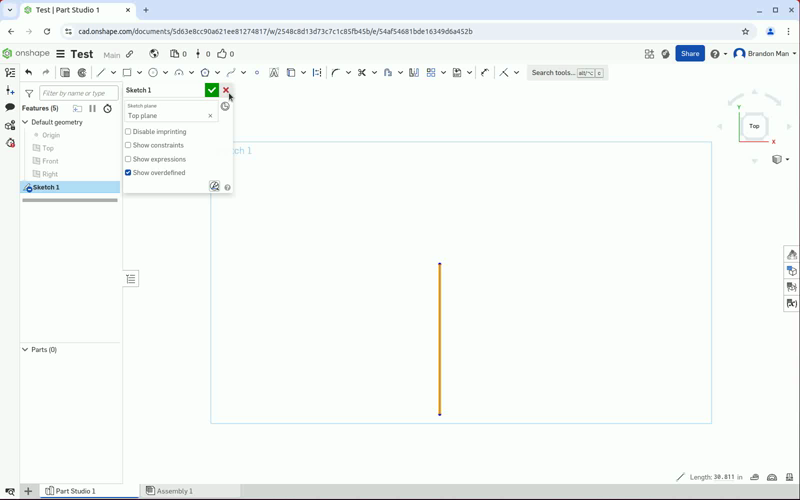
key(shift+h)
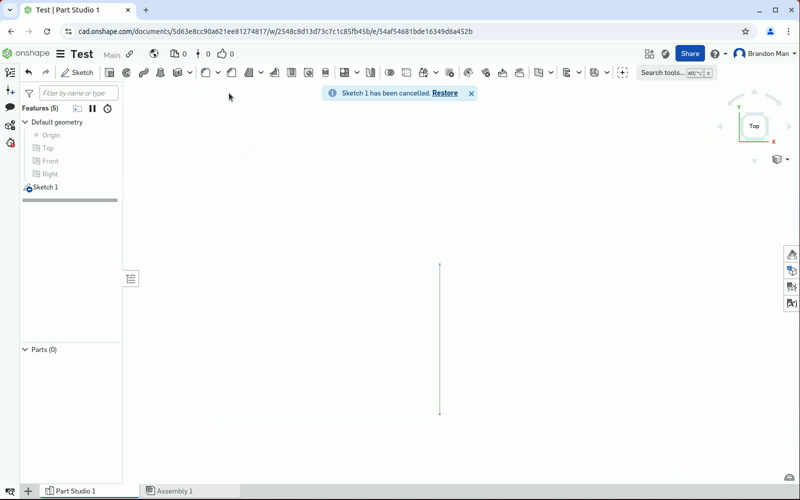
key(shift+s)
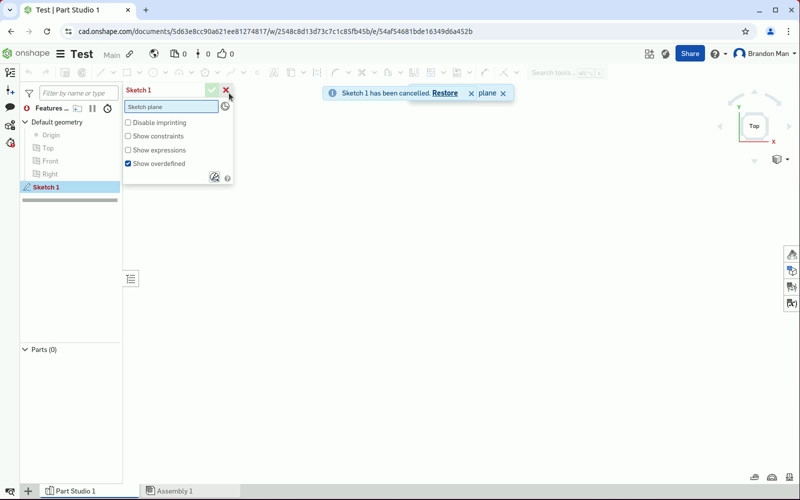
mouse_move(73, 150)
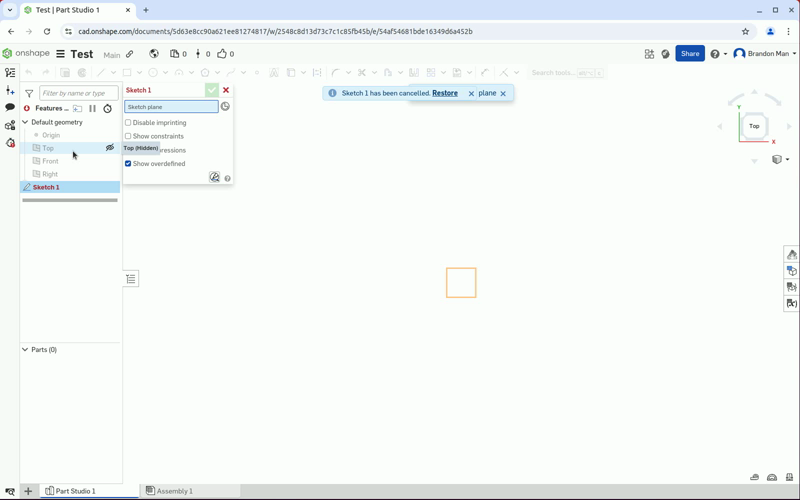
click(73, 150)
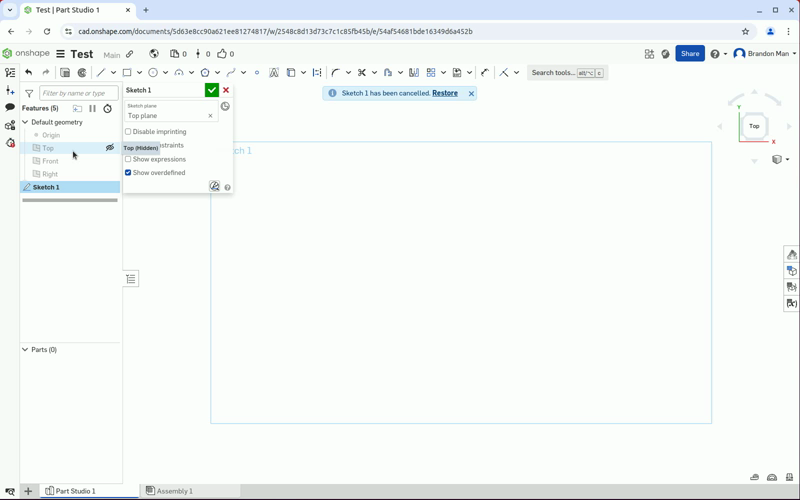
mouse_move(73, 352)
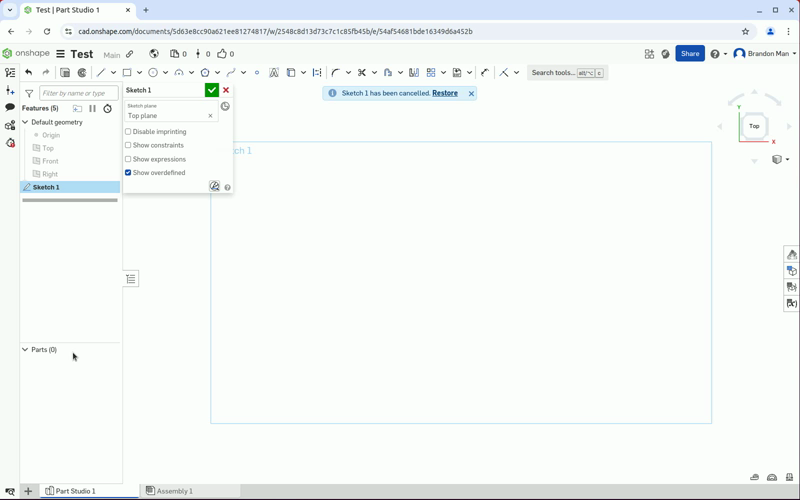
key(y)
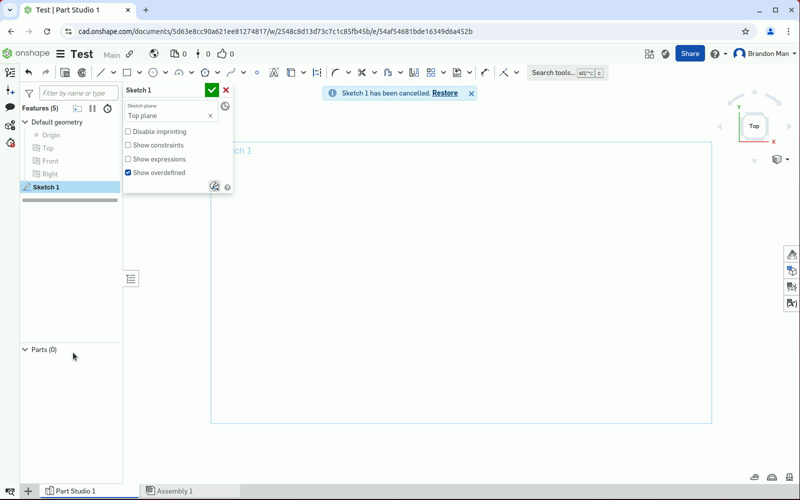
key(l)
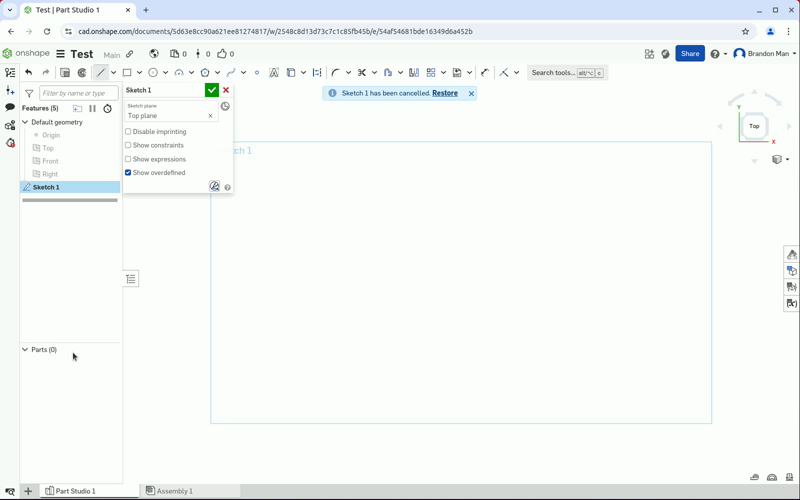
key_down(shift)
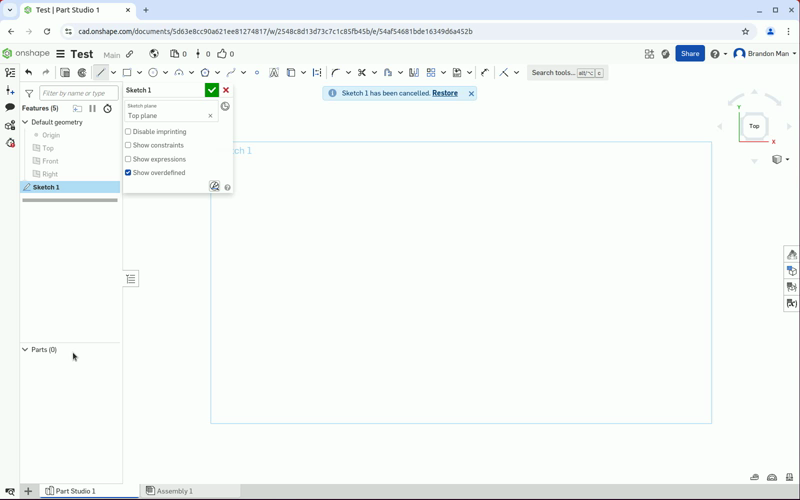
mouse_move(348, 227)
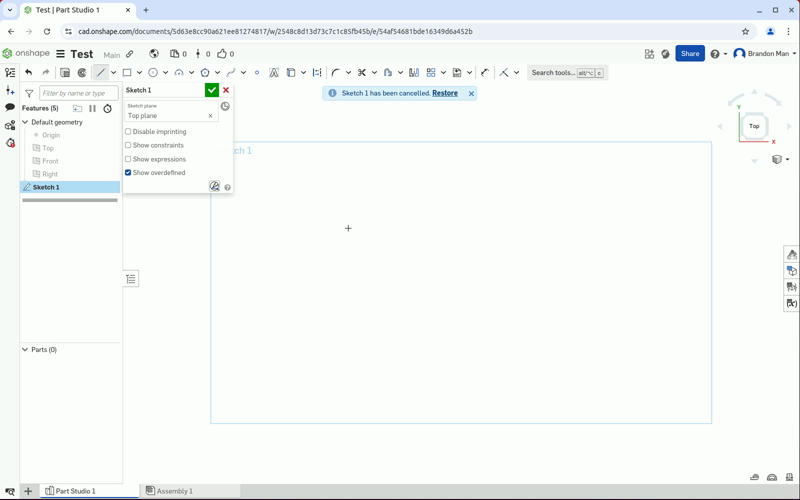
click(348, 227)
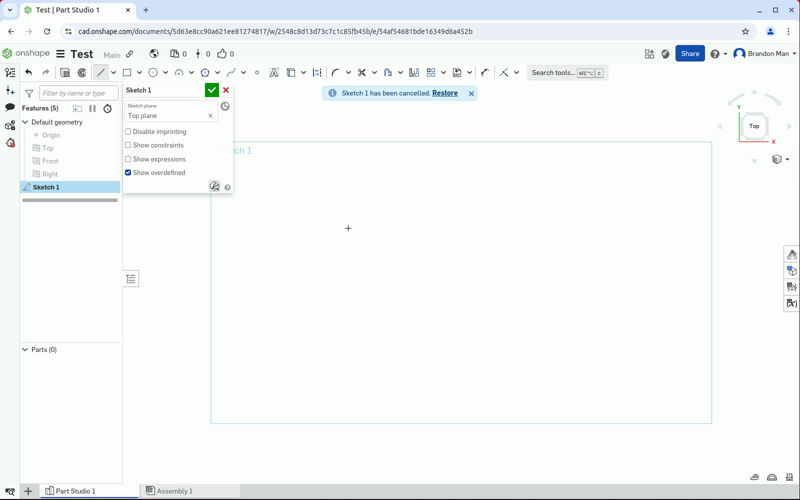
key_up(shift)
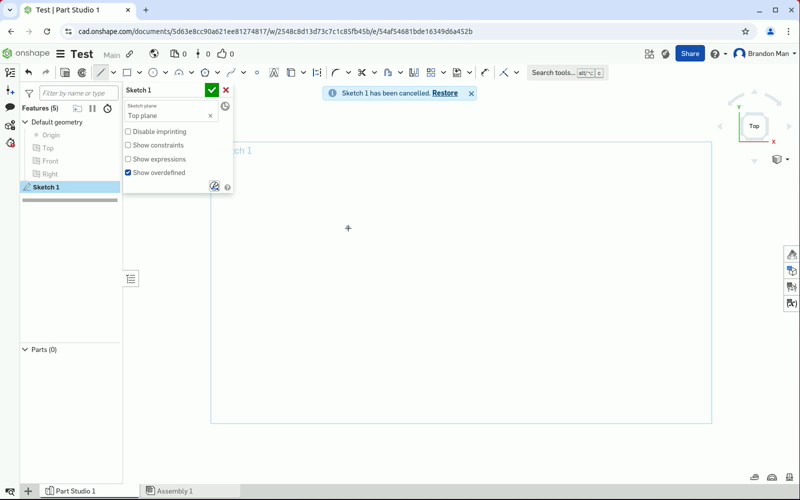
key_down(shift)
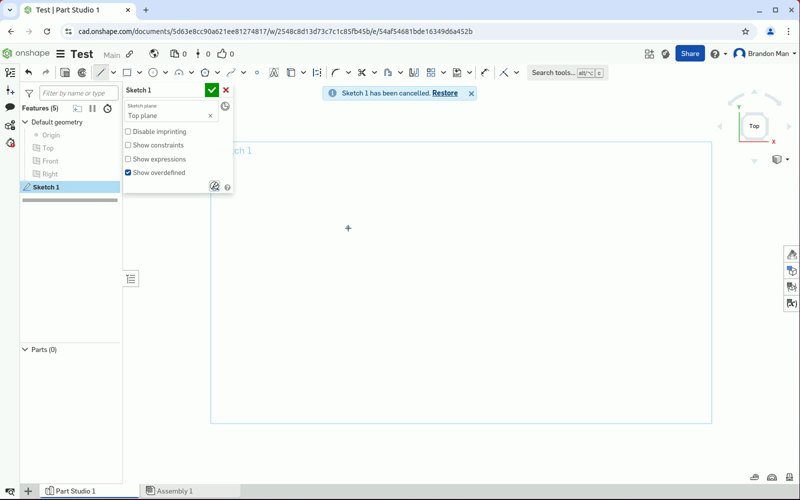
mouse_move(428, 338)
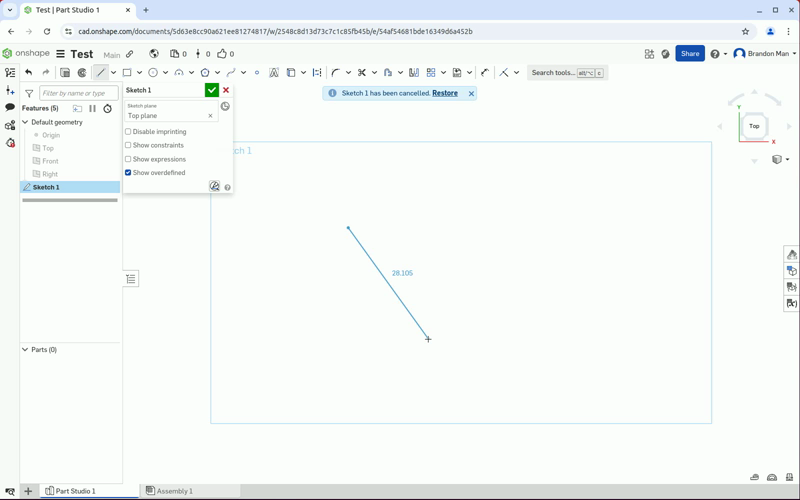
click(428, 338)
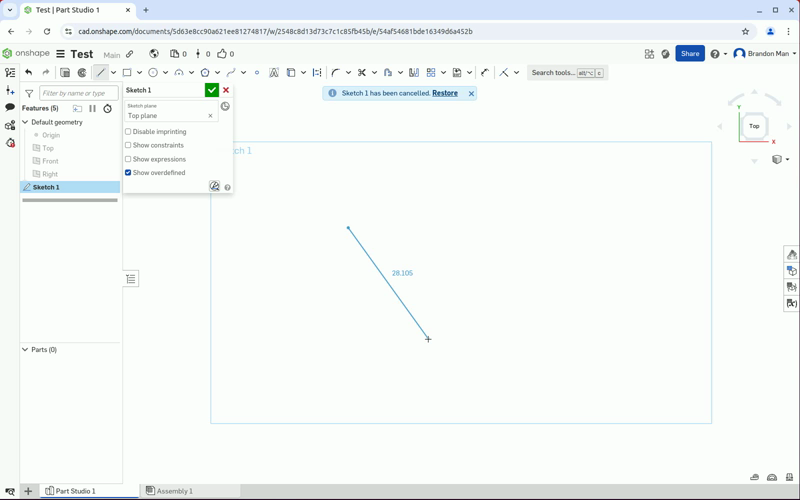
key_up(shift)
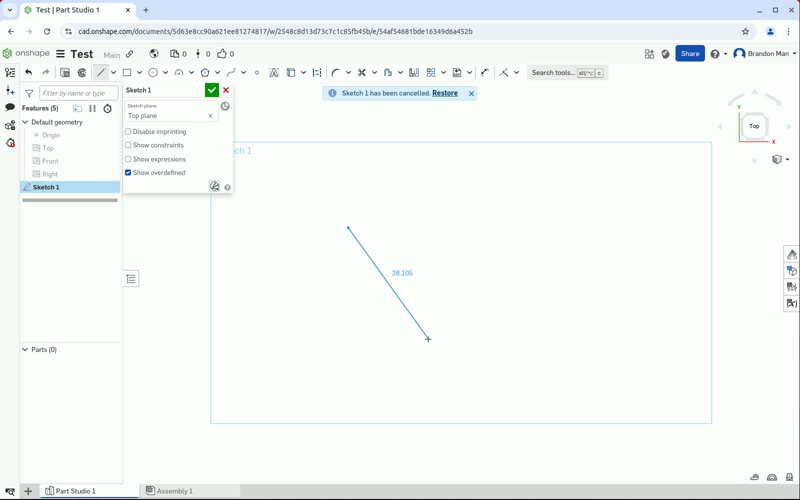
key_down(shift)
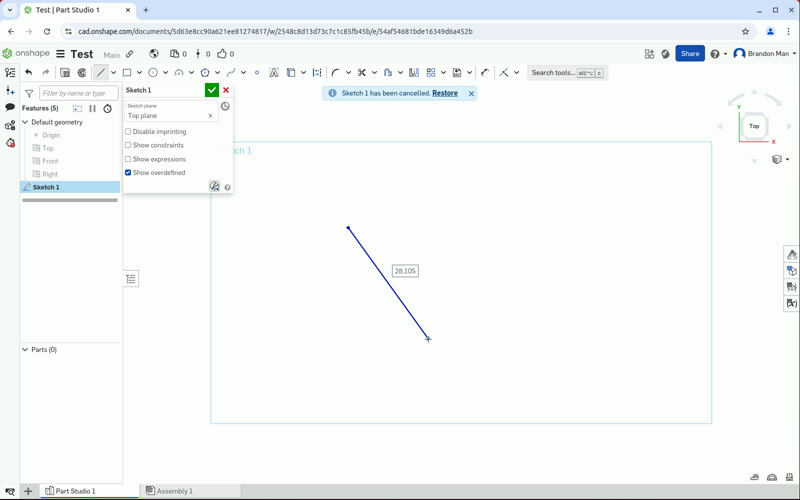
mouse_move(492, 338)
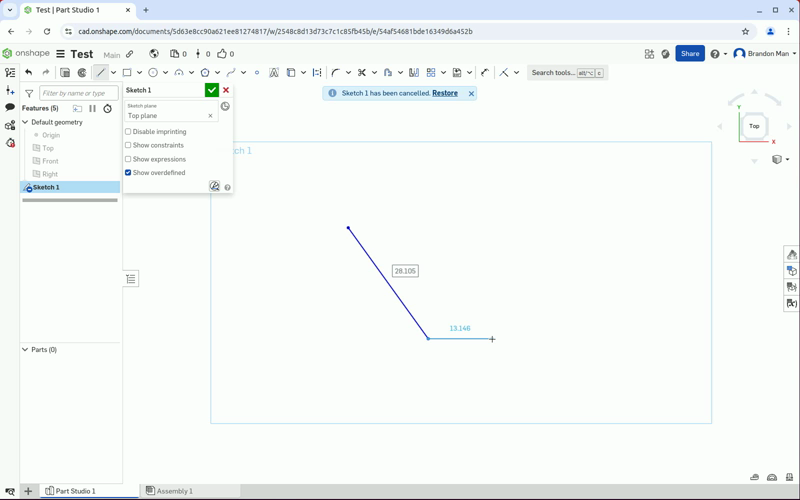
click(492, 338)
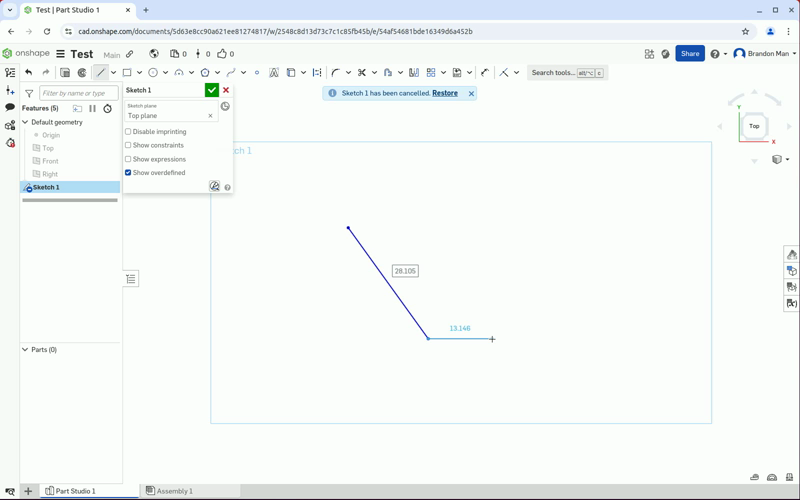
key_up(shift)
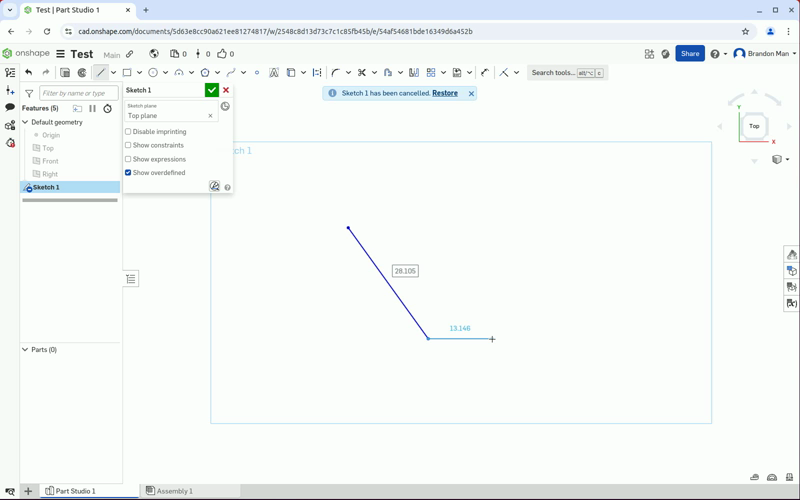
key_down(shift)
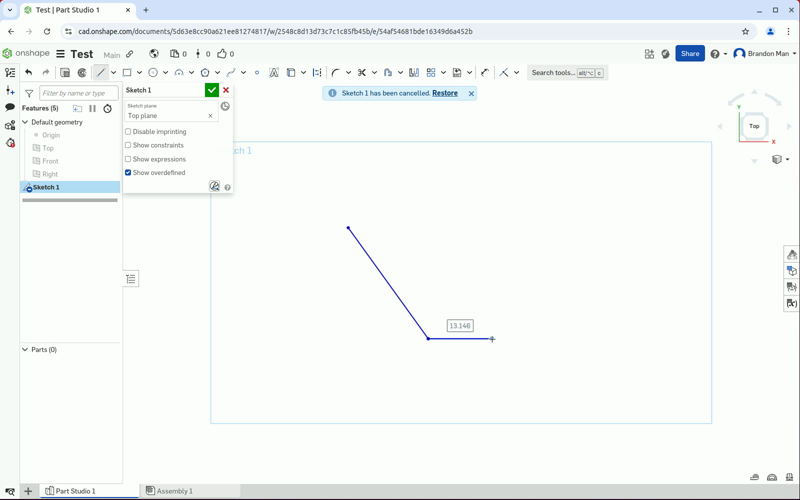
mouse_move(572, 227)
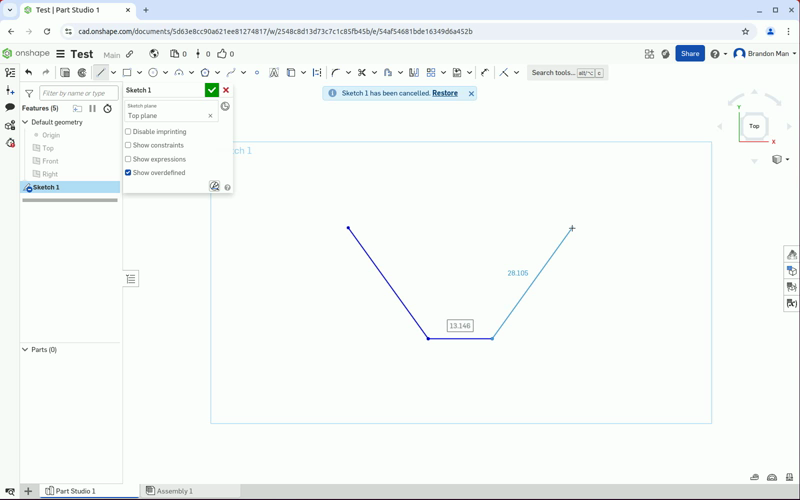
click(572, 227)
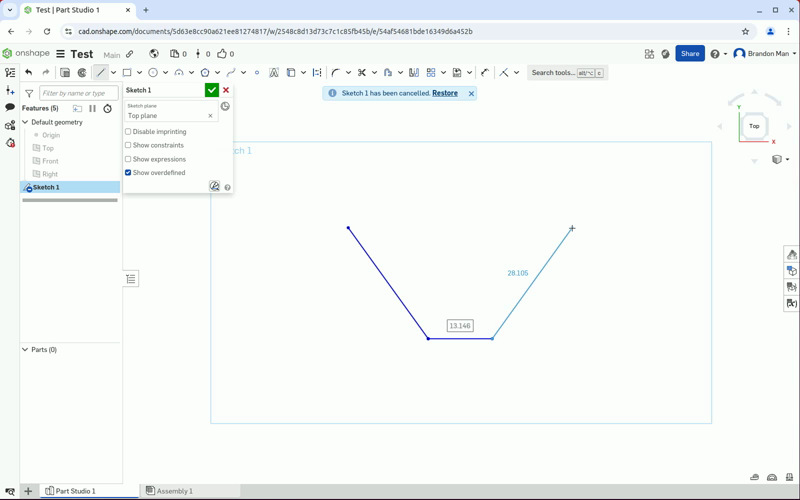
key_up(shift)
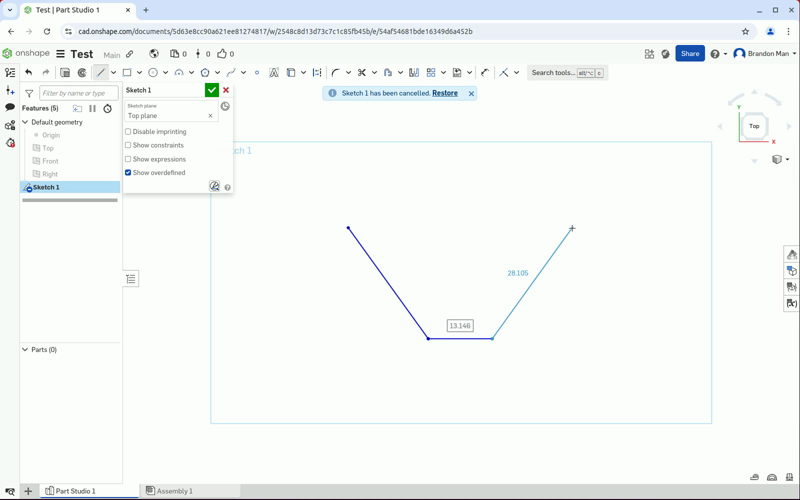
key_down(shift)
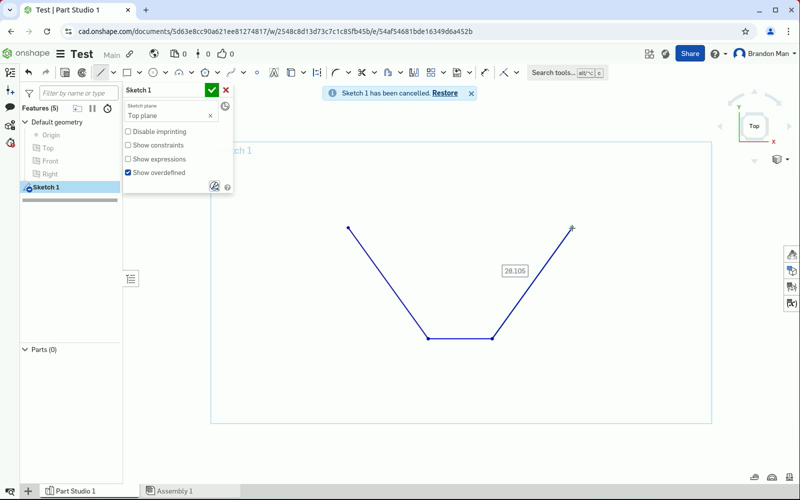
mouse_move(348, 227)
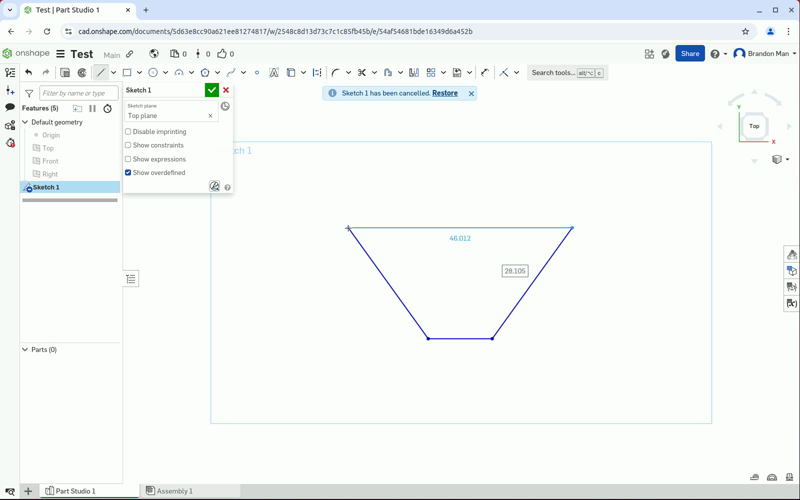
key_up(shift)
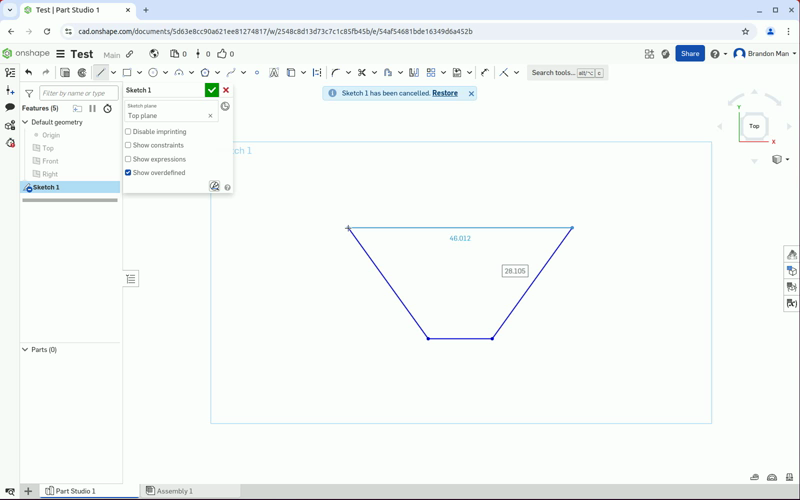
click(348, 227)
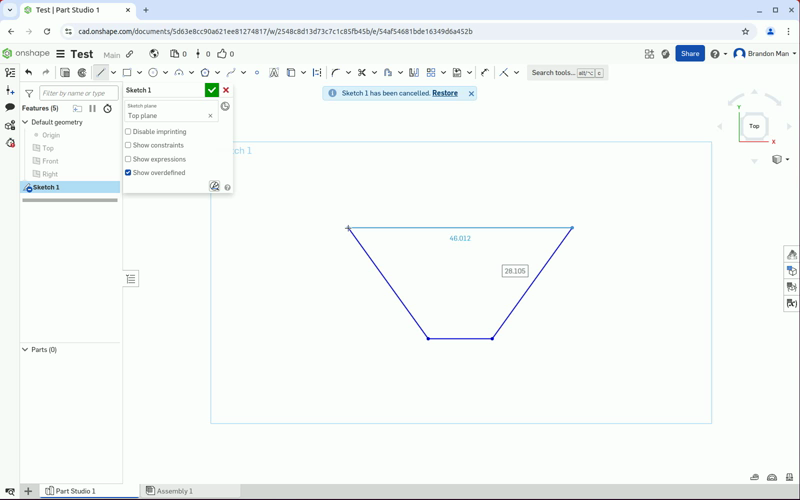
key(esc)
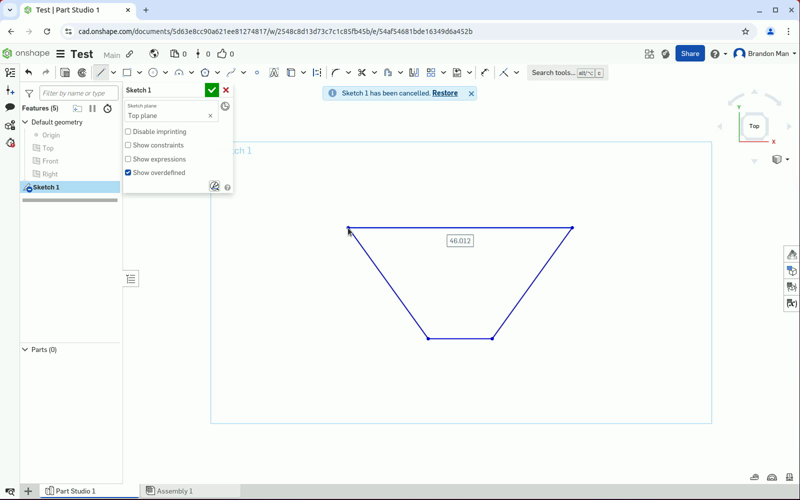
key(c)
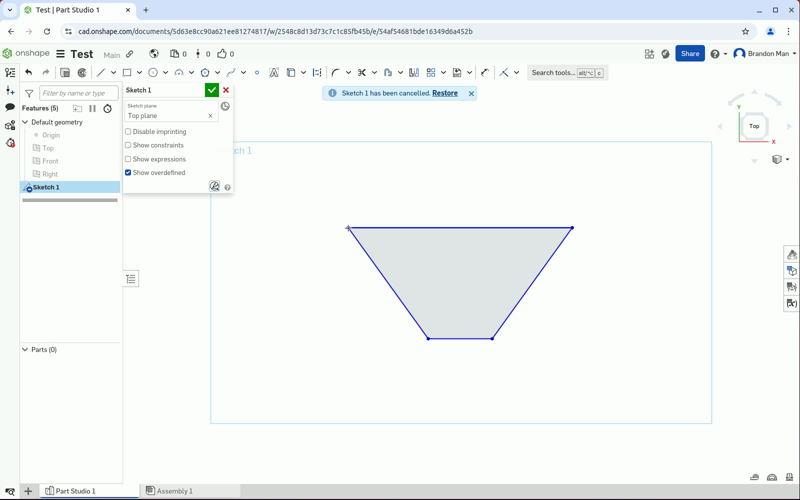
key_down(shift)
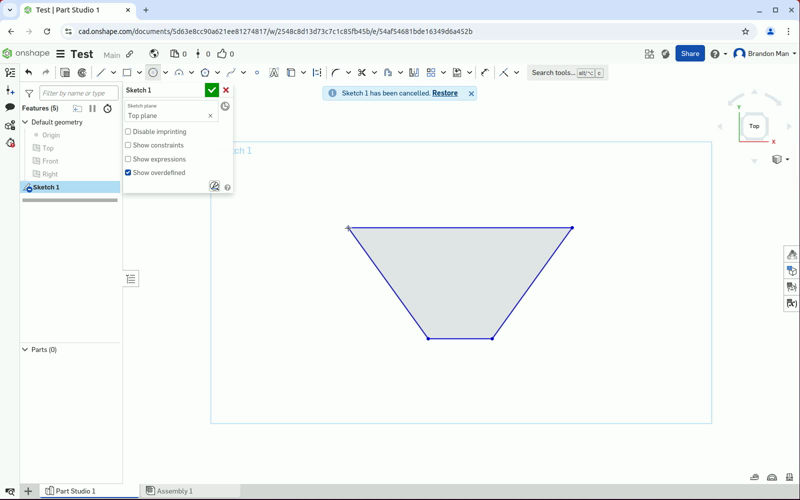
mouse_move(383, 246)
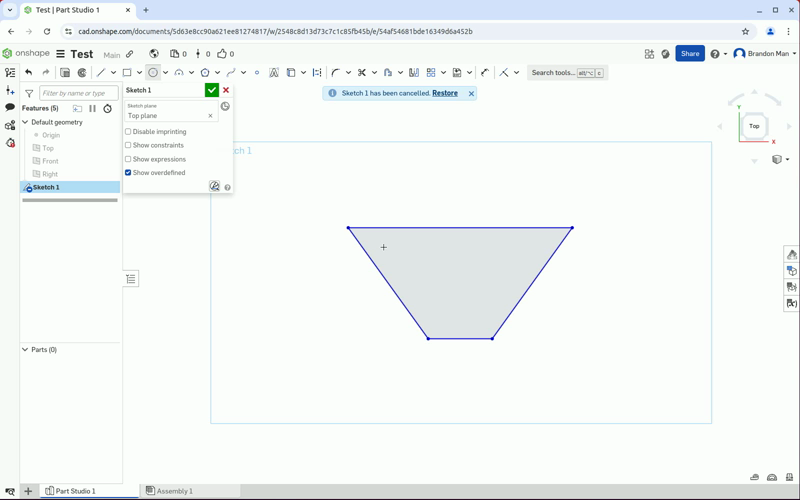
click(383, 246)
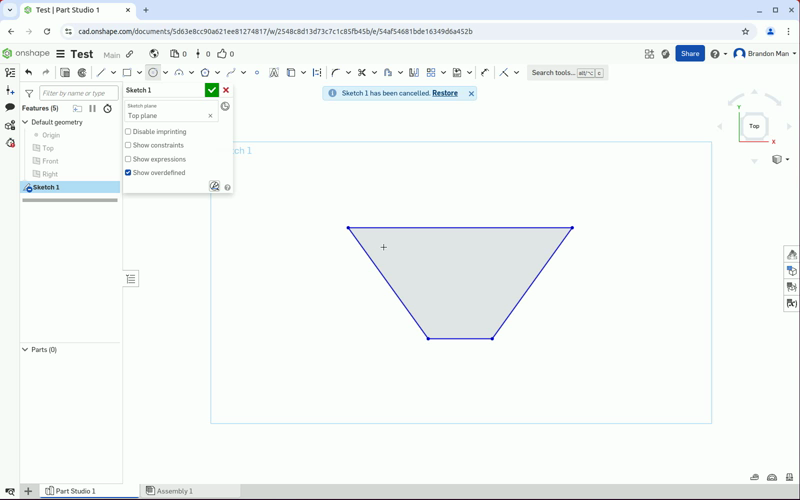
key_up(shift)
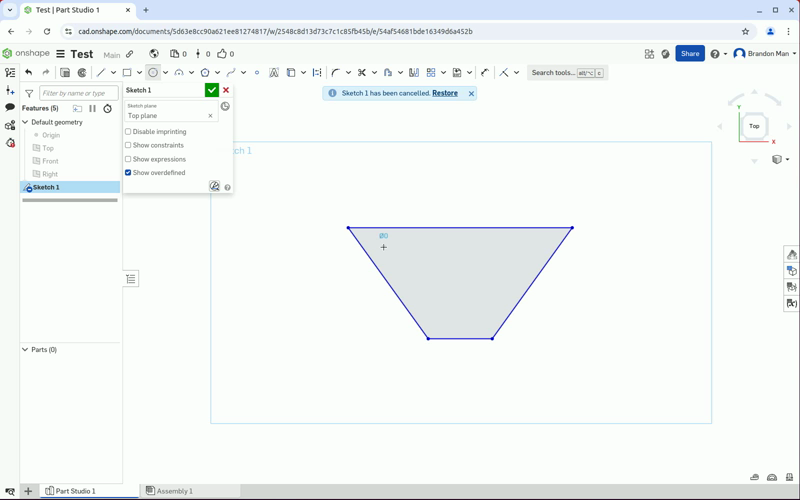
mouse_move(386, 246)
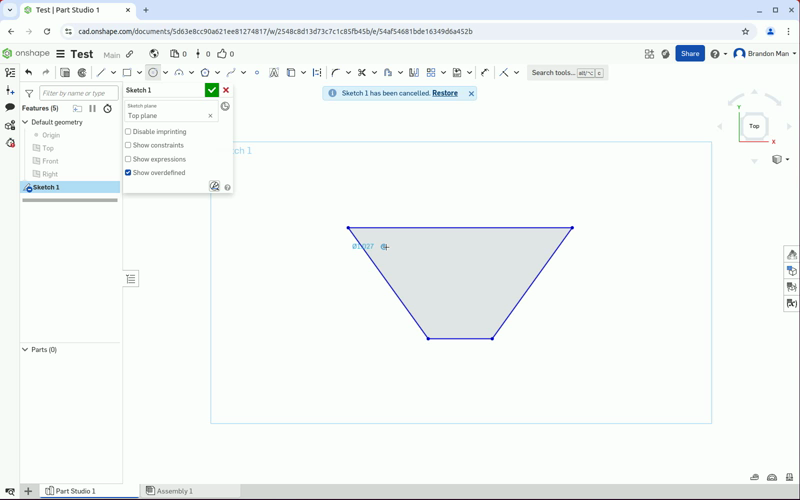
scroll(6)
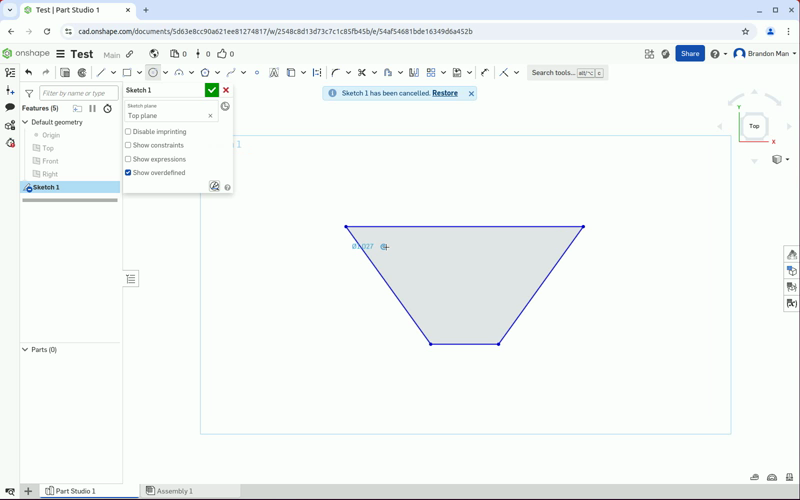
scroll(6)
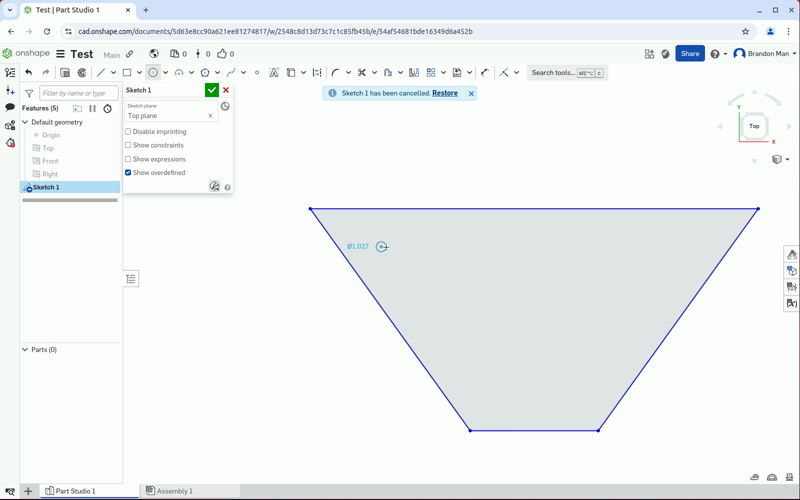
scroll(6)
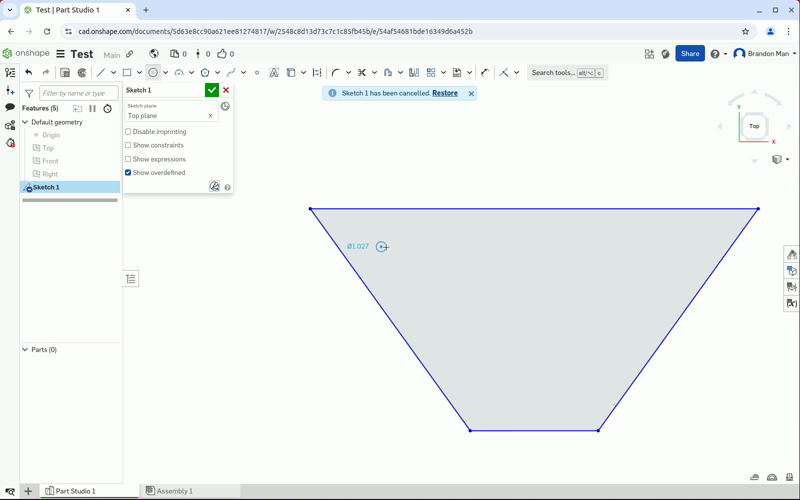
scroll(6)
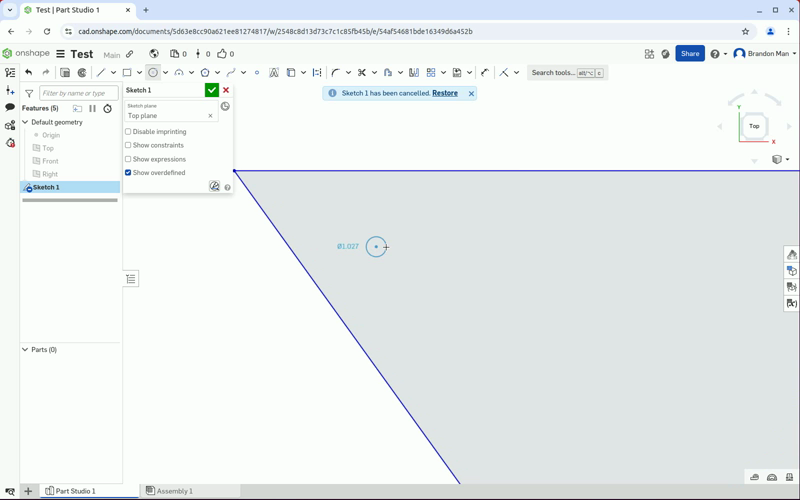
scroll(6)
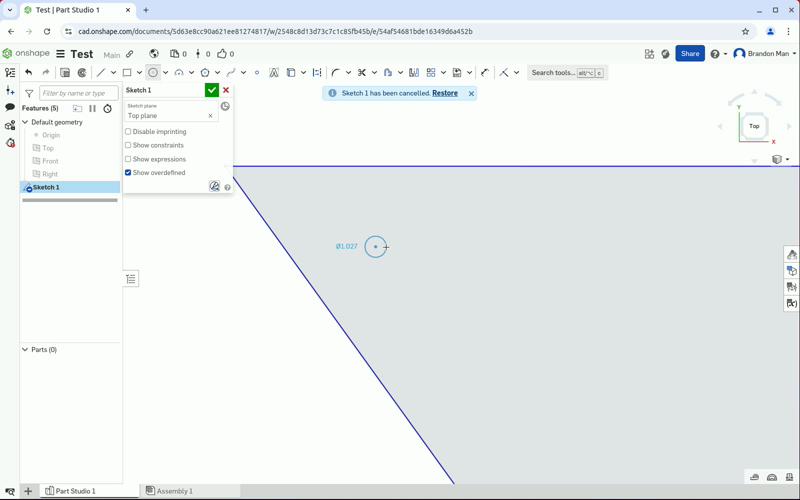
scroll(6)
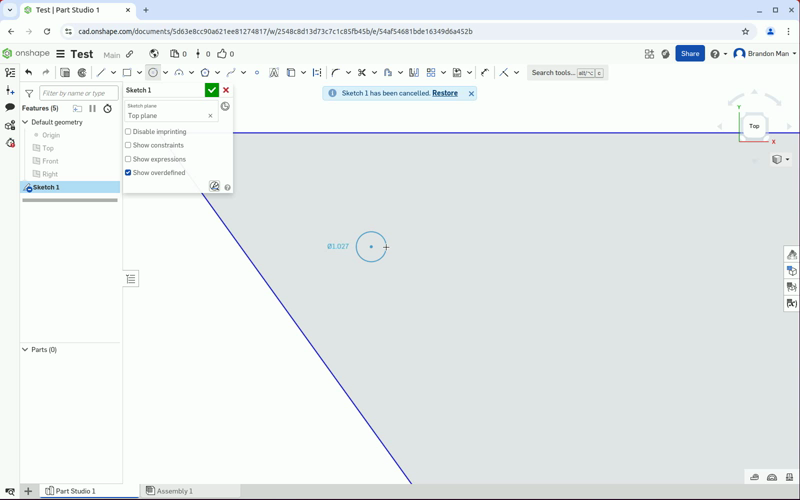
scroll(6)
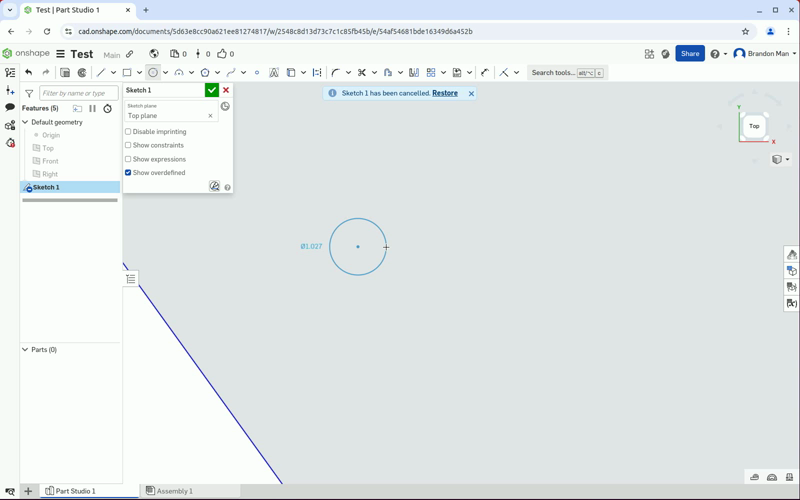
click(386, 246)
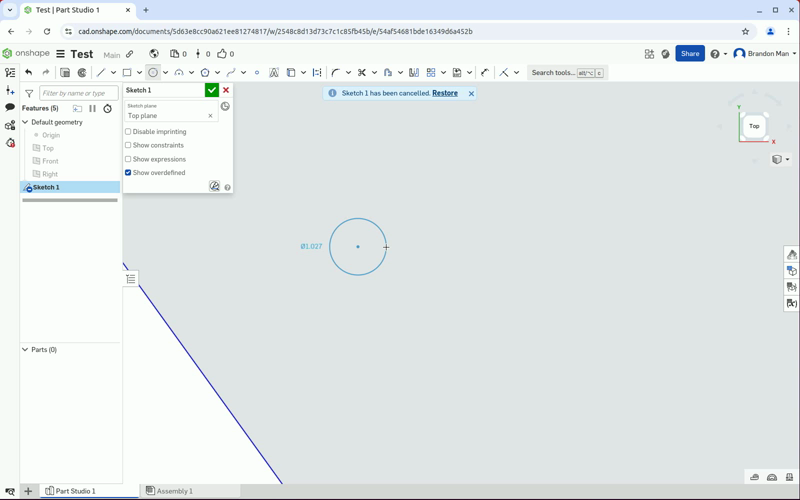
scroll(-6)
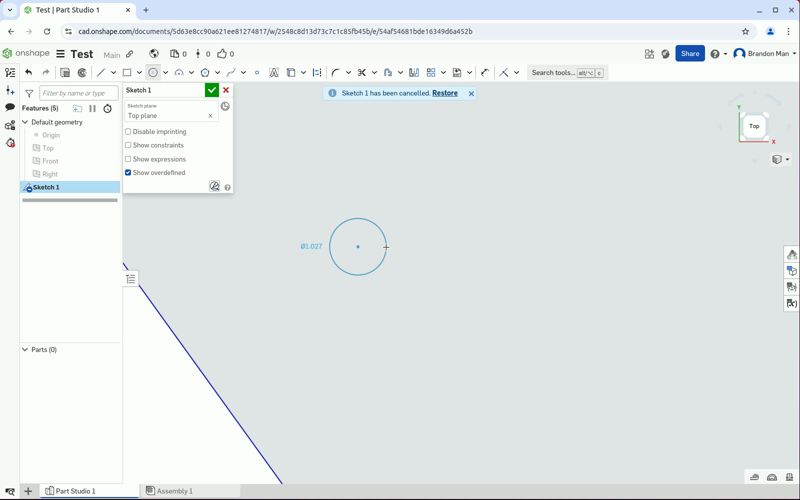
scroll(-6)
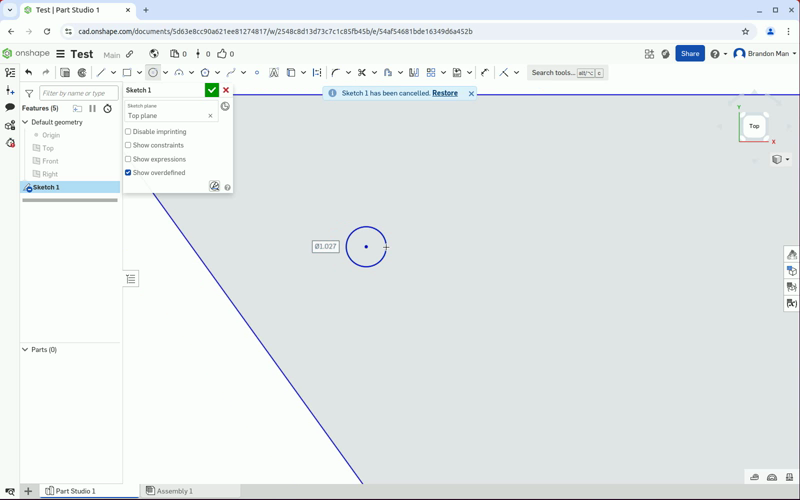
scroll(-6)
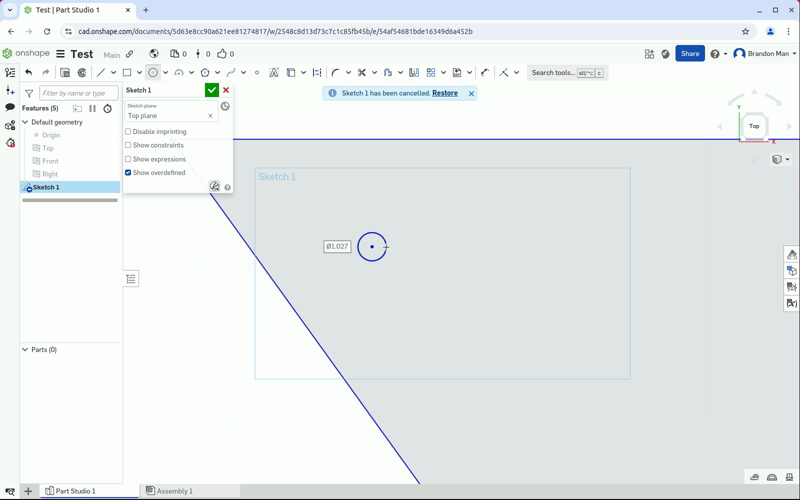
scroll(-6)
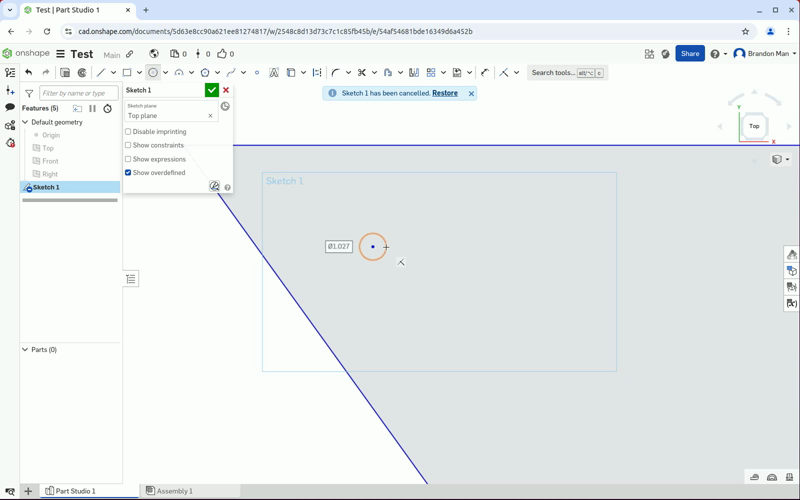
scroll(-6)
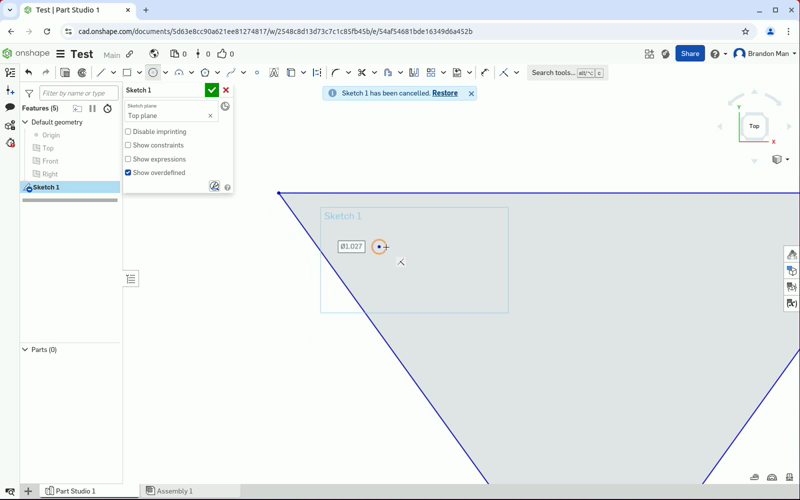
scroll(-6)
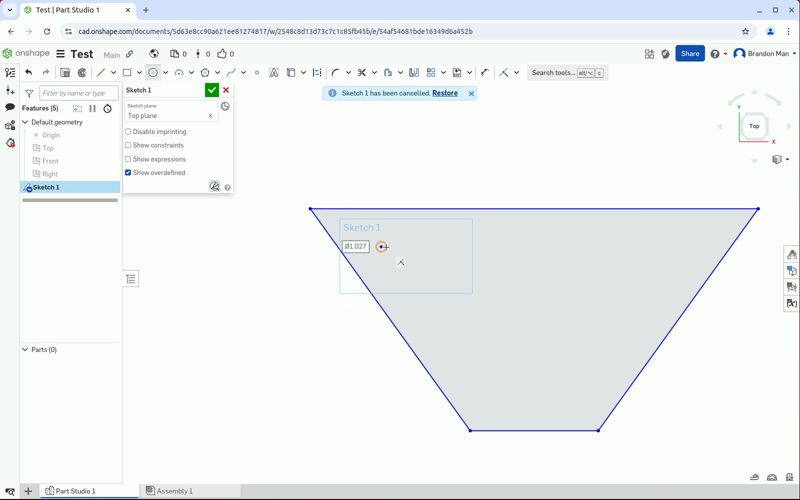
scroll(-6)
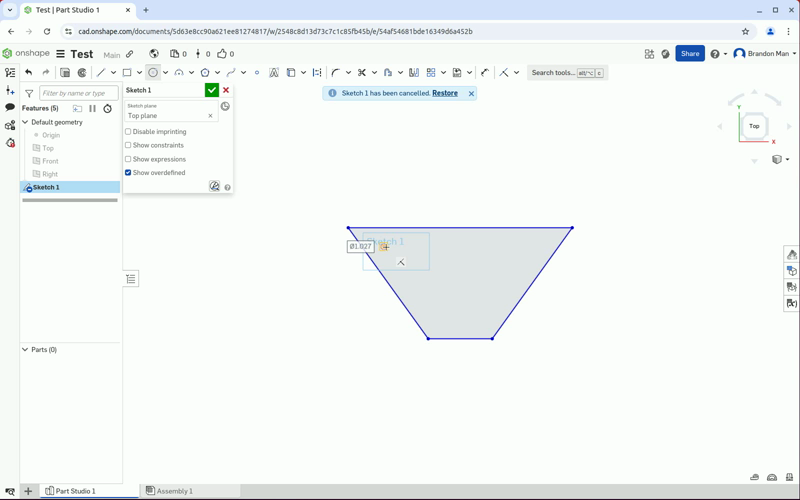
key(esc)
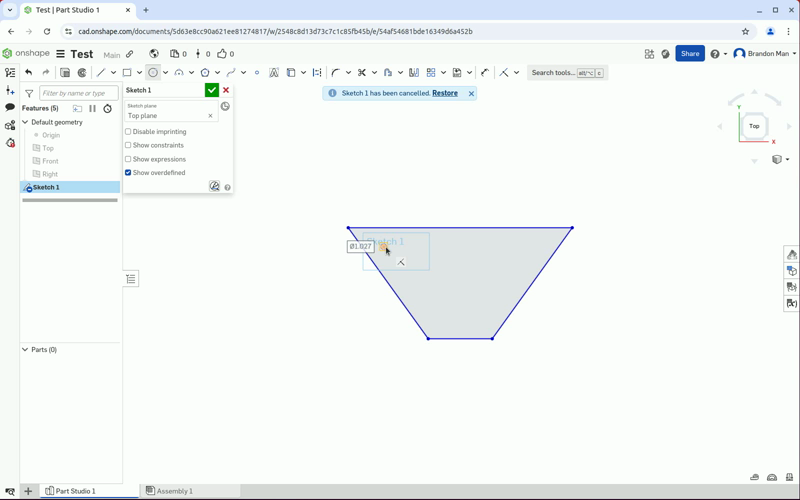
key(c)
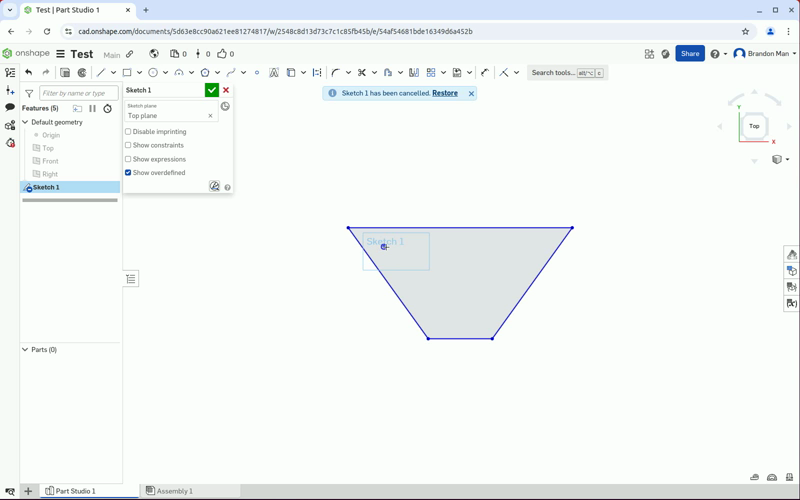
key_down(shift)
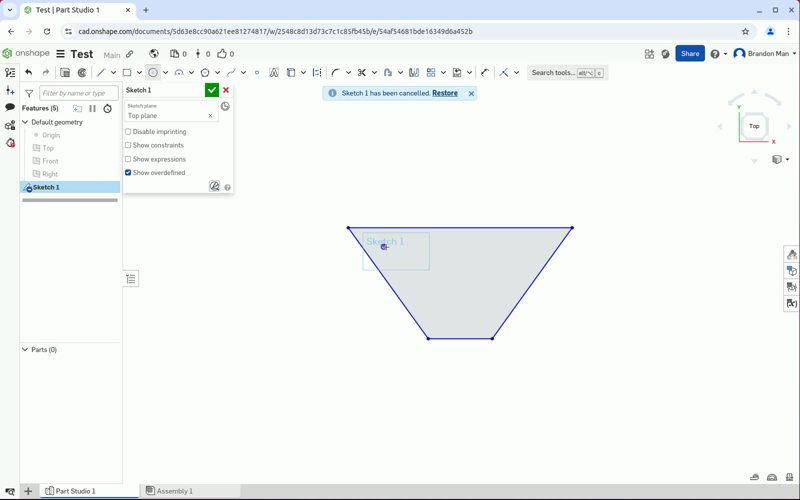
mouse_move(437, 319)
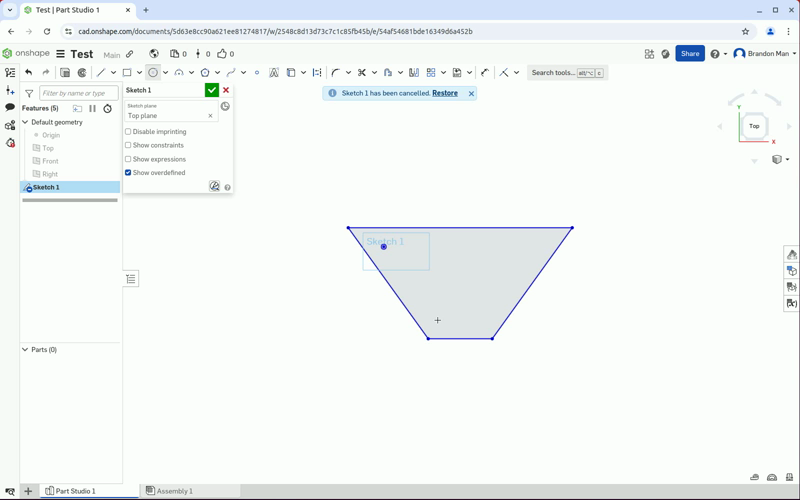
click(437, 319)
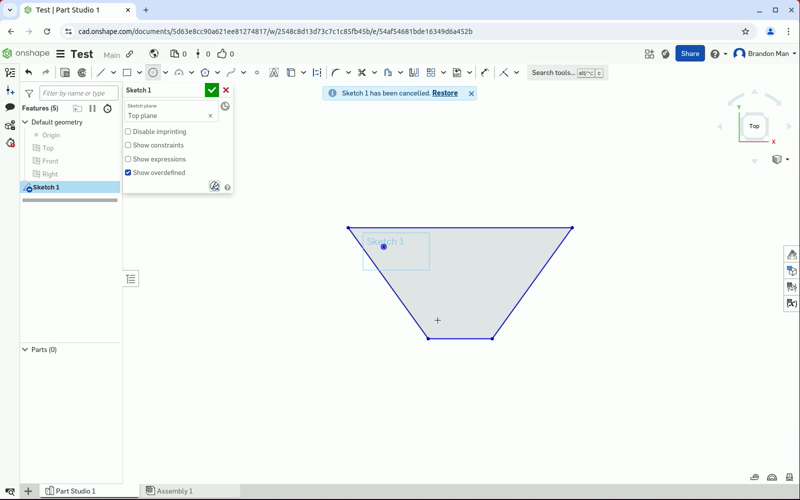
key_up(shift)
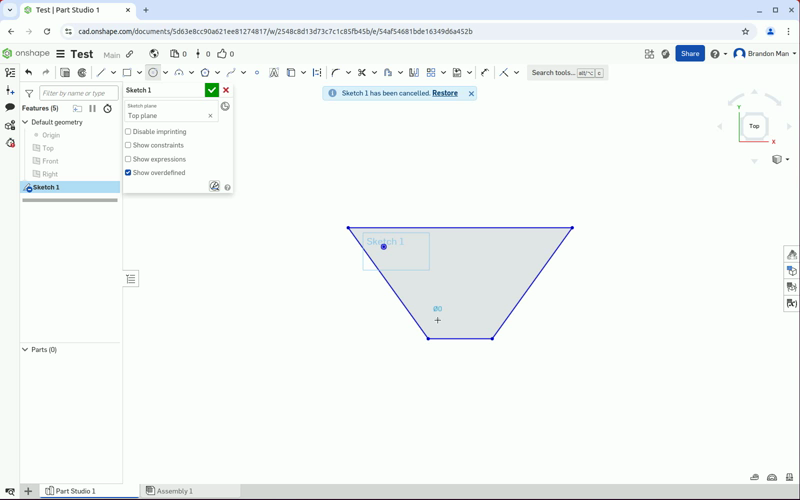
mouse_move(440, 319)
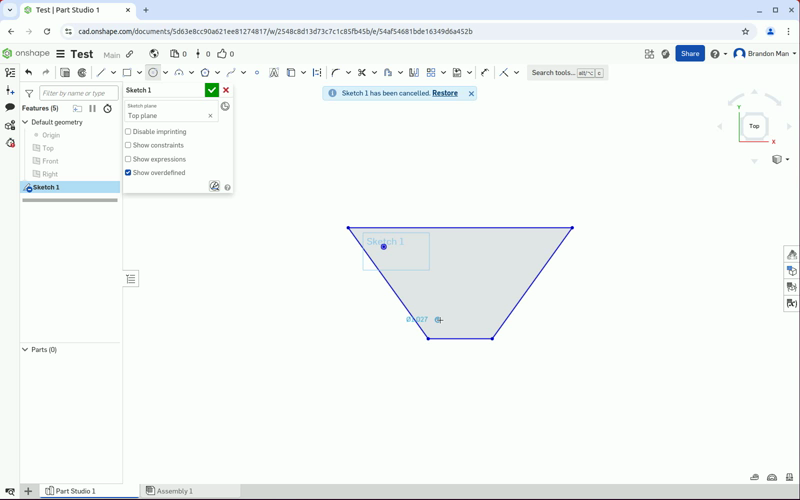
scroll(6)
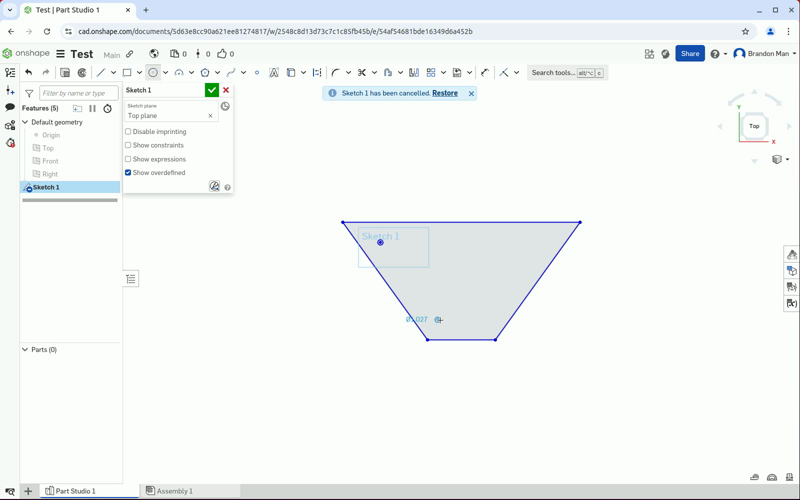
scroll(6)
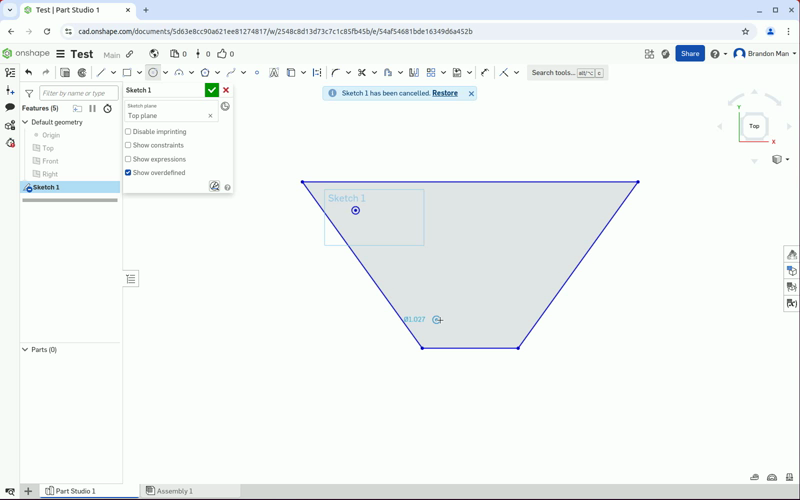
scroll(6)
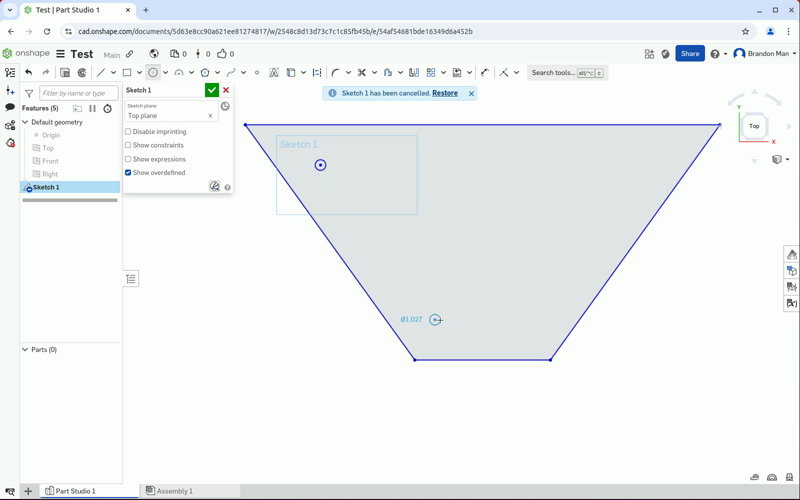
scroll(6)
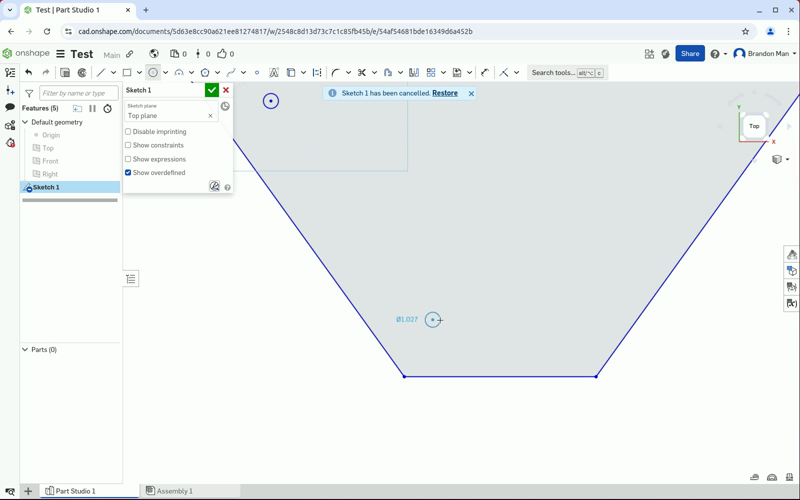
scroll(6)
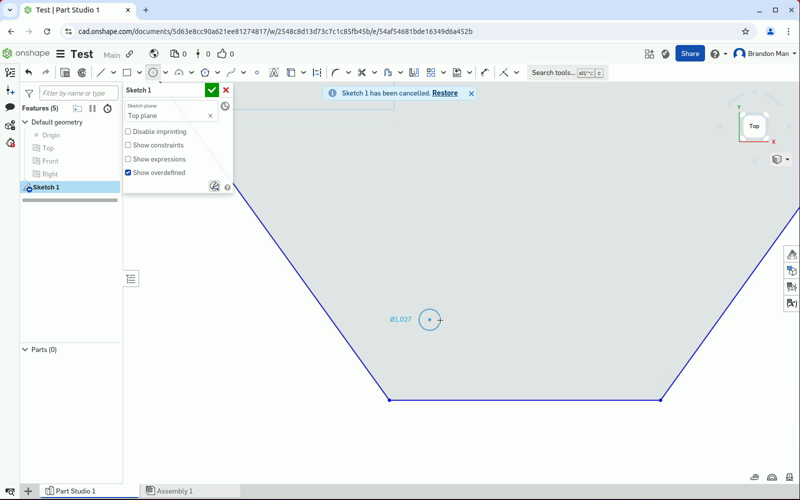
scroll(6)
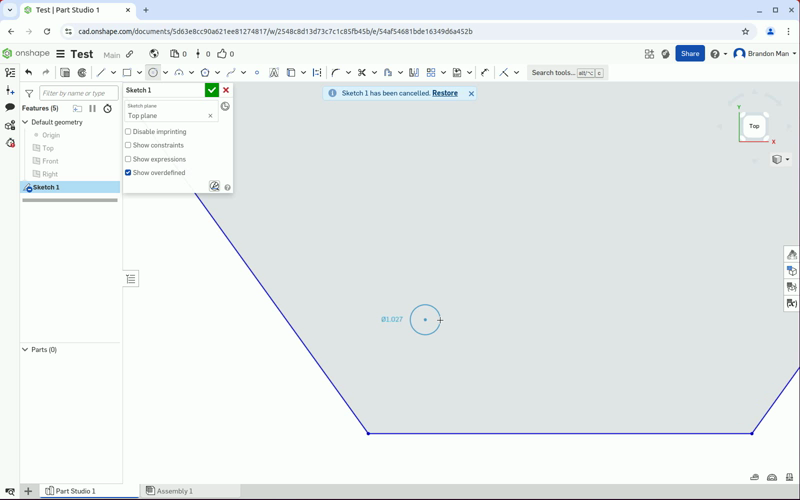
scroll(6)
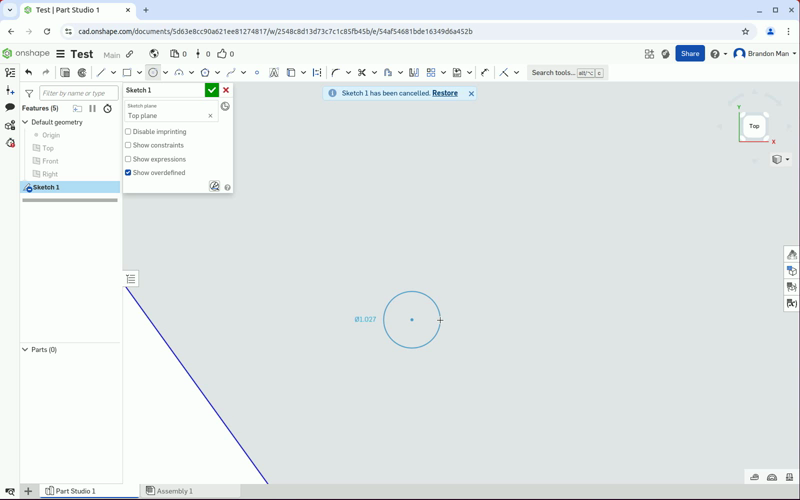
click(440, 319)
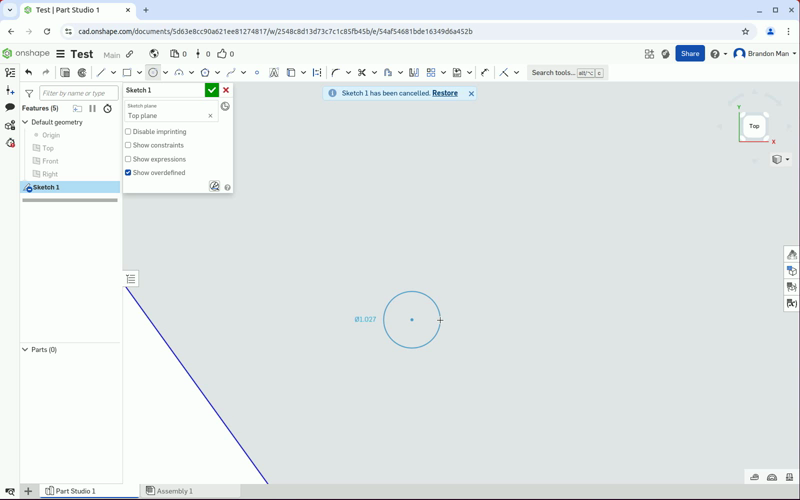
scroll(-6)
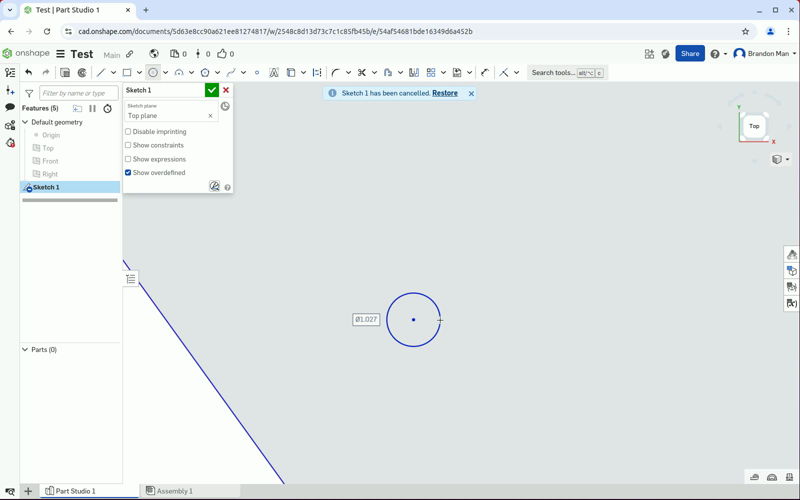
scroll(-6)
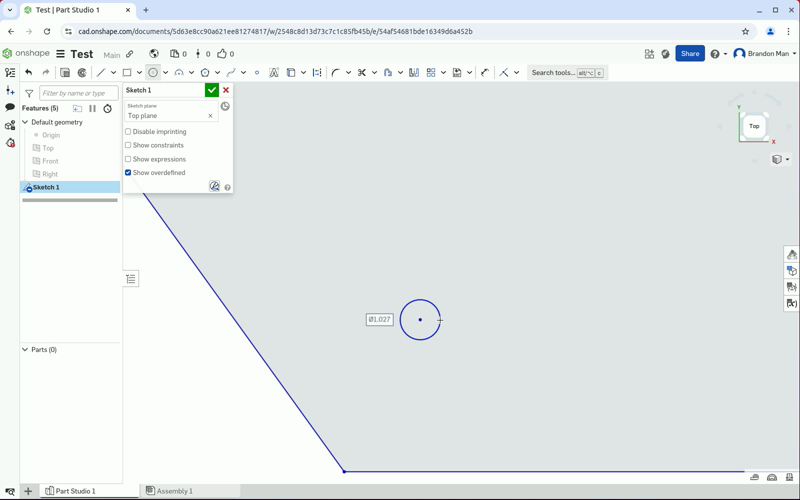
scroll(-6)
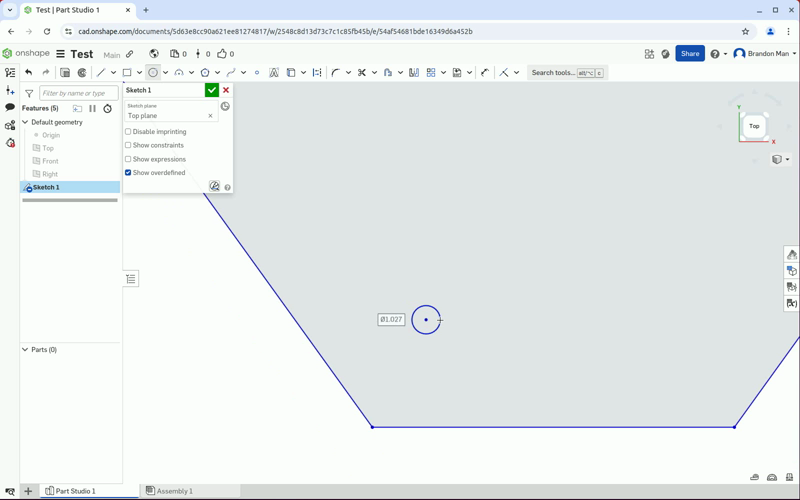
scroll(-6)
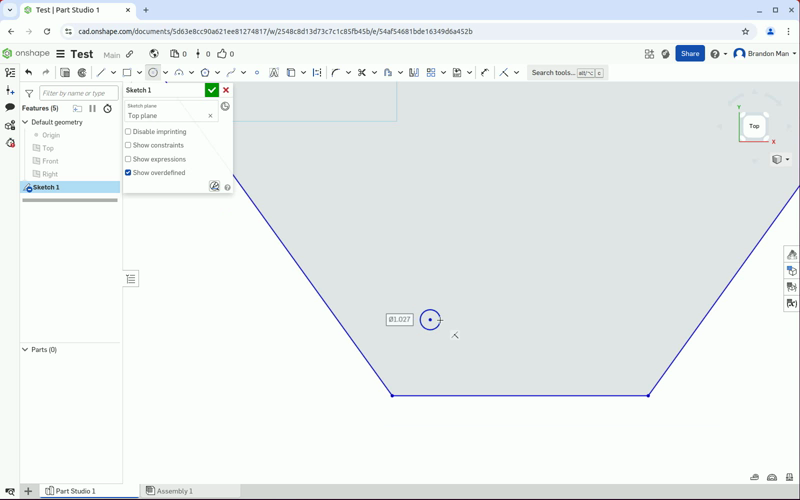
scroll(-6)
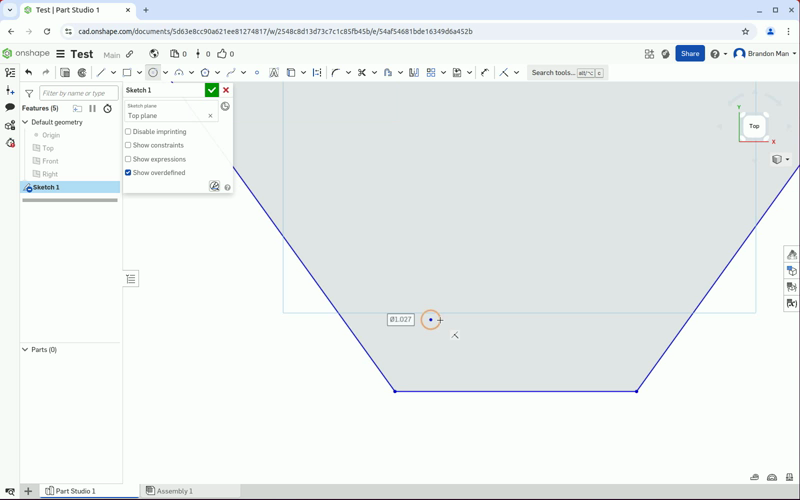
scroll(-6)
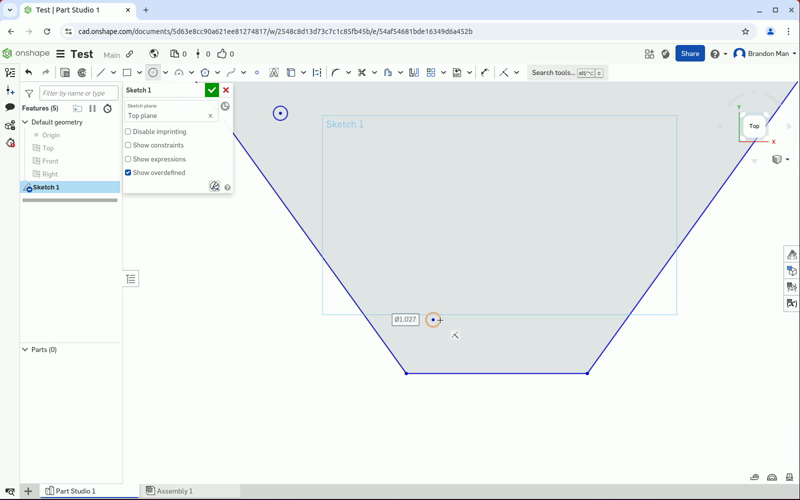
scroll(-6)
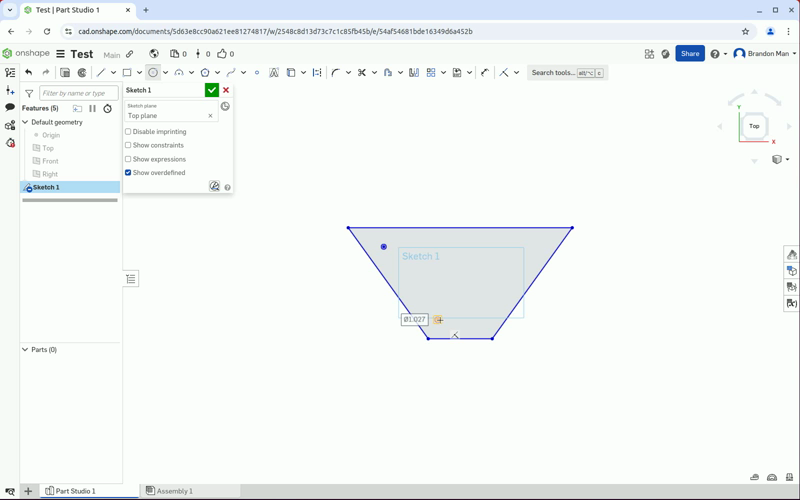
key(esc)
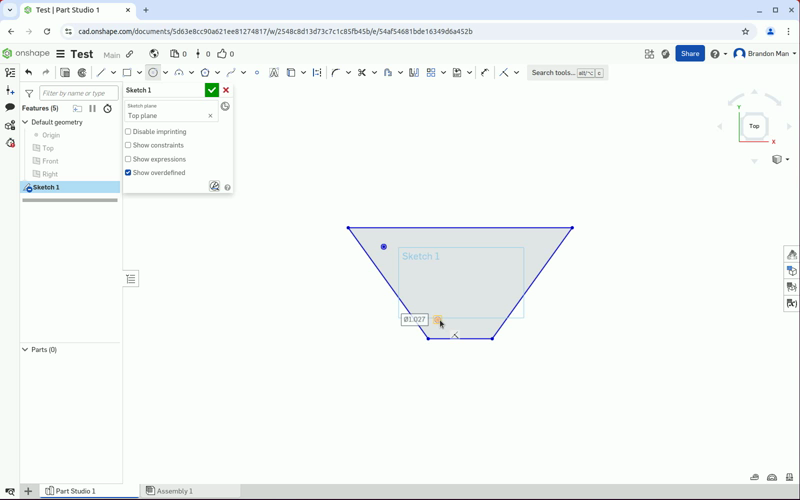
key(c)
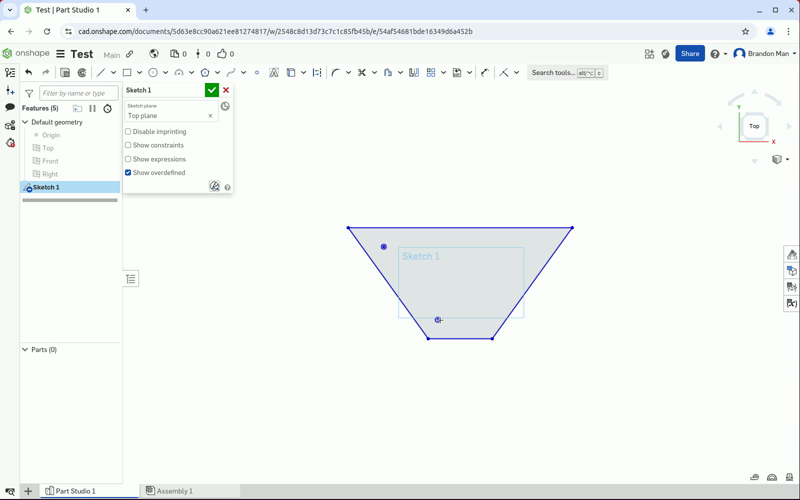
key_down(shift)
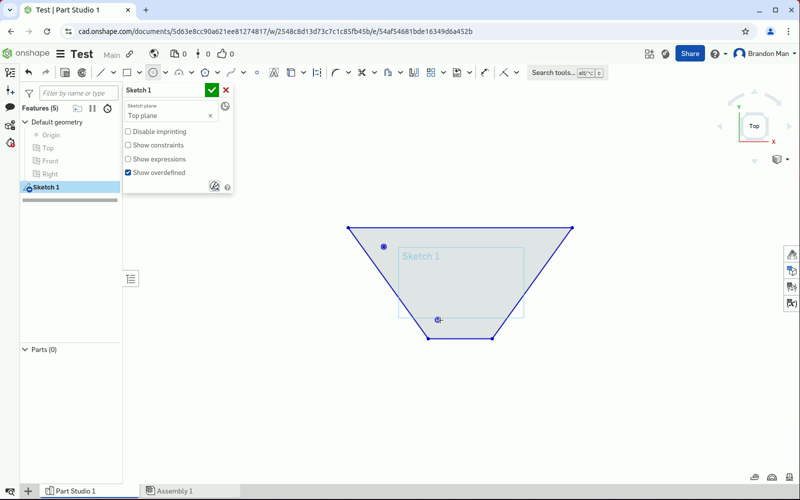
mouse_move(461, 251)
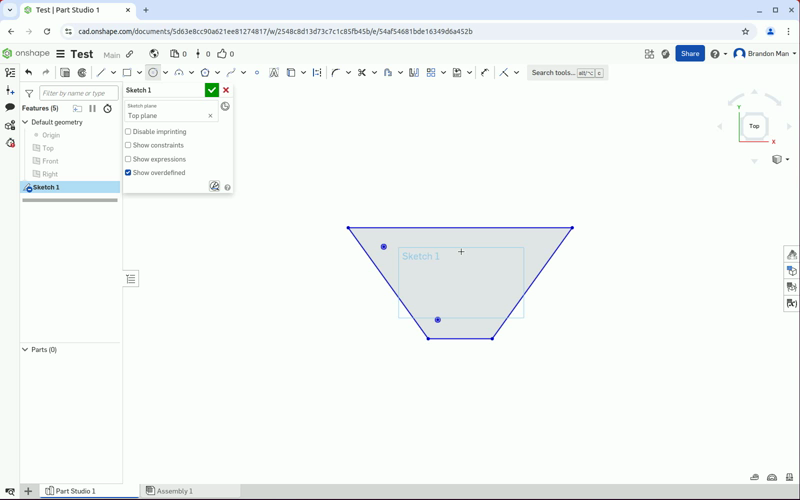
click(461, 251)
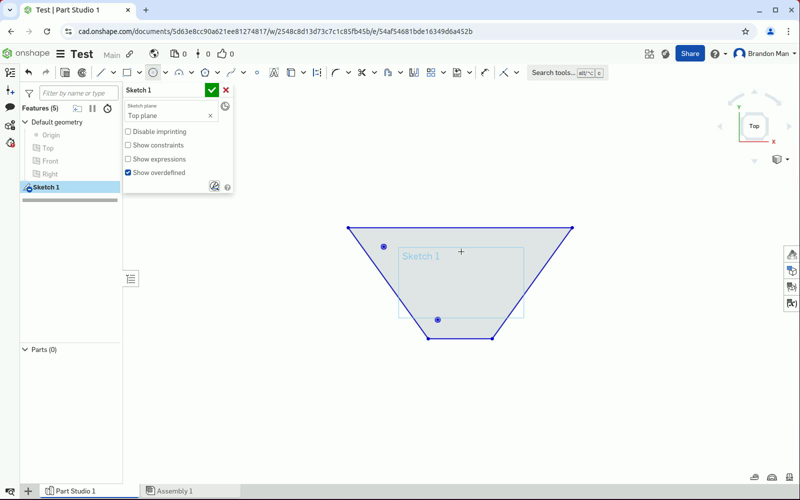
key_up(shift)
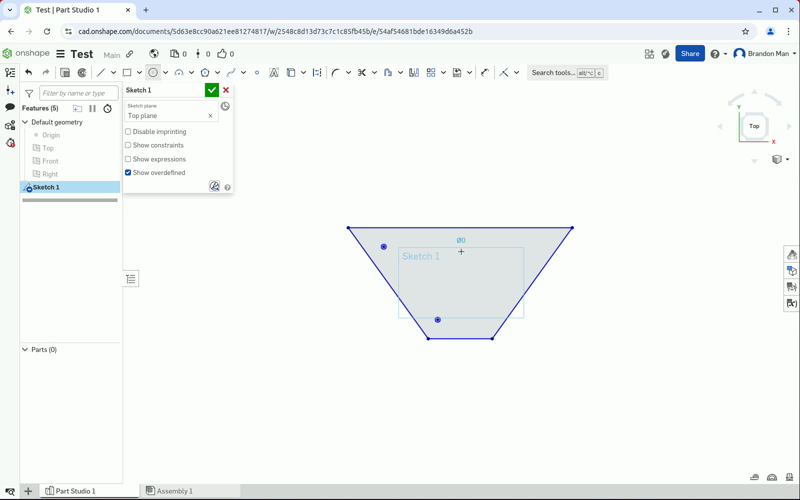
mouse_move(468, 251)
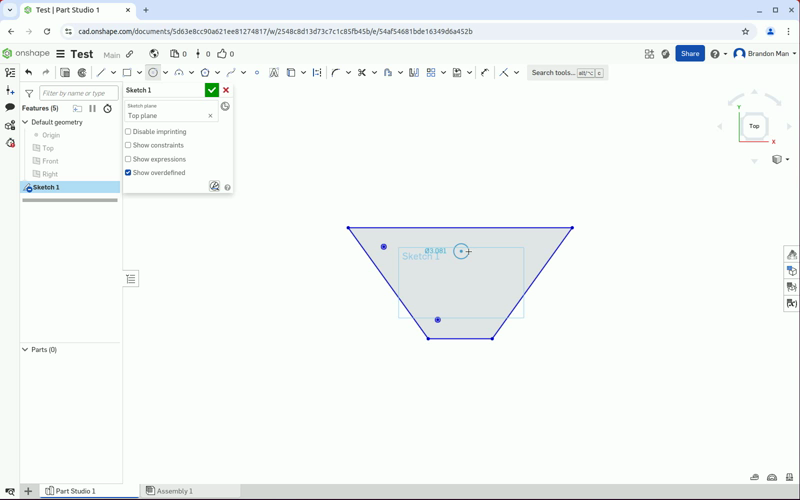
click(468, 251)
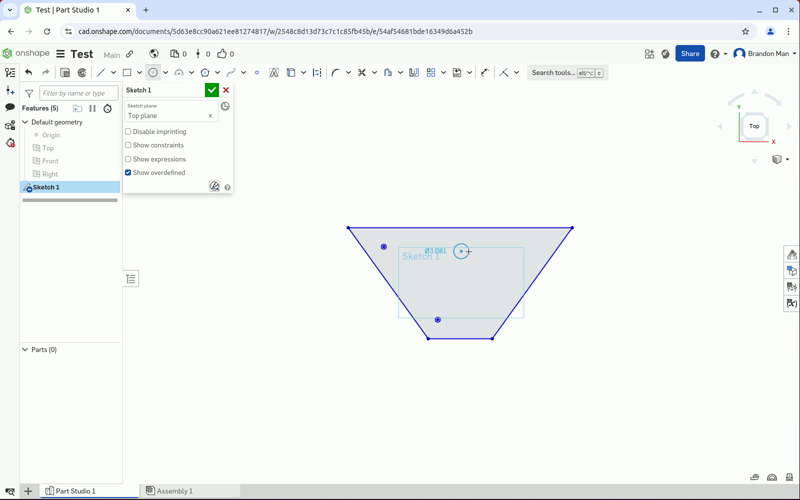
key(esc)
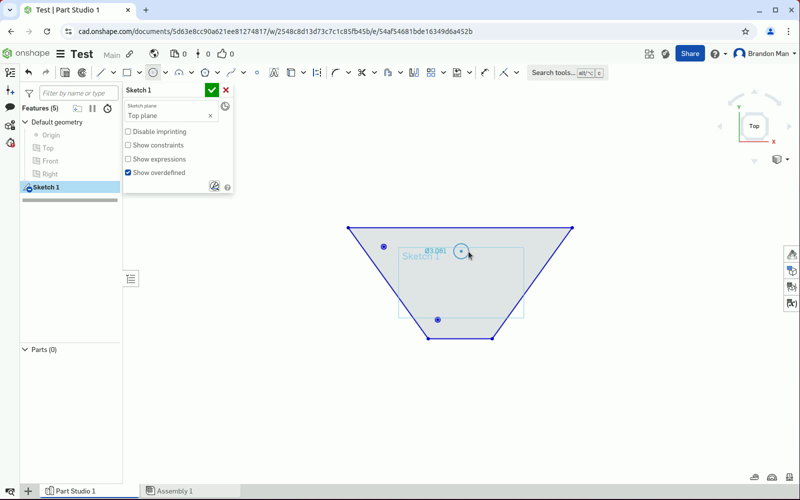
key(c)
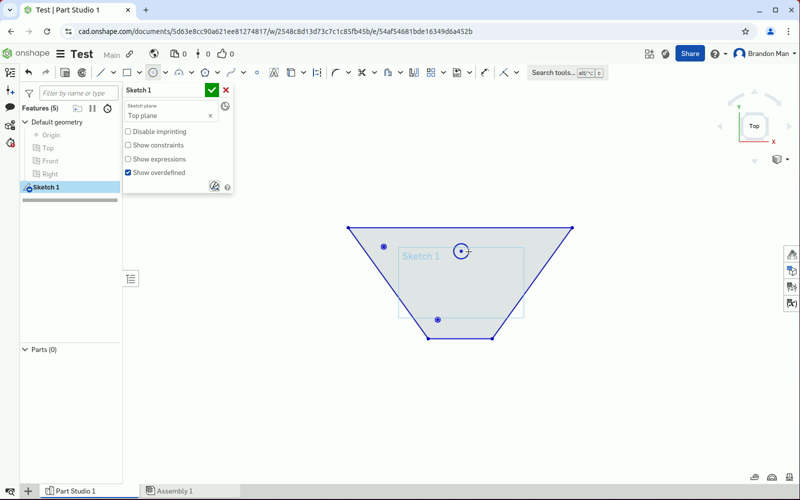
key_down(shift)
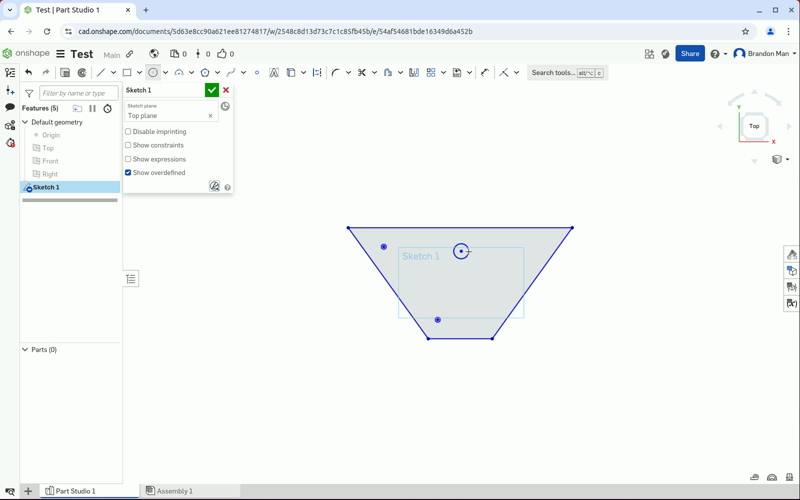
mouse_move(482, 319)
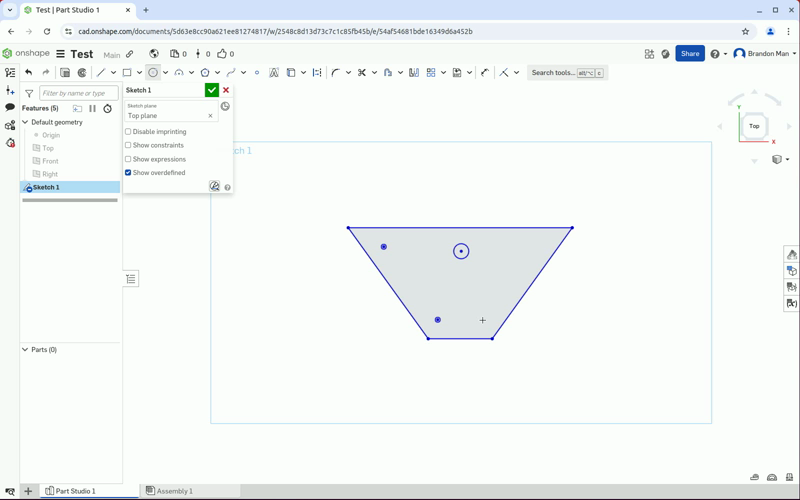
click(482, 319)
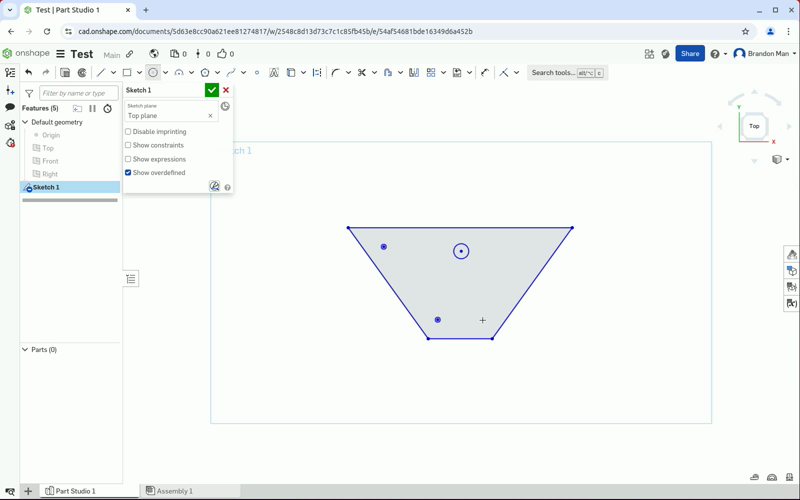
key_up(shift)
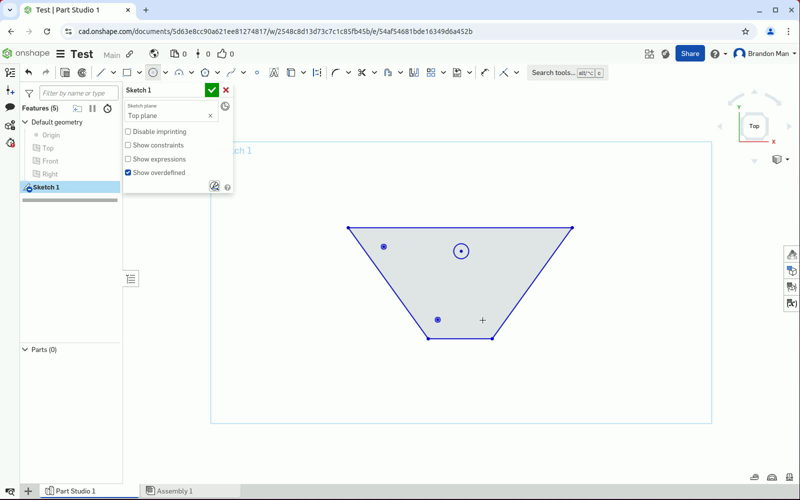
mouse_move(485, 319)
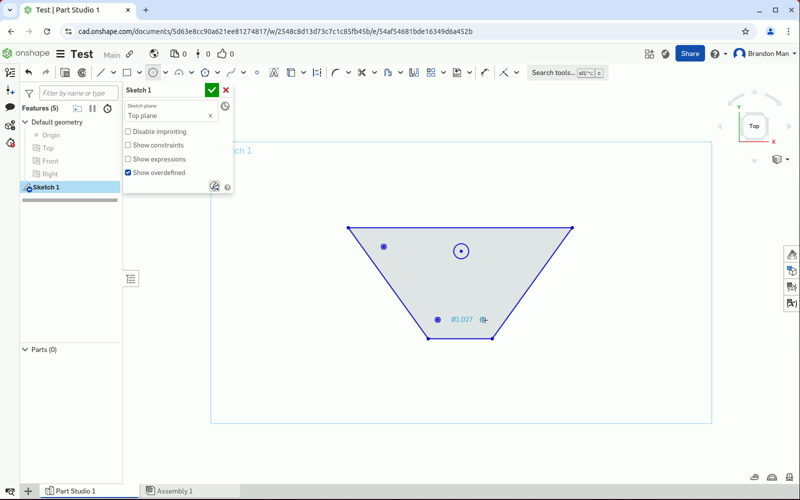
scroll(6)
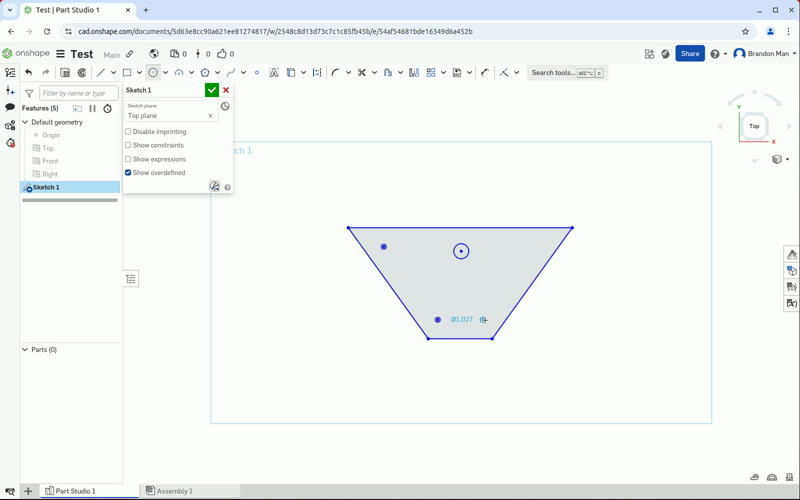
scroll(6)
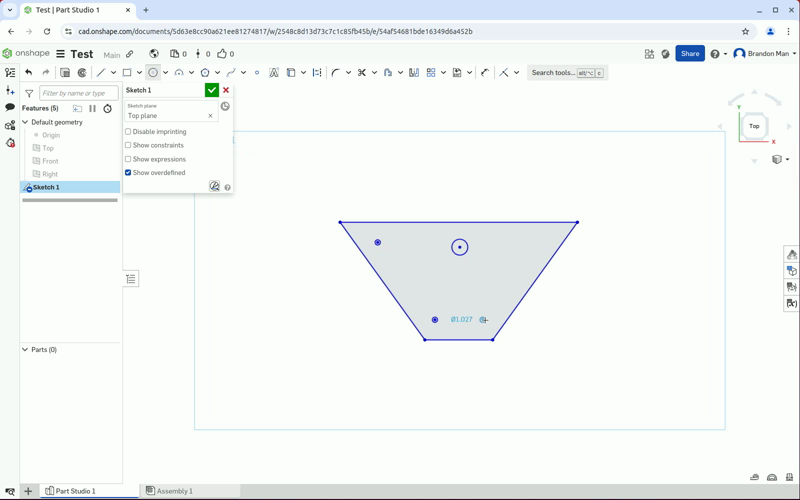
scroll(6)
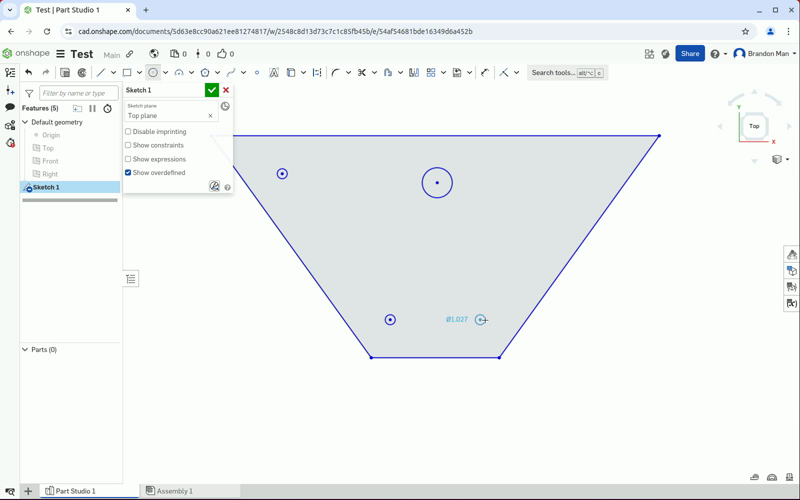
scroll(6)
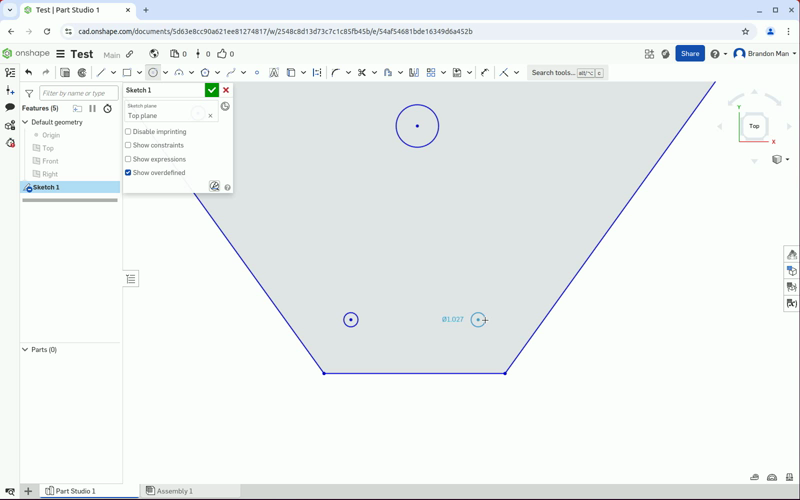
scroll(6)
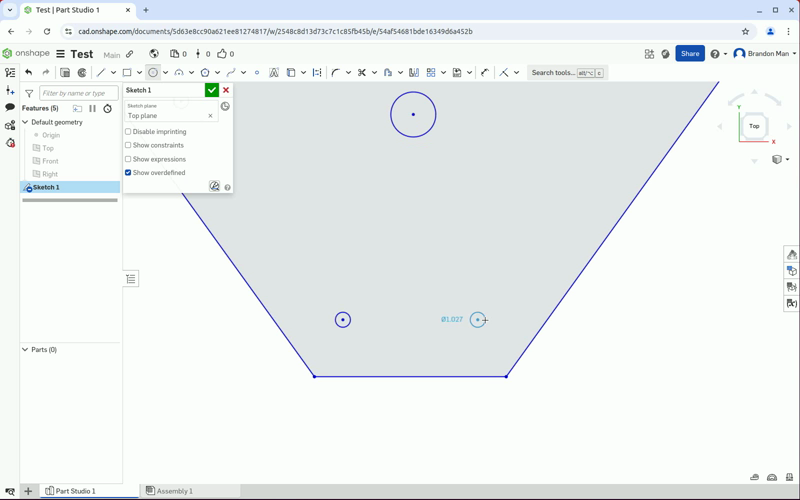
scroll(6)
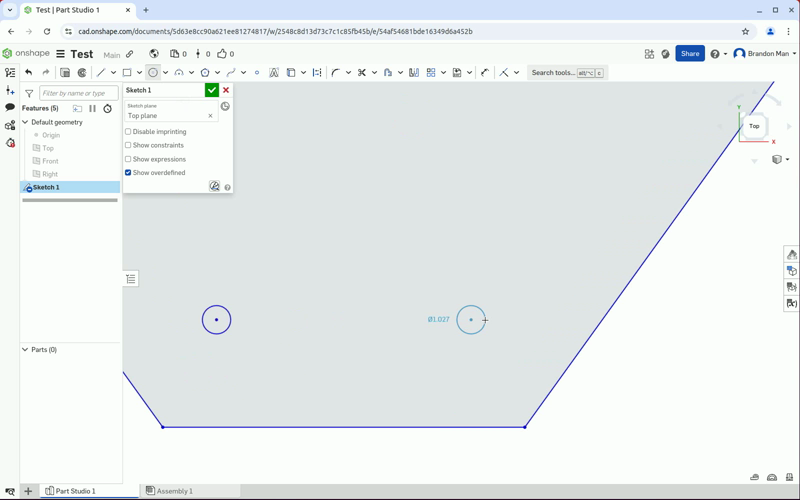
scroll(6)
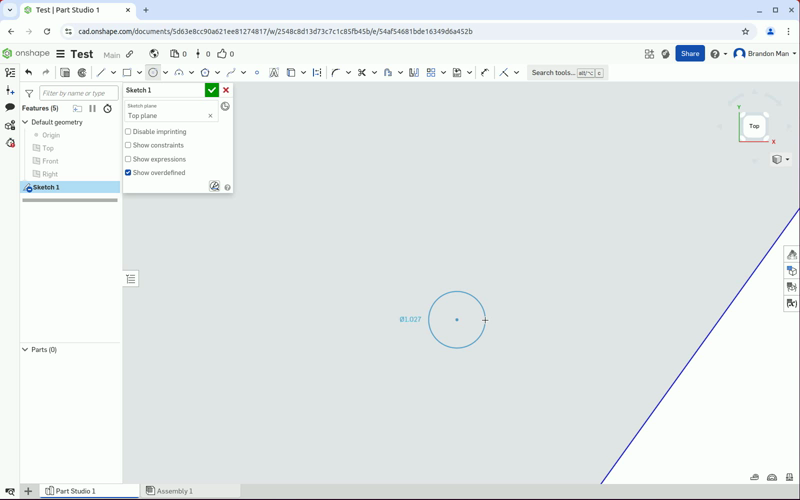
click(485, 319)
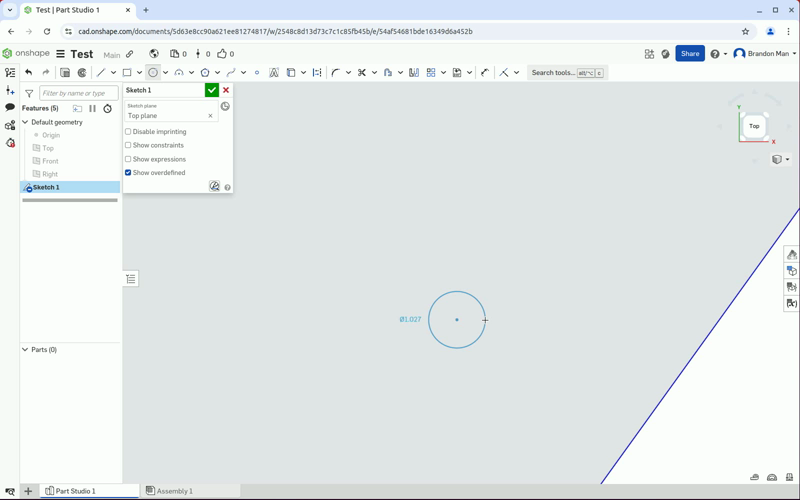
scroll(-6)
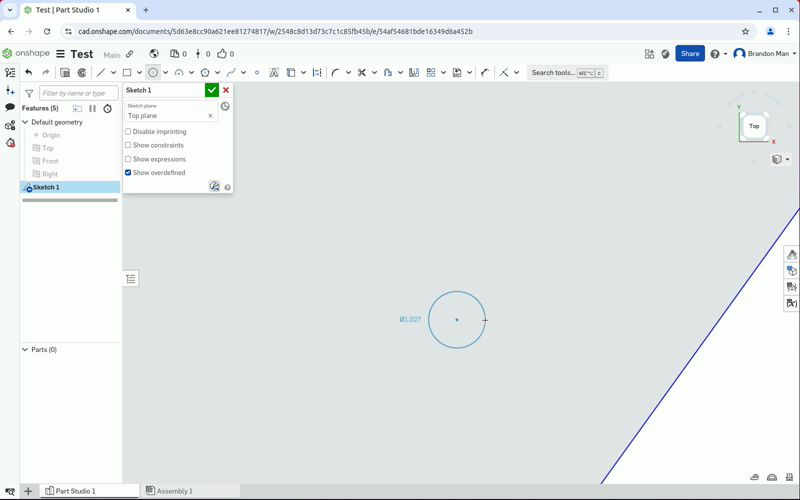
scroll(-6)
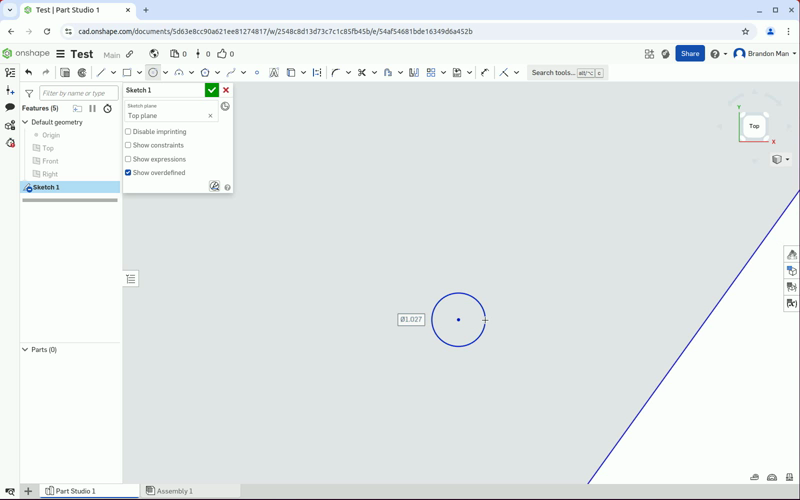
scroll(-6)
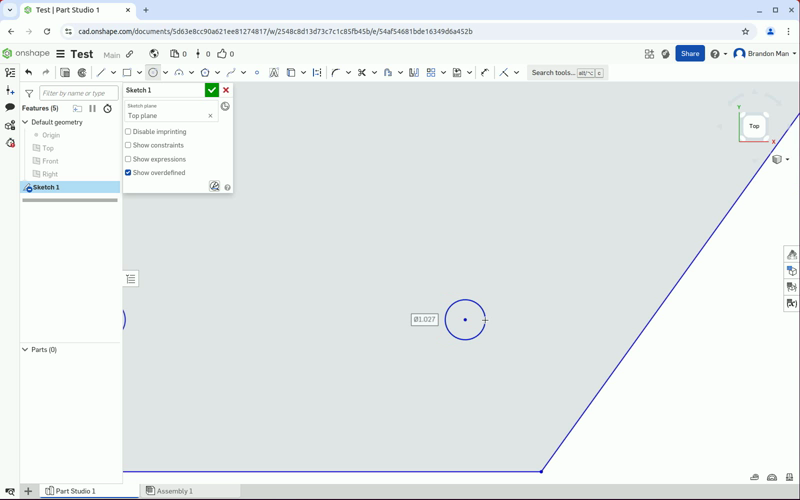
scroll(-6)
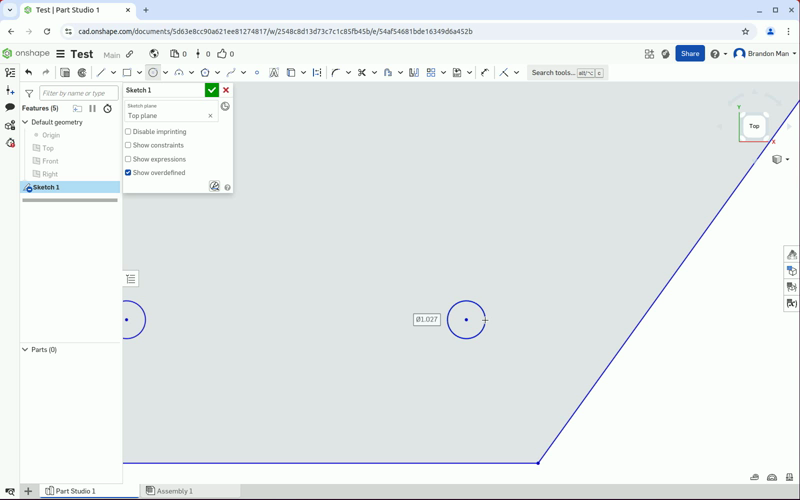
scroll(-6)
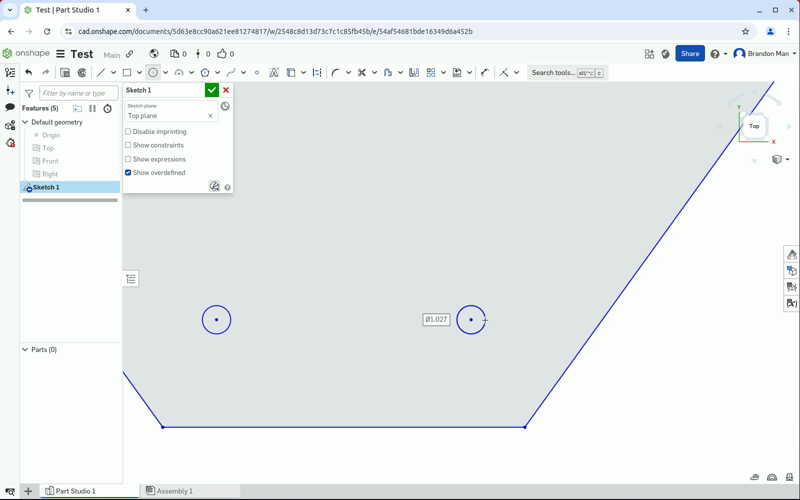
scroll(-6)
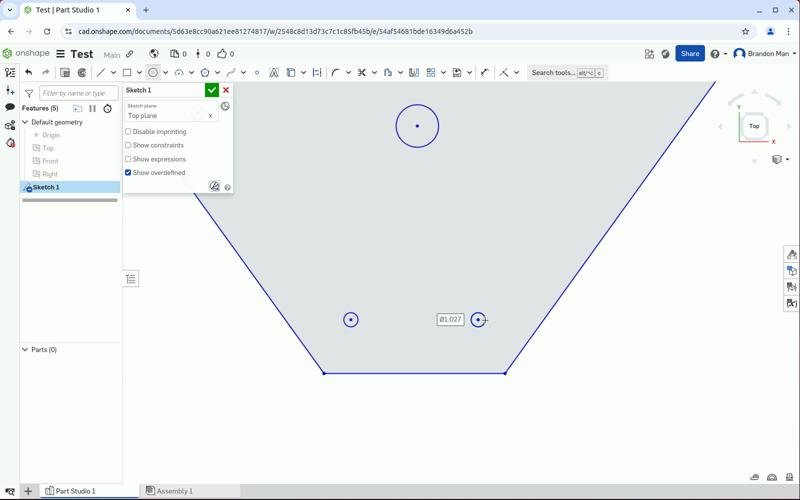
scroll(-6)
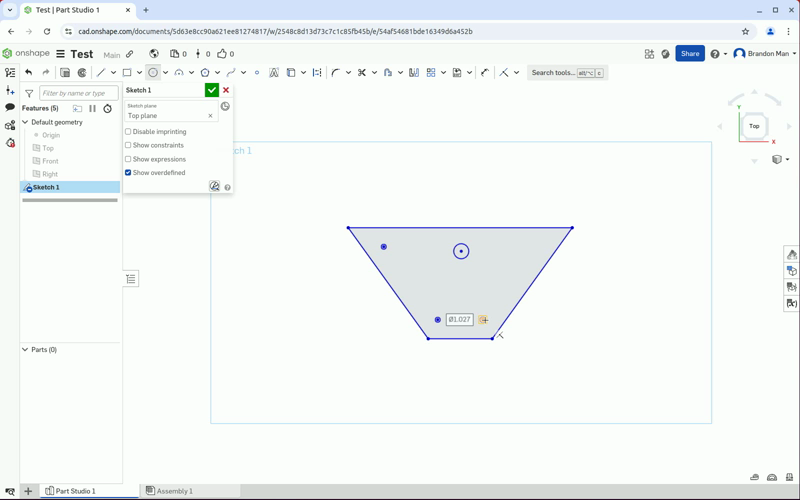
key(esc)
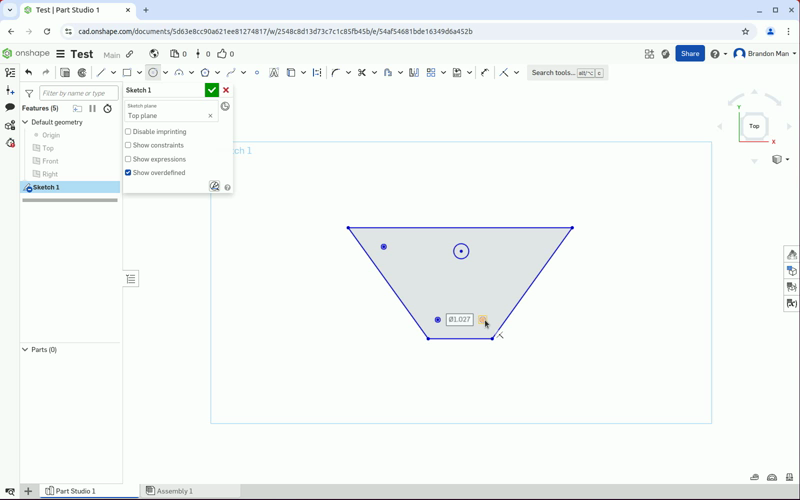
key(c)
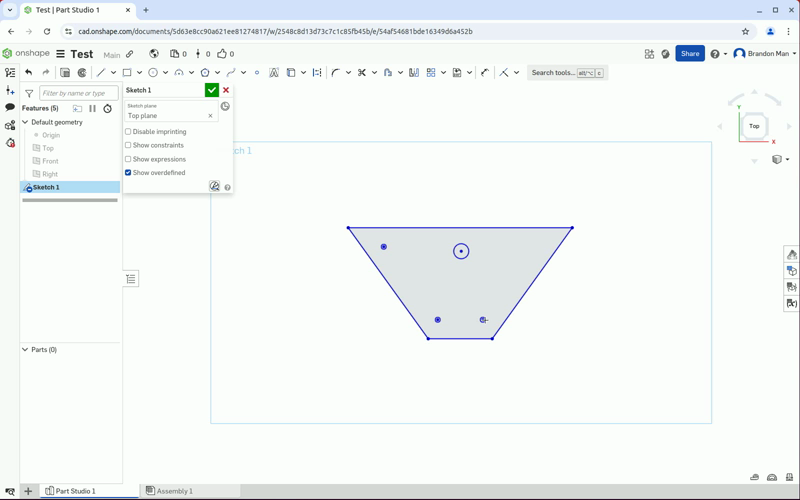
key_down(shift)
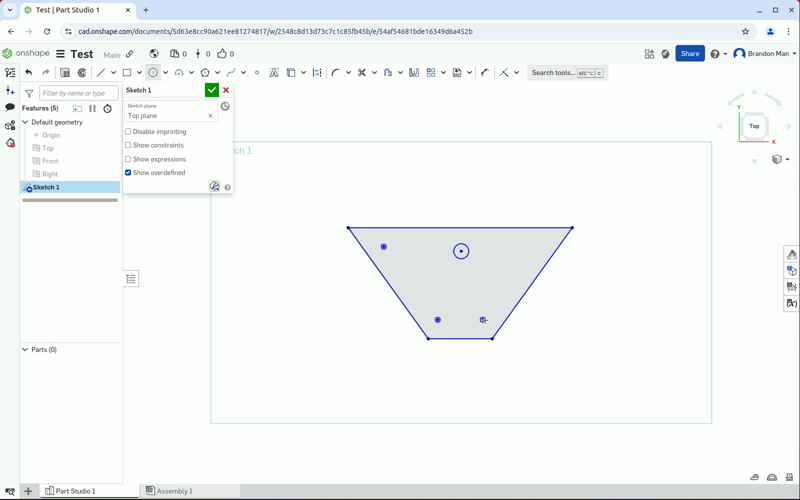
mouse_move(536, 246)
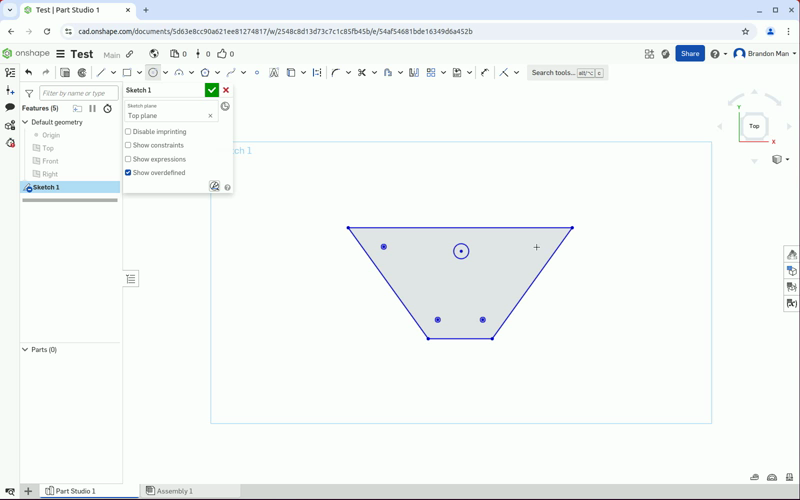
click(536, 246)
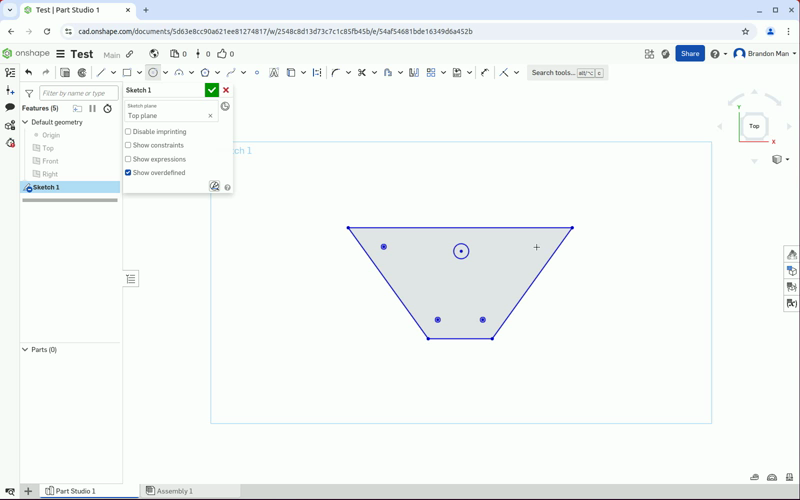
key_up(shift)
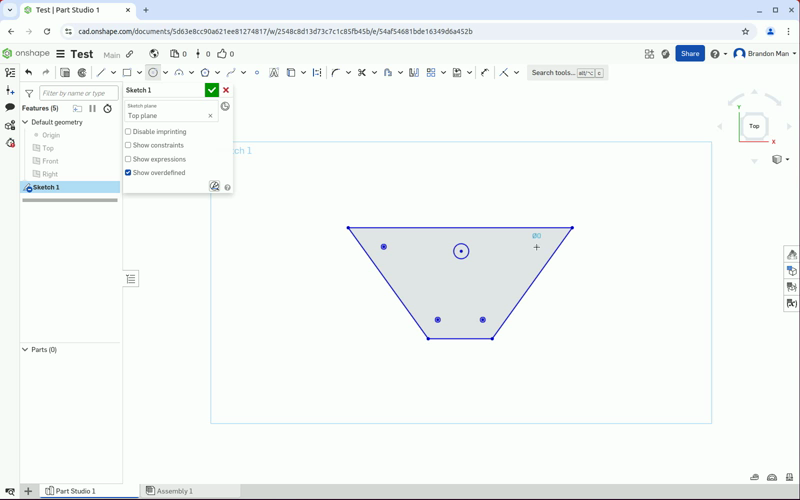
mouse_move(539, 246)
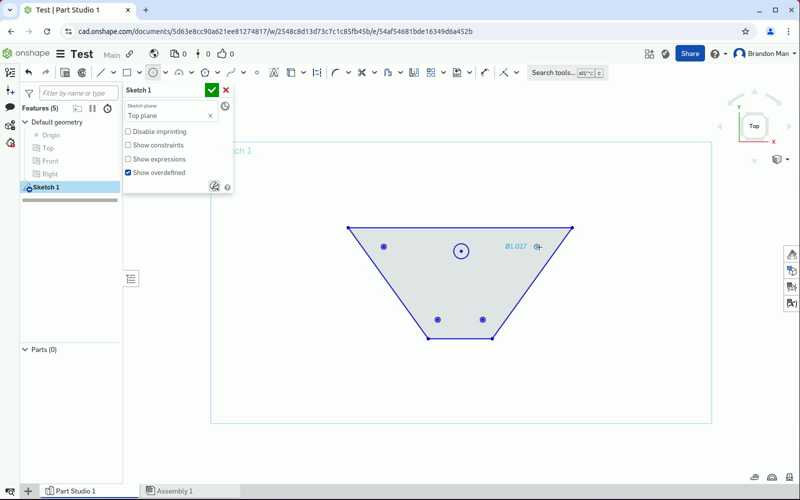
scroll(6)
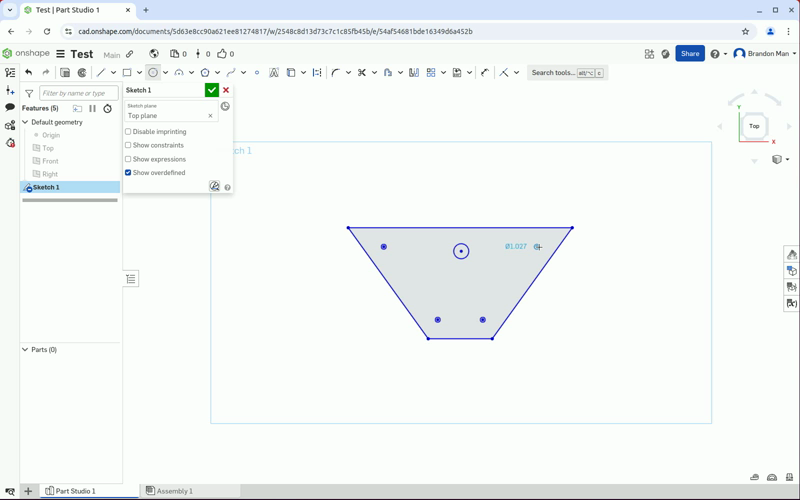
scroll(6)
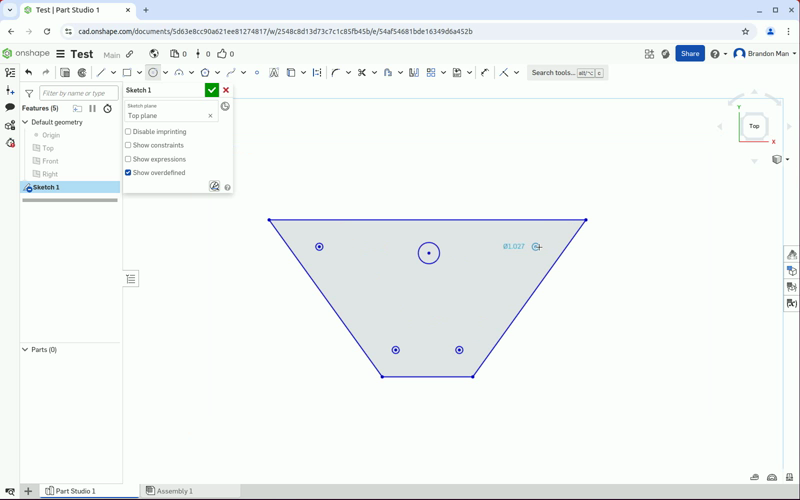
scroll(6)
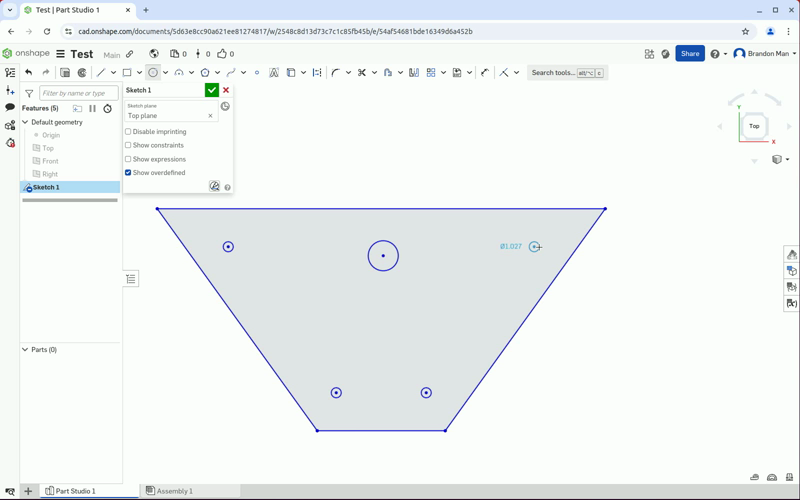
scroll(6)
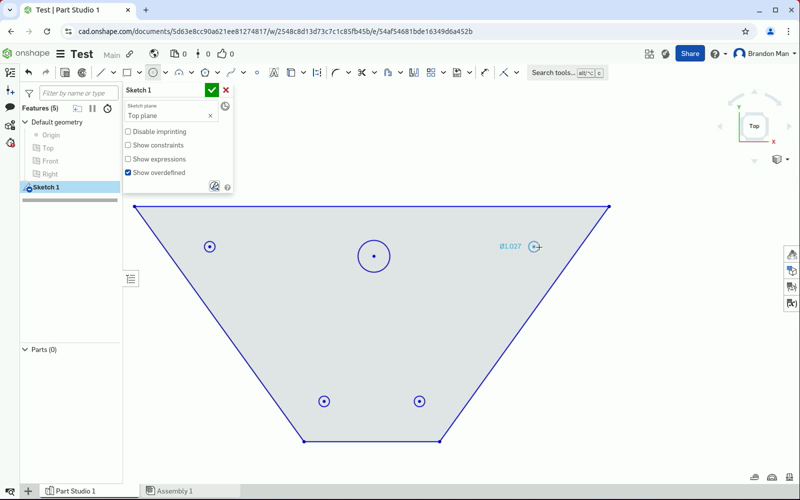
scroll(6)
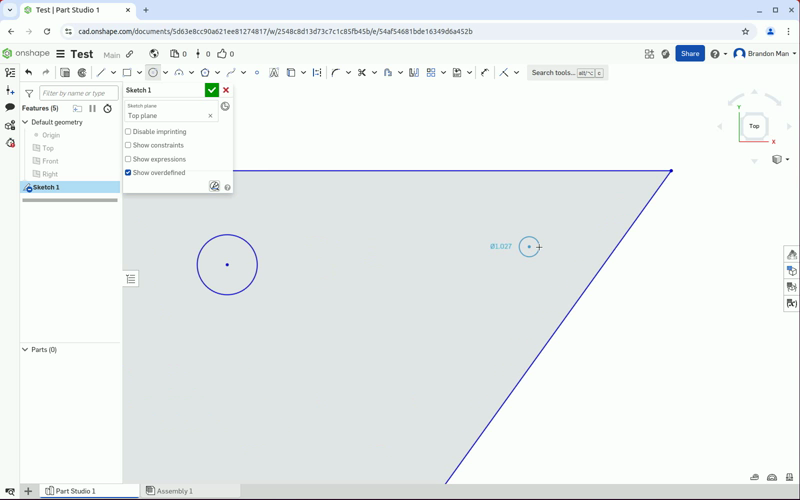
scroll(6)
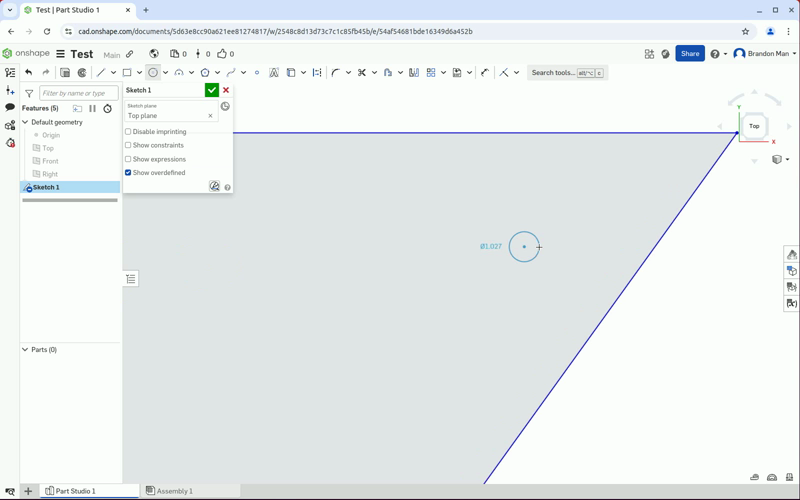
scroll(6)
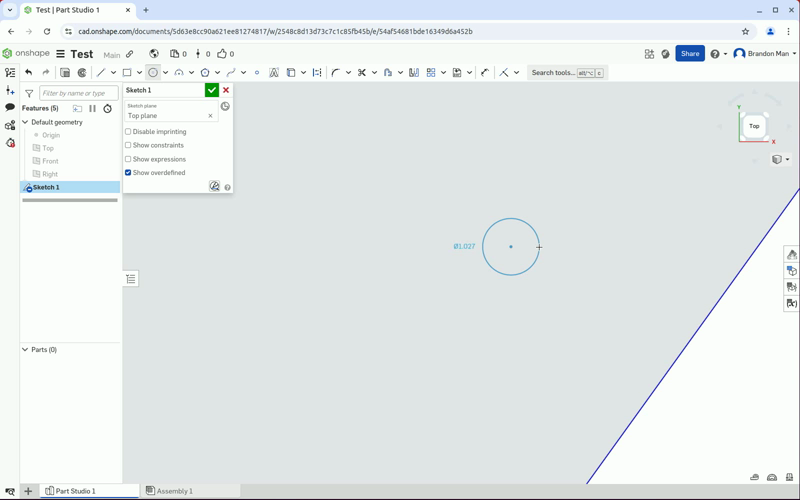
click(539, 246)
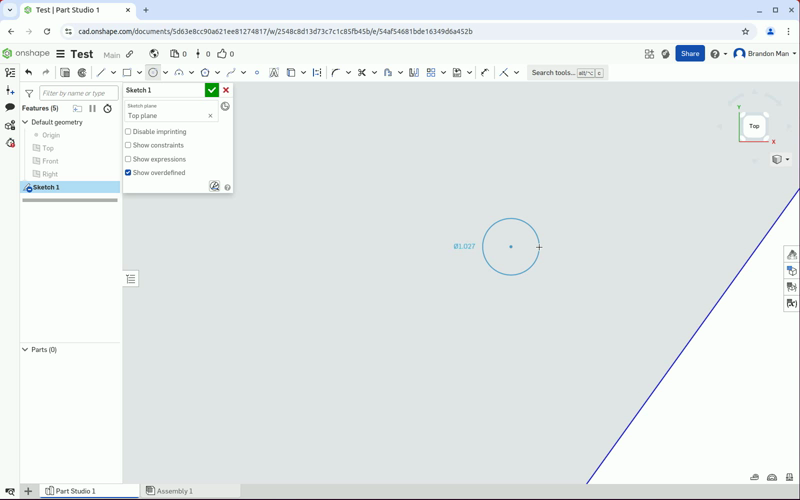
scroll(-6)
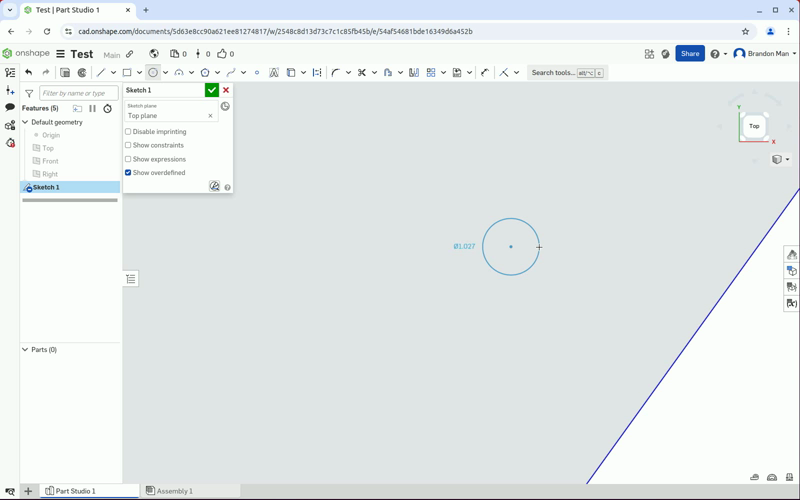
scroll(-6)
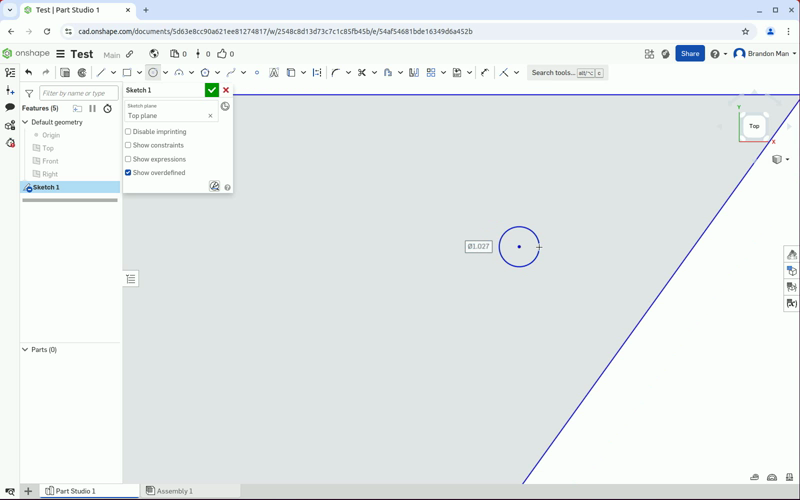
scroll(-6)
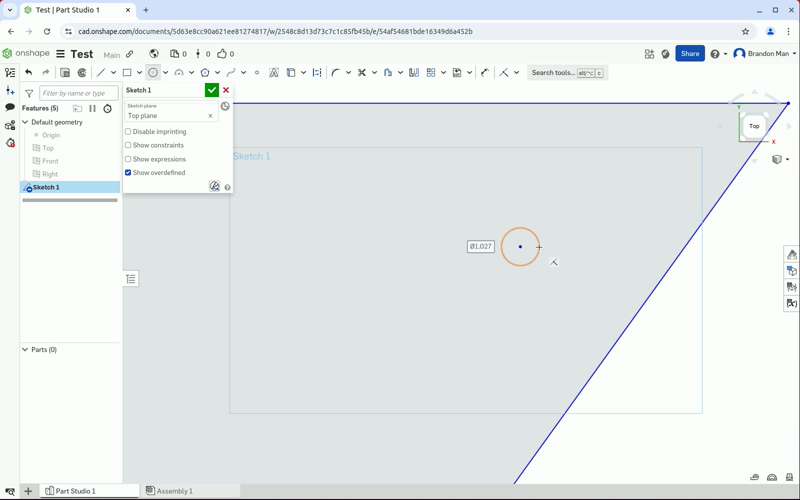
scroll(-6)
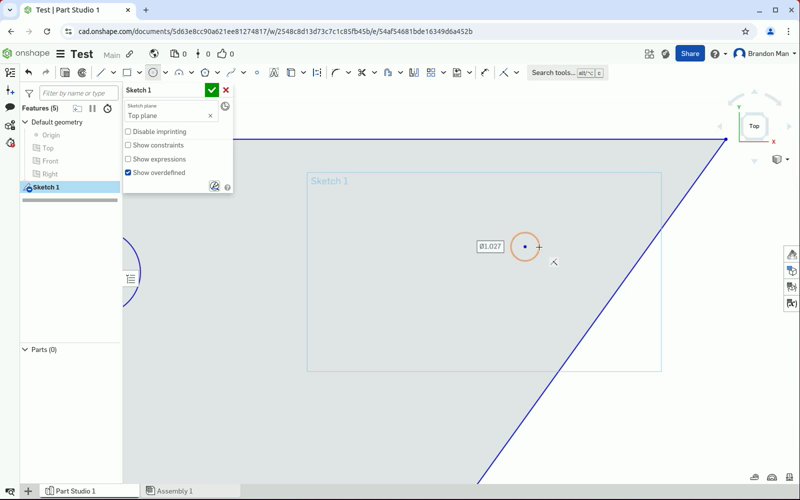
scroll(-6)
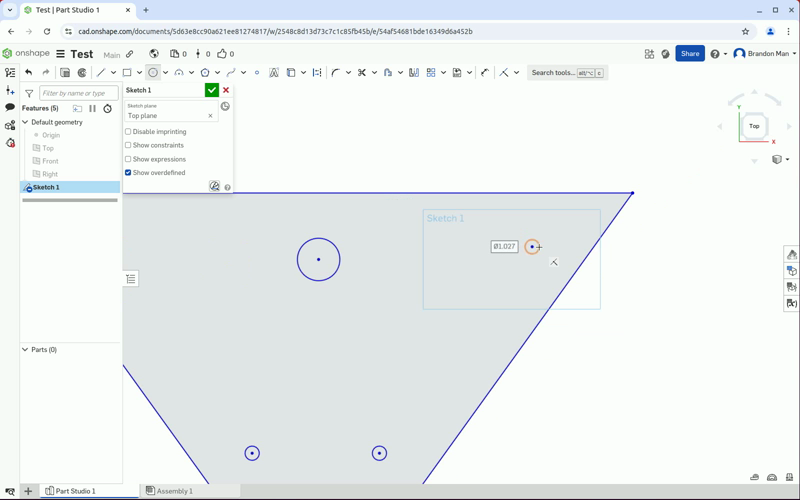
scroll(-6)
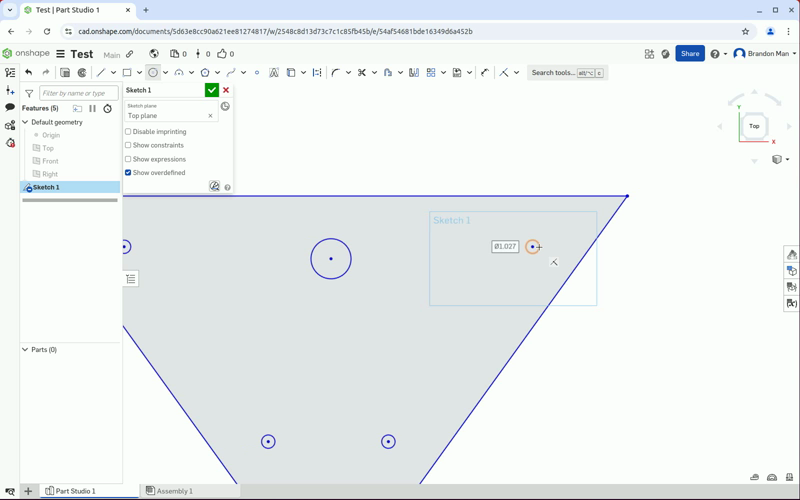
scroll(-6)
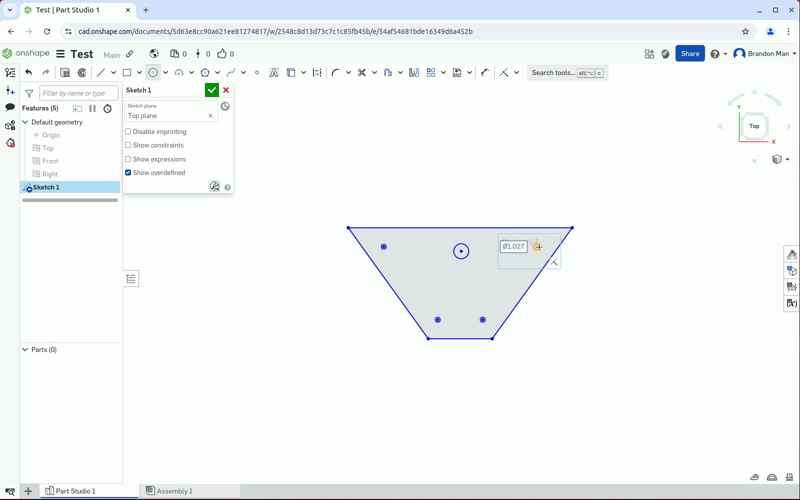
key(esc)
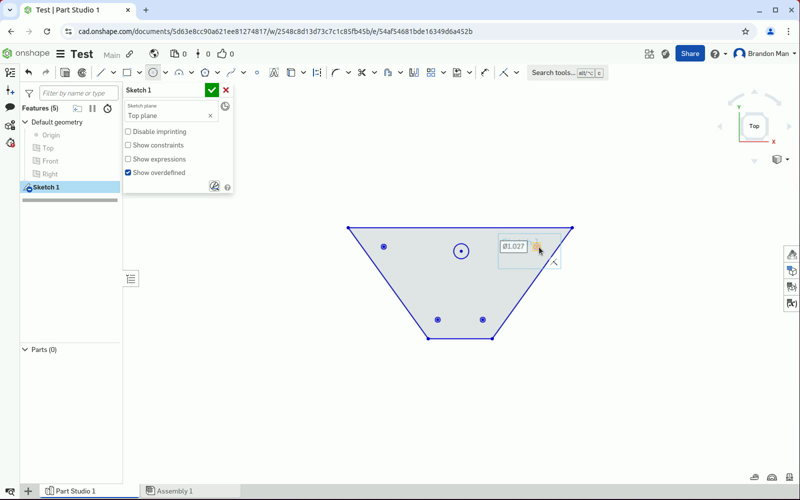
mouse_move(458, 324)
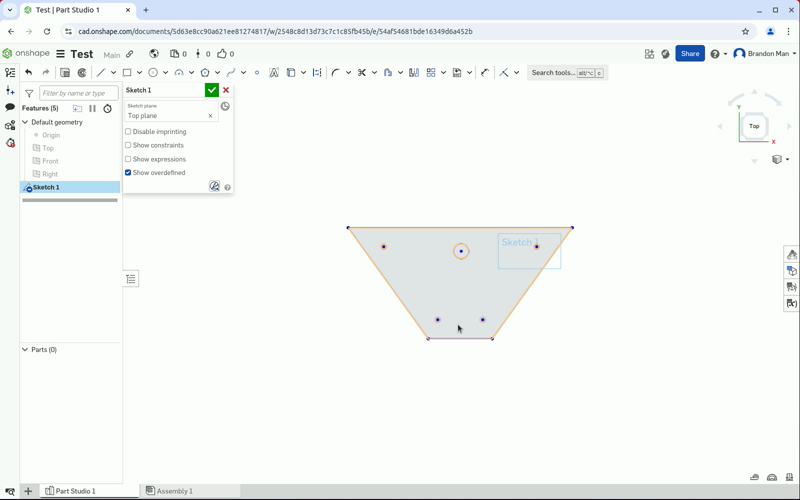
click(458, 324)
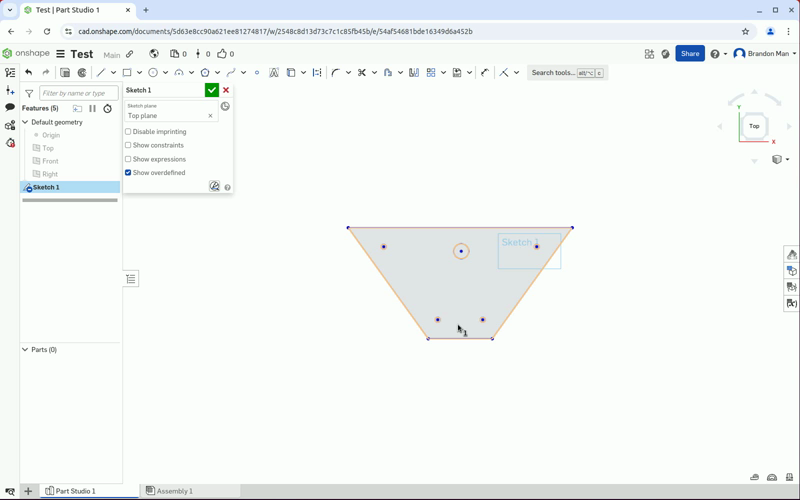
mouse_move(73, 352)
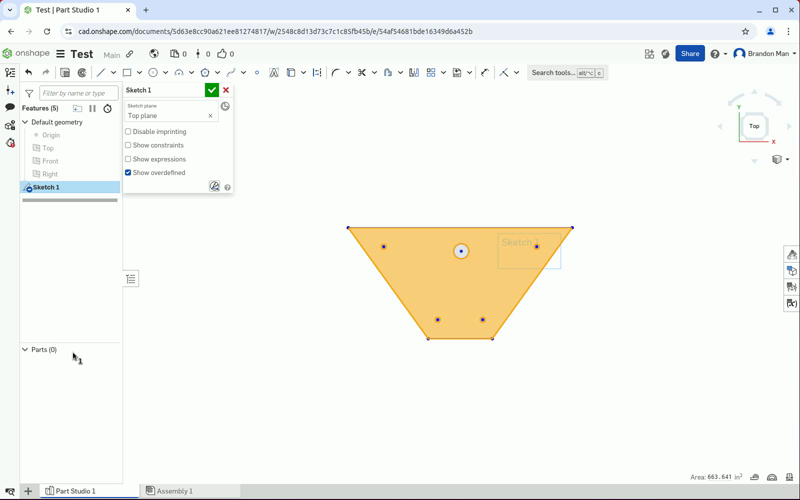
key(shift+y)
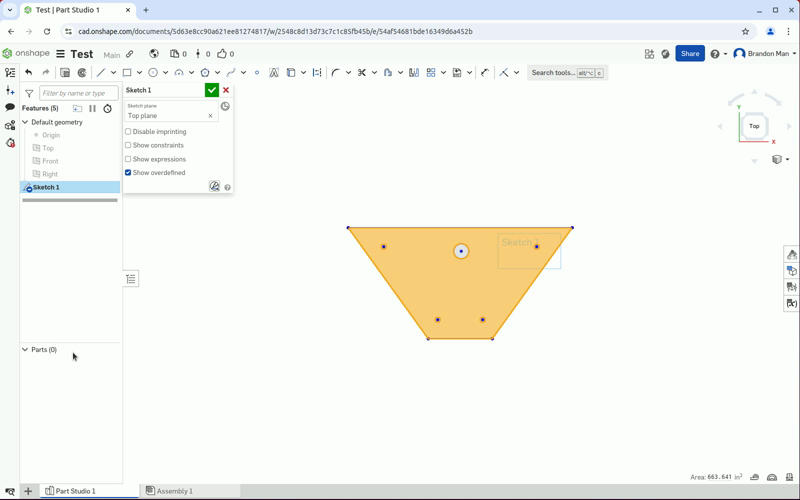
key(shift+e)
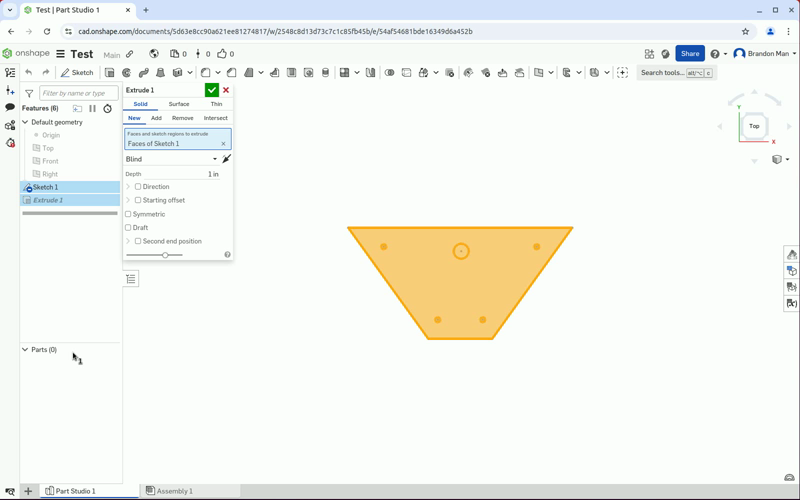
mouse_move(143, 106)
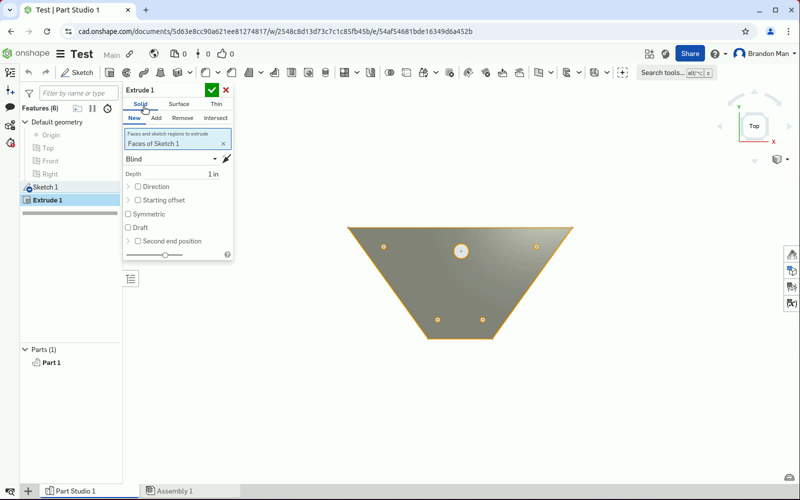
click(143, 106)
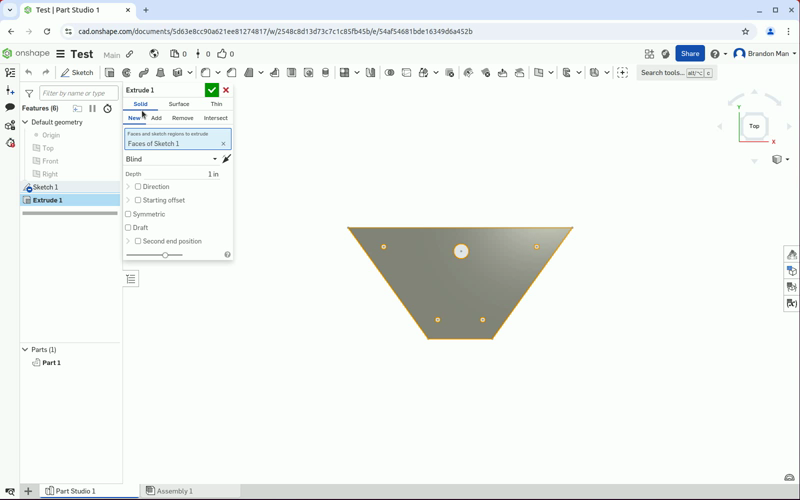
mouse_move(137, 120)
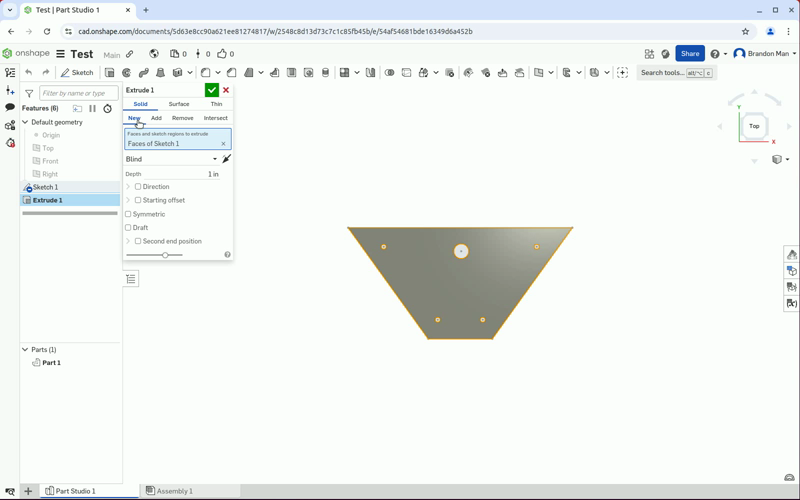
click(137, 120)
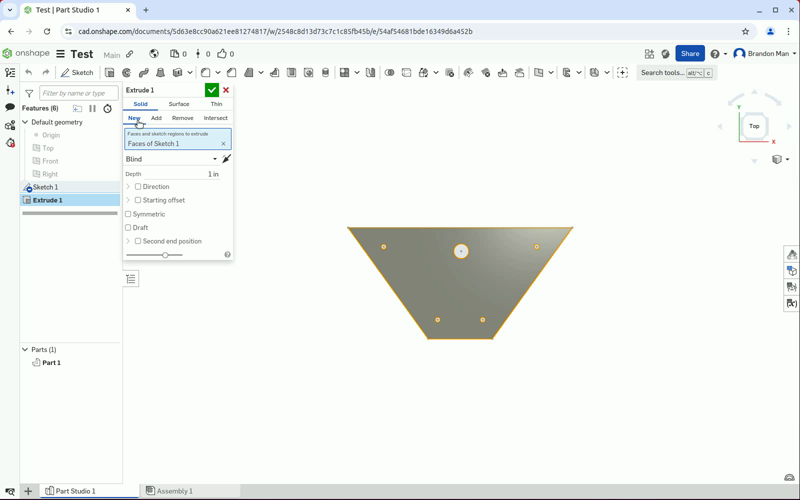
key(tab, 4)
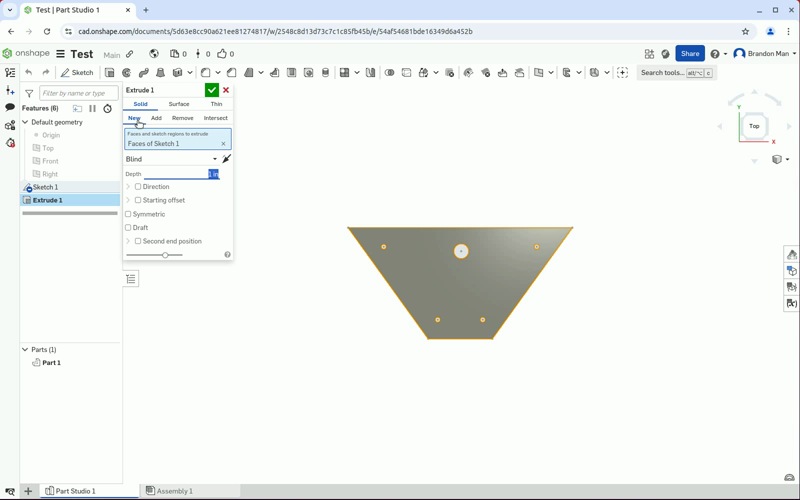
text(17.813)
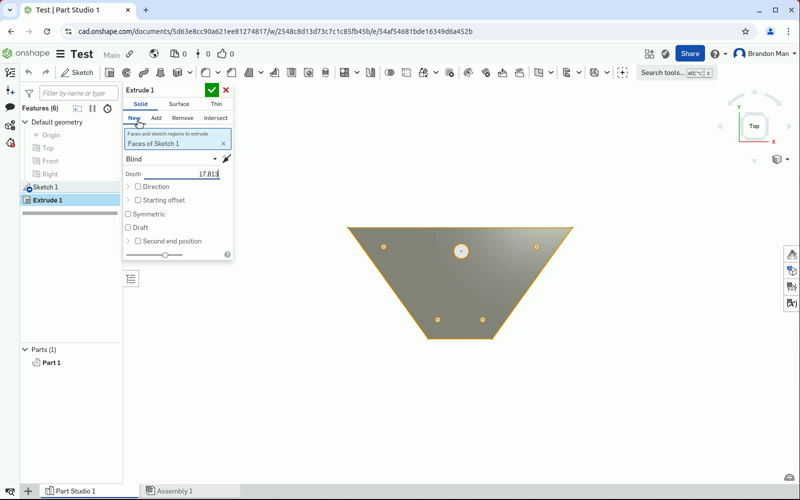
key(enter)
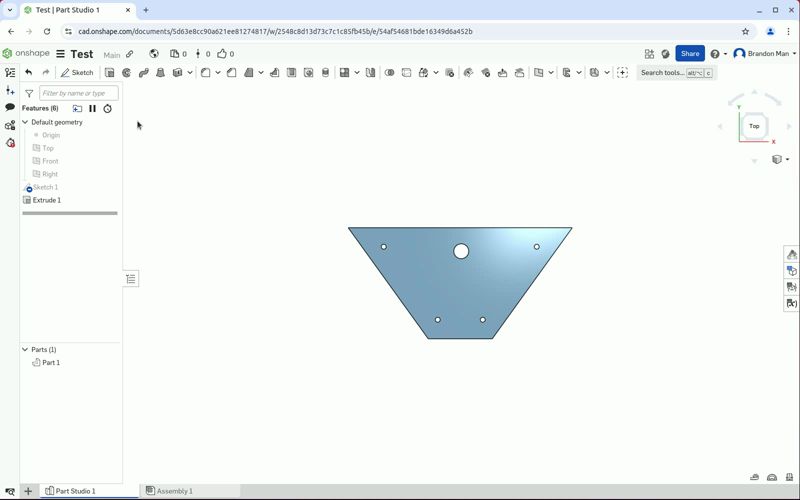
key(shift+h)
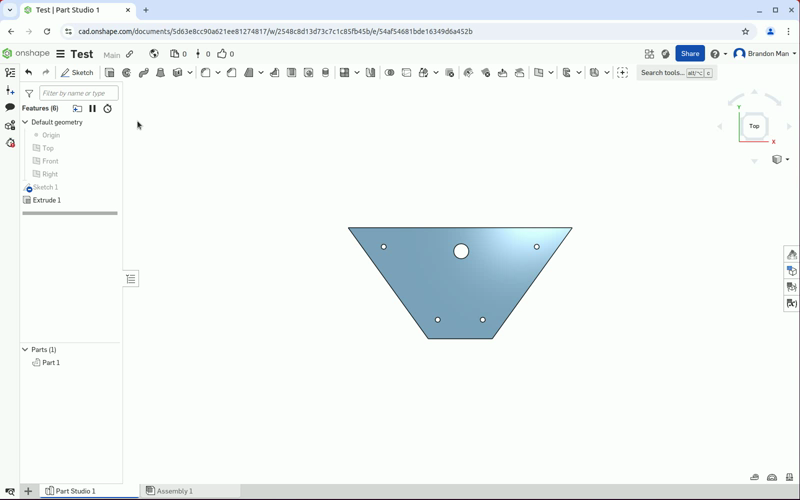
key(shift+h)
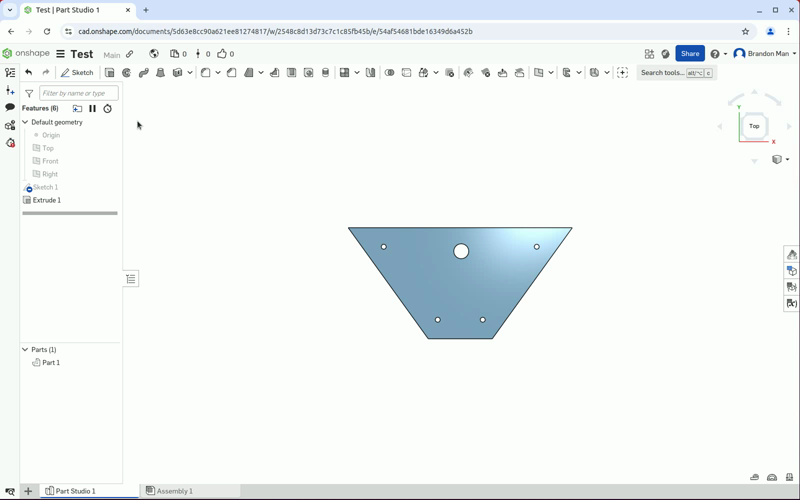
mouse_move(73, 189)
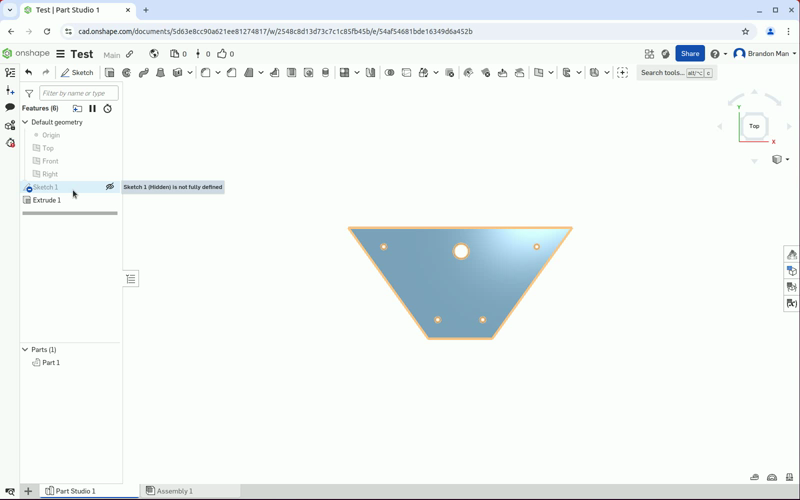
click(73, 189)
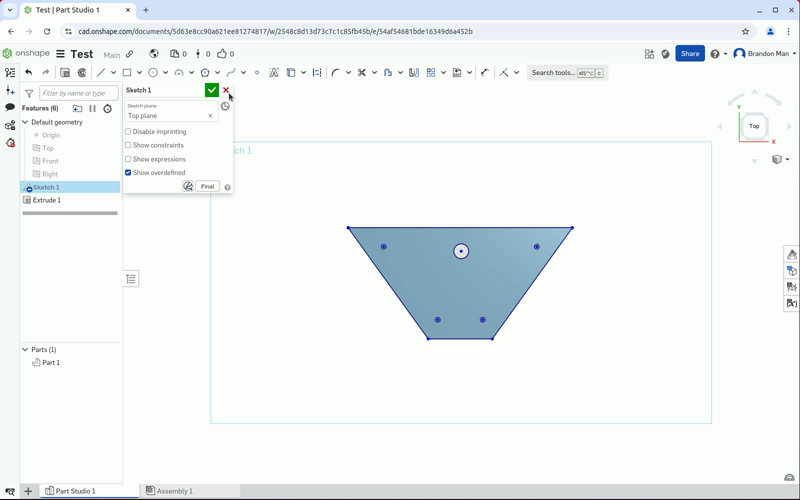
mouse_move(229, 92)
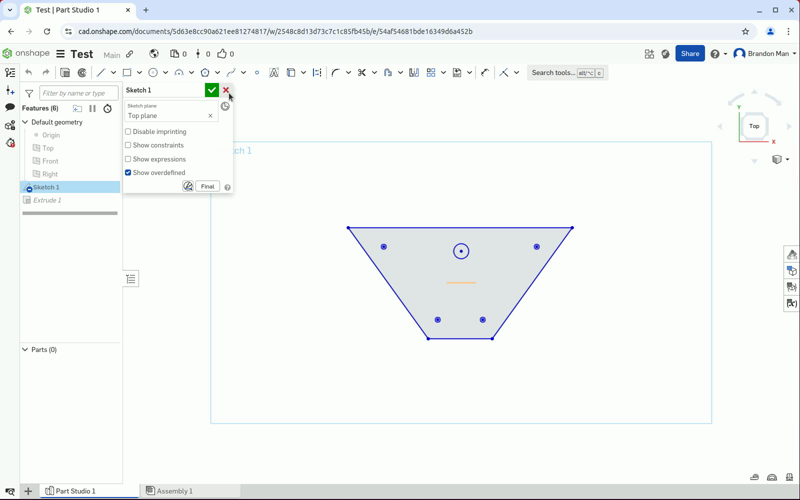
click(229, 92)
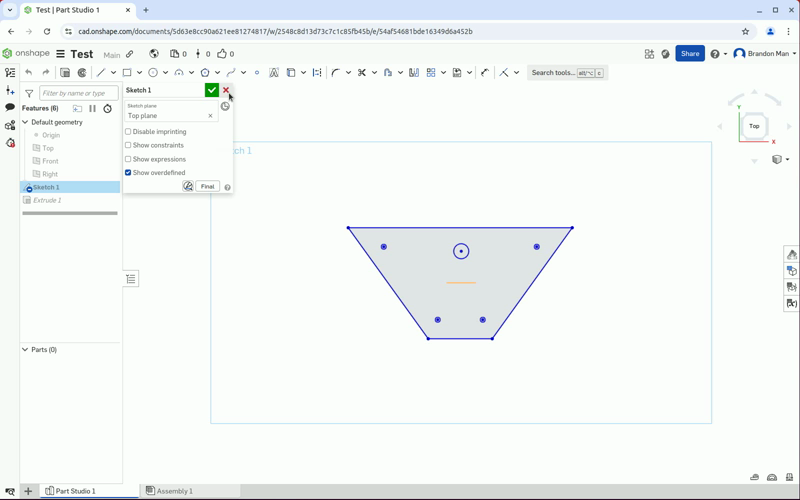
key(shift+s)
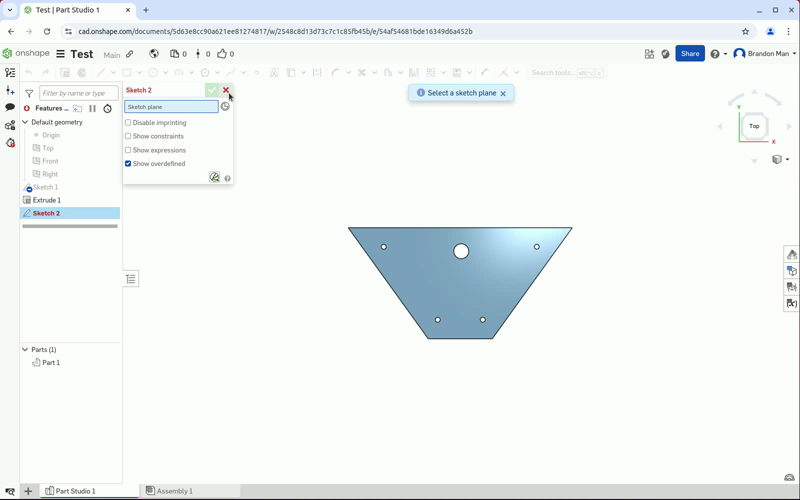
mouse_move(73, 150)
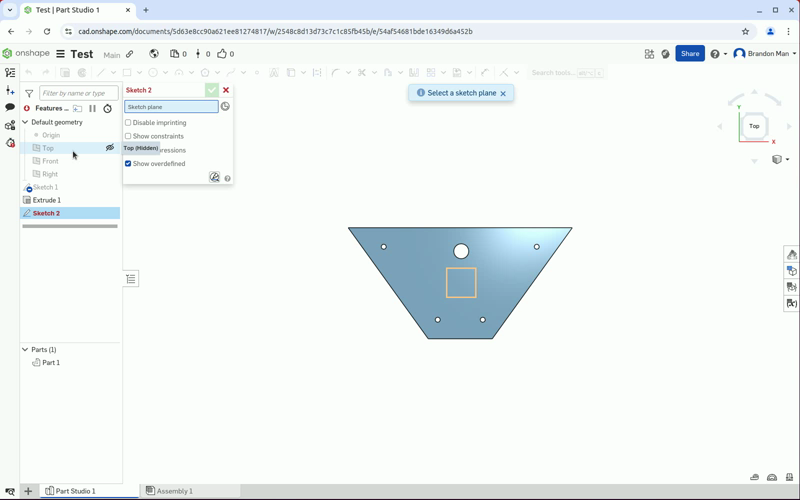
click(73, 150)
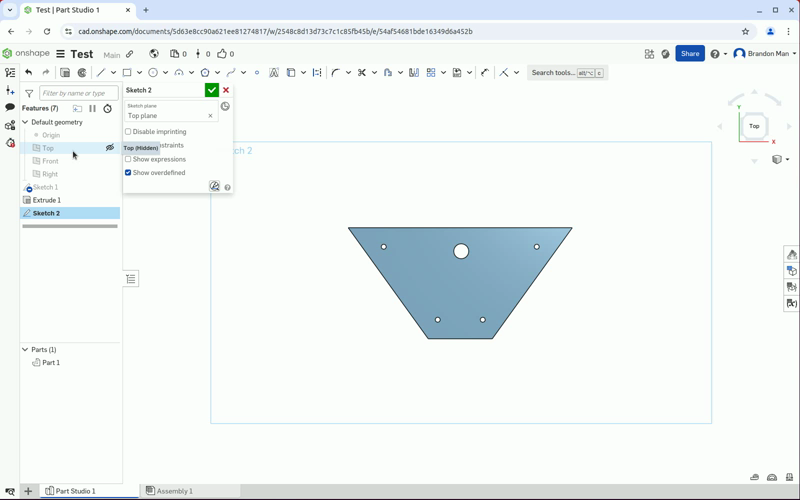
mouse_move(73, 352)
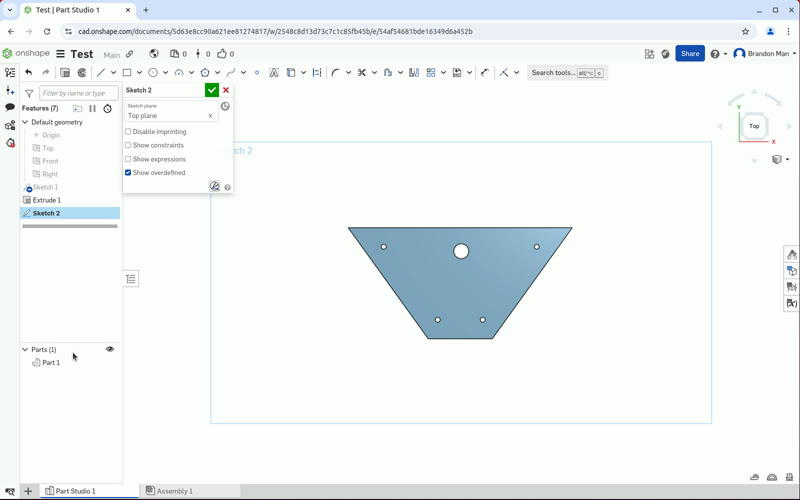
key(y)
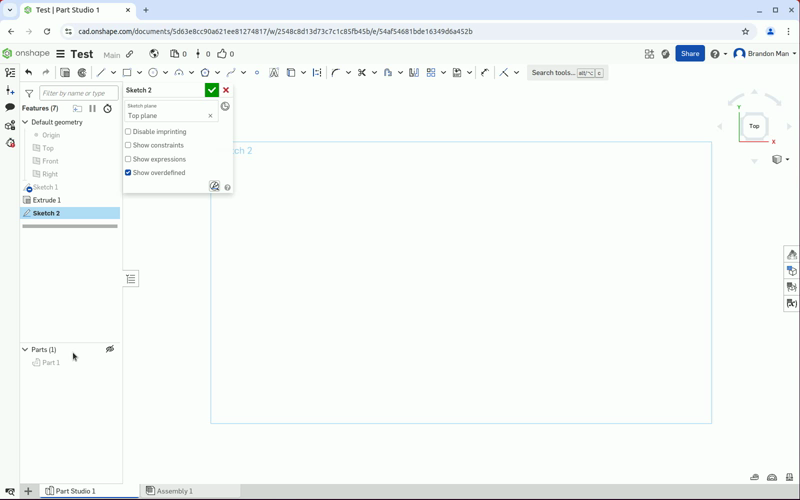
key(c)
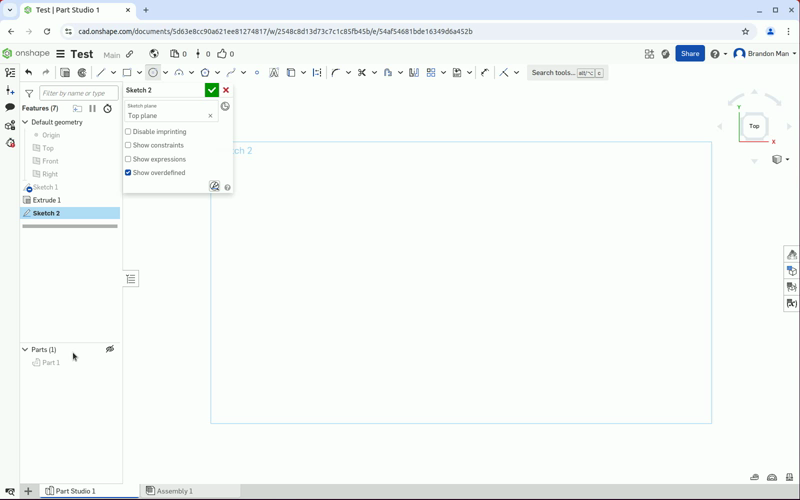
key_down(shift)
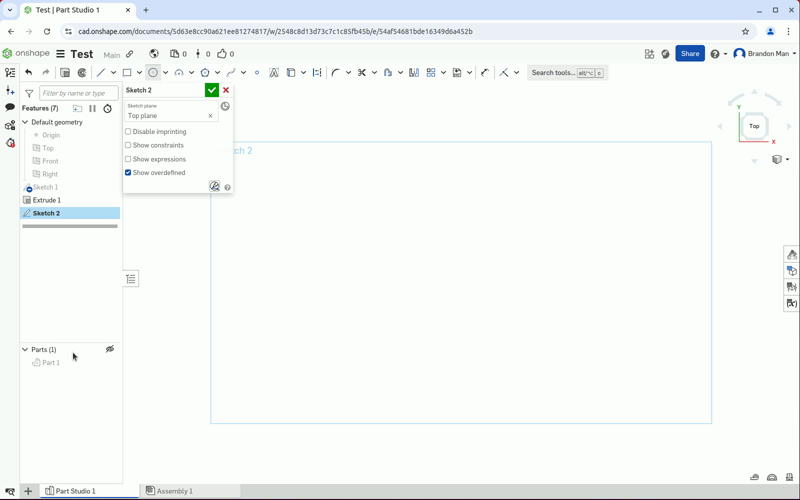
mouse_move(538, 245)
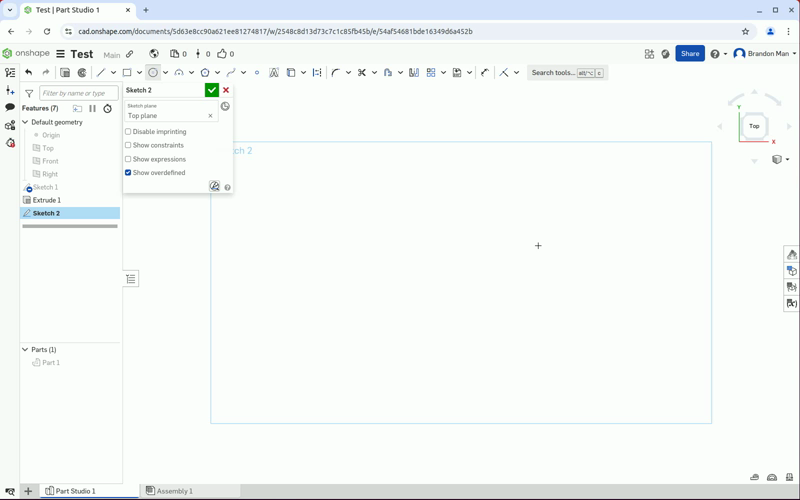
click(538, 245)
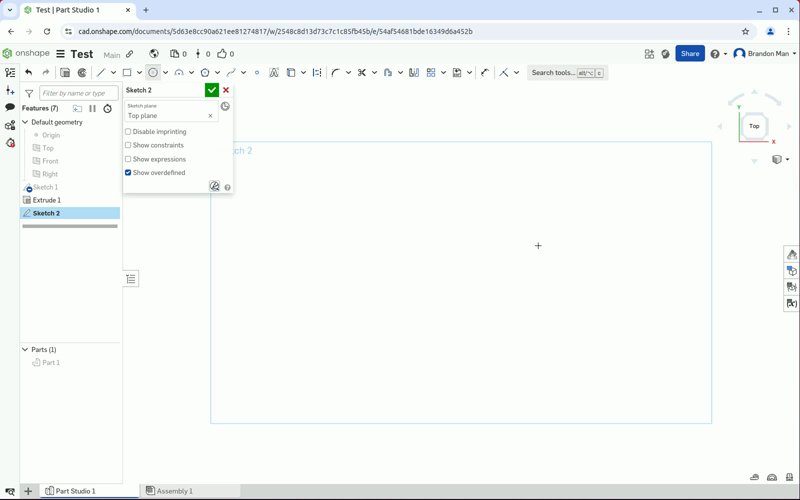
key_up(shift)
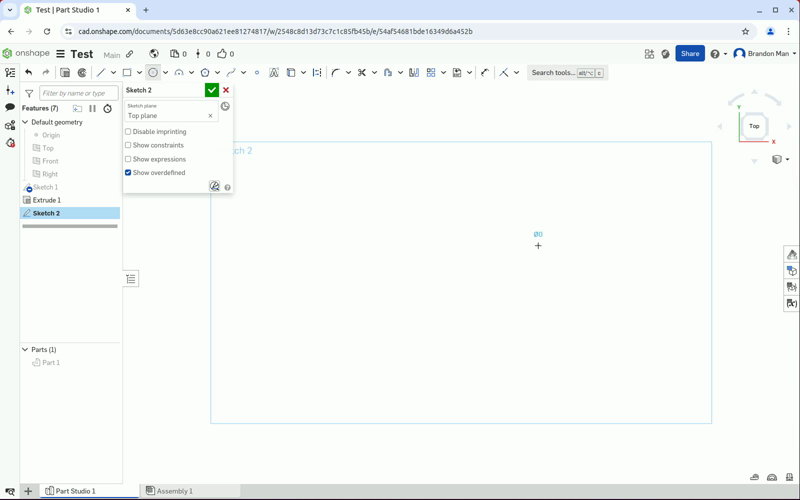
mouse_move(541, 245)
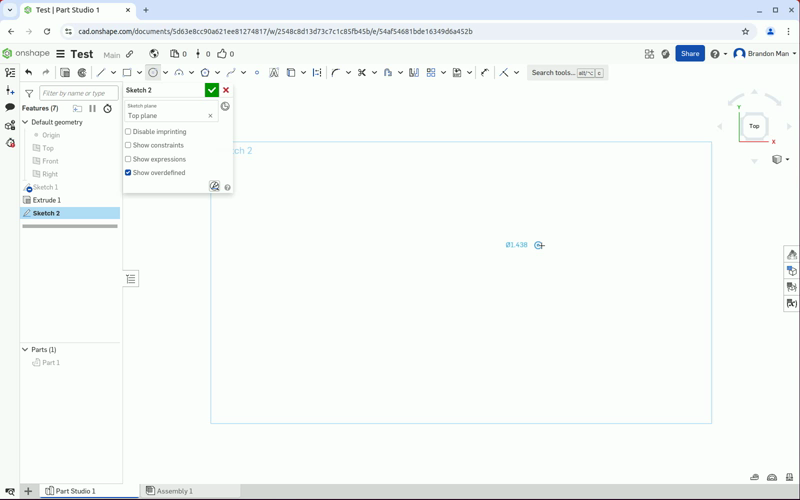
click(541, 245)
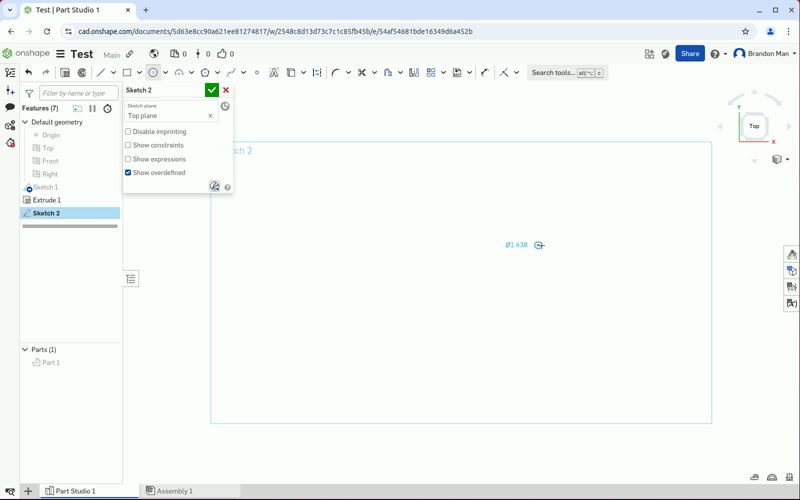
key(esc)
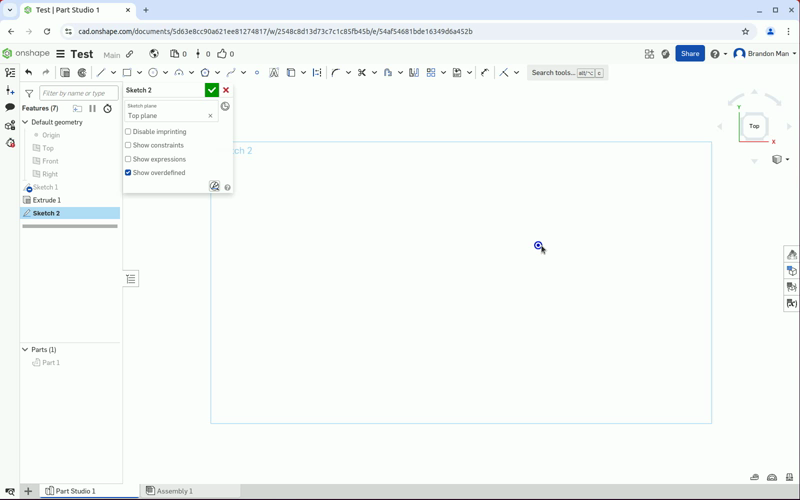
mouse_move(538, 245)
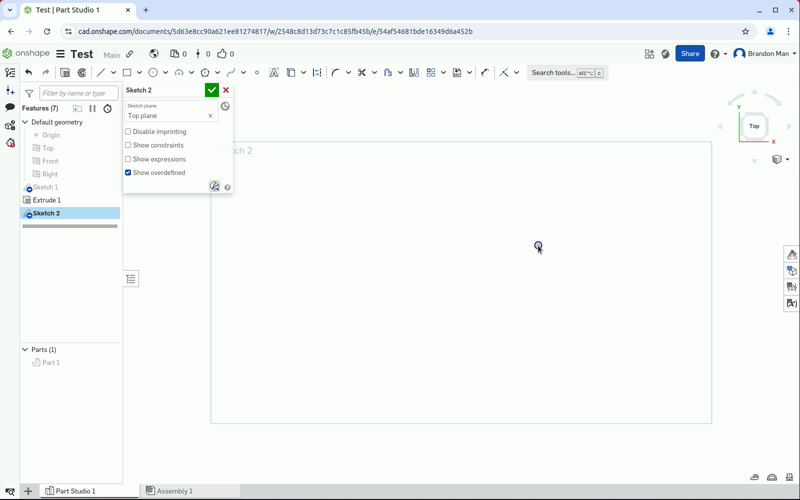
scroll(6)
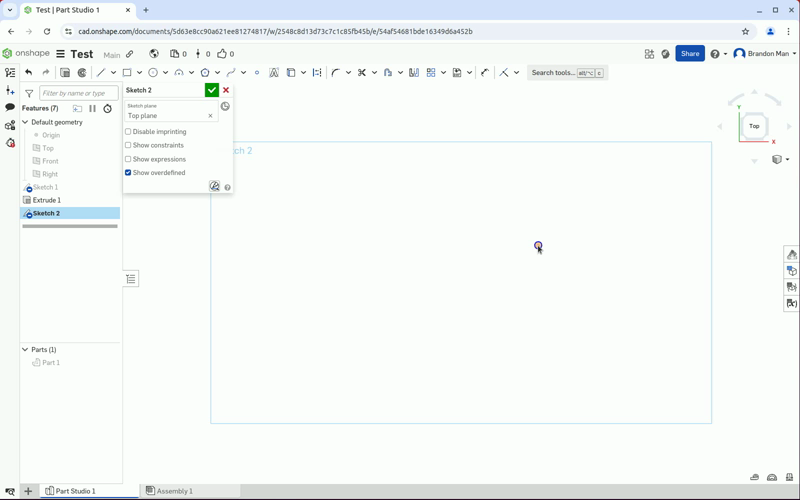
scroll(6)
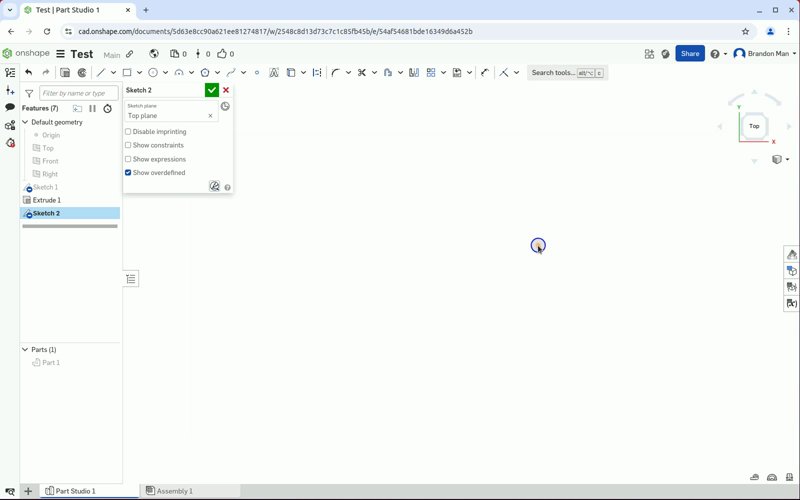
scroll(6)
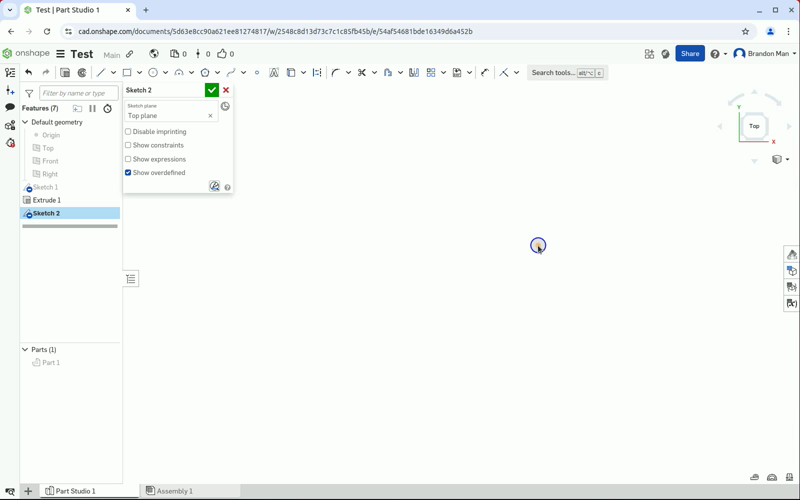
scroll(6)
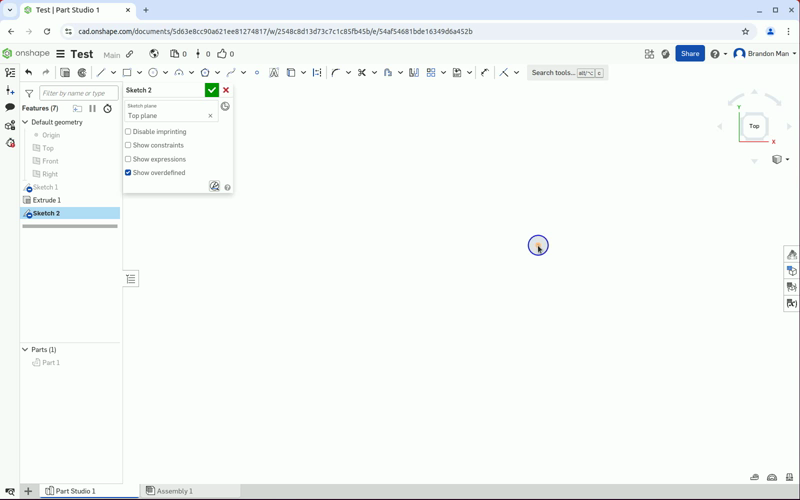
scroll(6)
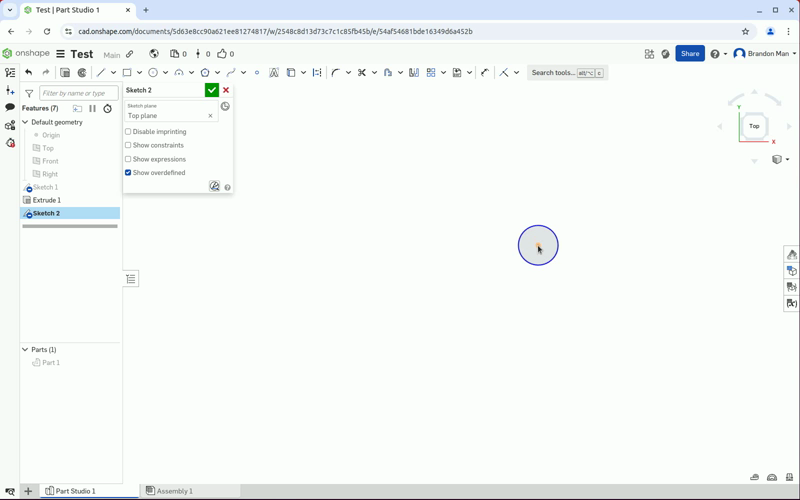
scroll(6)
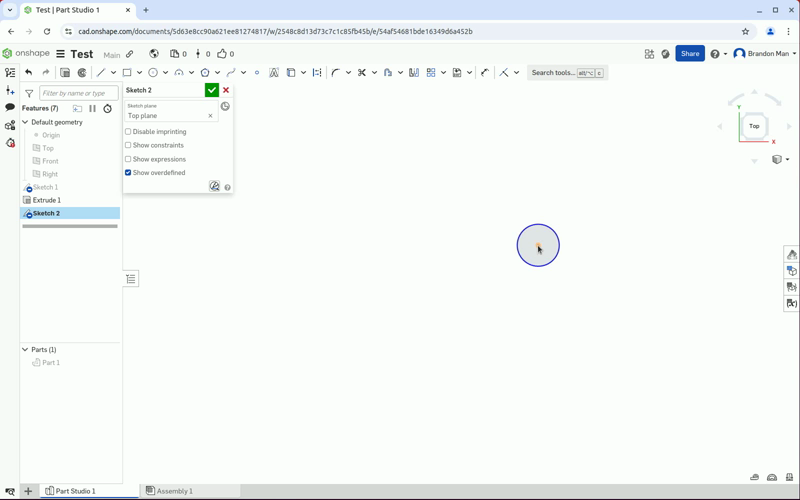
scroll(6)
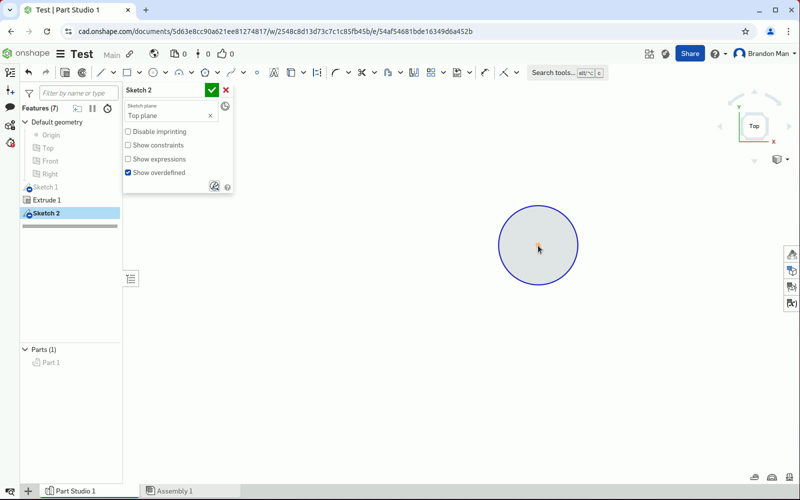
click(538, 245)
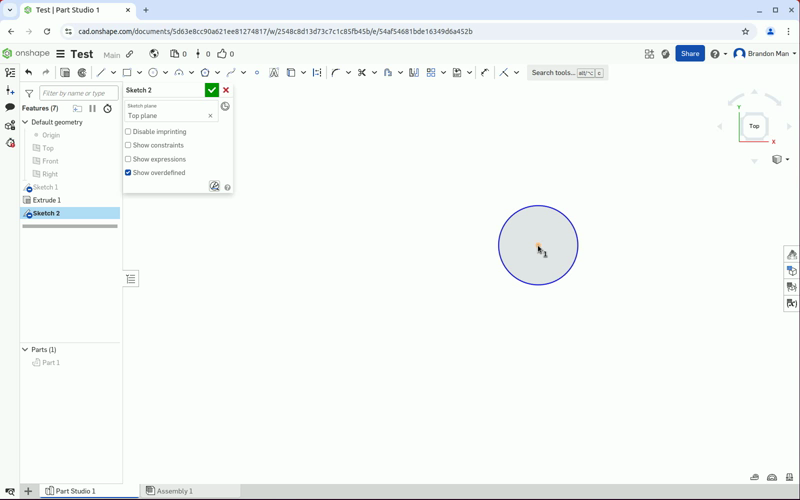
scroll(-6)
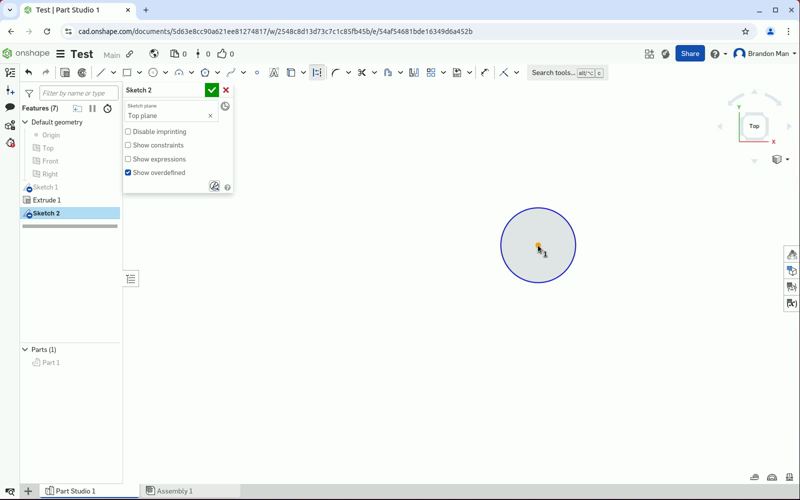
scroll(-6)
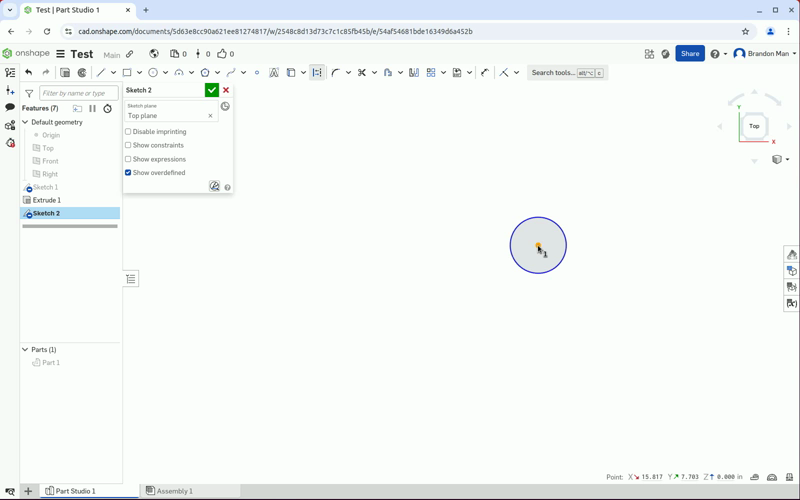
scroll(-6)
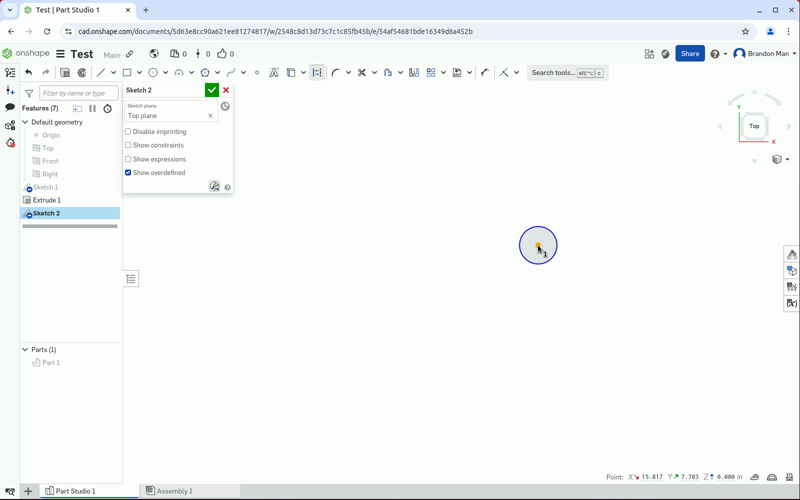
scroll(-6)
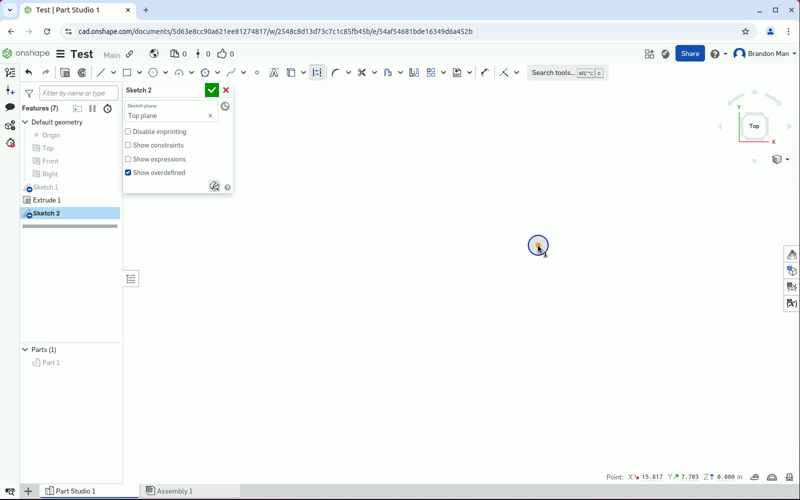
scroll(-6)
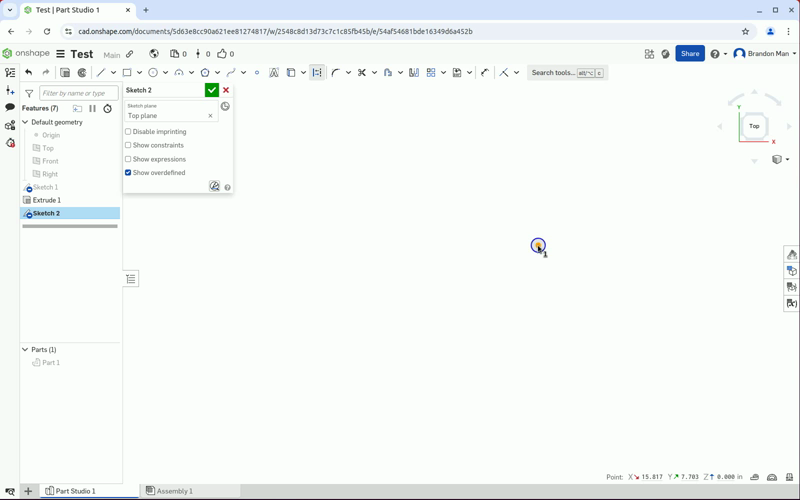
scroll(-6)
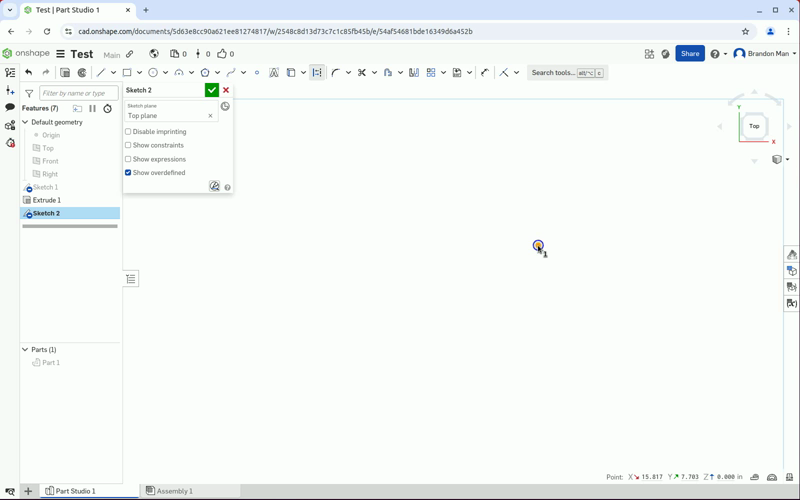
scroll(-6)
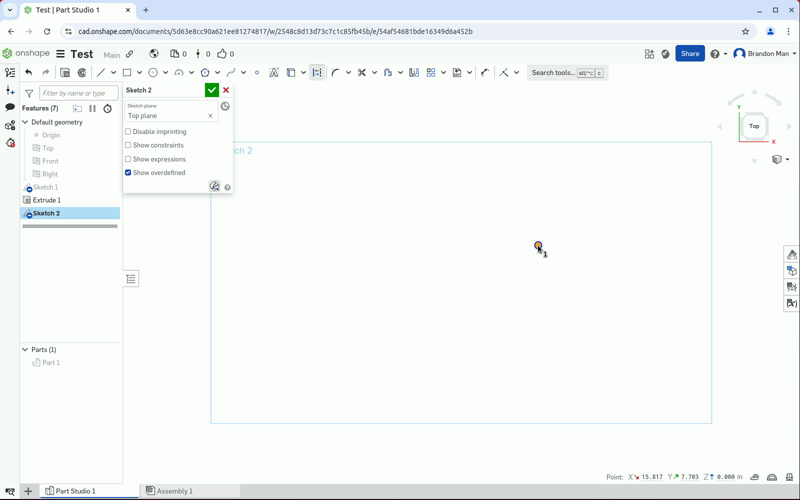
mouse_move(73, 352)
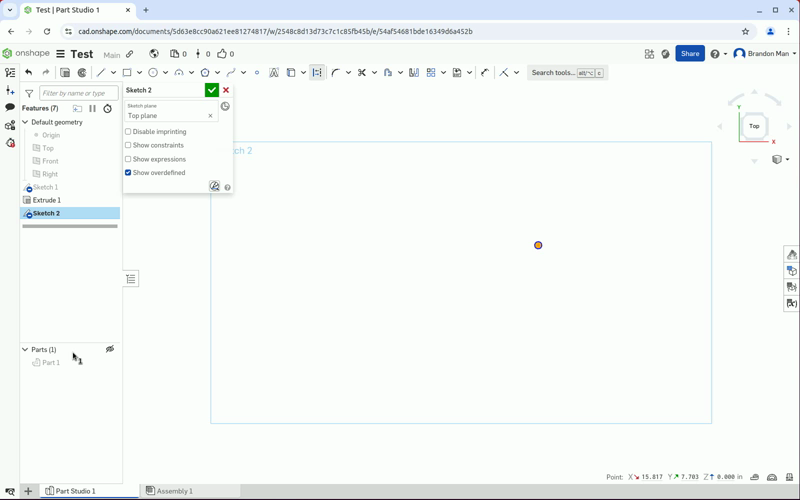
key(shift+y)
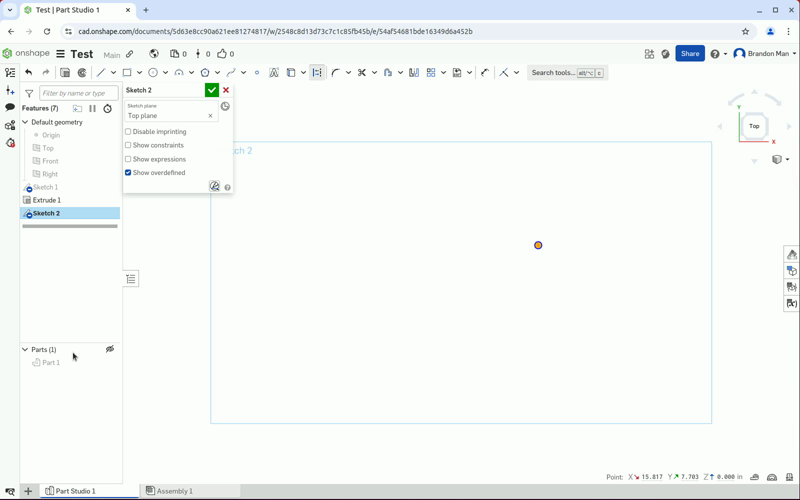
key(shift+e)
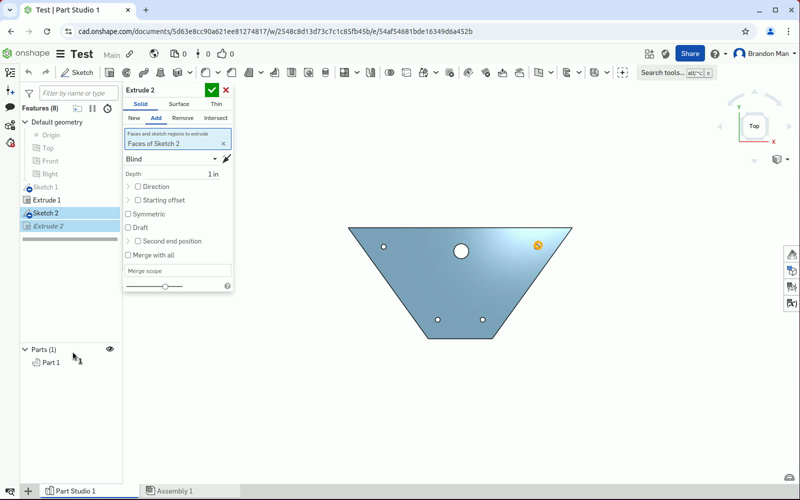
mouse_move(143, 106)
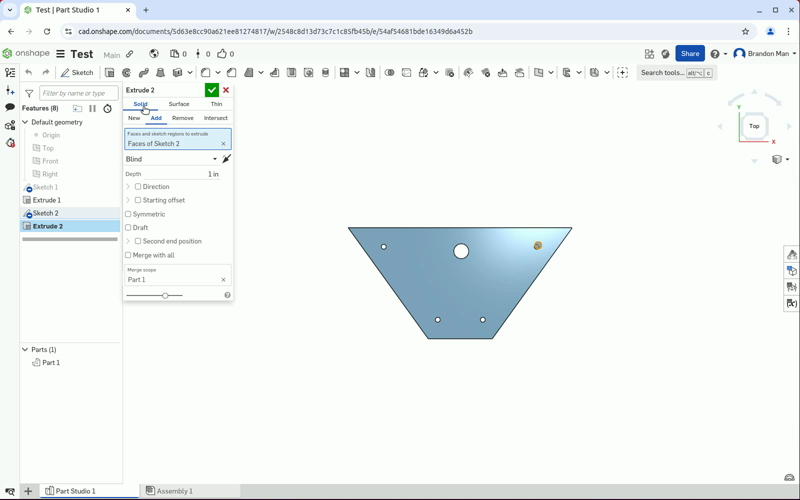
click(143, 106)
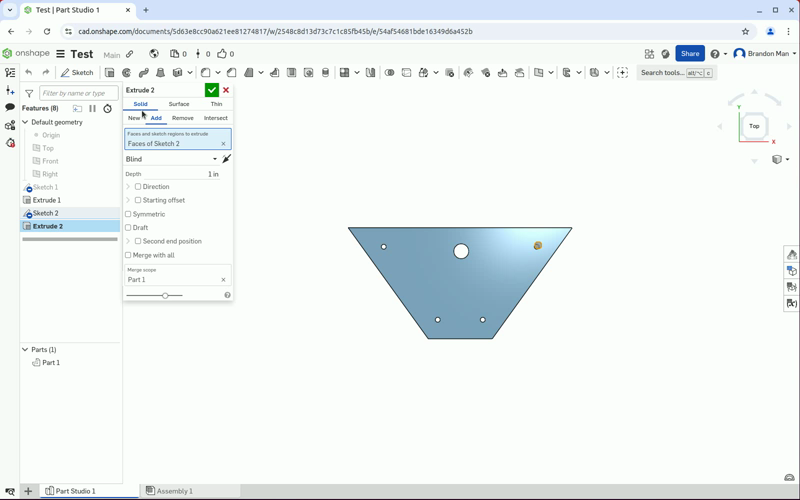
mouse_move(137, 120)
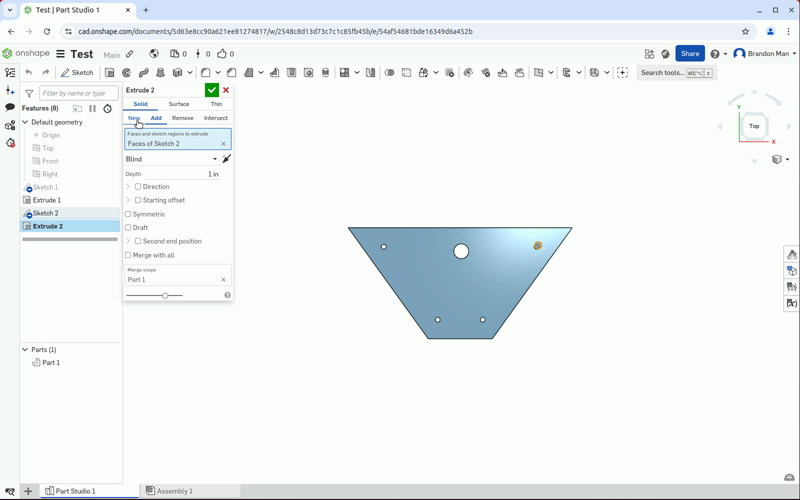
click(137, 120)
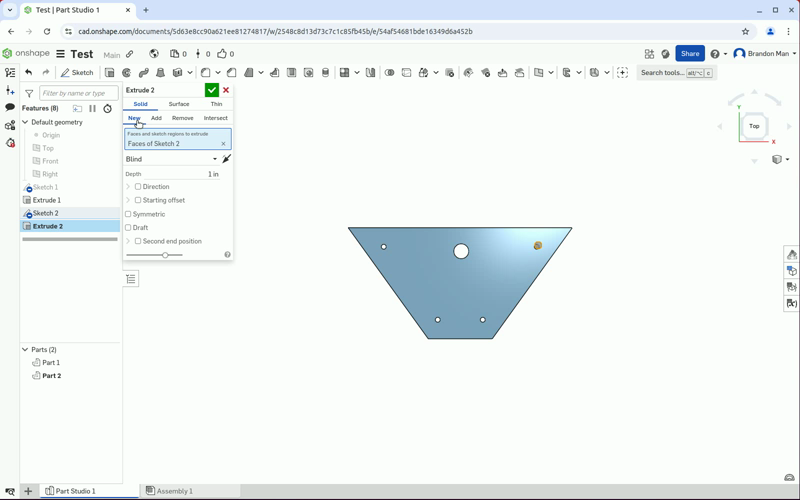
key(tab, 4)
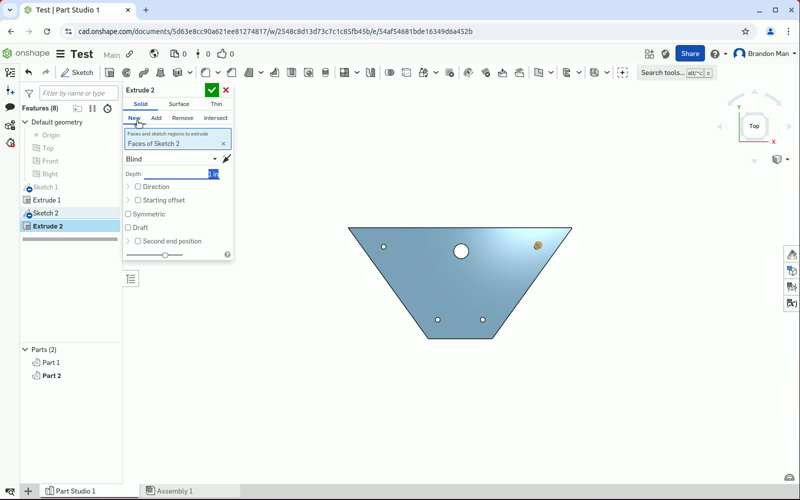
text(17.813)
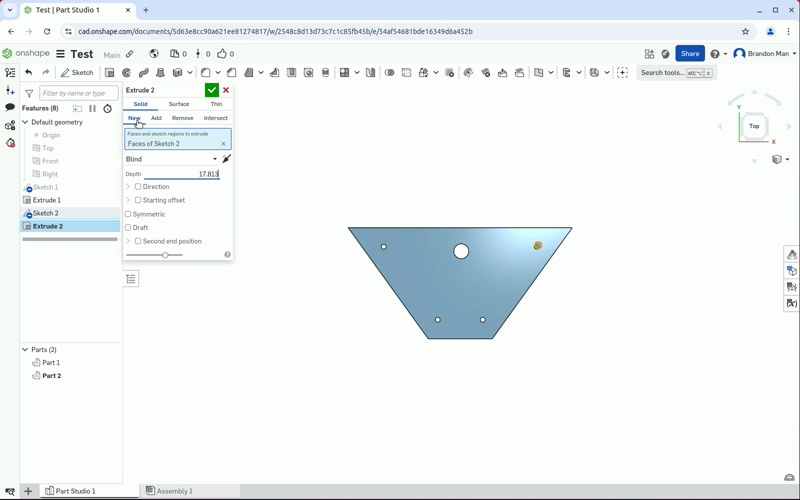
key(enter)
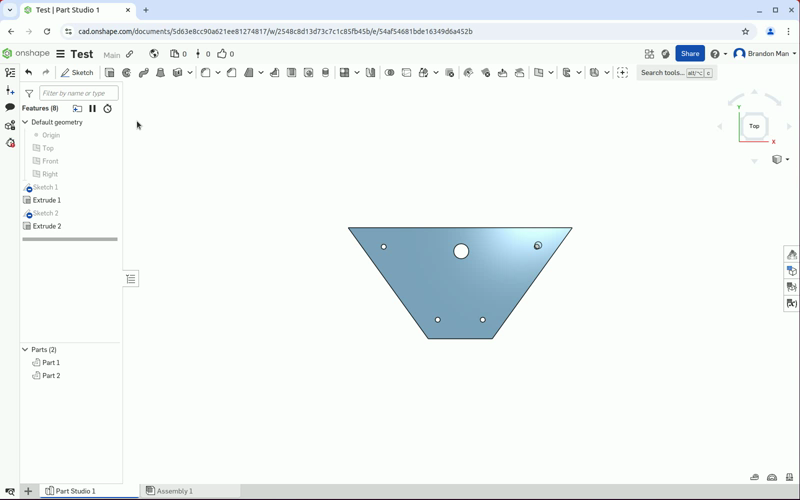
key(shift+h)
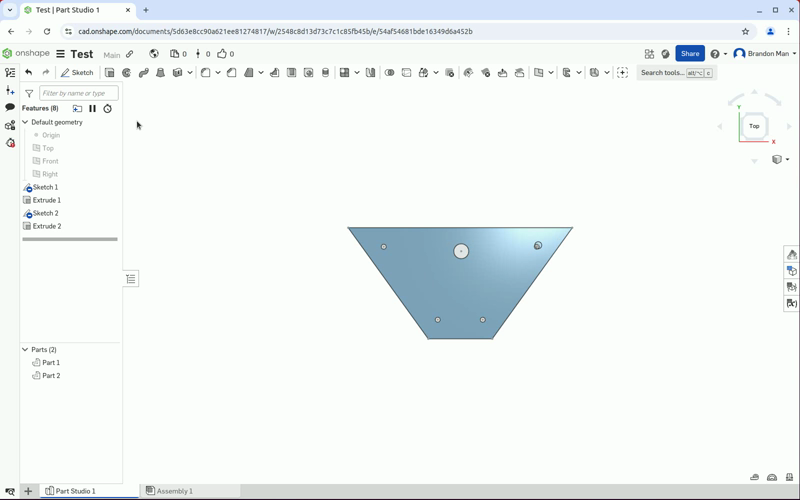
key(shift+h)
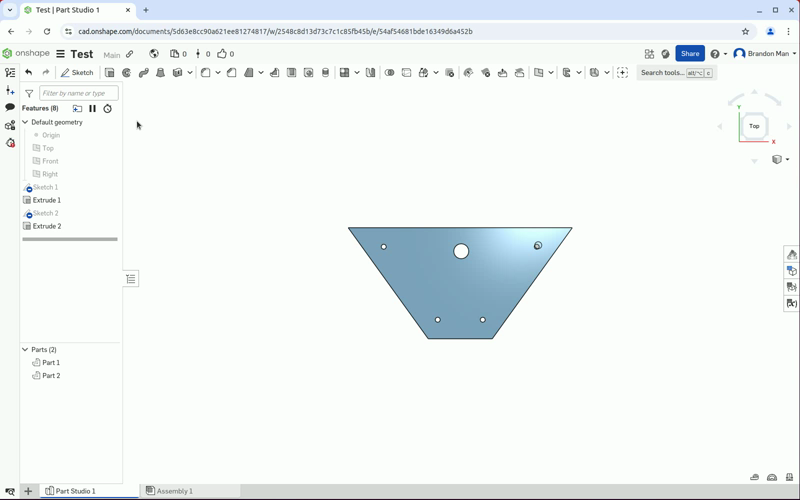
mouse_move(73, 189)
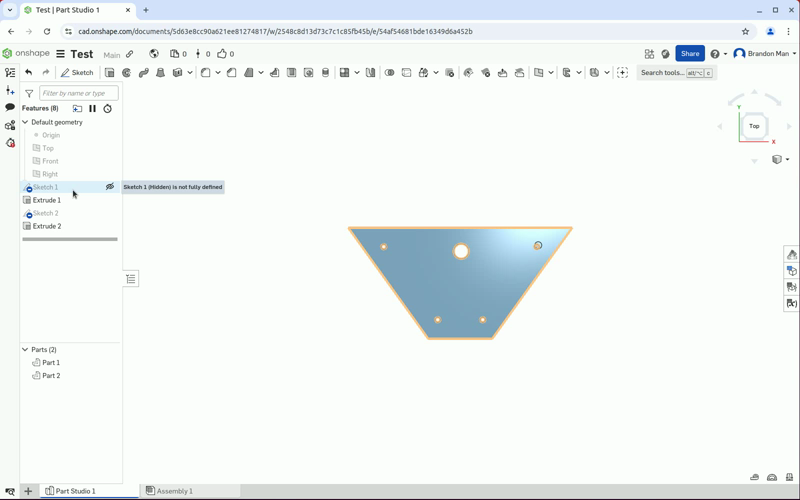
click(73, 189)
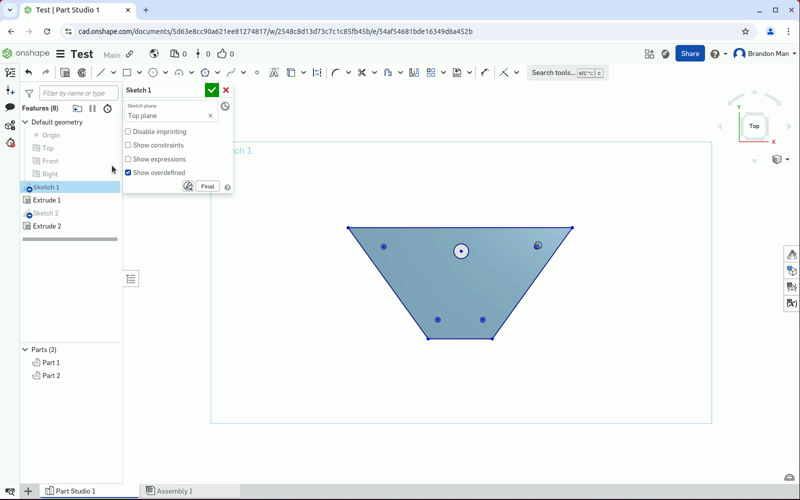
mouse_move(229, 92)
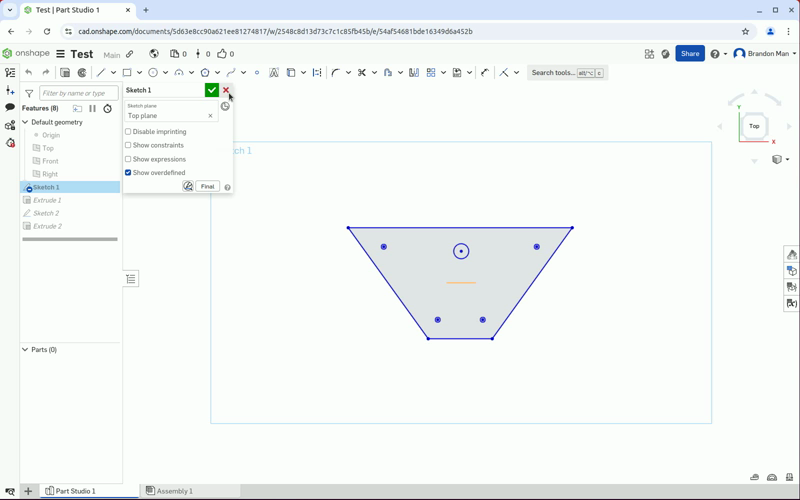
click(229, 92)
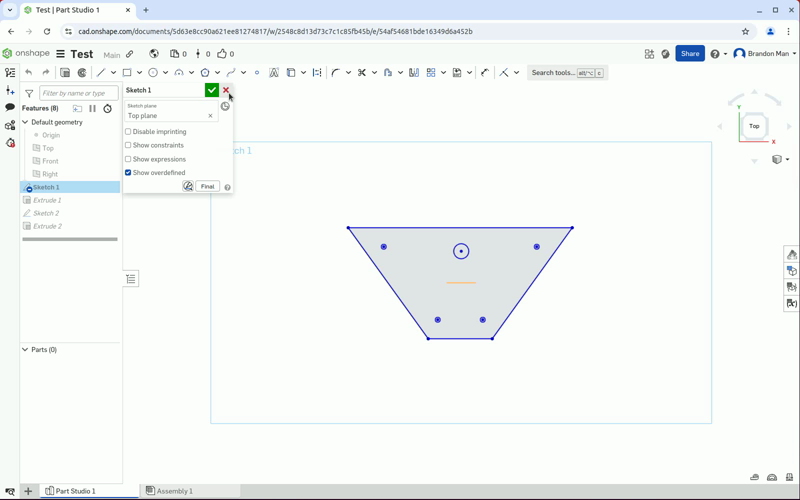
key(shift+s)
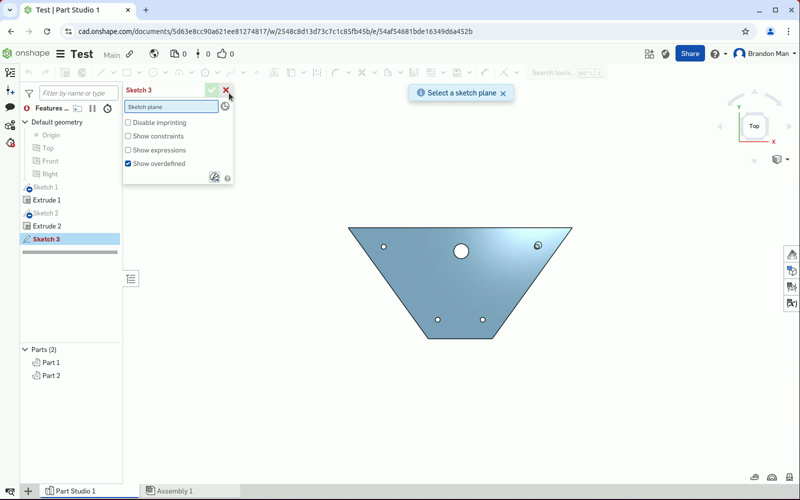
mouse_move(73, 150)
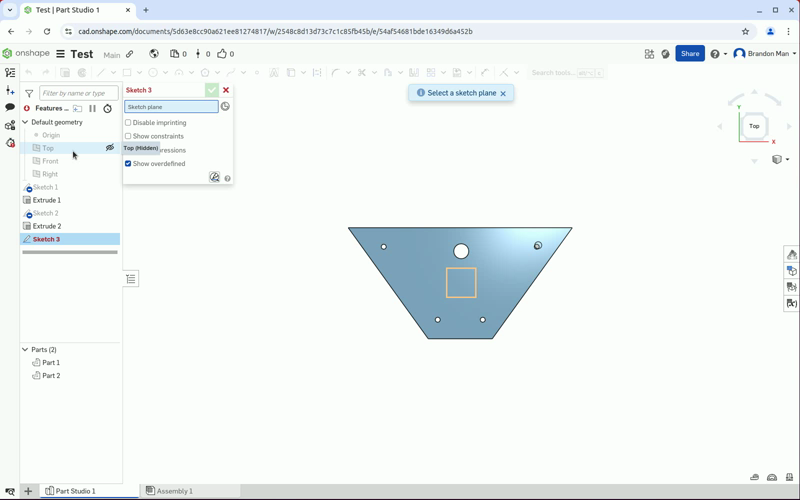
click(73, 150)
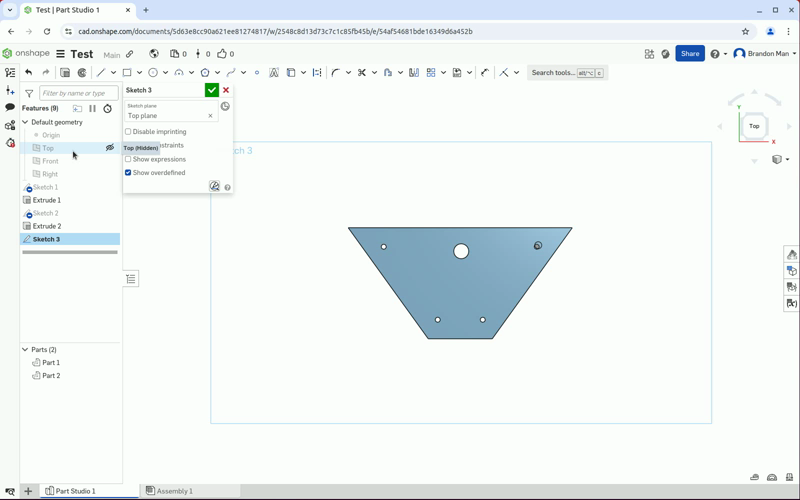
mouse_move(73, 352)
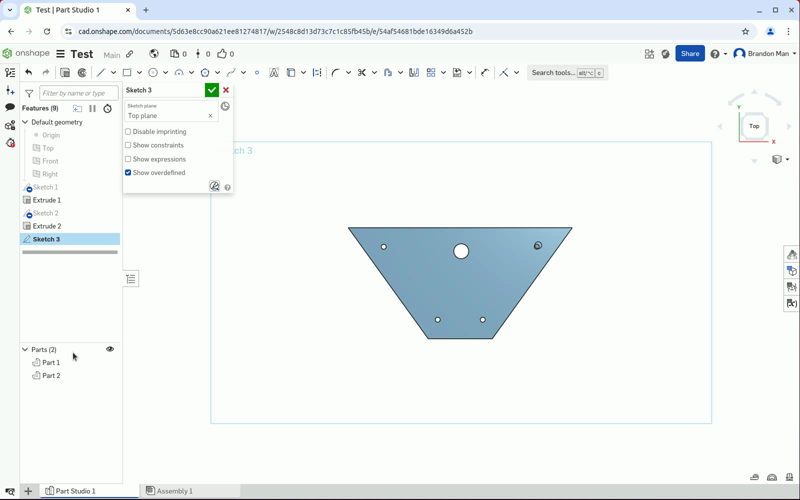
key(y)
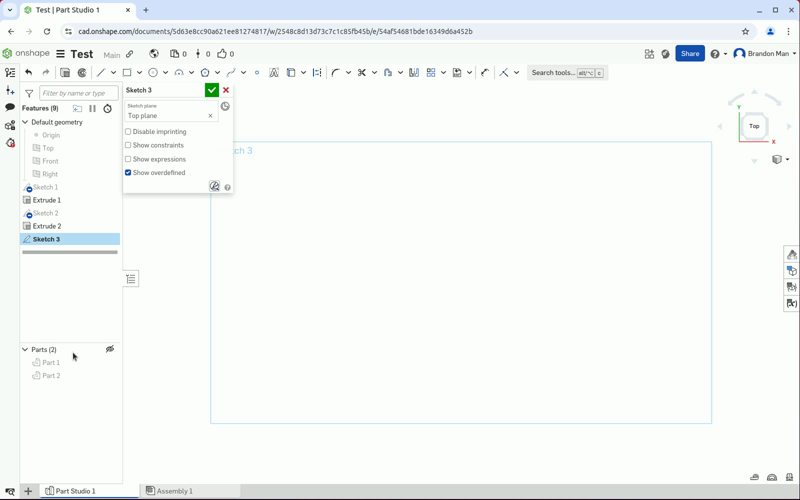
key(c)
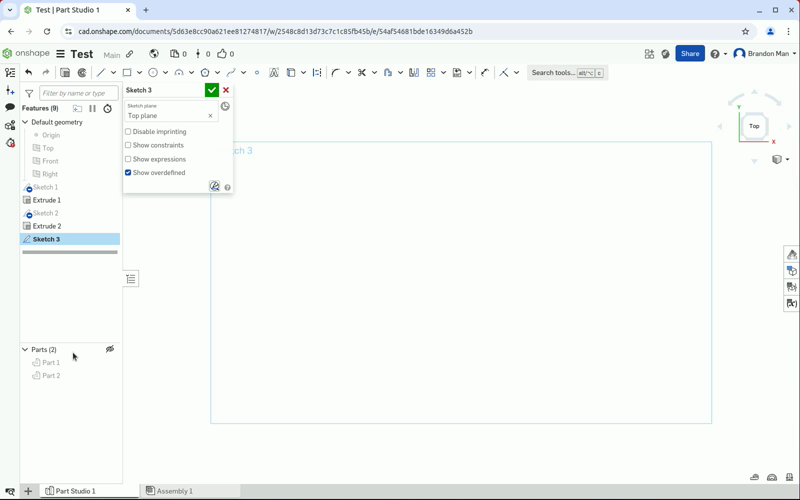
key_down(shift)
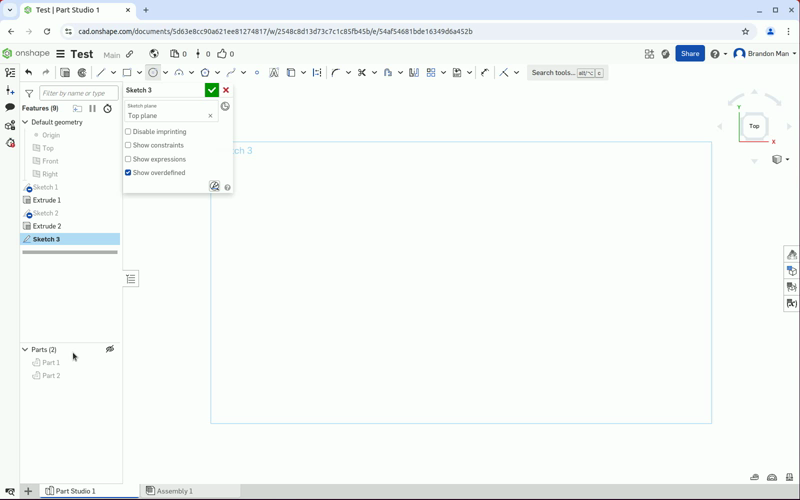
mouse_move(384, 245)
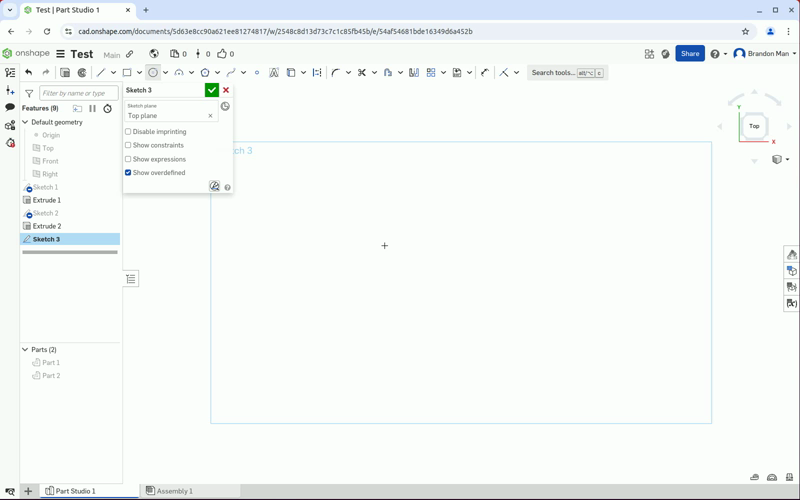
click(384, 245)
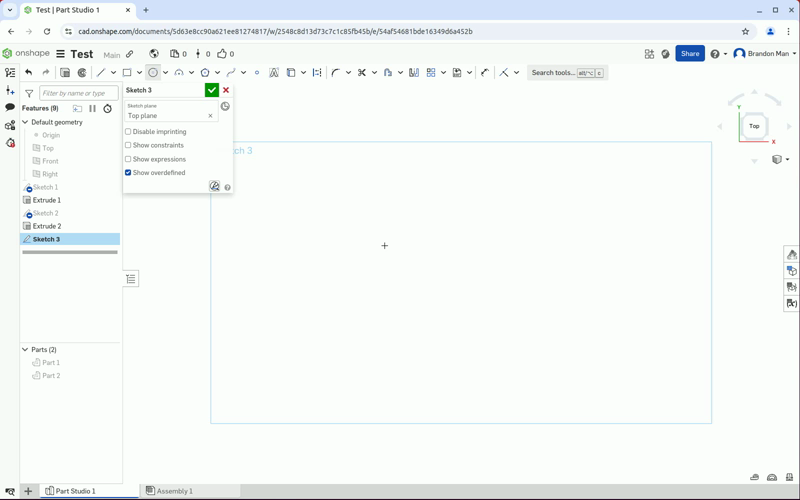
key_up(shift)
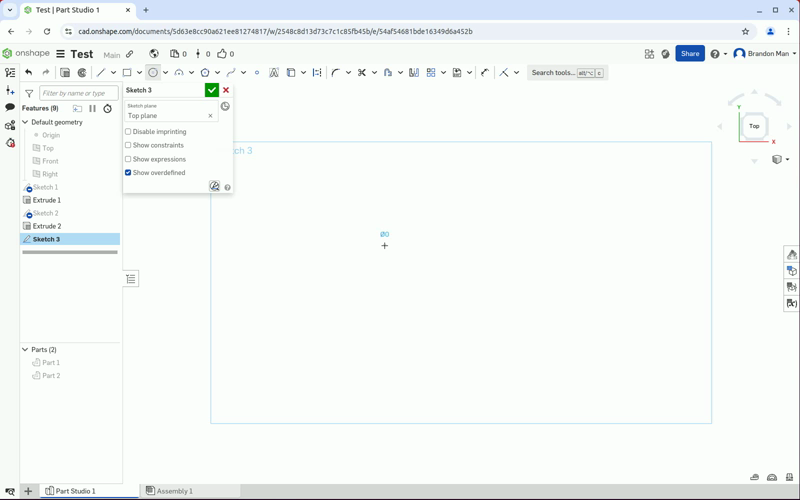
mouse_move(387, 245)
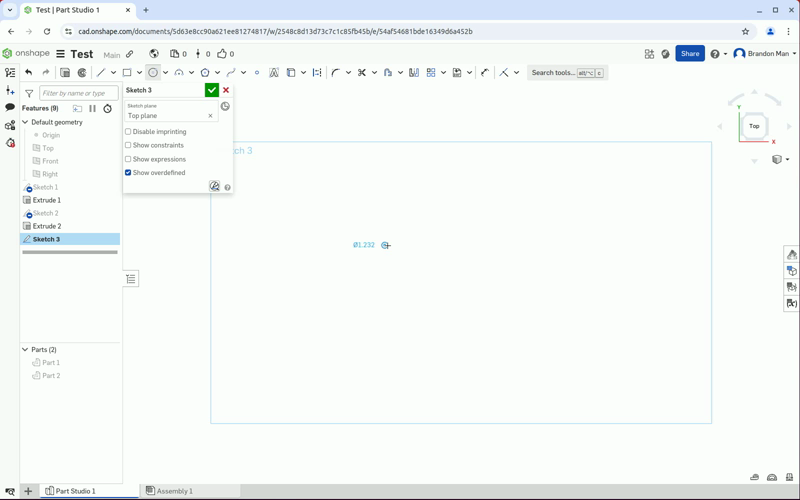
click(387, 245)
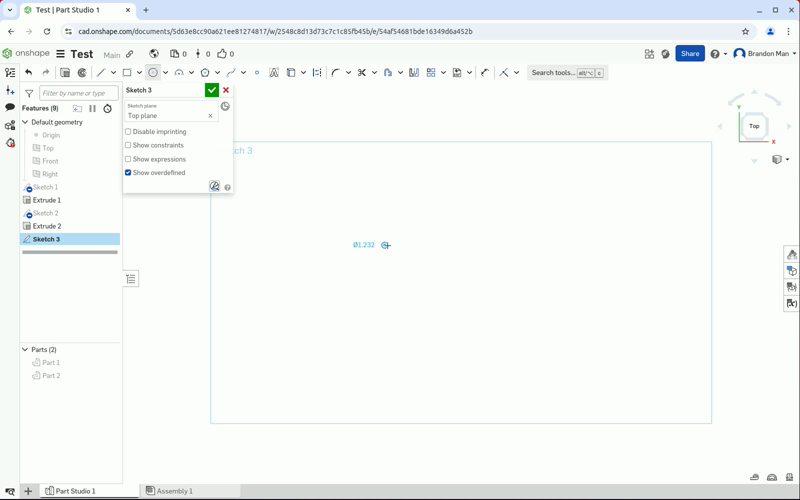
key(esc)
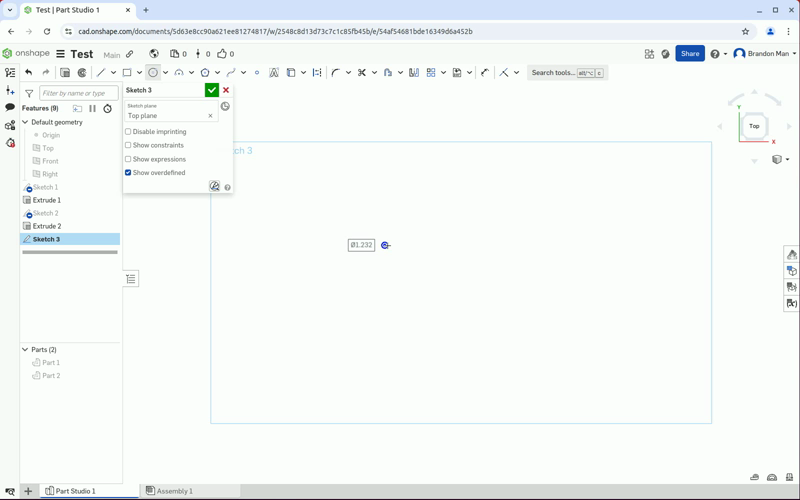
mouse_move(383, 245)
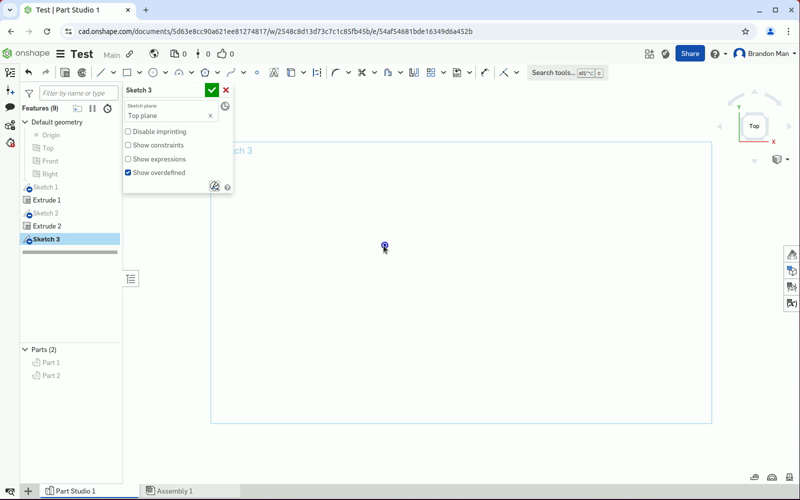
scroll(6)
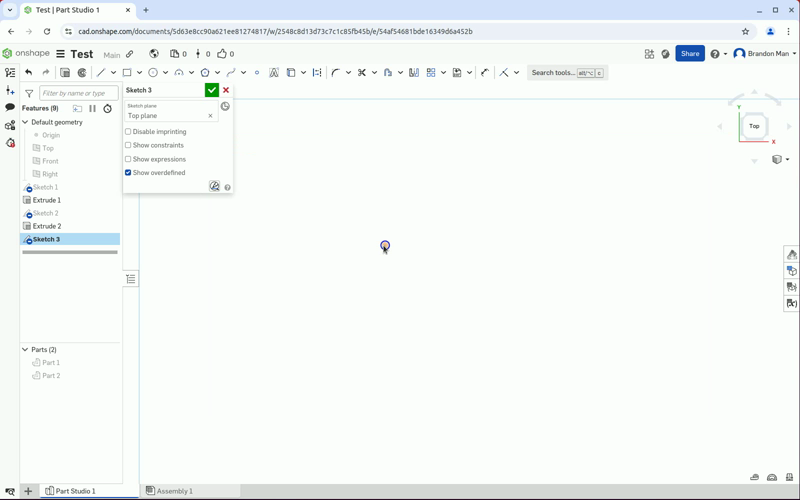
scroll(6)
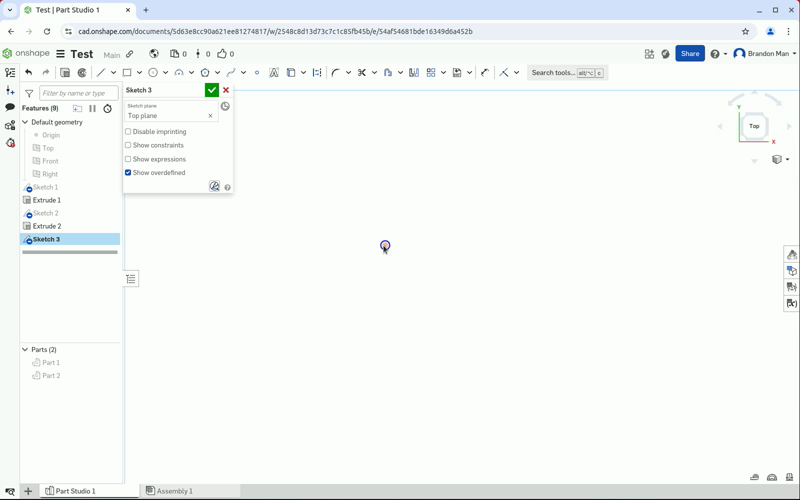
scroll(6)
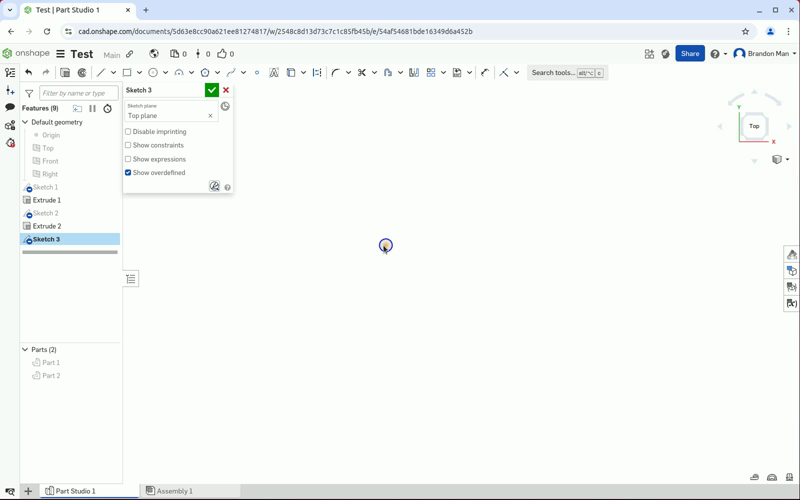
scroll(6)
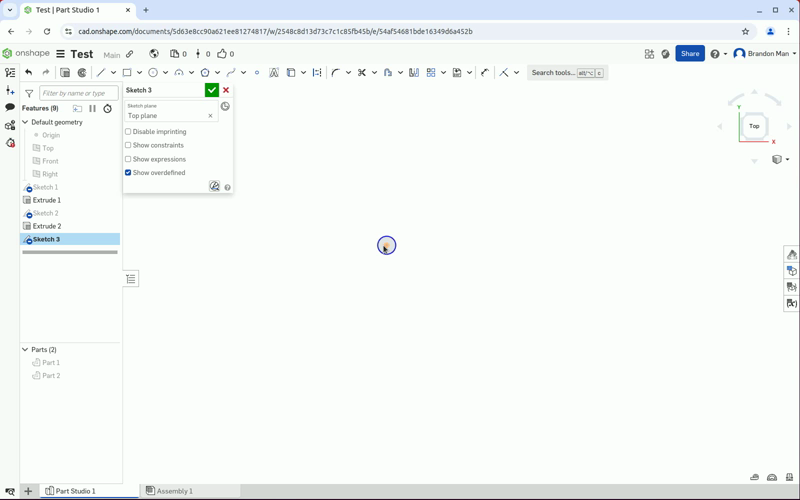
scroll(6)
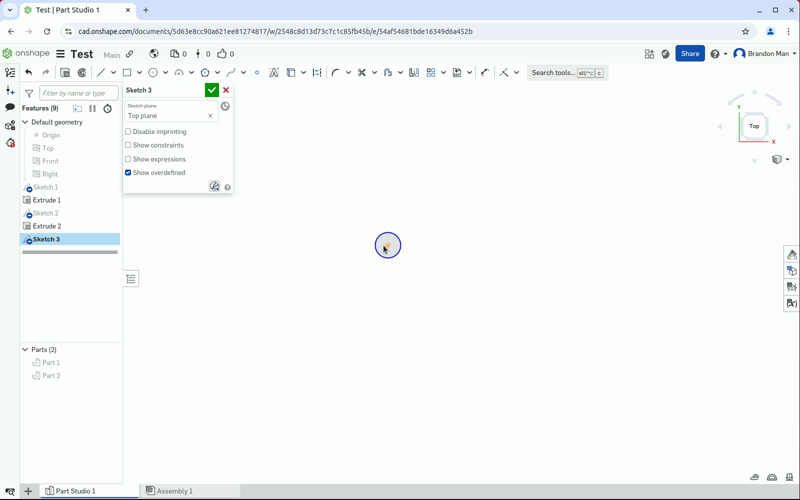
scroll(6)
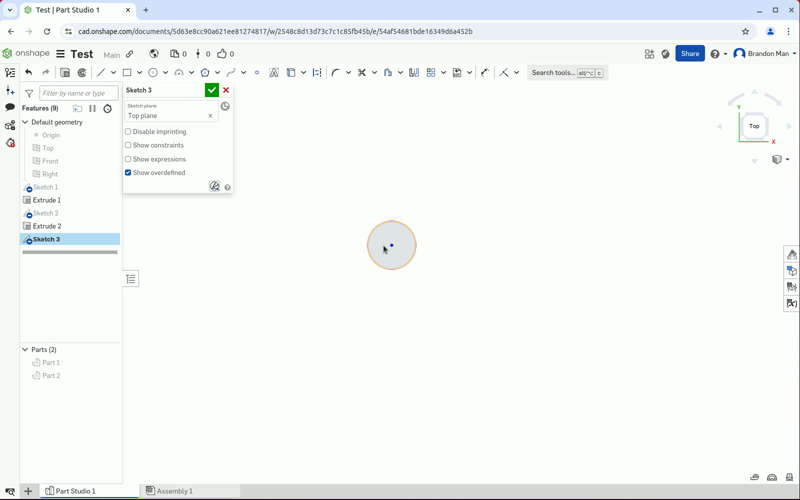
scroll(6)
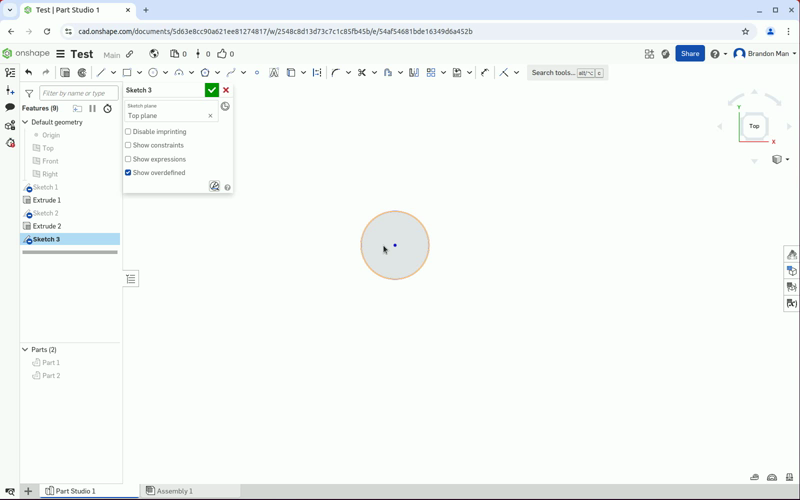
click(383, 245)
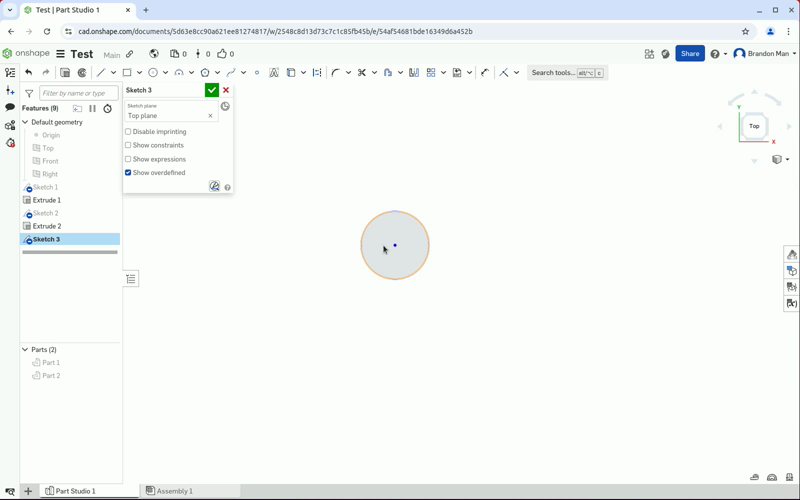
scroll(-6)
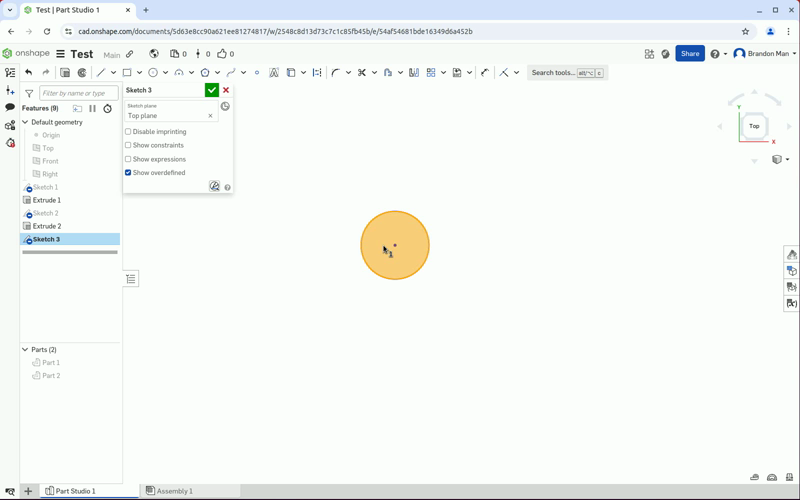
scroll(-6)
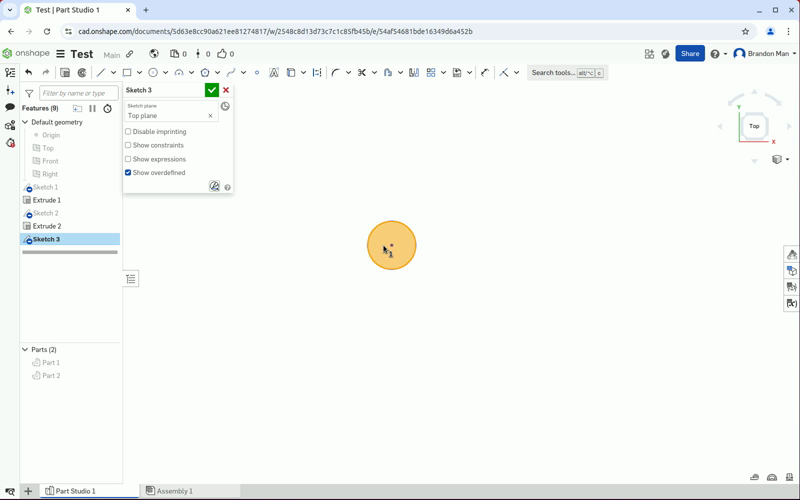
scroll(-6)
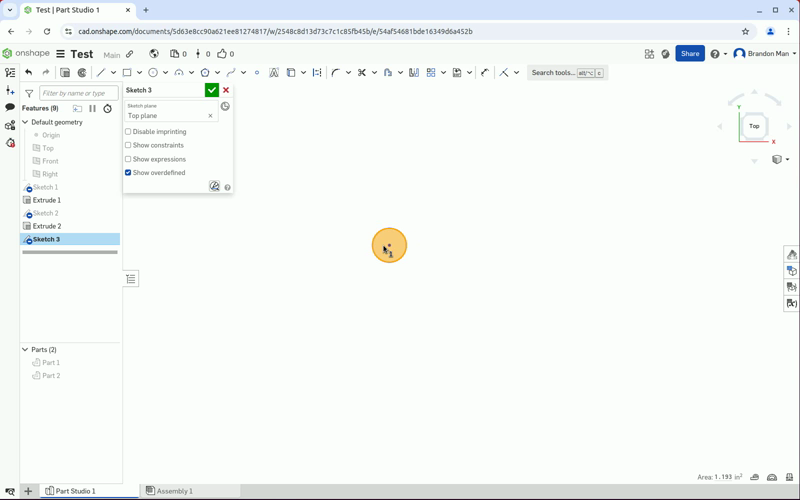
scroll(-6)
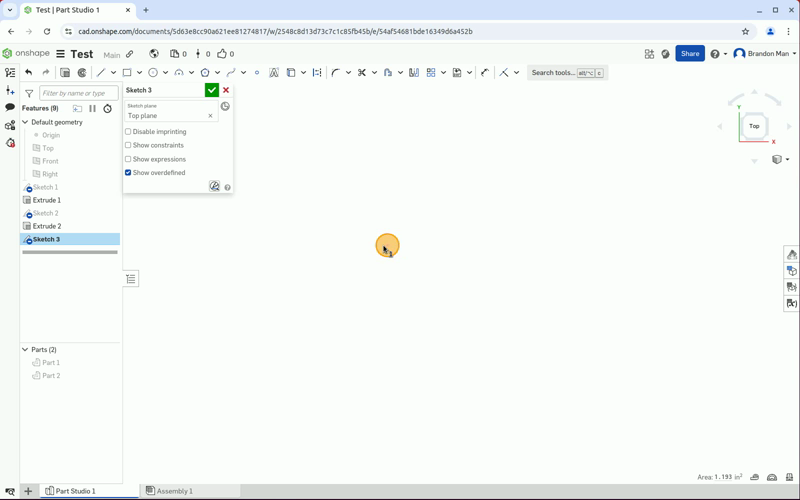
scroll(-6)
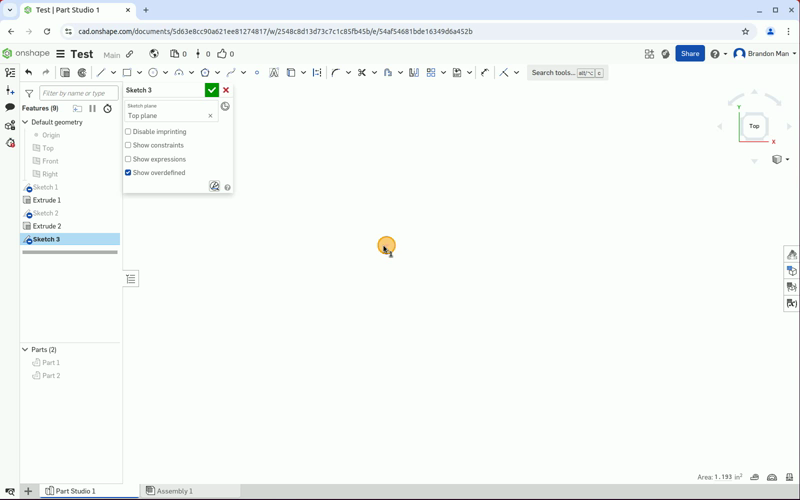
scroll(-6)
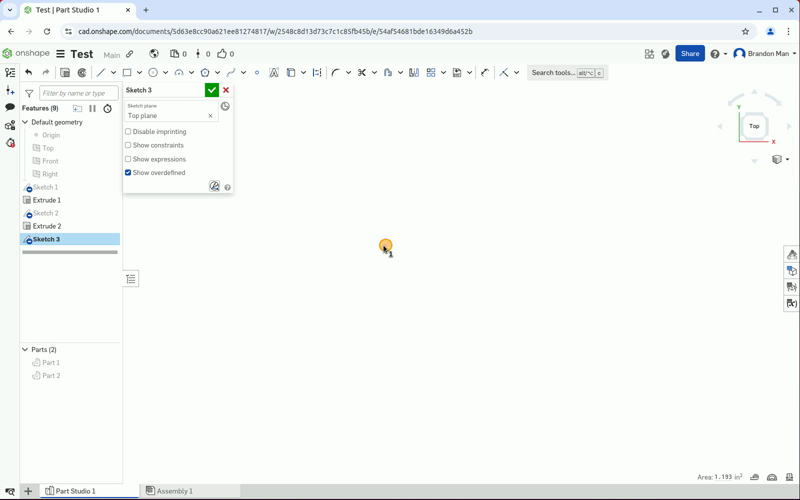
scroll(-6)
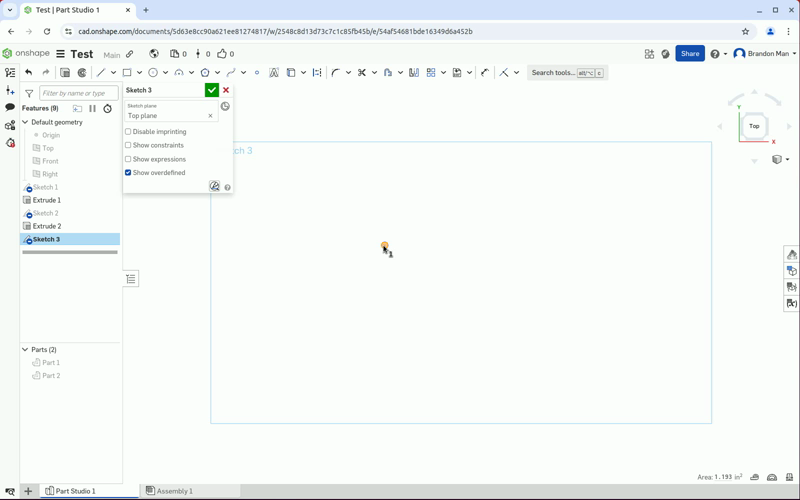
mouse_move(73, 352)
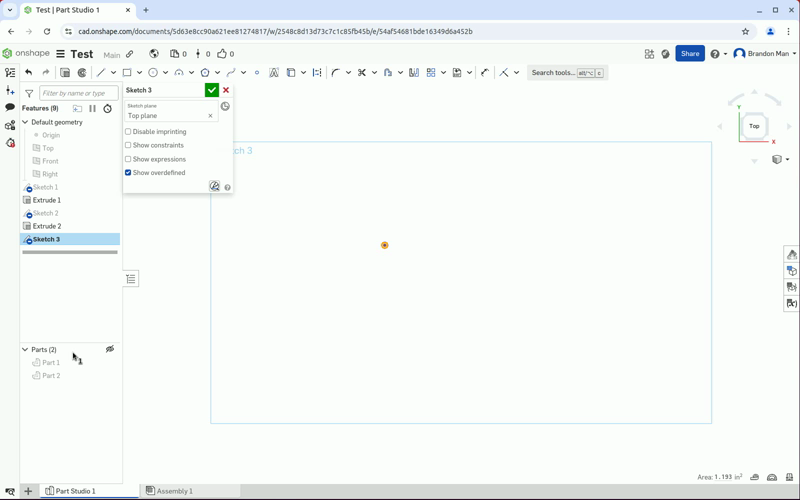
key(shift+y)
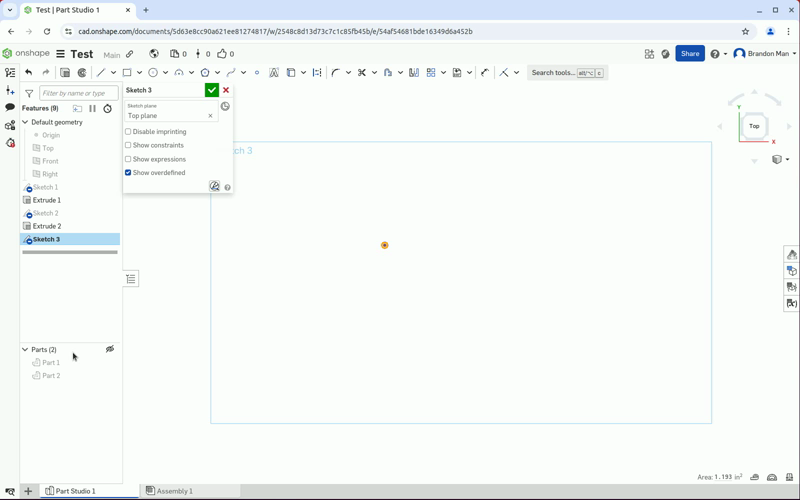
key(shift+e)
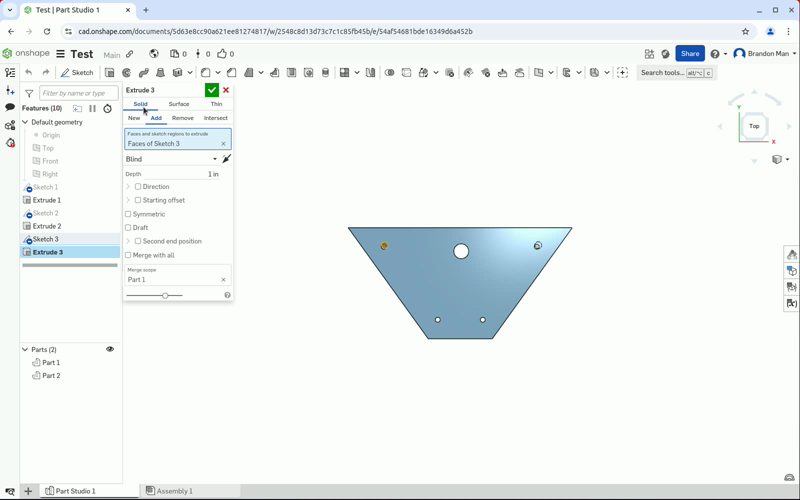
mouse_move(143, 106)
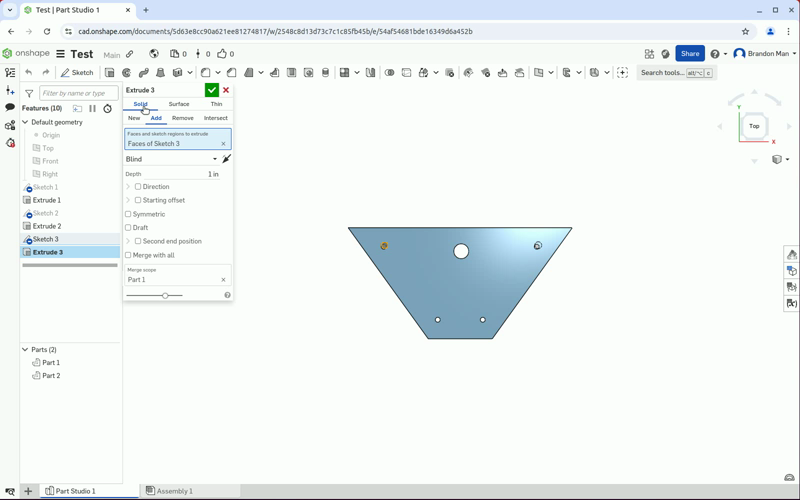
click(143, 106)
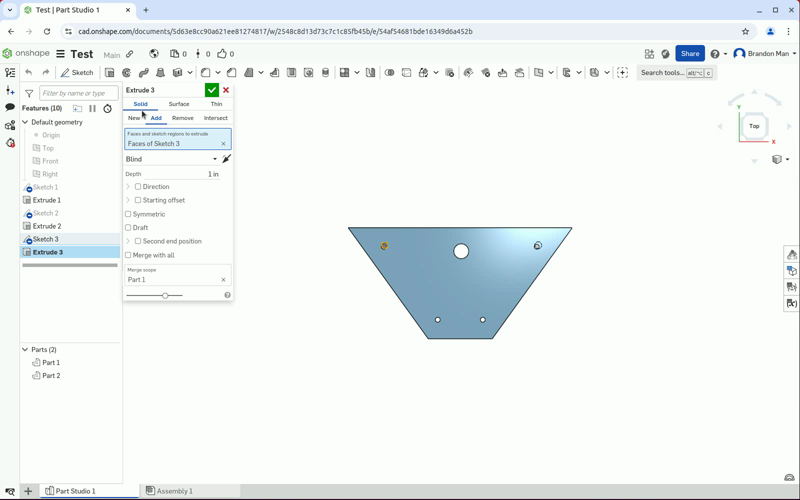
mouse_move(137, 120)
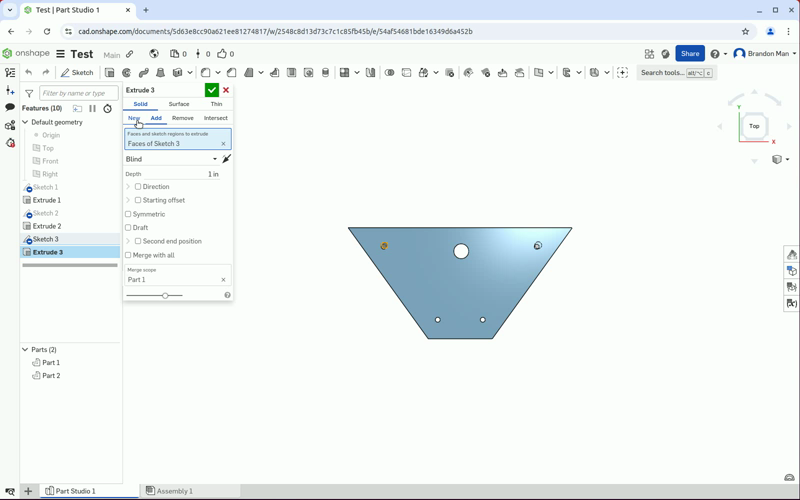
click(137, 120)
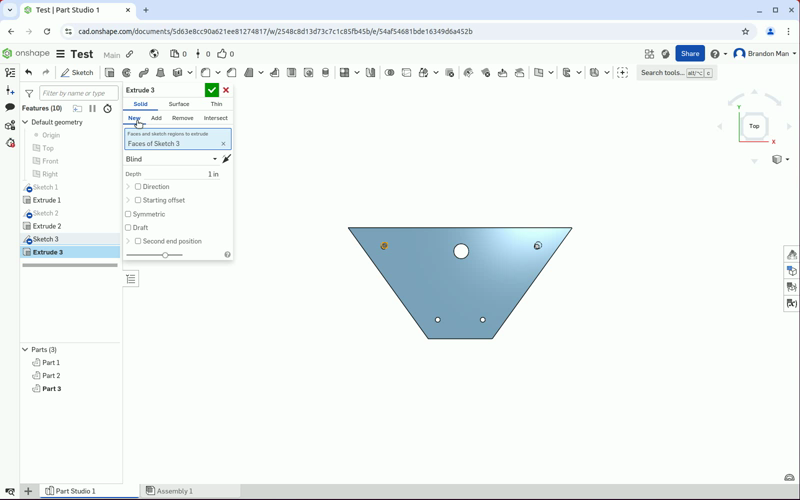
key(tab, 4)
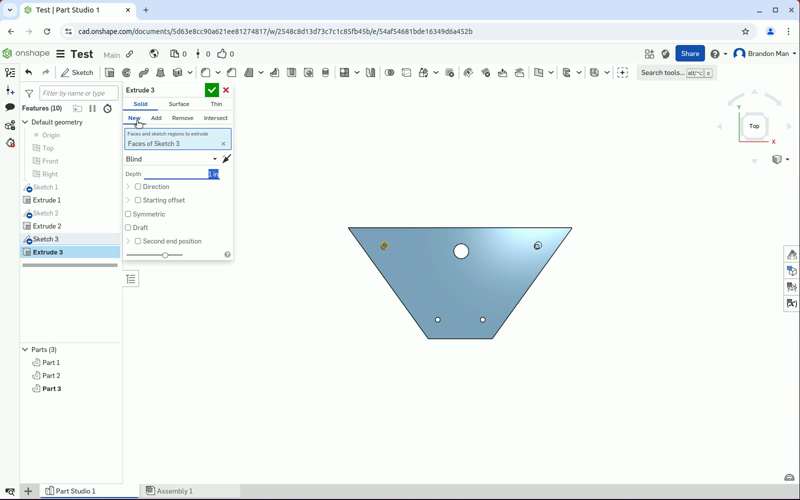
text(17.813)
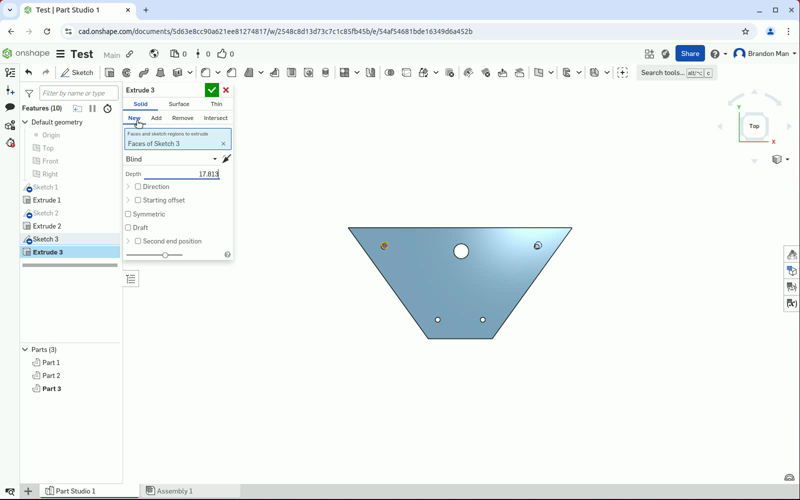
key(enter)
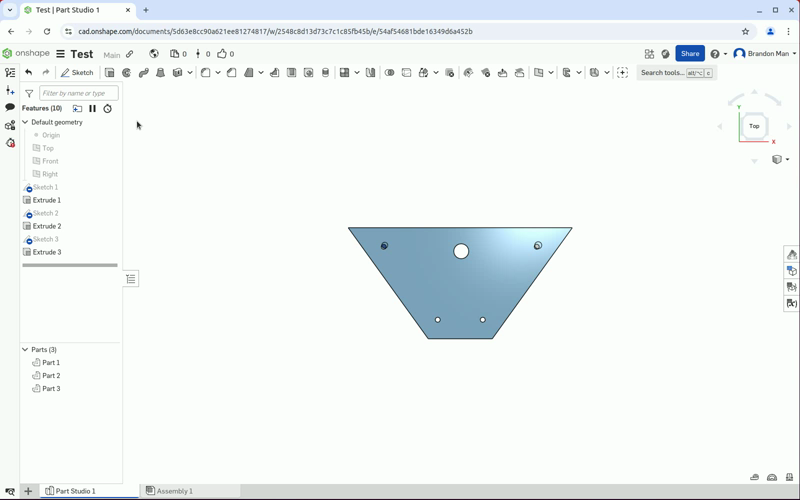
key(shift+h)
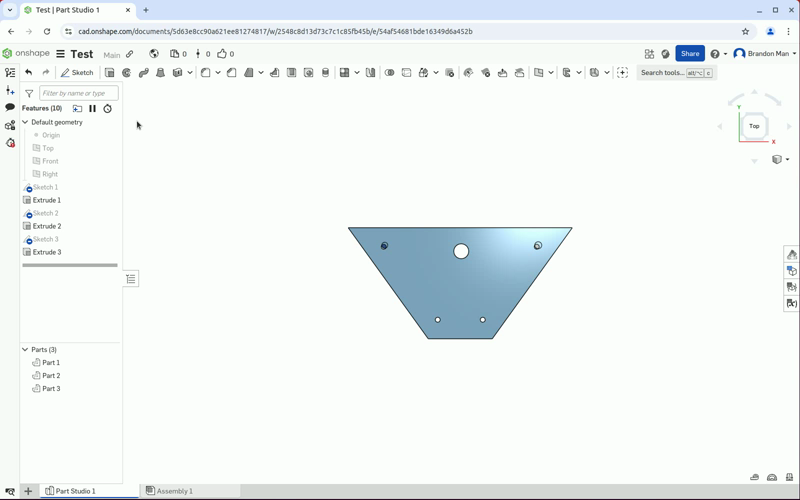
key(shift+h)
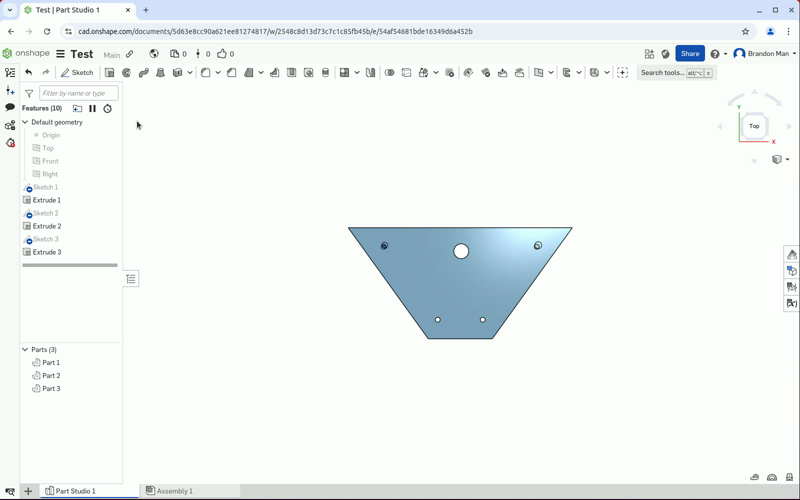
mouse_move(73, 189)
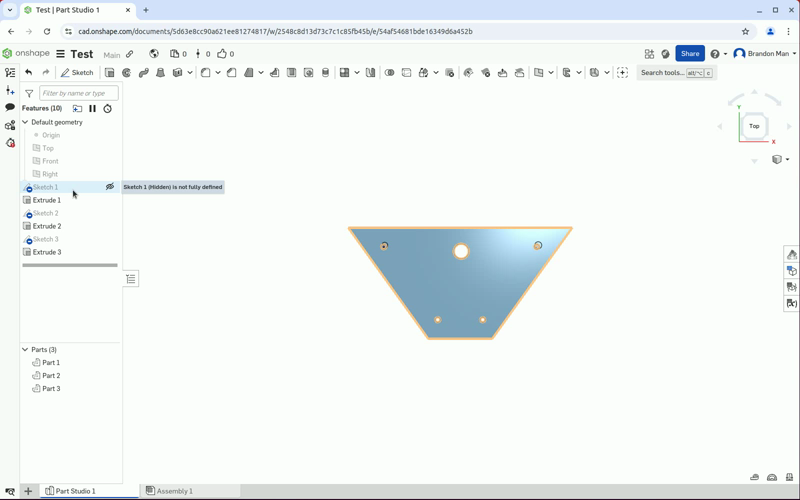
click(73, 189)
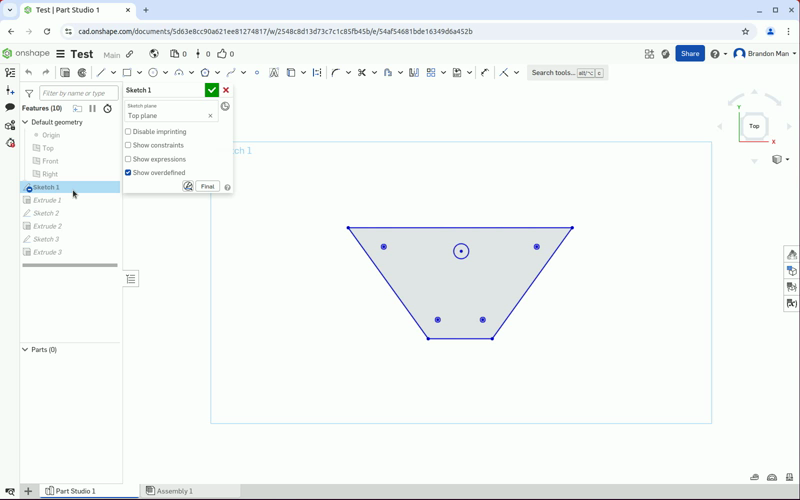
mouse_move(229, 92)
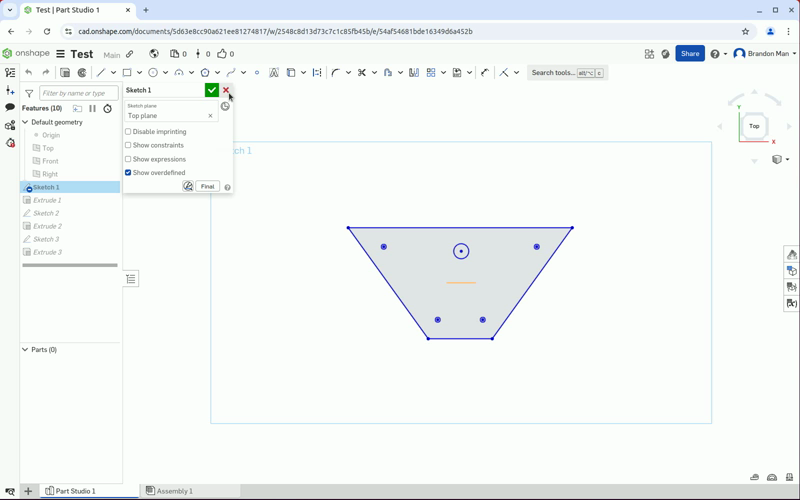
click(229, 92)
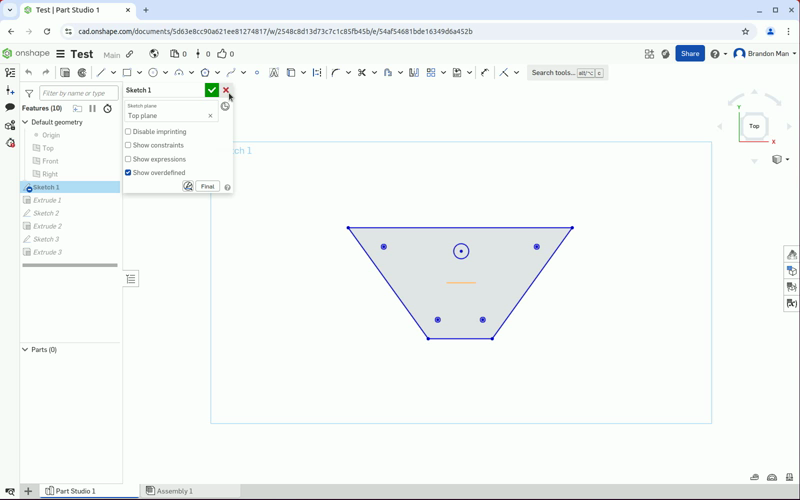
key(shift+s)
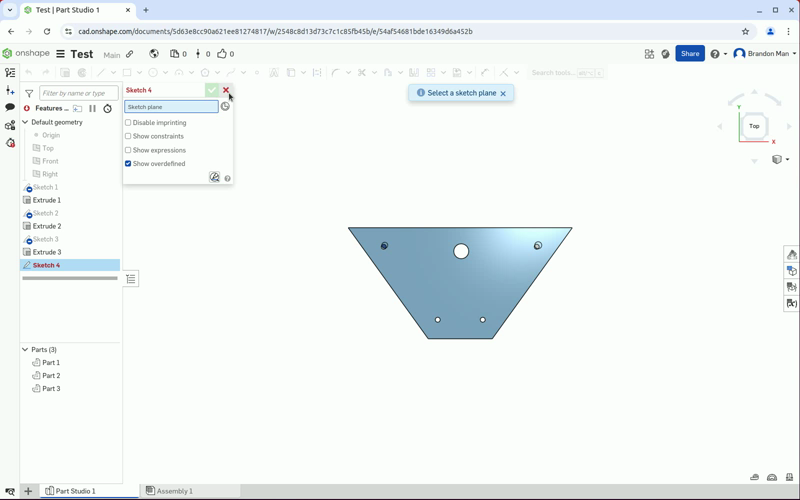
mouse_move(73, 150)
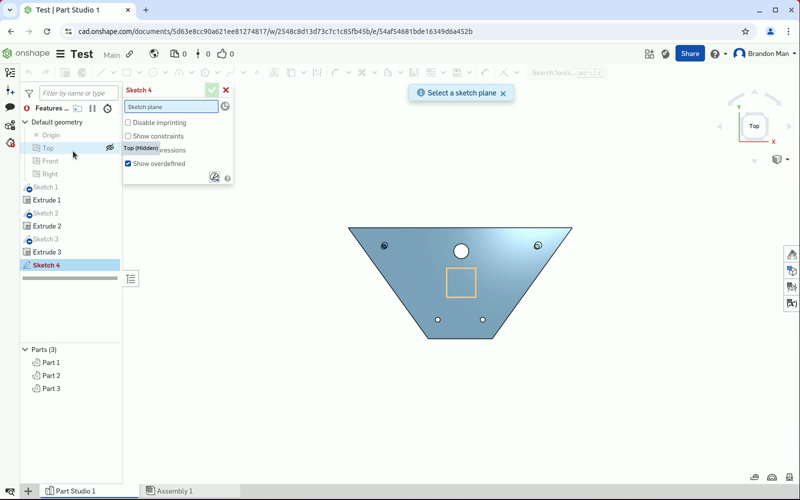
click(73, 150)
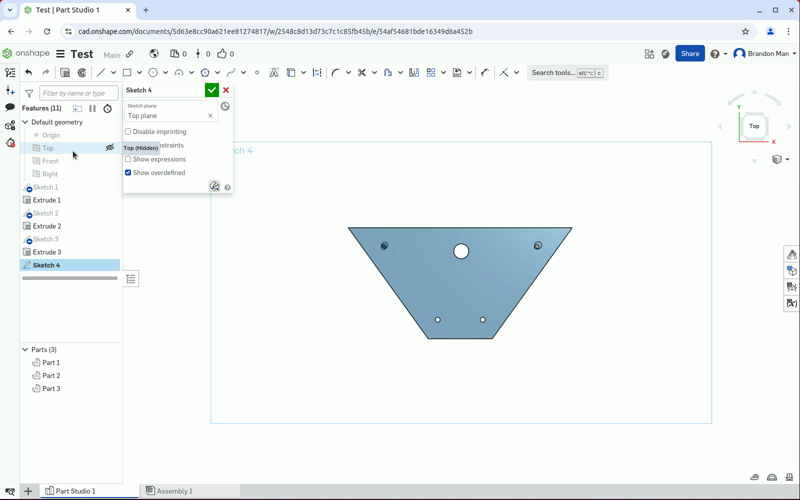
mouse_move(73, 352)
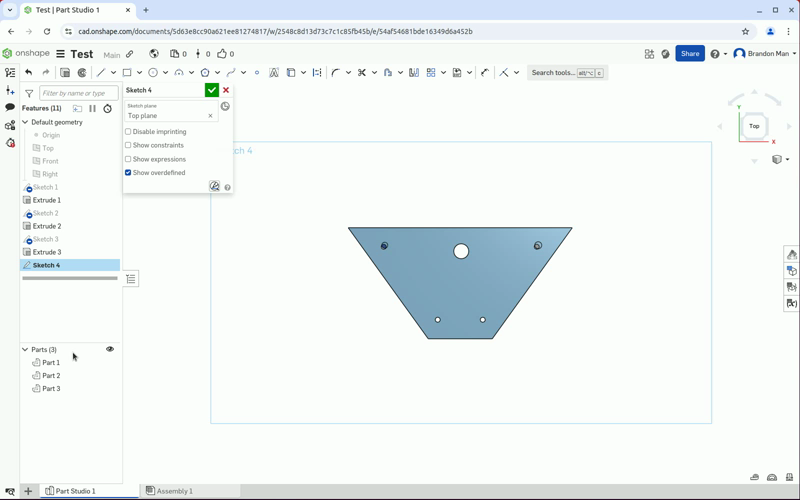
key(y)
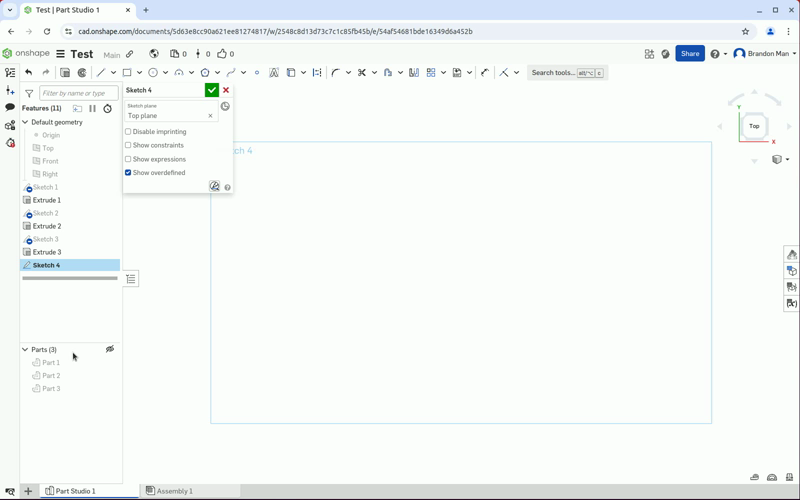
key(c)
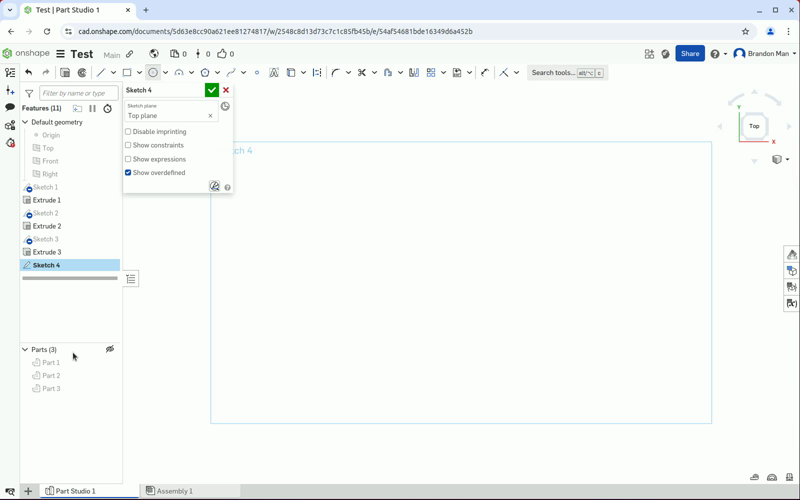
key_down(shift)
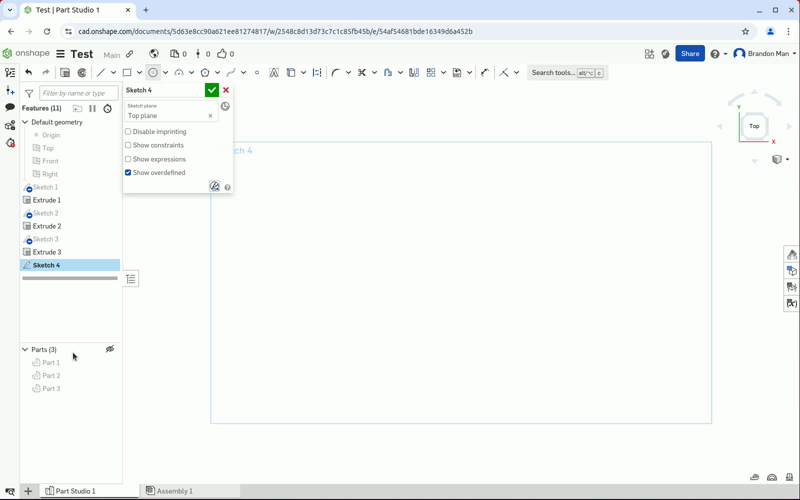
mouse_move(438, 320)
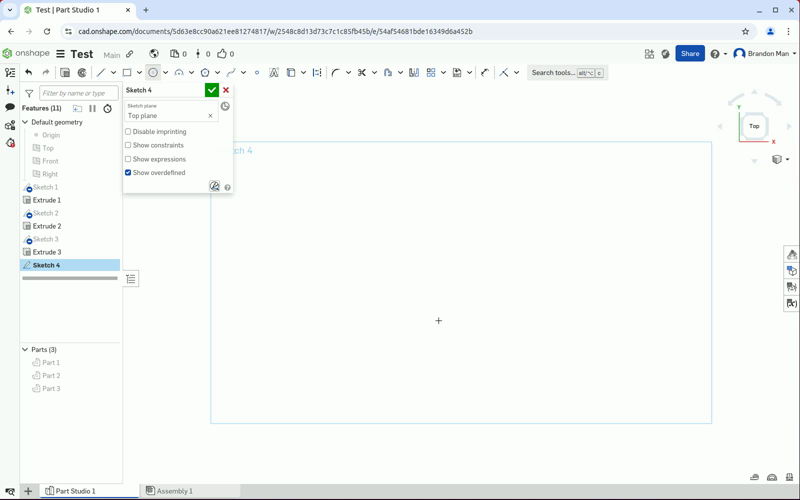
click(438, 320)
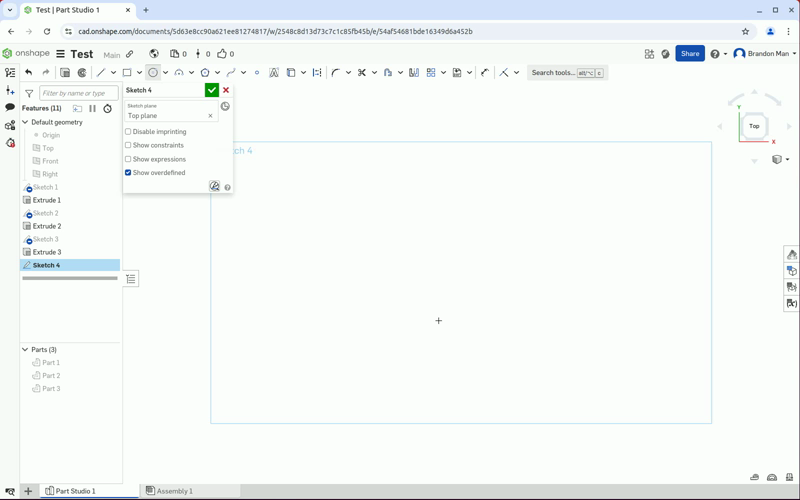
key_up(shift)
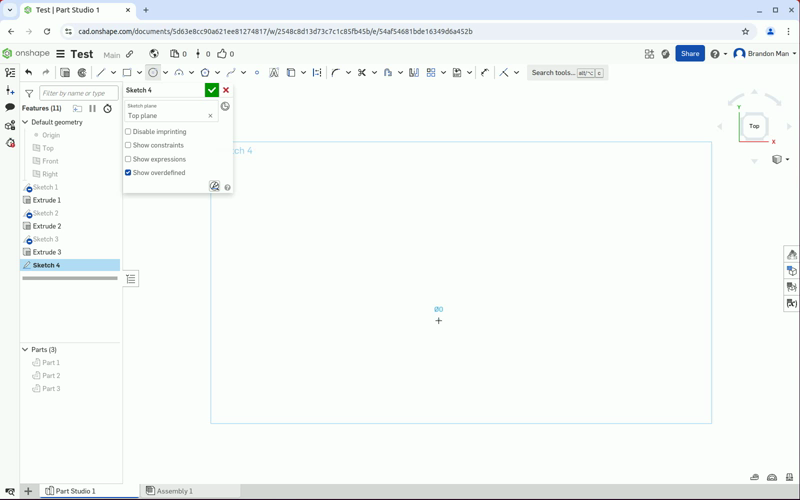
mouse_move(441, 320)
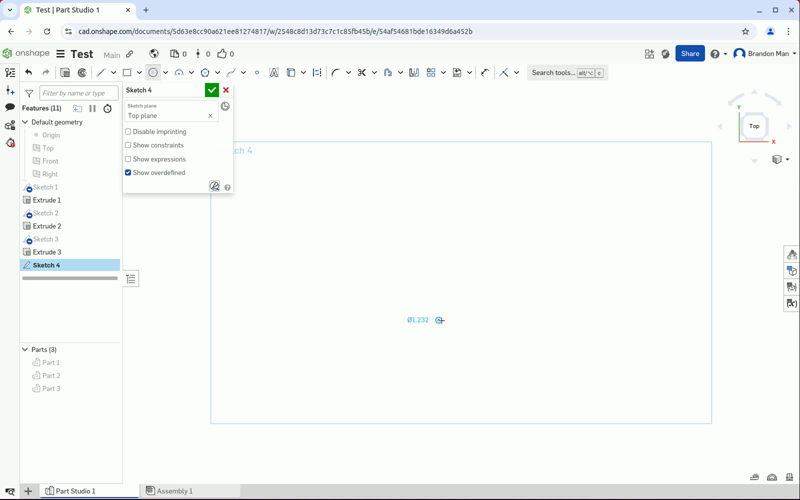
click(441, 320)
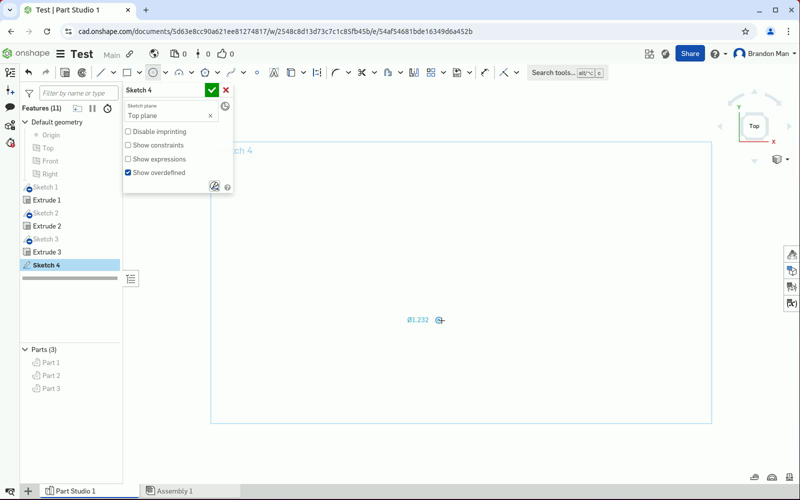
key(esc)
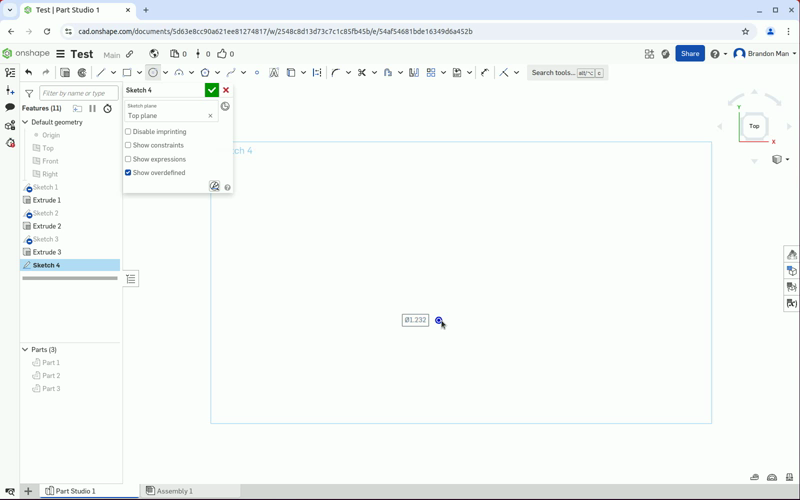
mouse_move(439, 317)
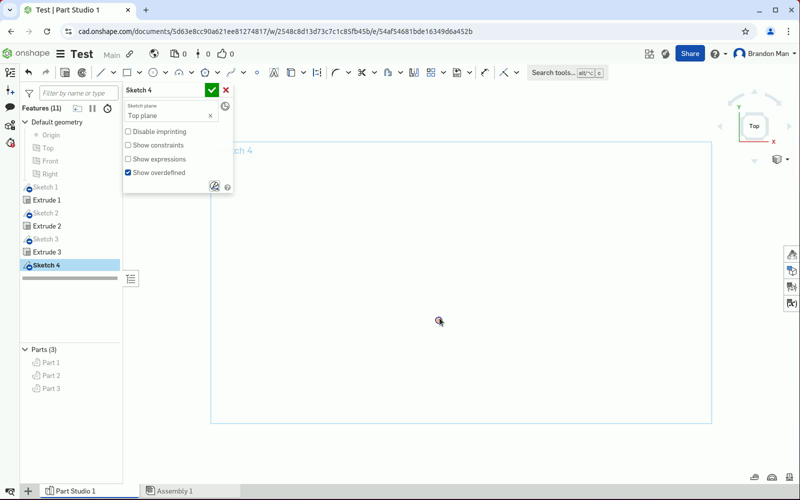
scroll(6)
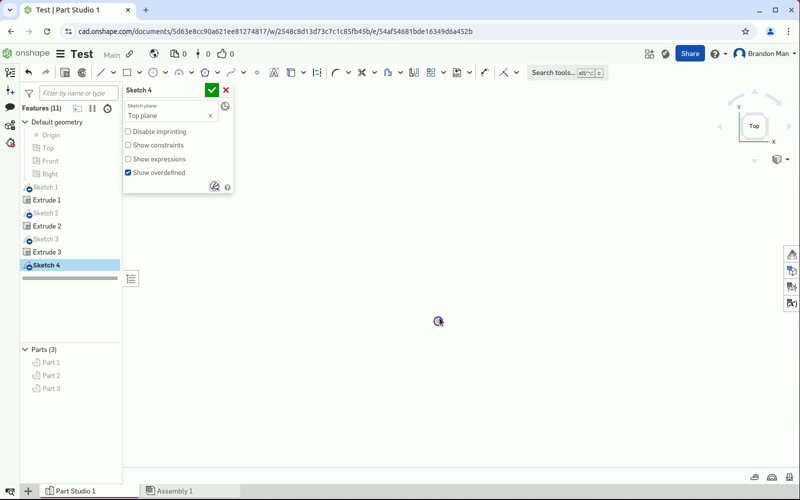
scroll(6)
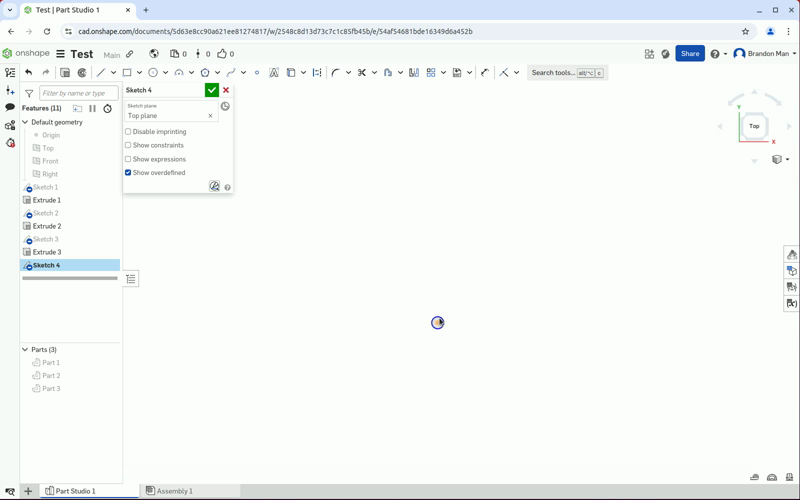
scroll(6)
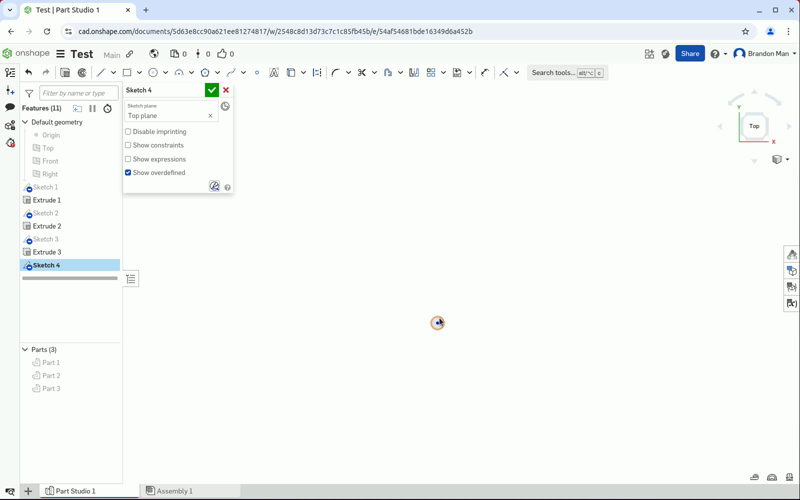
scroll(6)
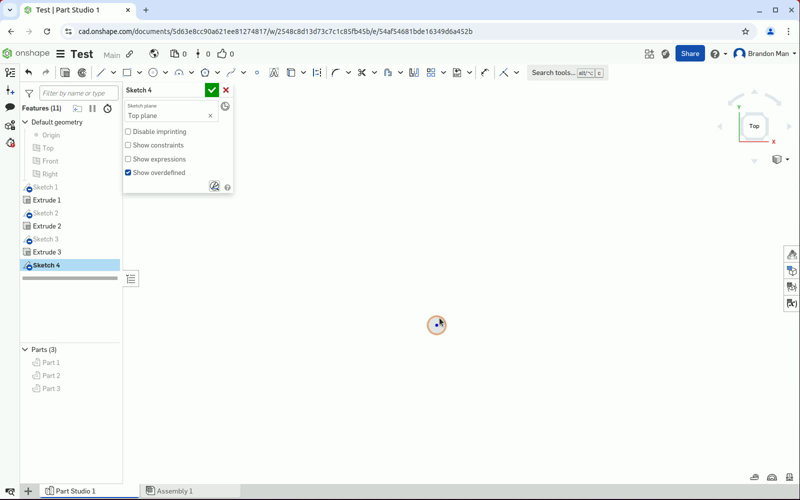
scroll(6)
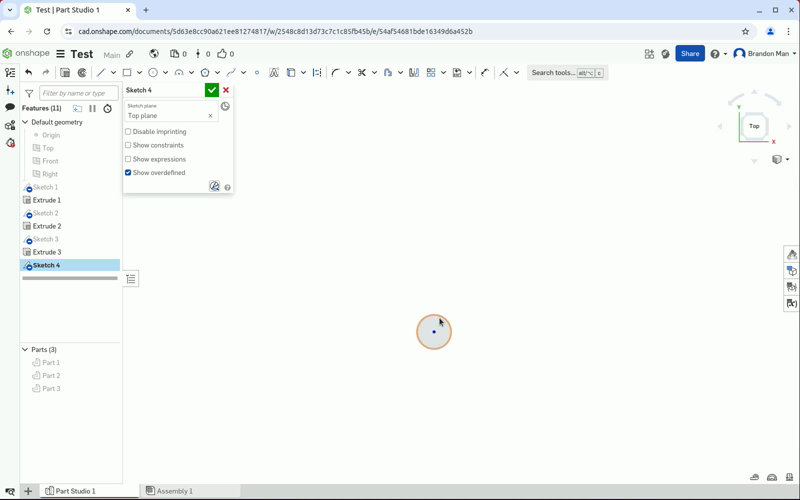
scroll(6)
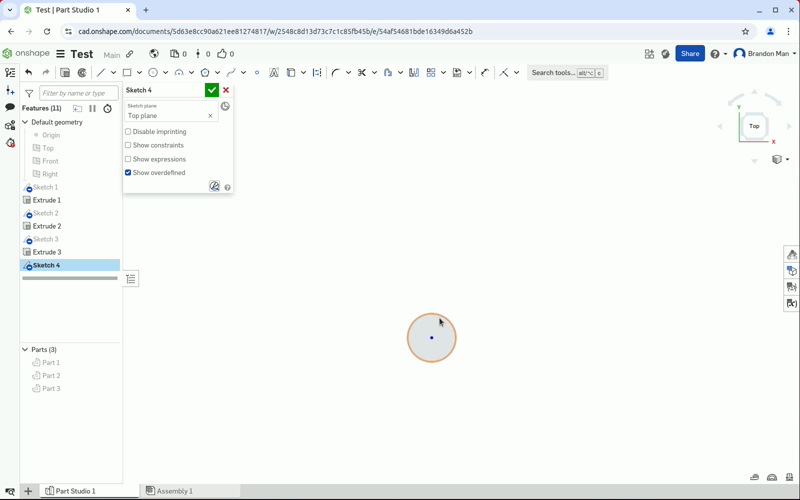
scroll(6)
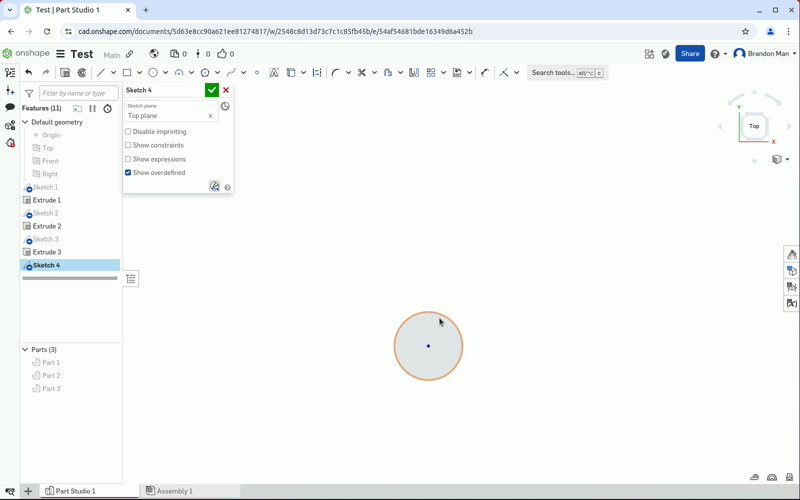
click(439, 317)
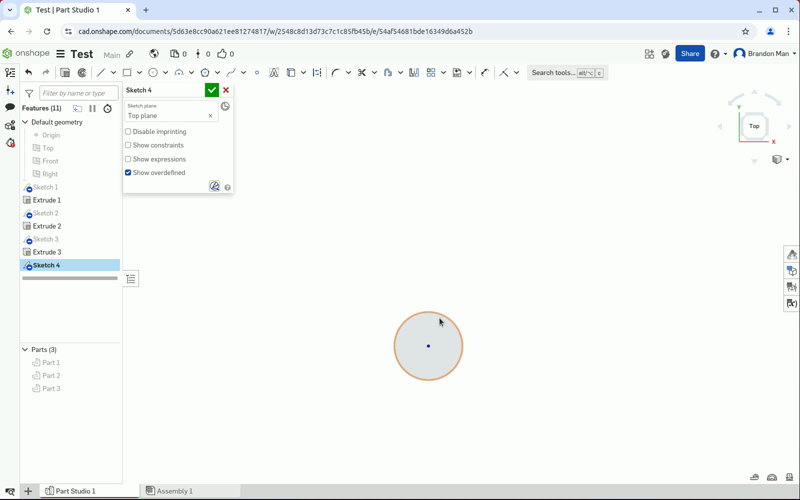
scroll(-6)
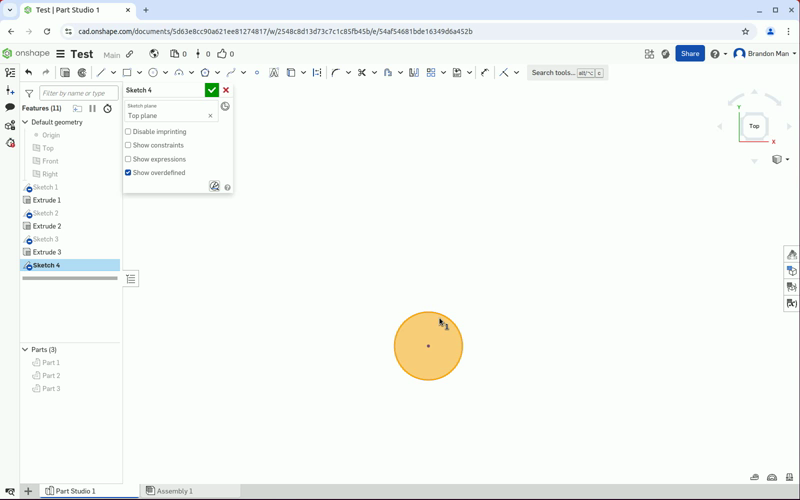
scroll(-6)
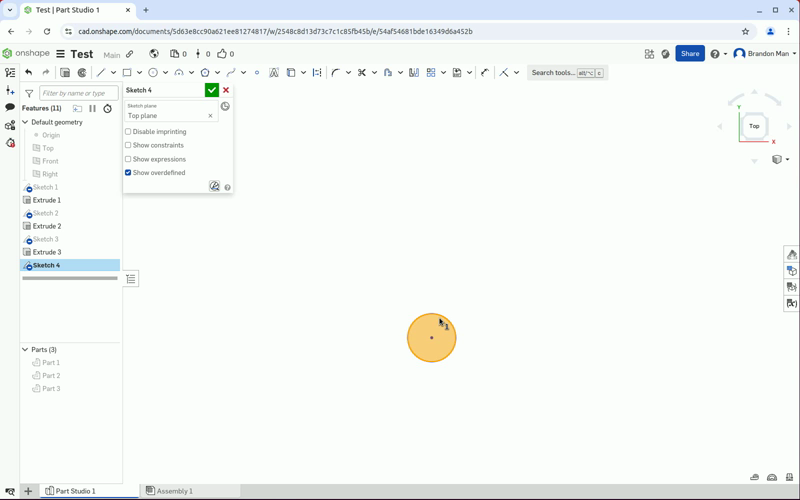
scroll(-6)
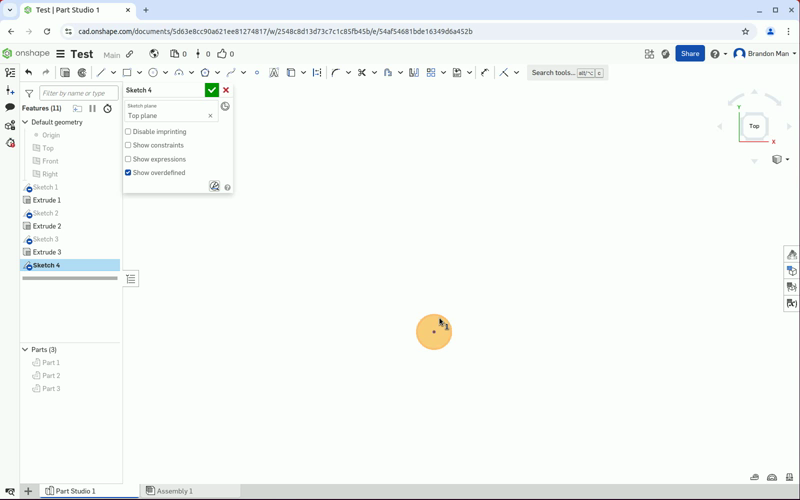
scroll(-6)
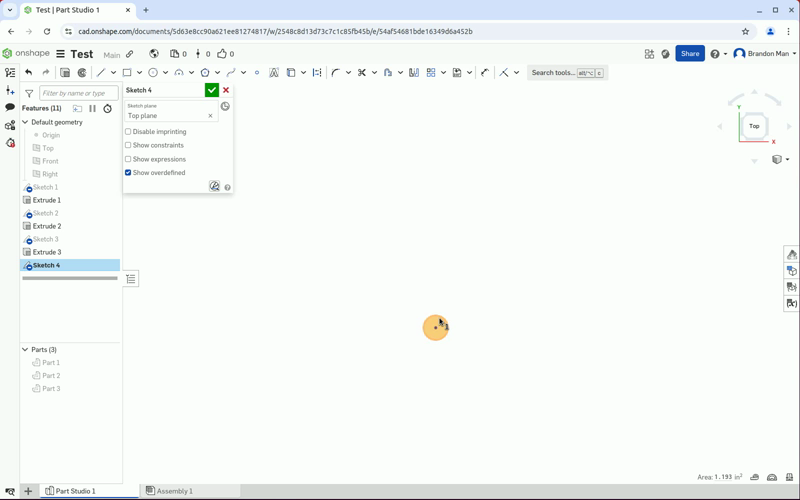
scroll(-6)
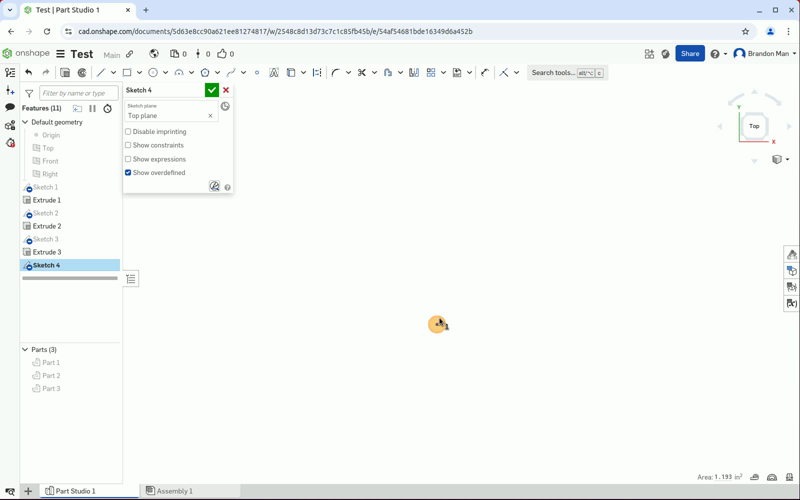
scroll(-6)
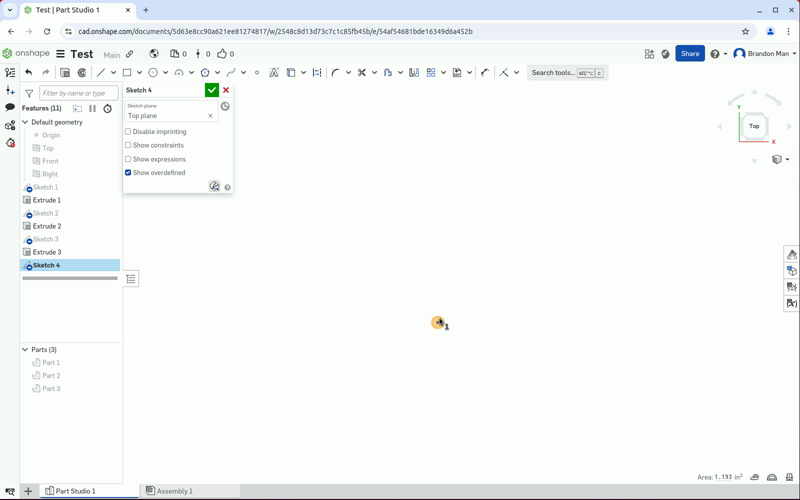
scroll(-6)
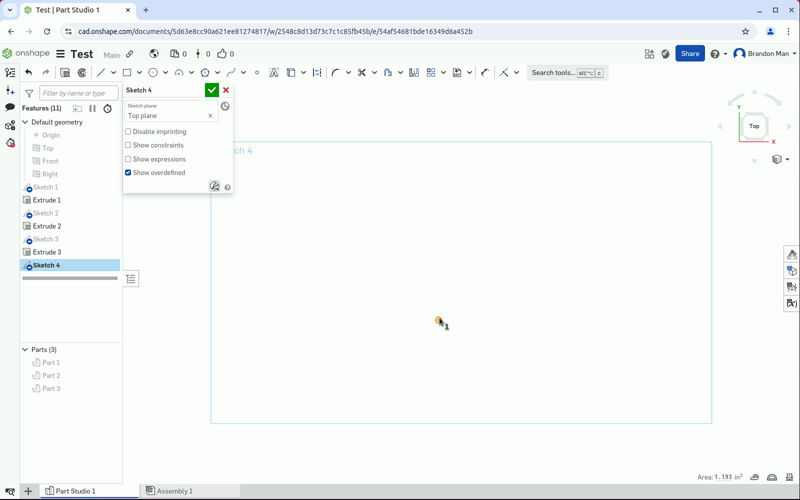
mouse_move(73, 352)
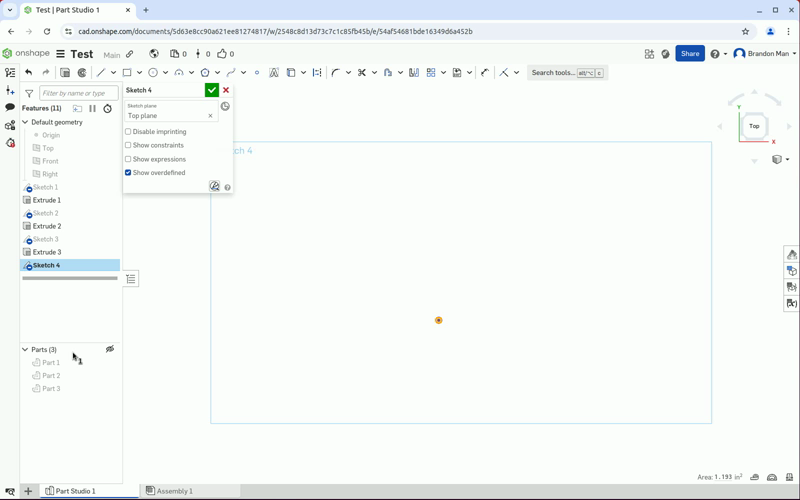
key(shift+y)
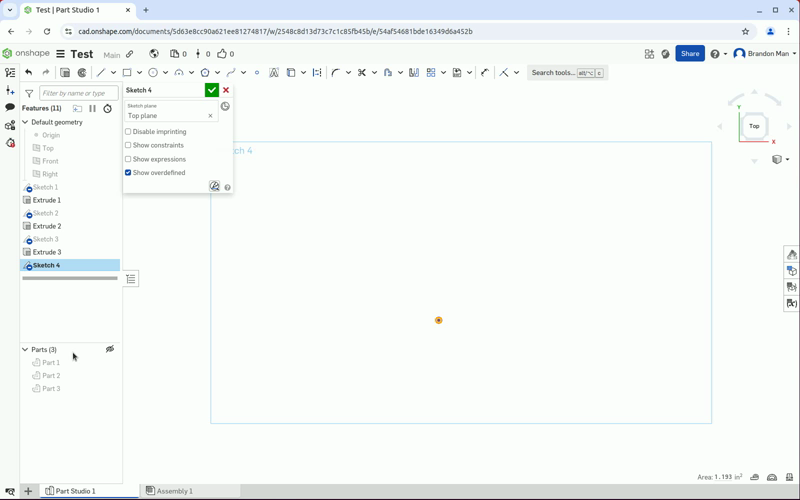
key(shift+e)
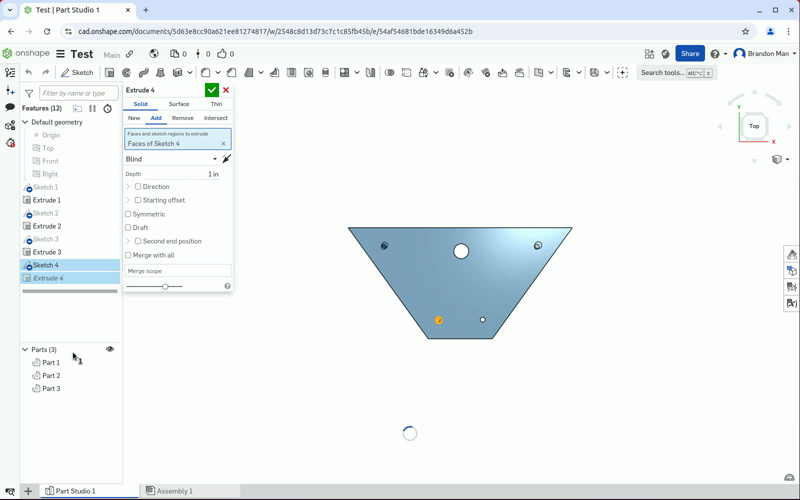
mouse_move(143, 106)
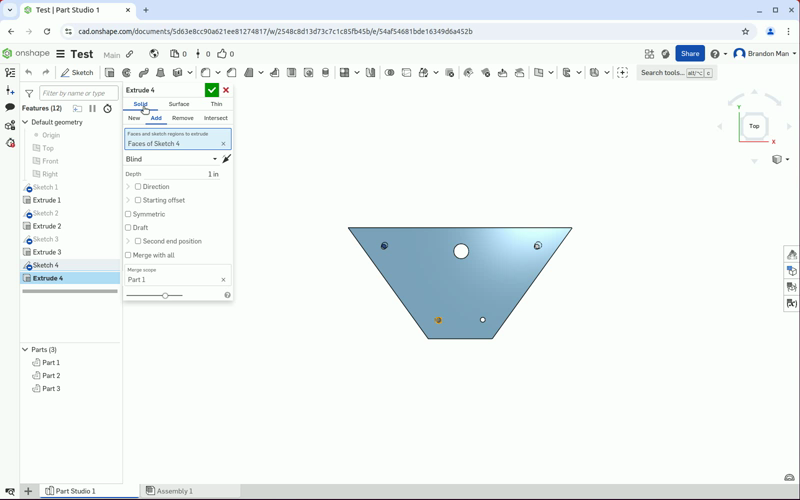
click(143, 106)
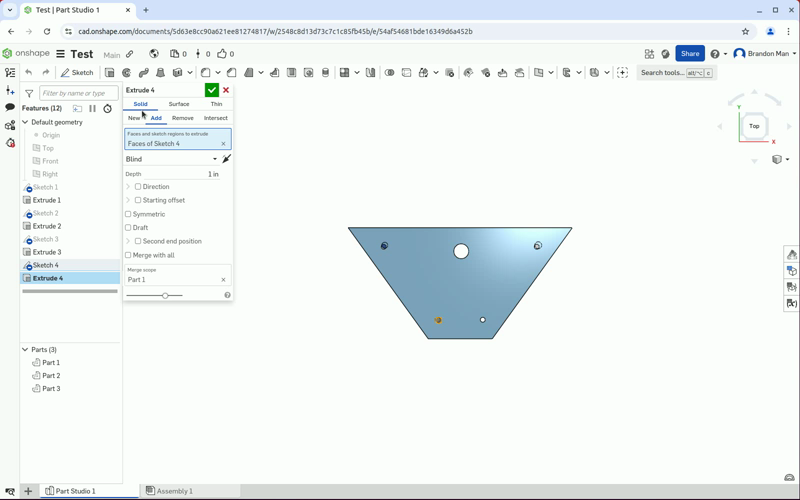
mouse_move(137, 120)
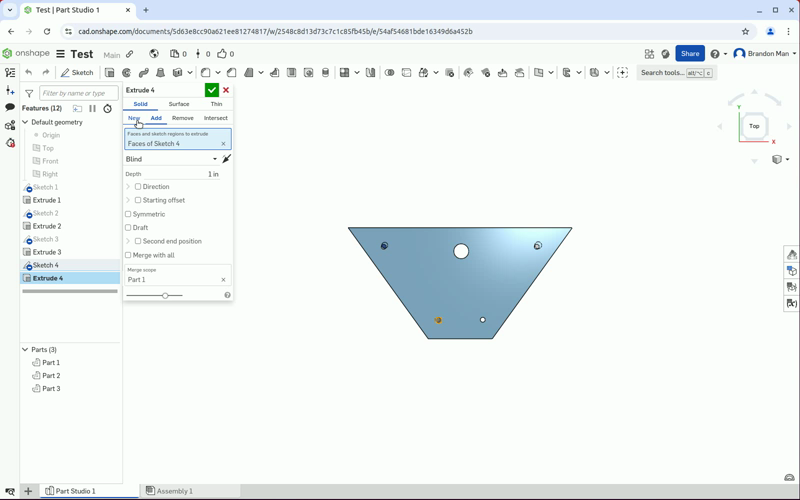
click(137, 120)
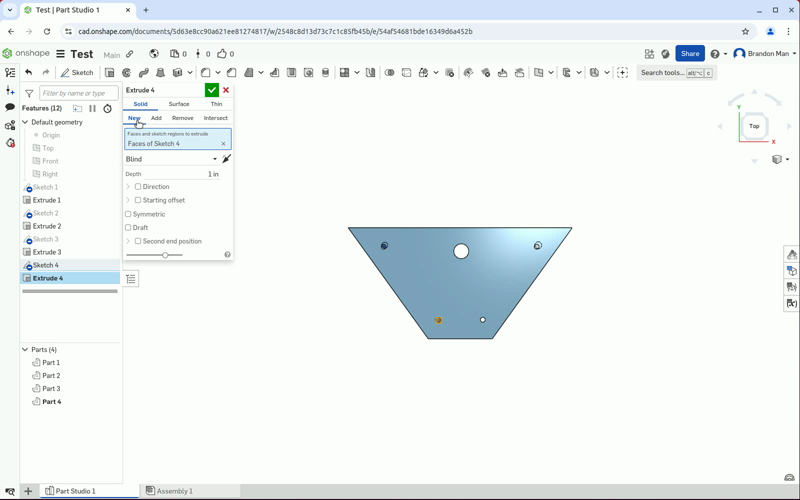
key(tab, 4)
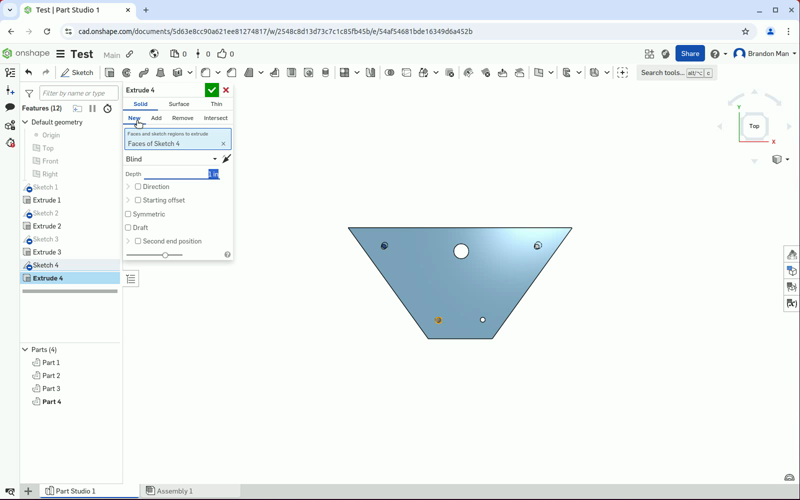
text(17.813)
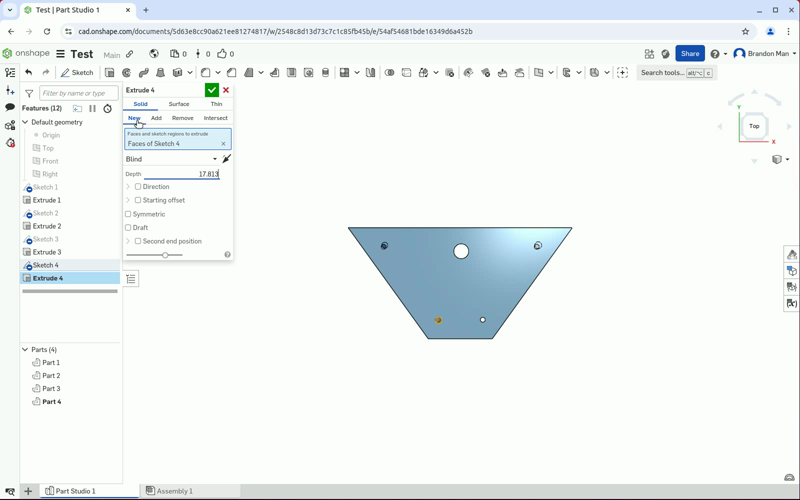
key(enter)
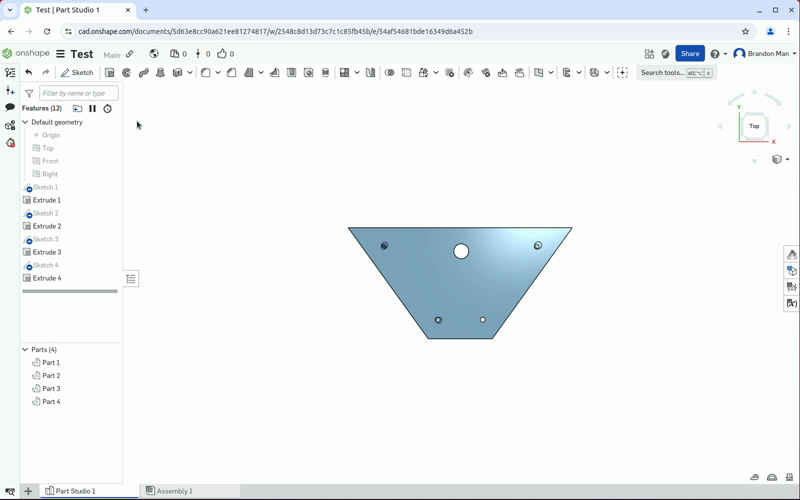
key(shift+h)
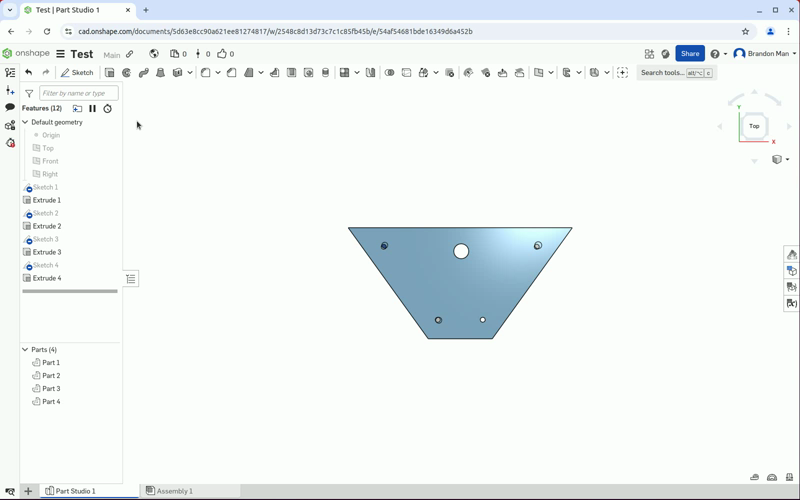
key(shift+h)
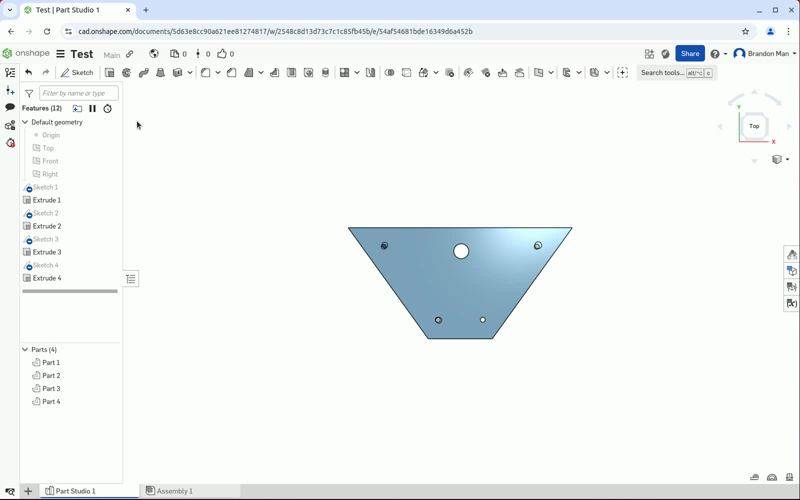
mouse_move(73, 189)
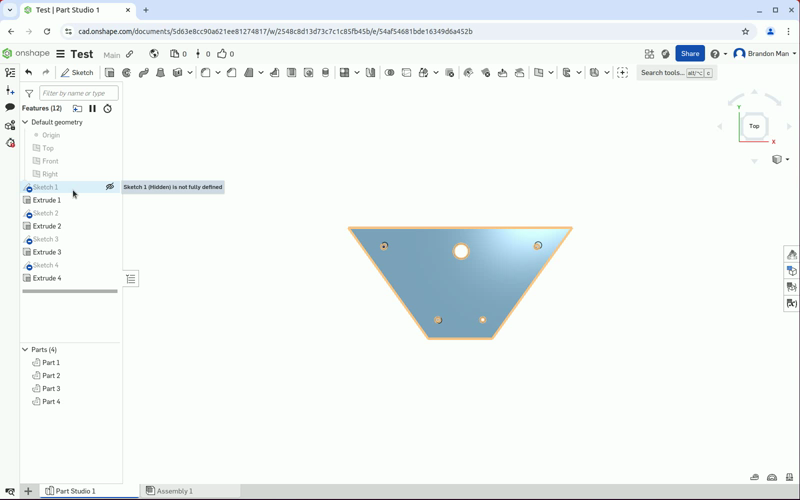
click(73, 189)
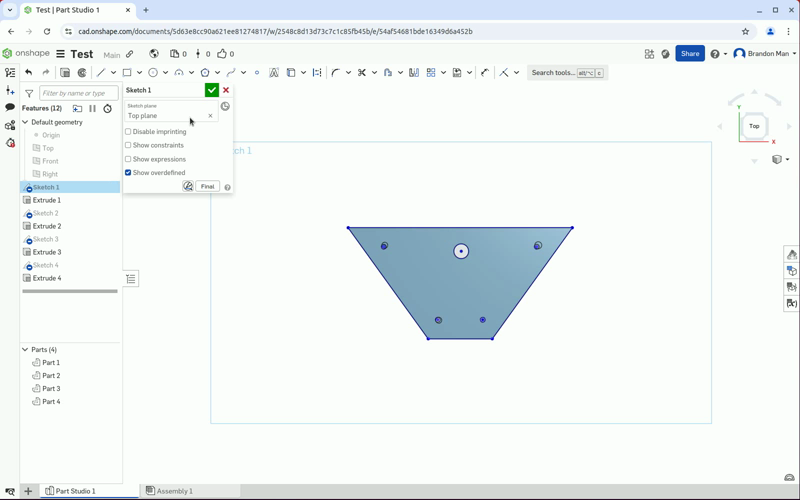
mouse_move(229, 92)
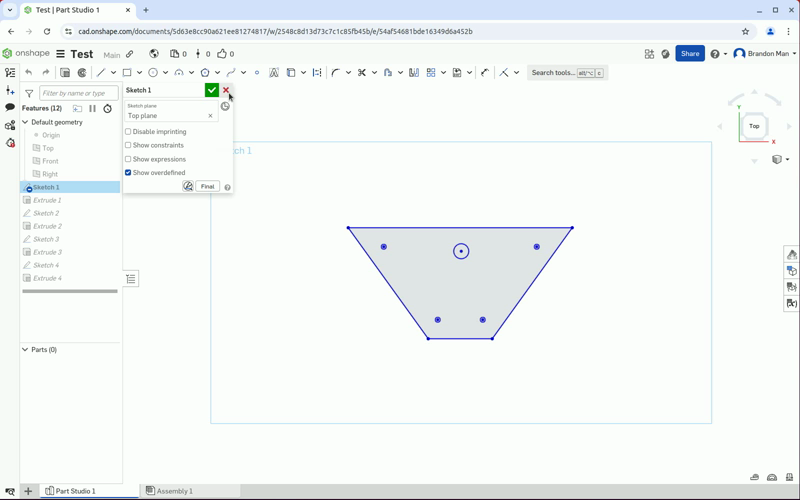
click(229, 92)
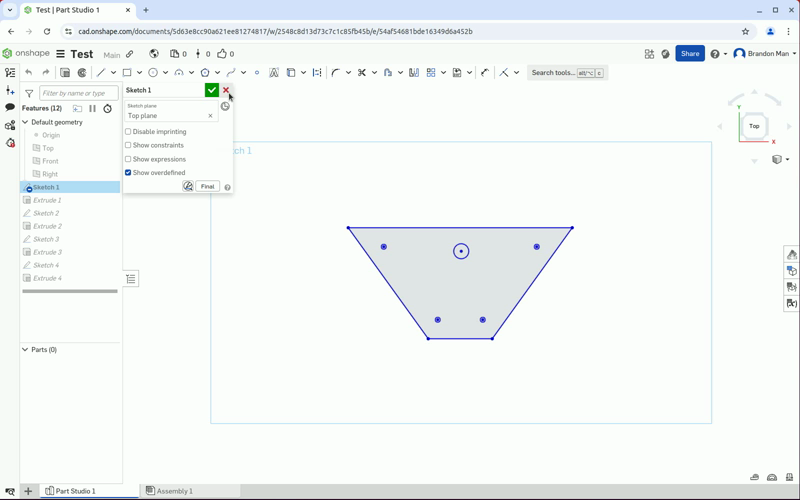
key(shift+s)
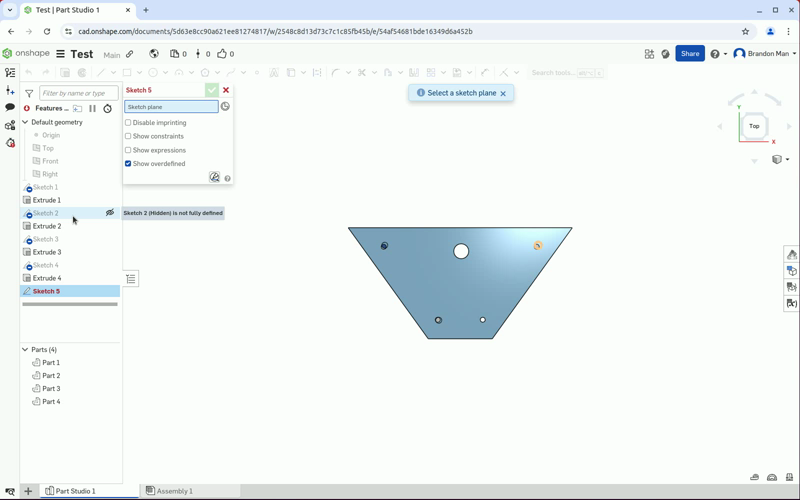
scroll(3)
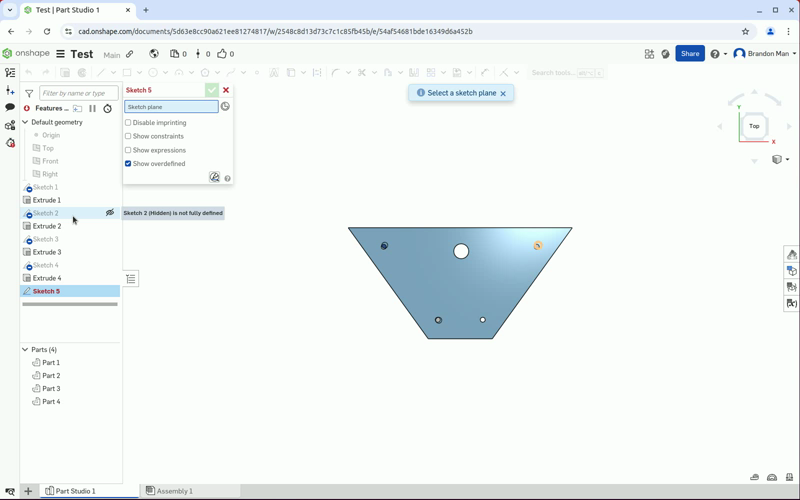
mouse_move(73, 150)
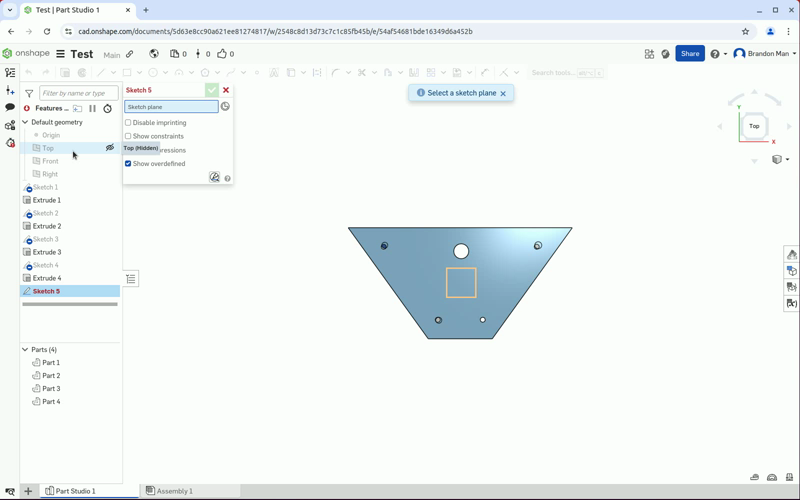
click(73, 150)
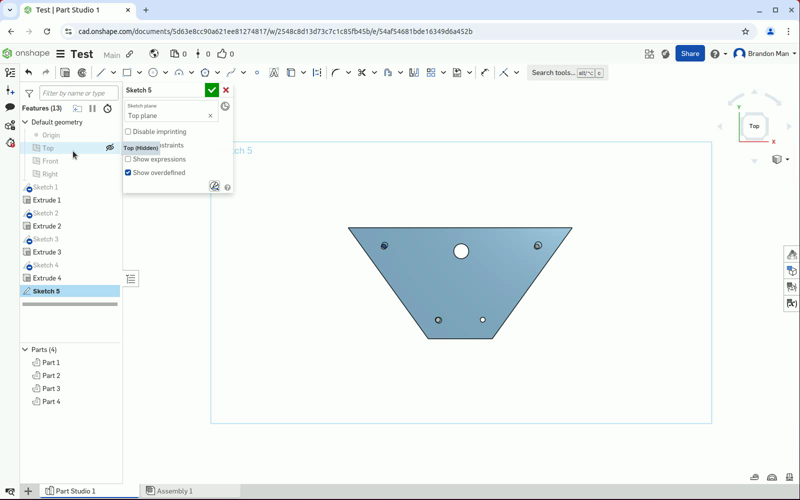
mouse_move(73, 352)
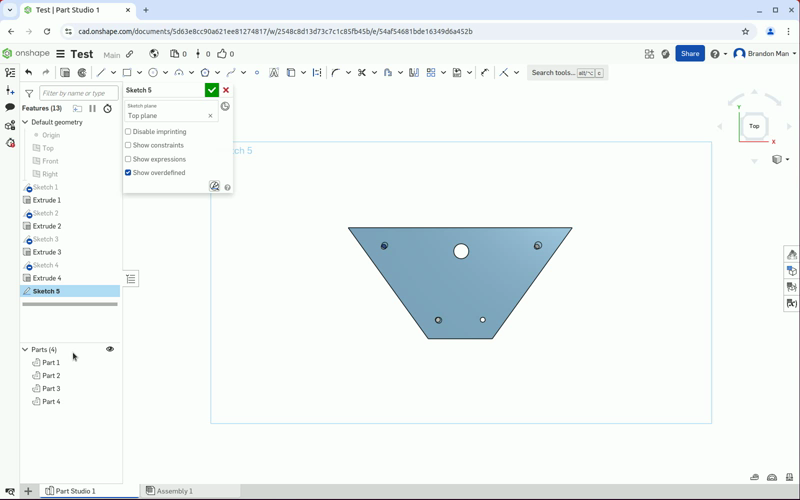
key(y)
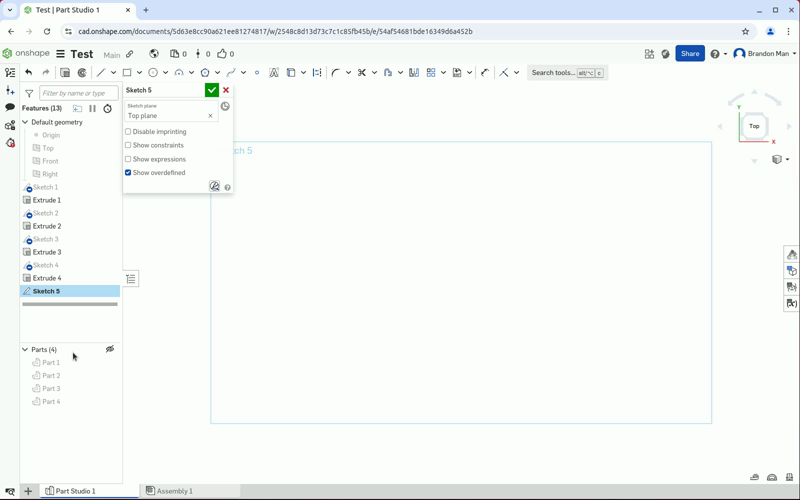
key(c)
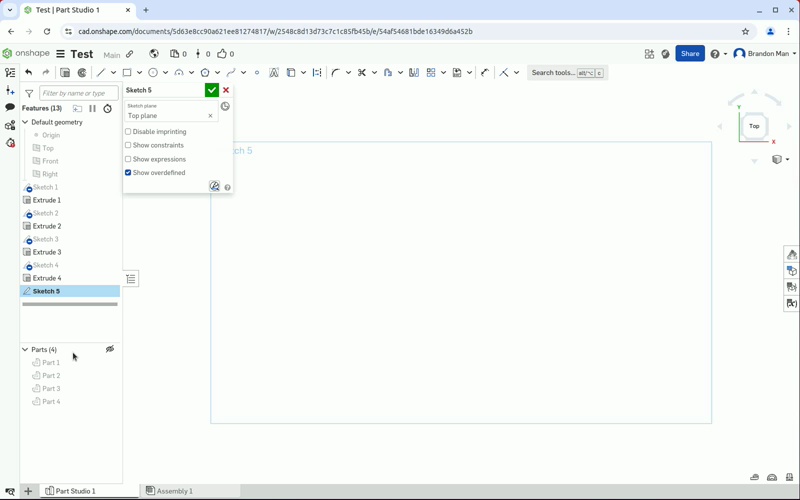
key_down(shift)
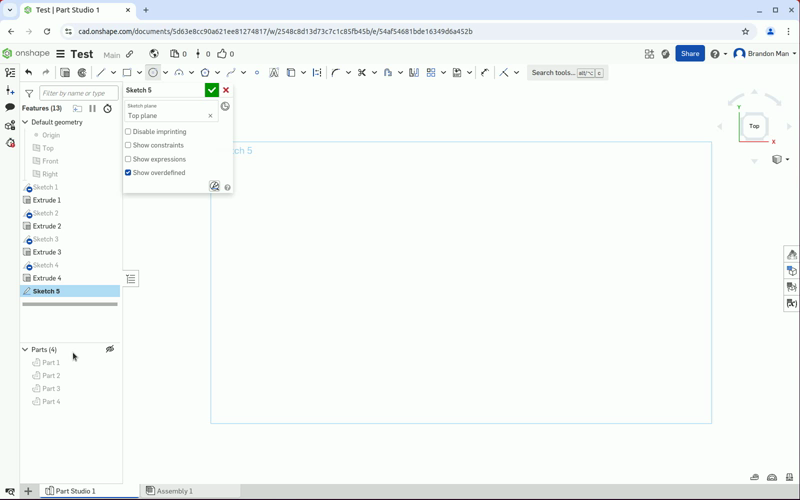
mouse_move(485, 320)
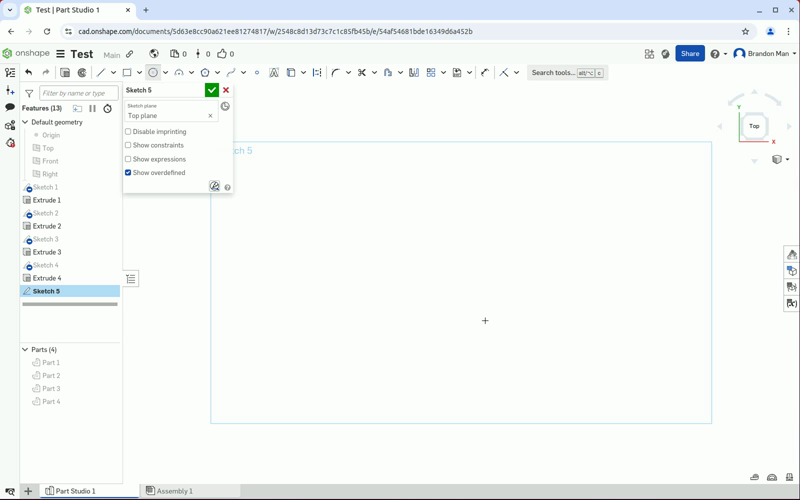
click(485, 320)
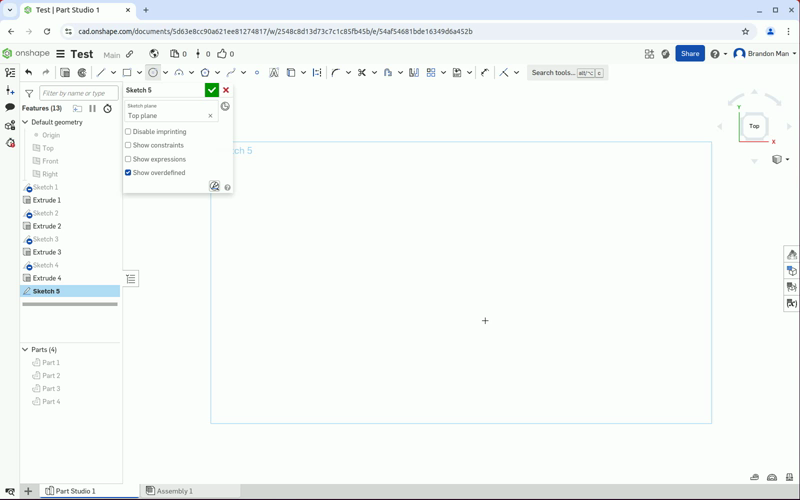
key_up(shift)
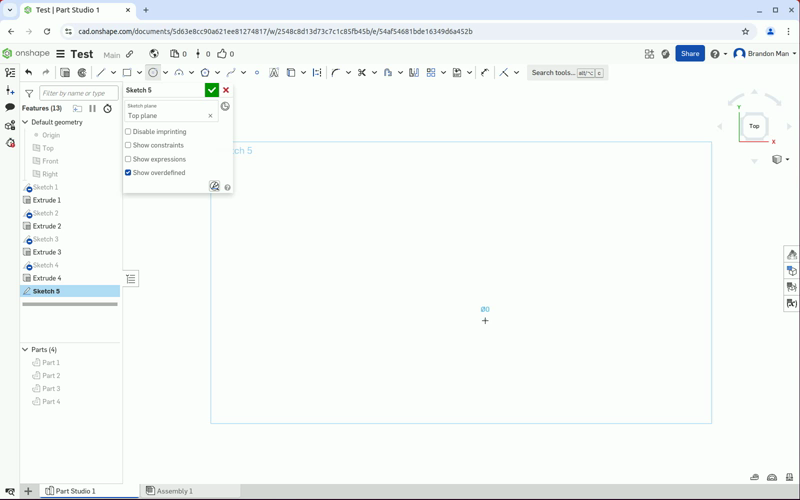
mouse_move(488, 320)
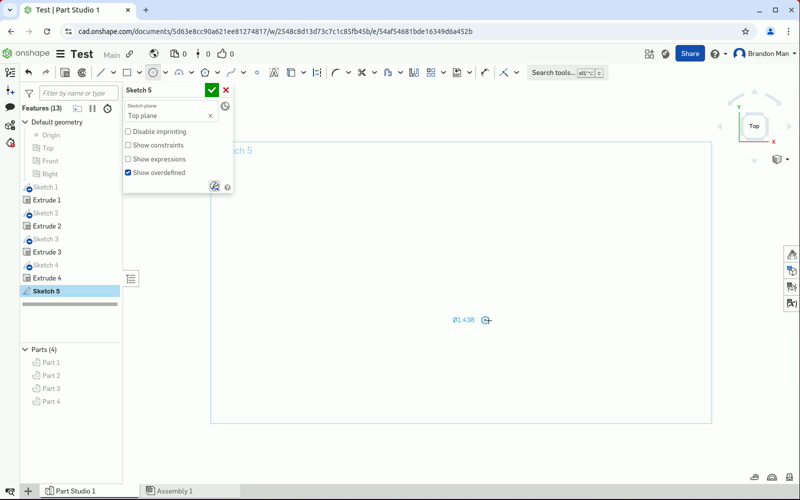
click(488, 320)
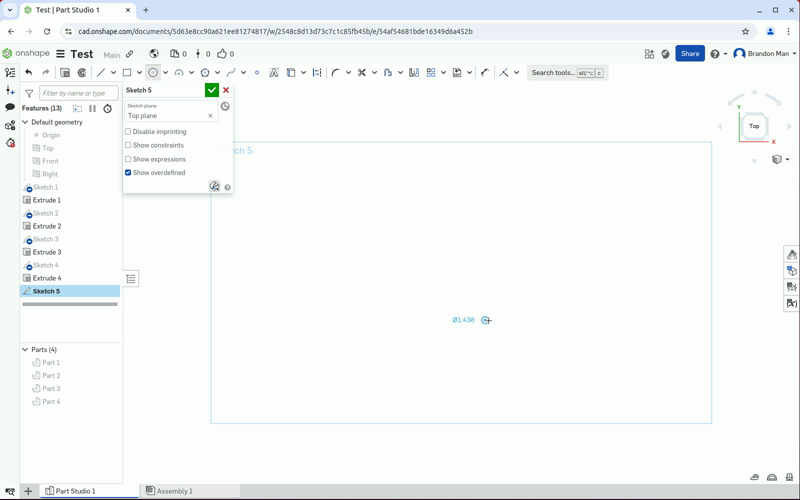
key(esc)
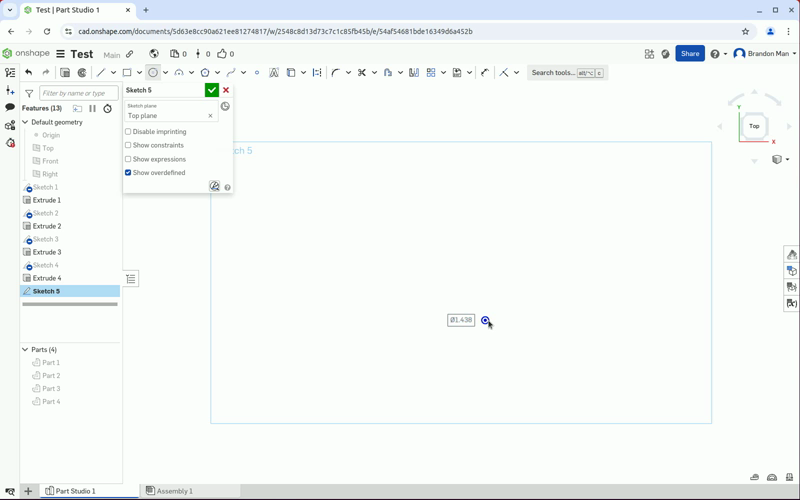
mouse_move(484, 320)
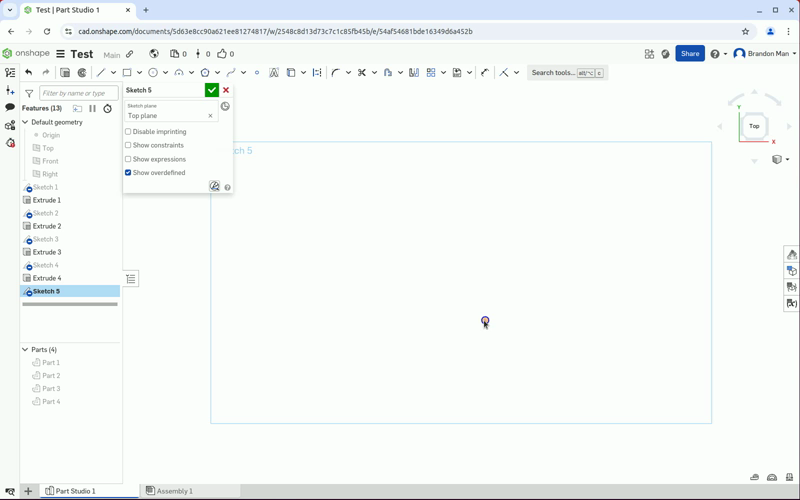
scroll(6)
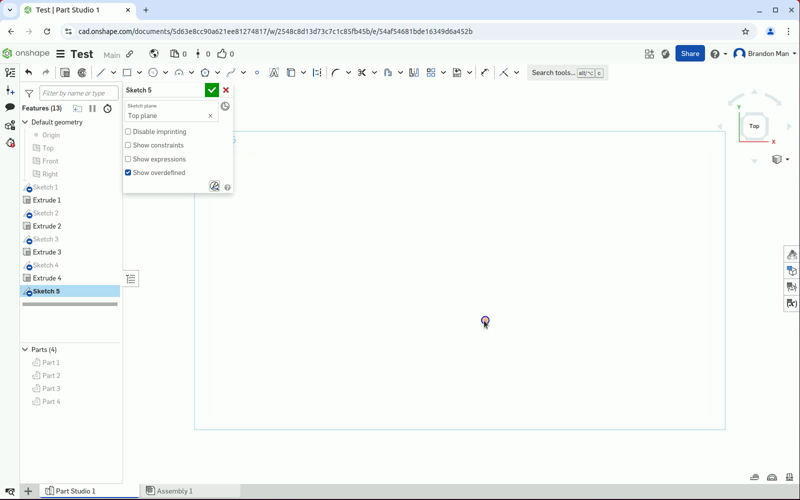
scroll(6)
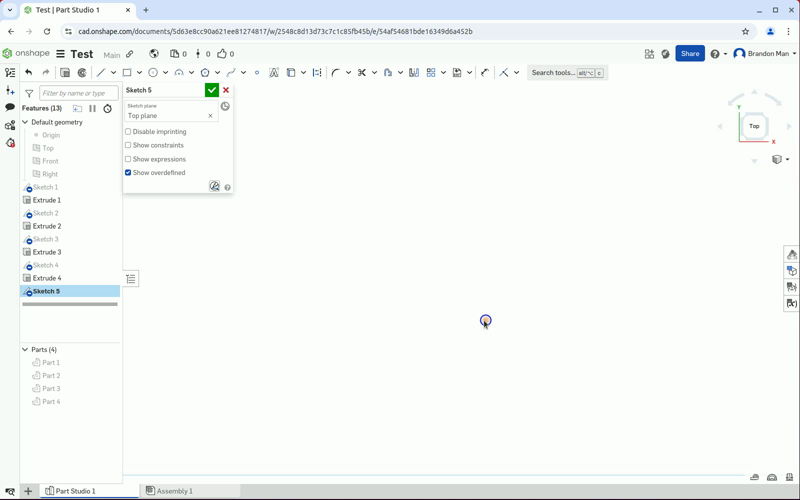
scroll(6)
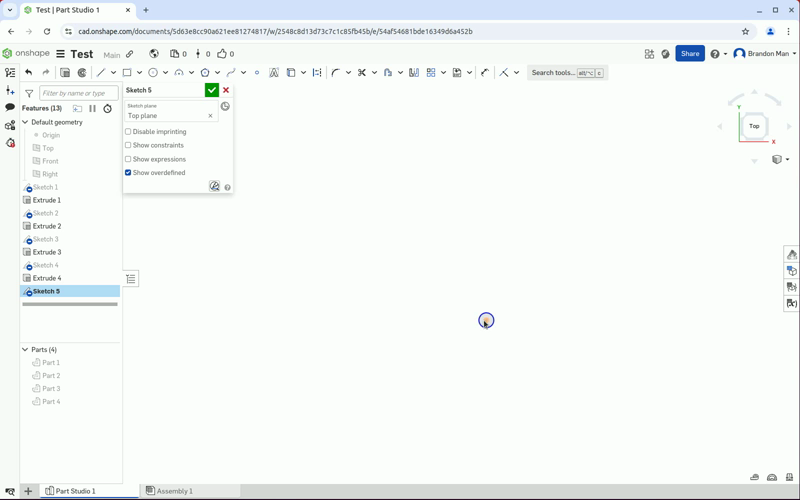
scroll(6)
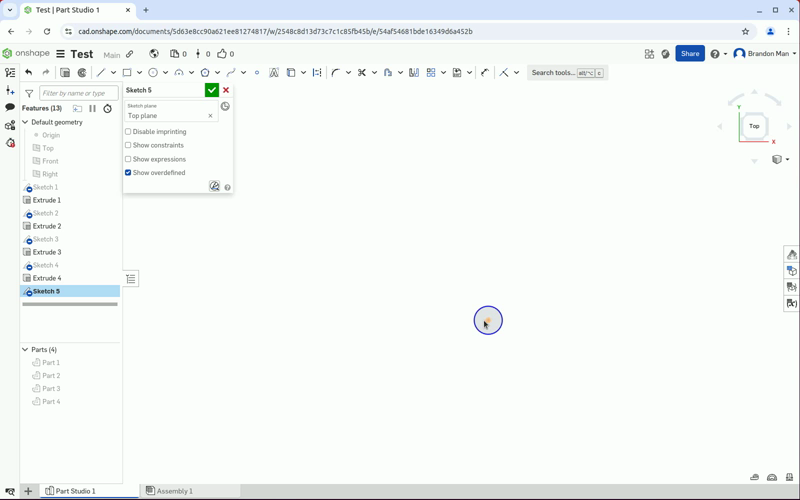
scroll(6)
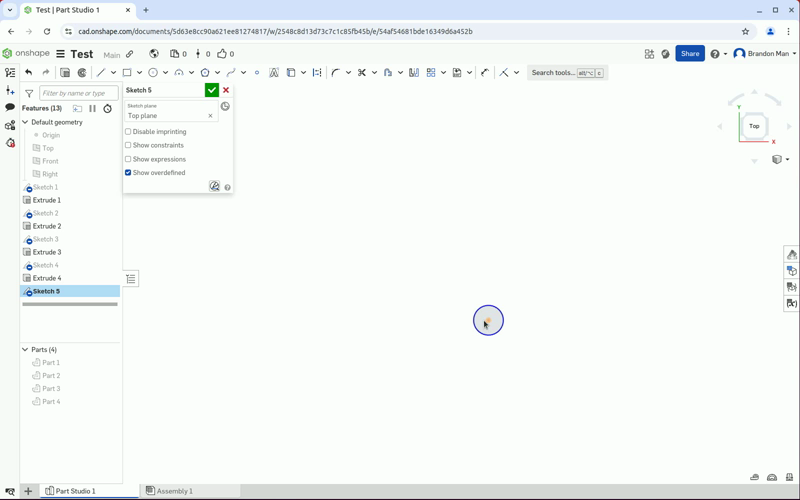
scroll(6)
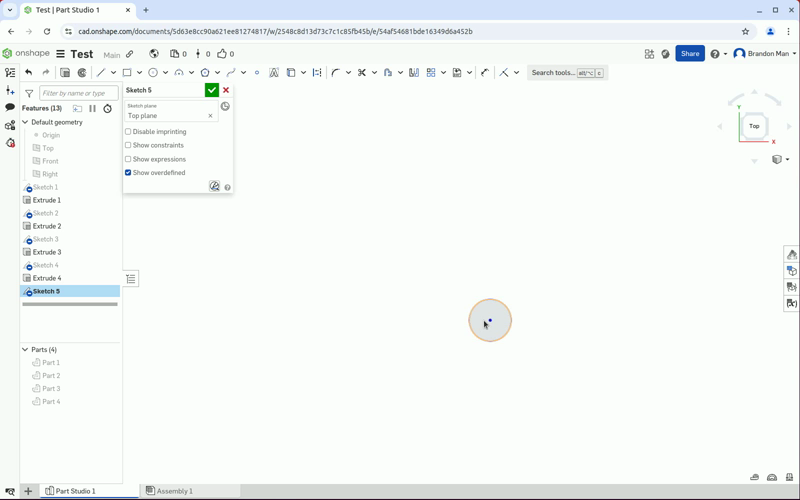
scroll(6)
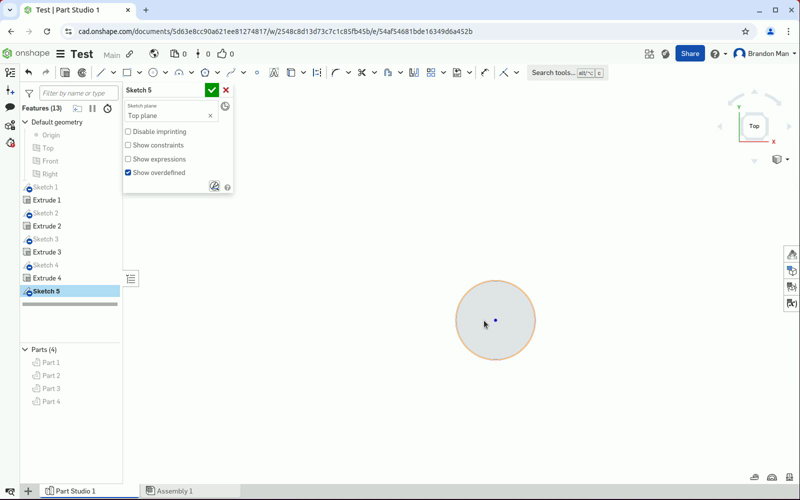
click(484, 320)
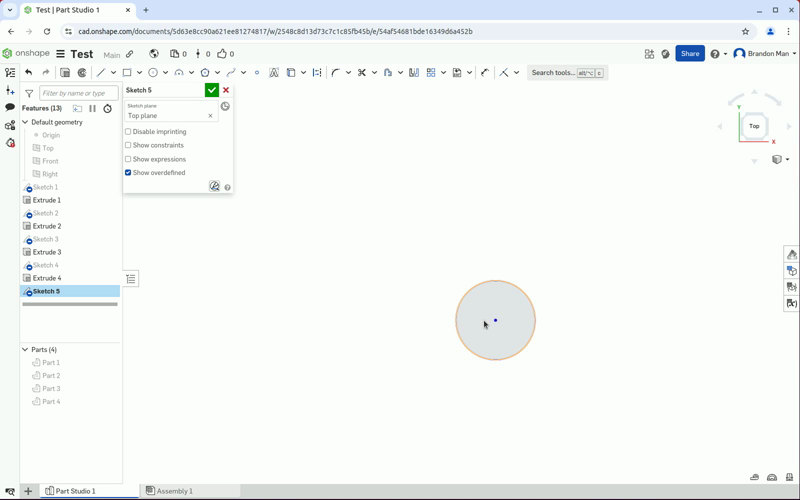
scroll(-6)
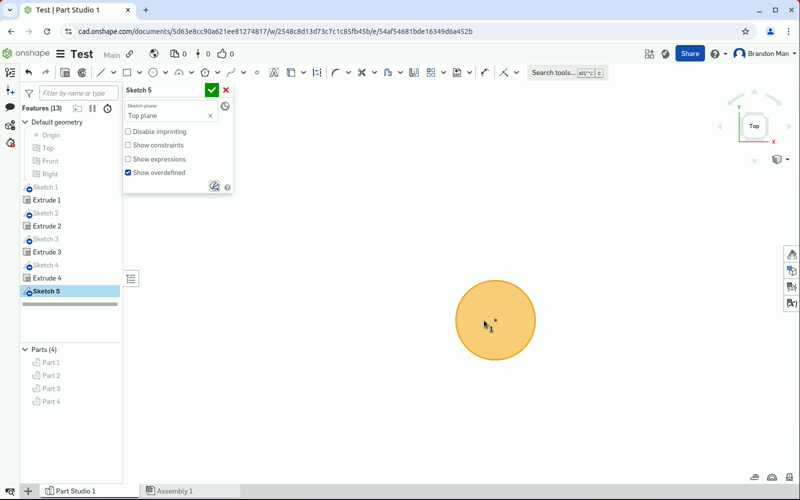
scroll(-6)
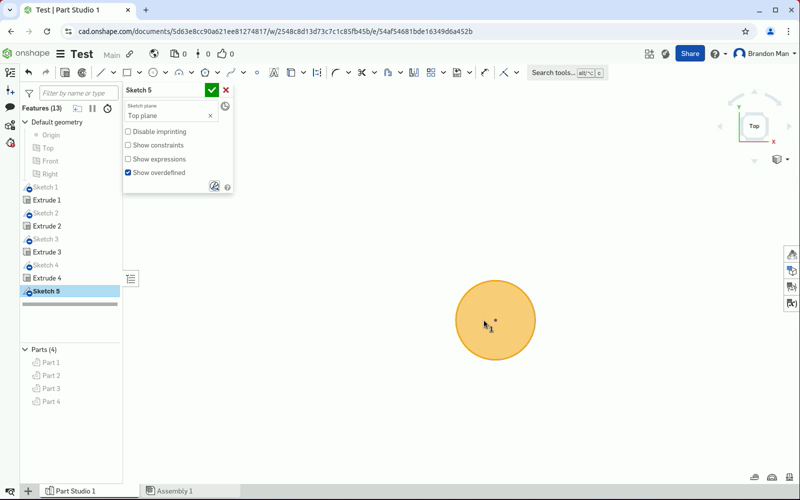
scroll(-6)
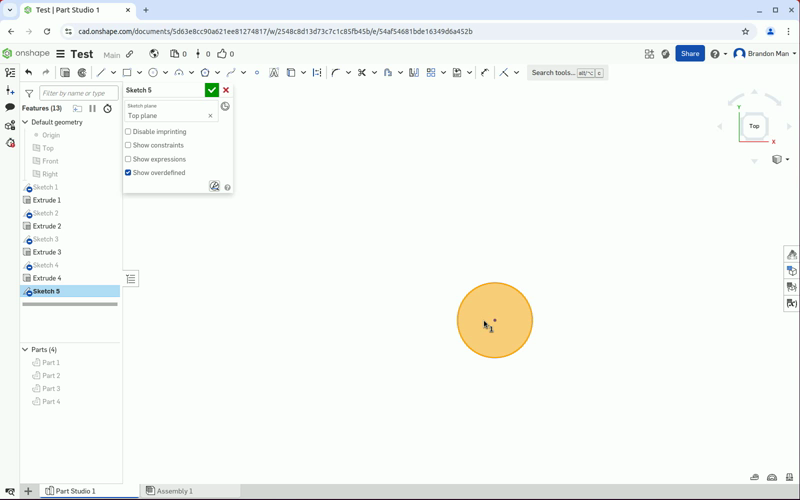
scroll(-6)
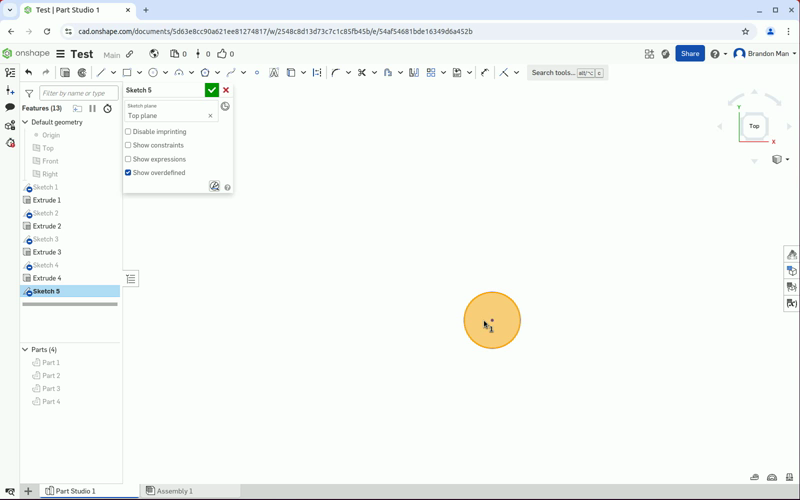
scroll(-6)
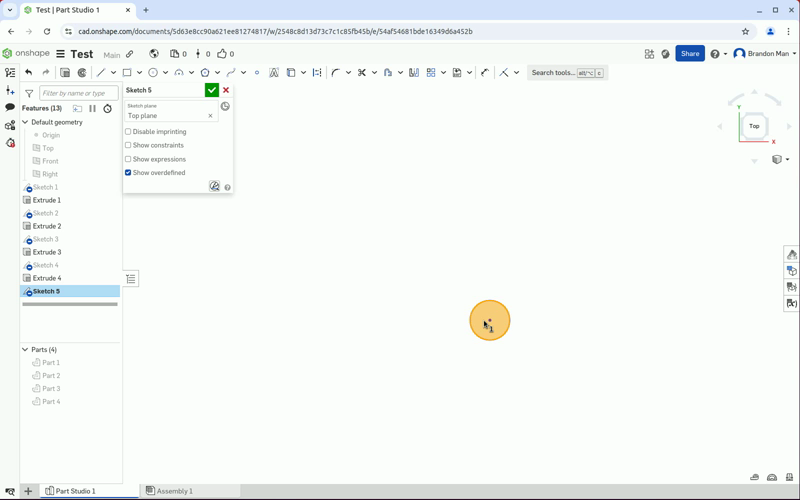
scroll(-6)
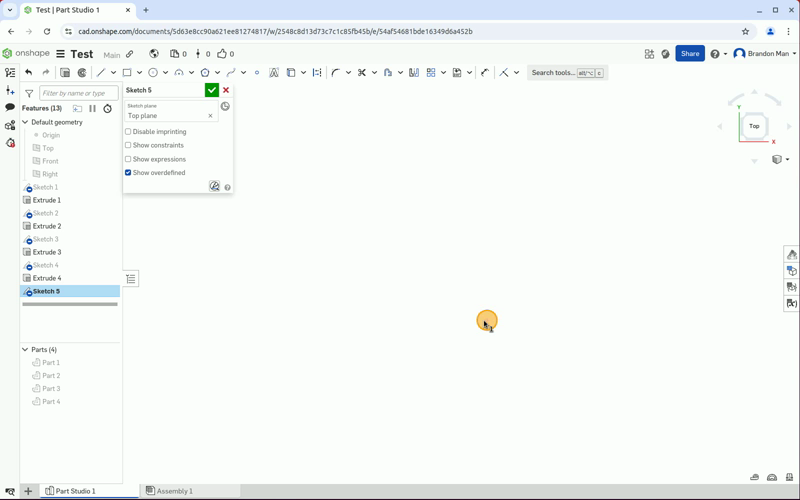
scroll(-6)
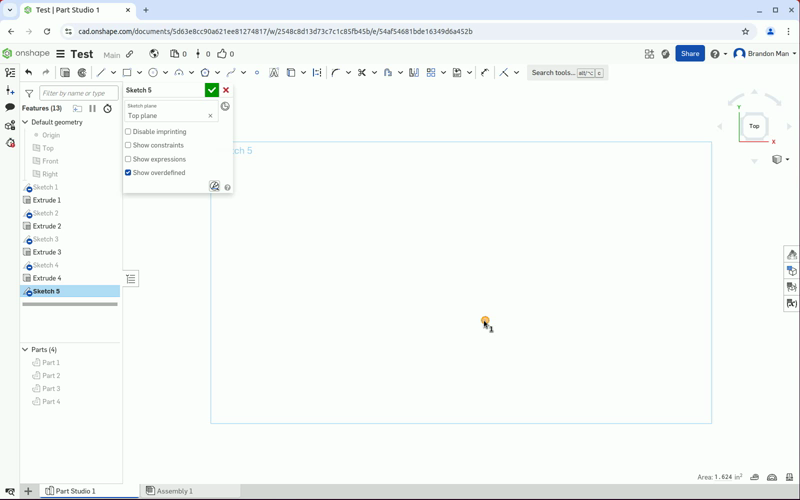
mouse_move(73, 352)
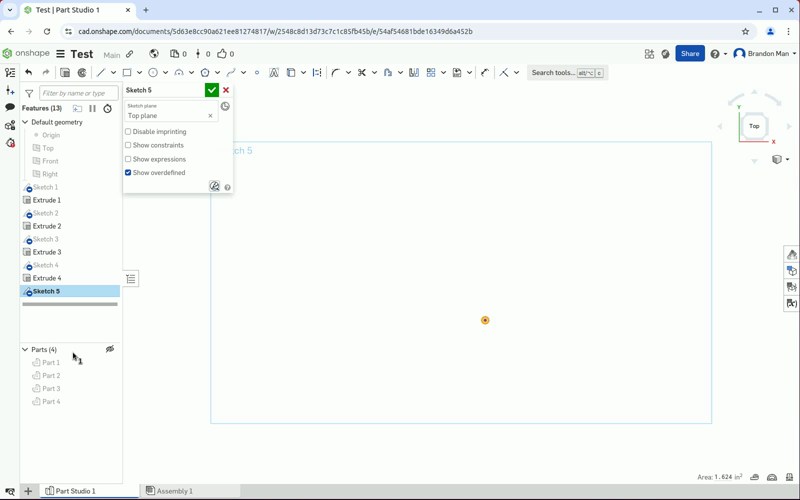
key(shift+y)
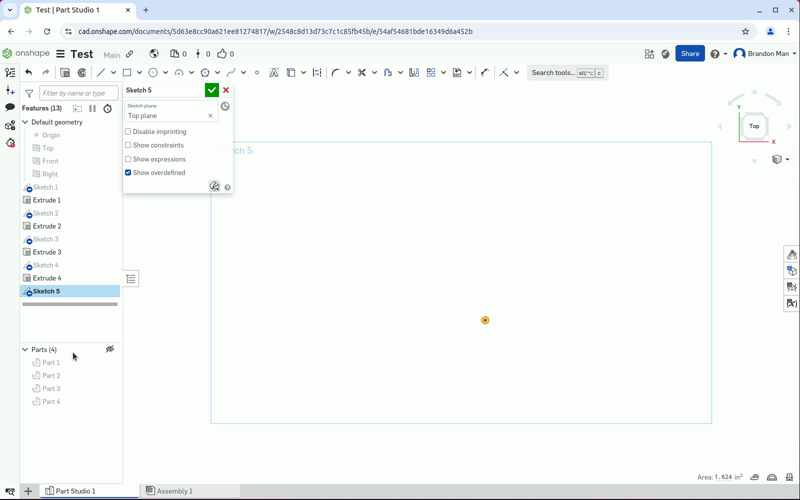
key(shift+e)
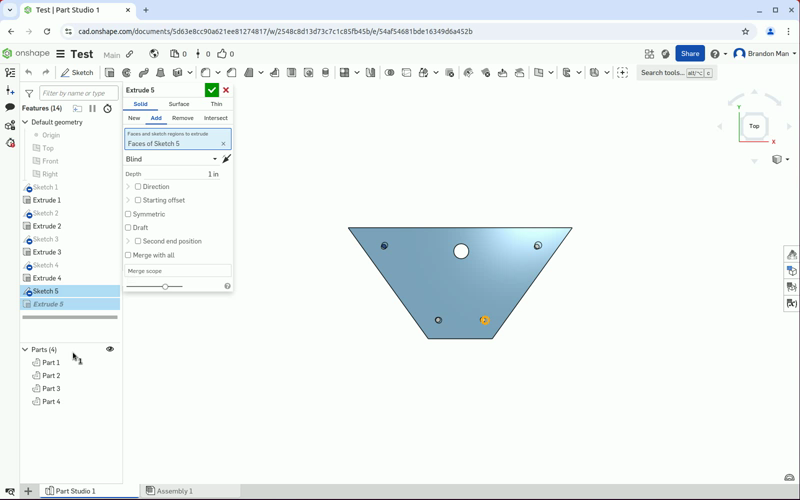
mouse_move(143, 106)
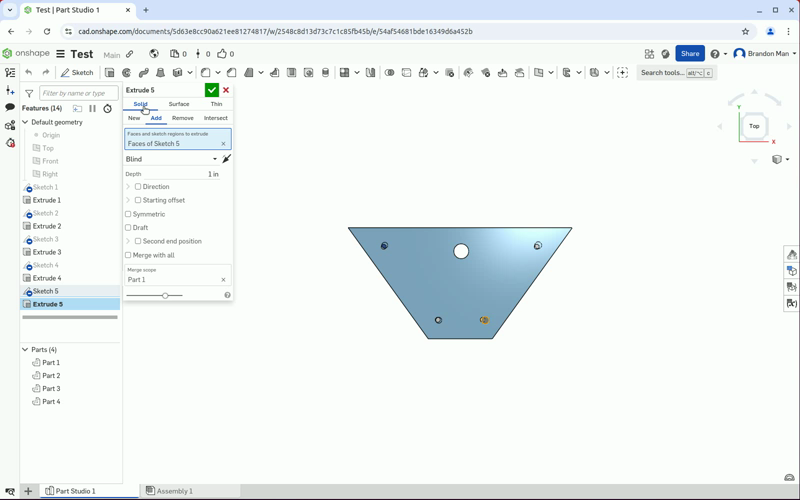
click(143, 106)
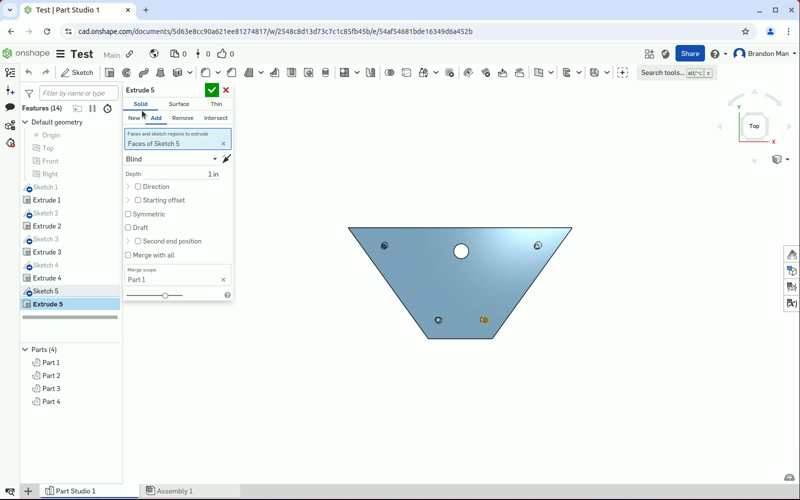
mouse_move(137, 120)
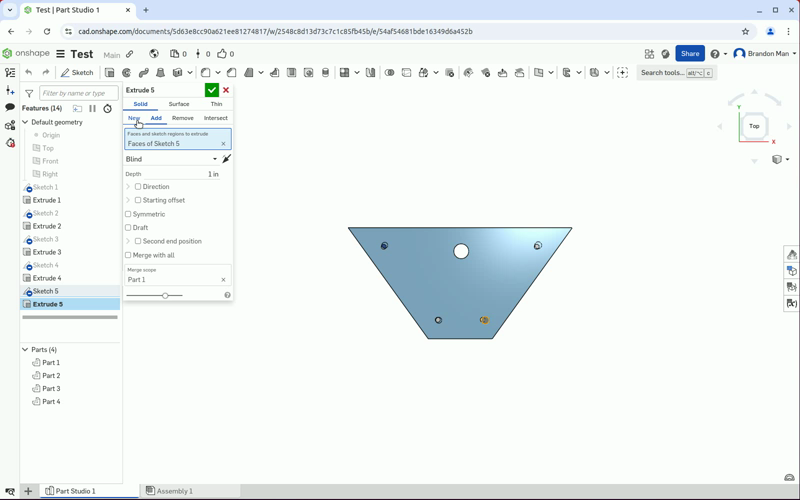
click(137, 120)
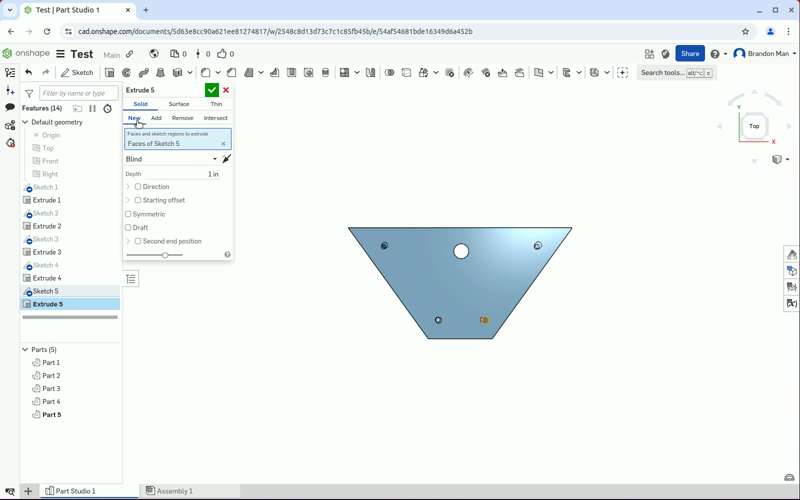
key(tab, 4)
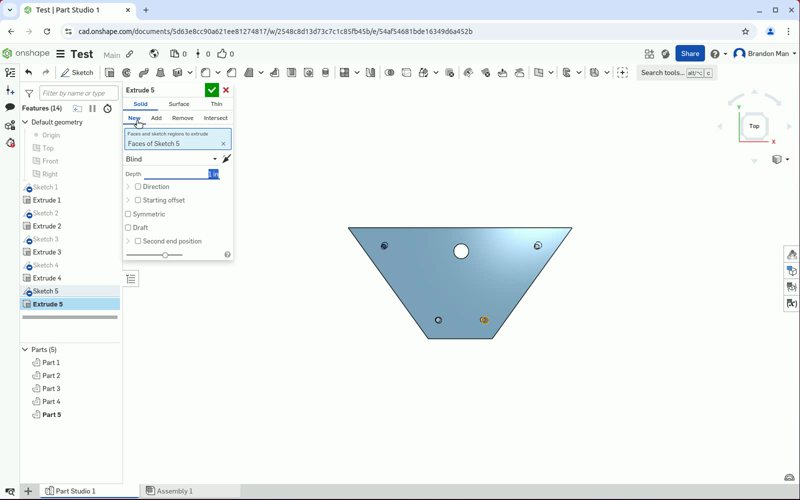
text(17.813)
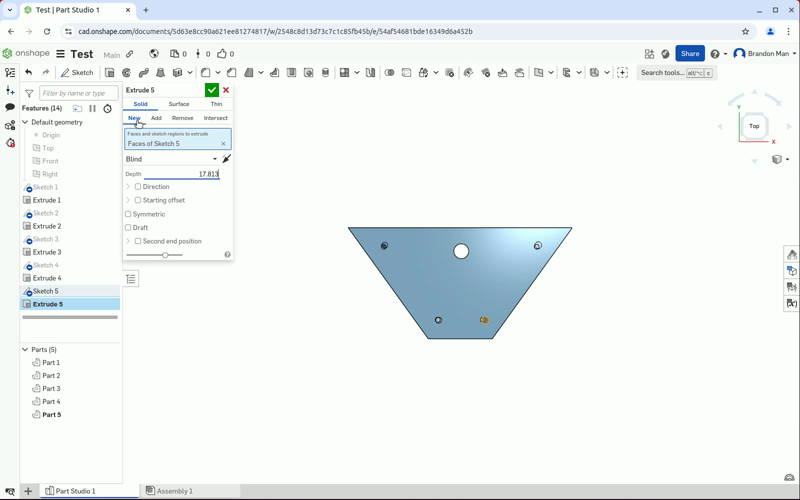
key(enter)
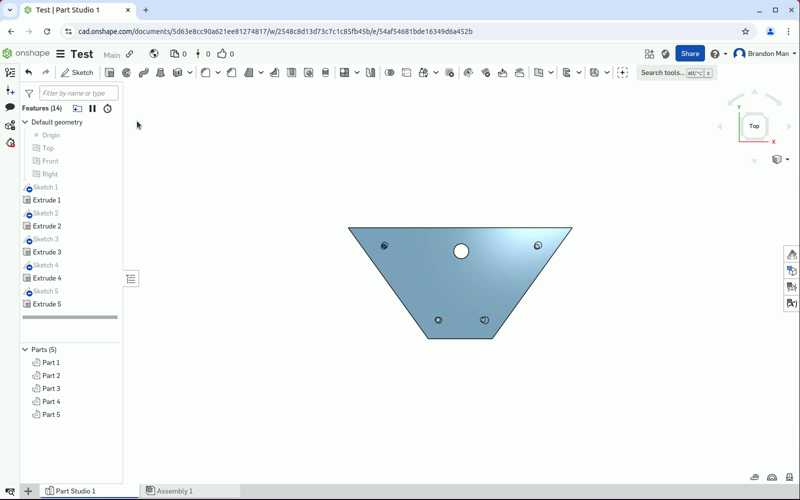
key(shift+h)
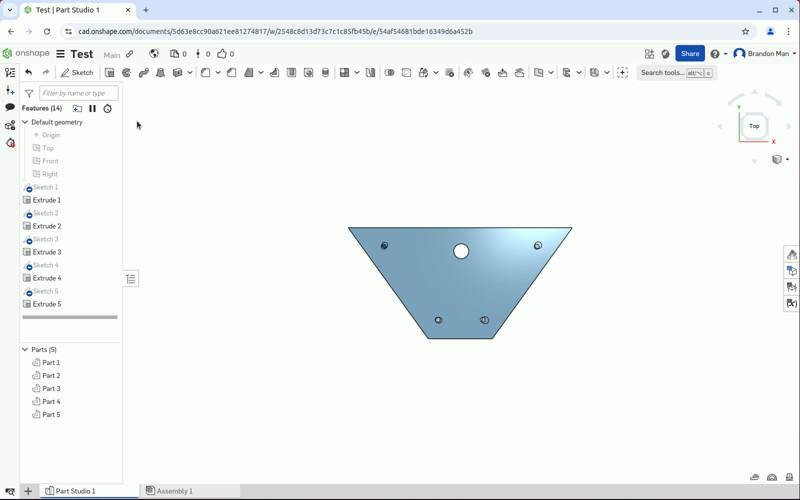
key(shift+h)
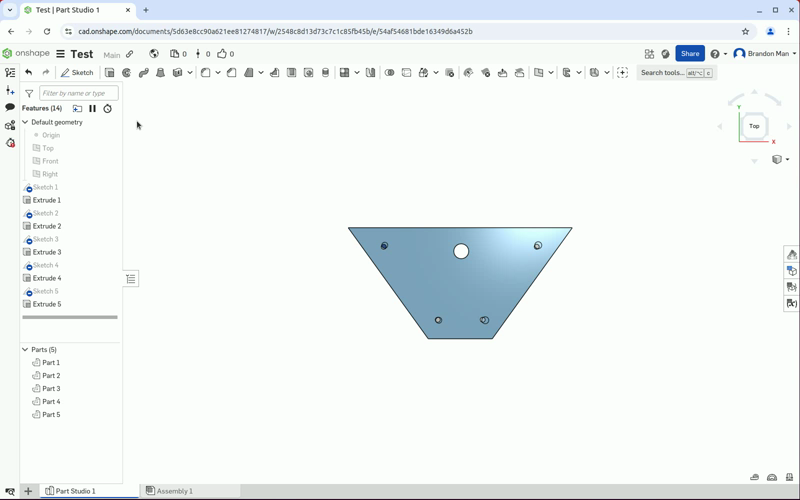
mouse_move(73, 189)
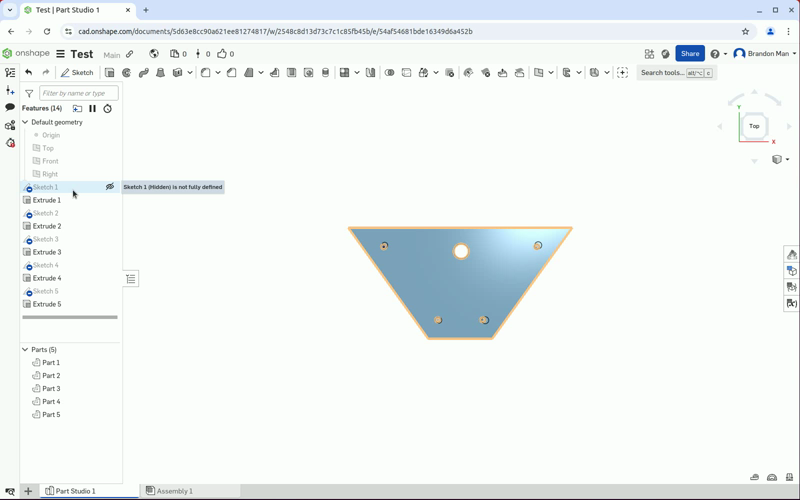
click(73, 189)
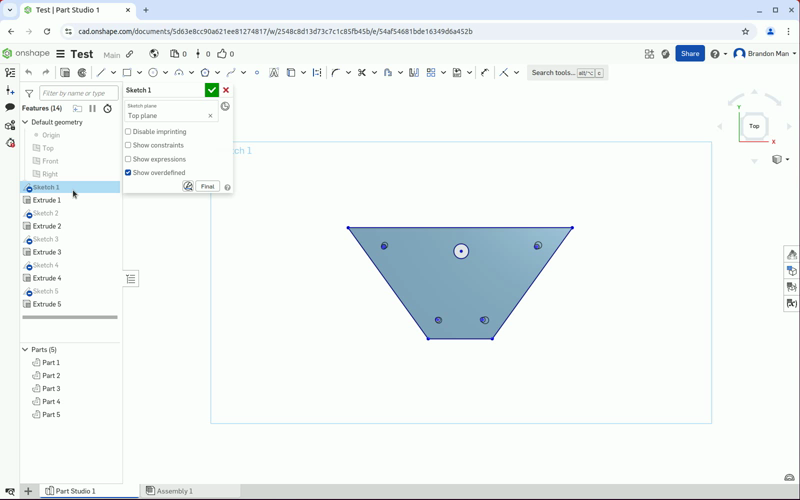
mouse_move(229, 92)
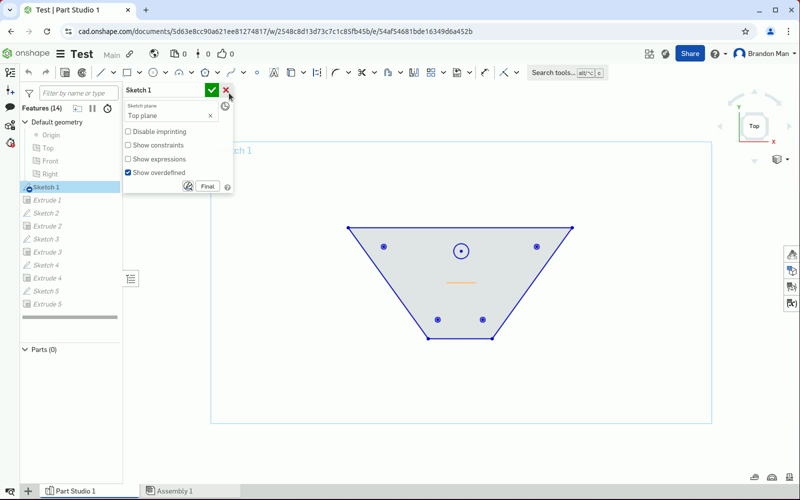
click(229, 92)
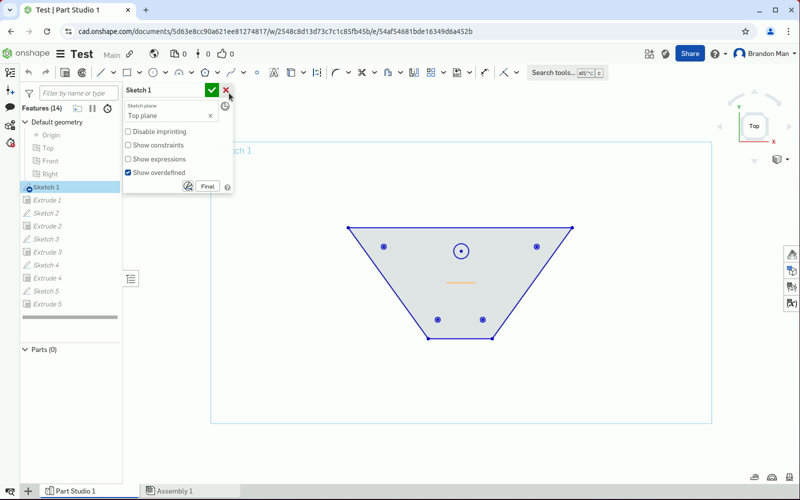
key(shift+s)
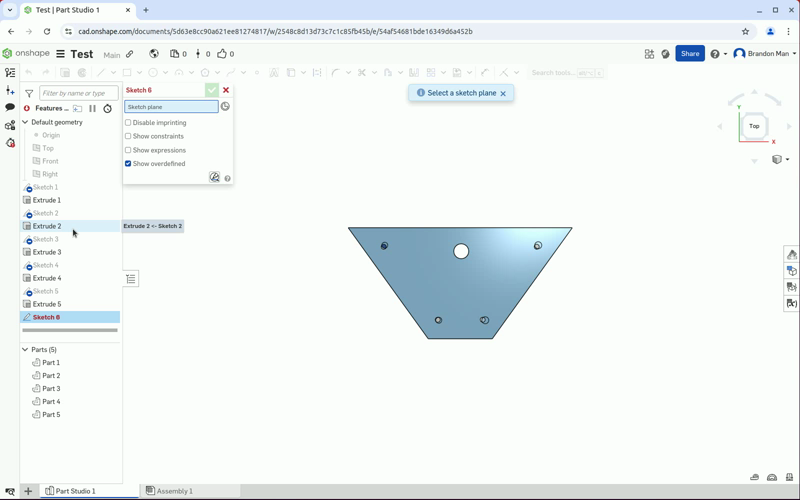
scroll(3)
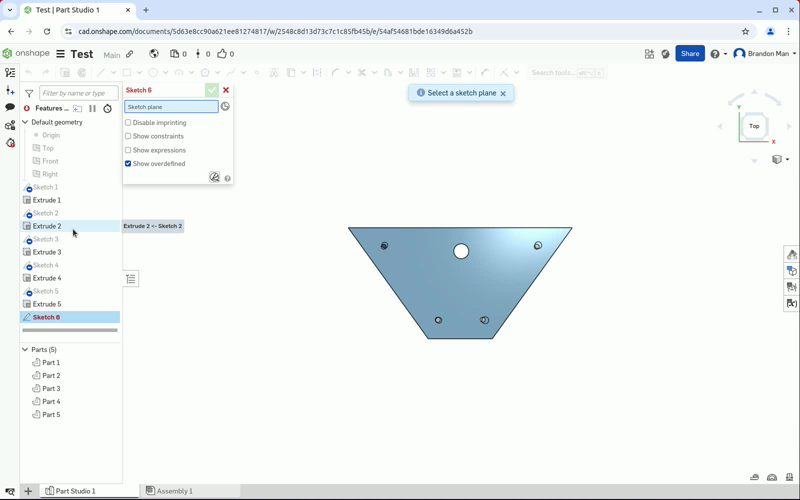
mouse_move(73, 150)
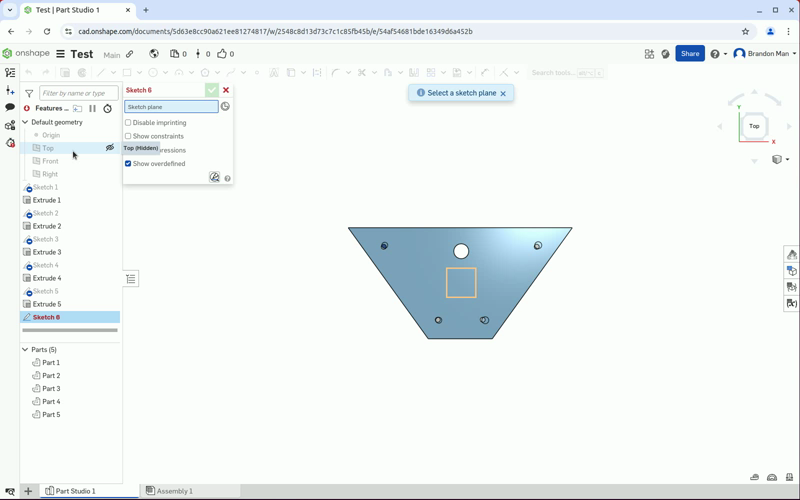
click(73, 150)
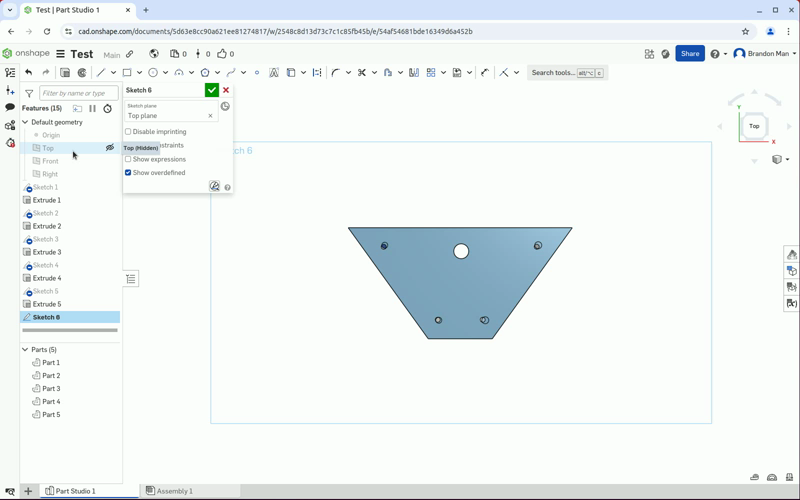
mouse_move(73, 352)
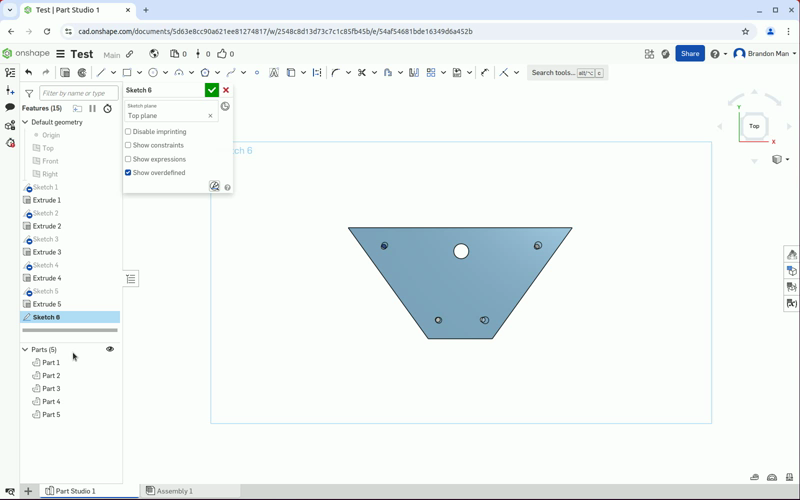
key(y)
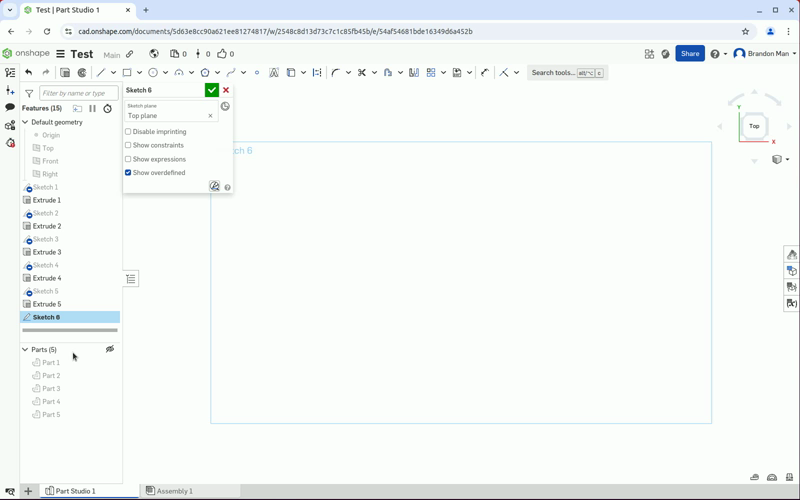
key(c)
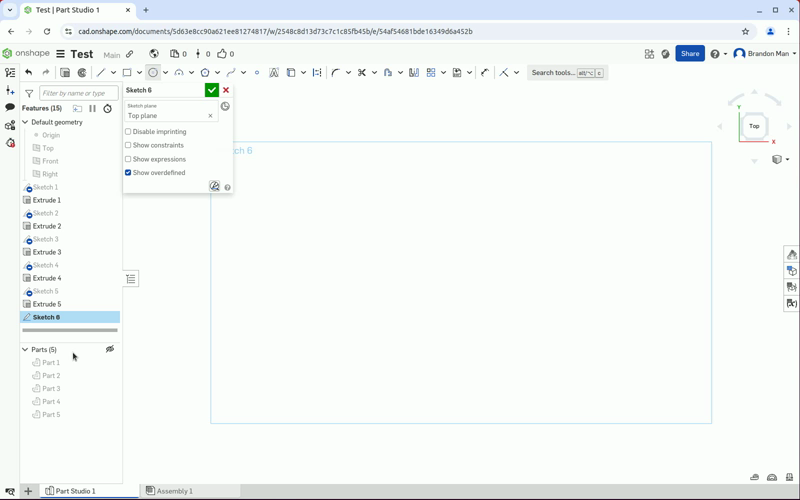
key_down(shift)
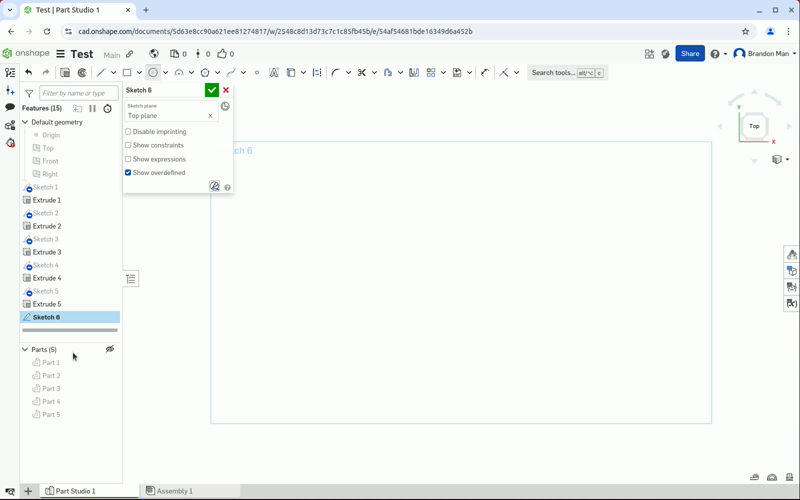
mouse_move(384, 245)
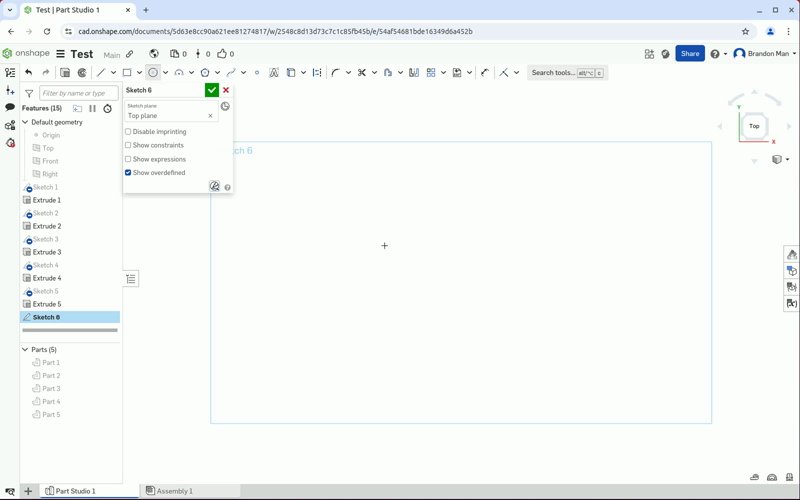
click(384, 245)
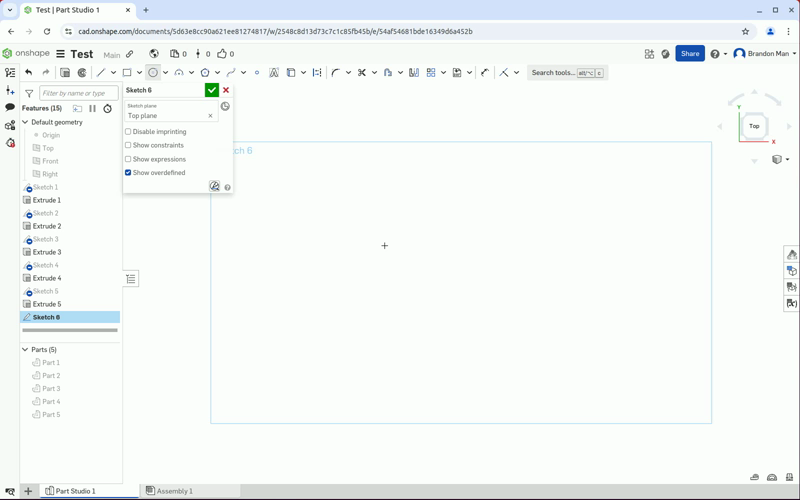
key_up(shift)
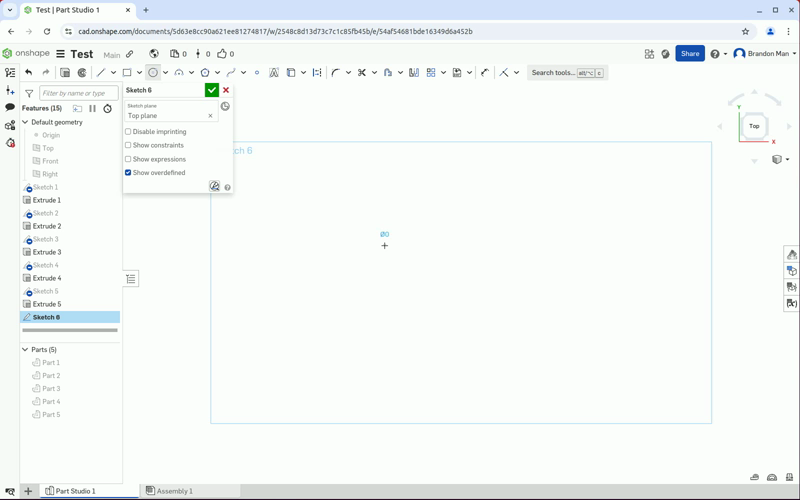
mouse_move(387, 245)
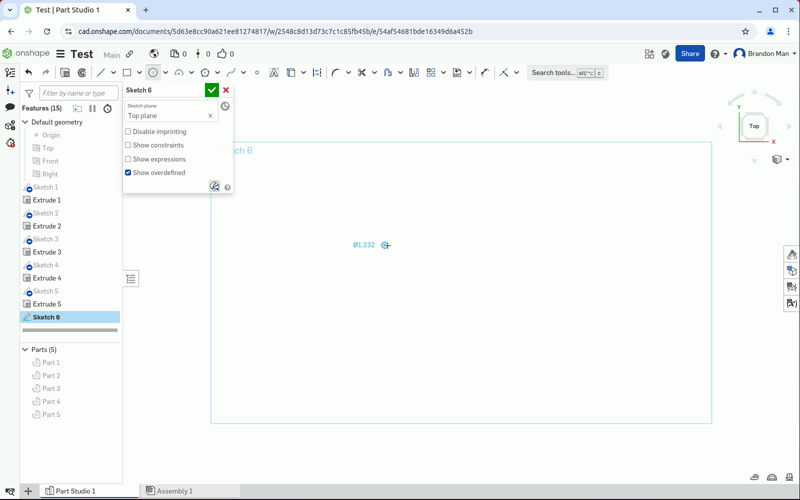
click(387, 245)
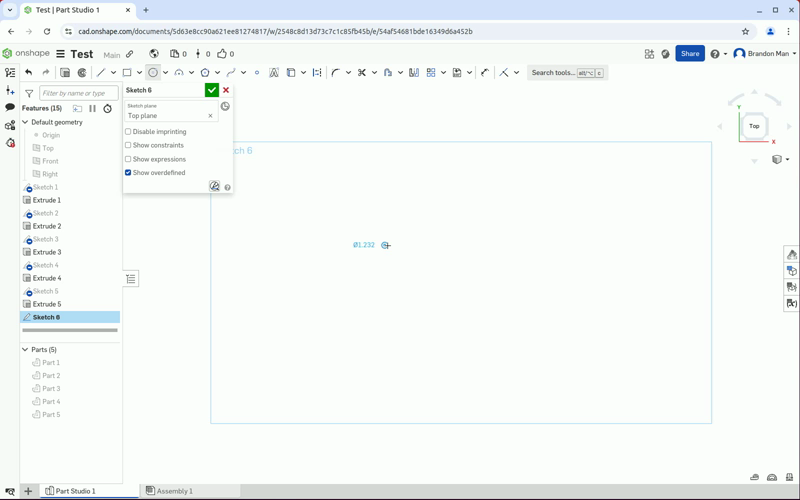
key(esc)
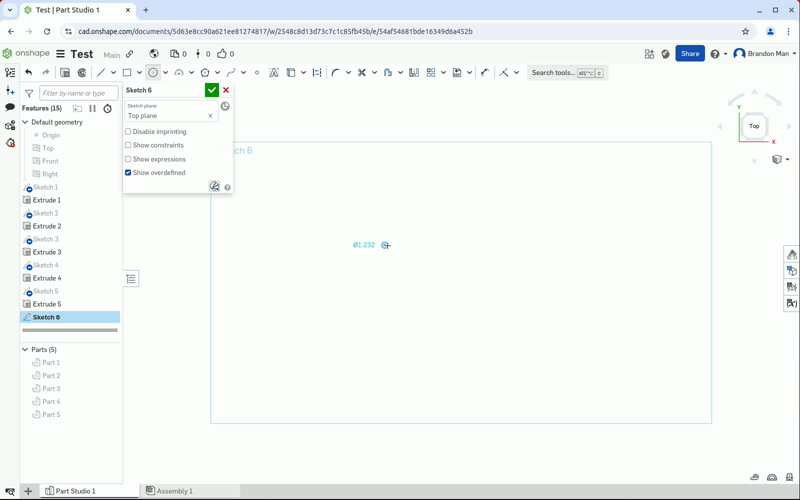
mouse_move(384, 245)
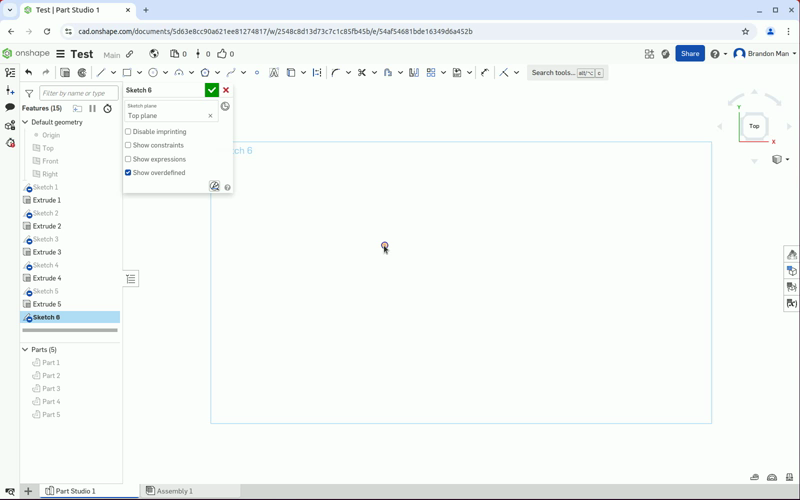
scroll(6)
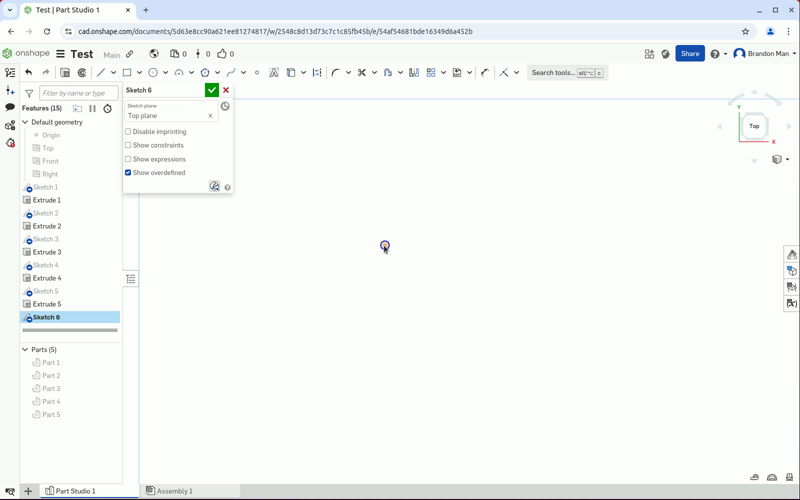
scroll(6)
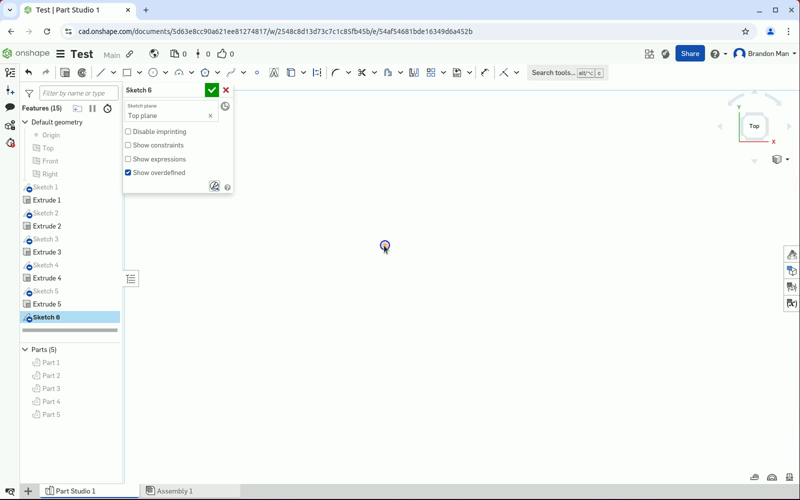
scroll(6)
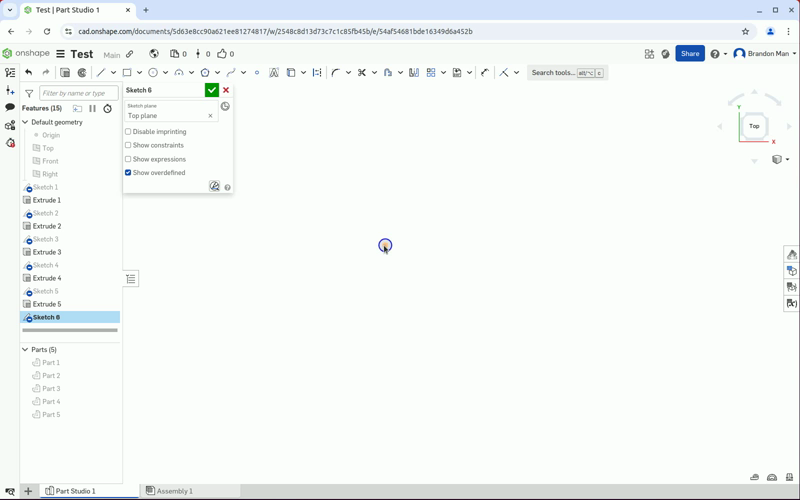
scroll(6)
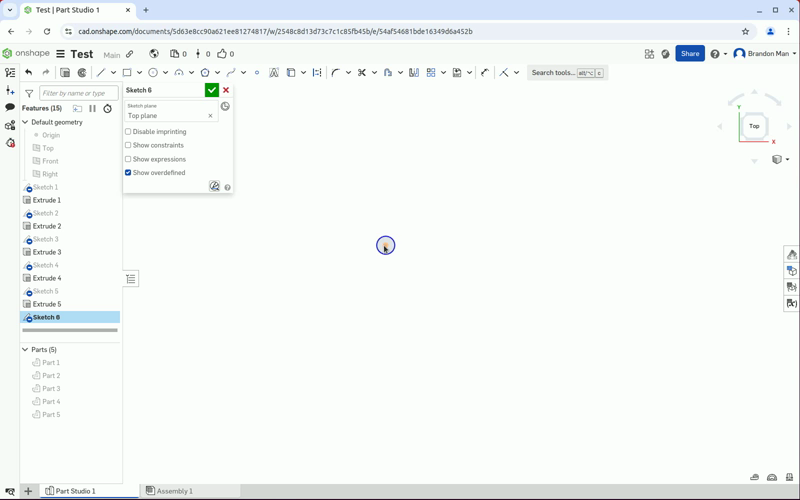
scroll(6)
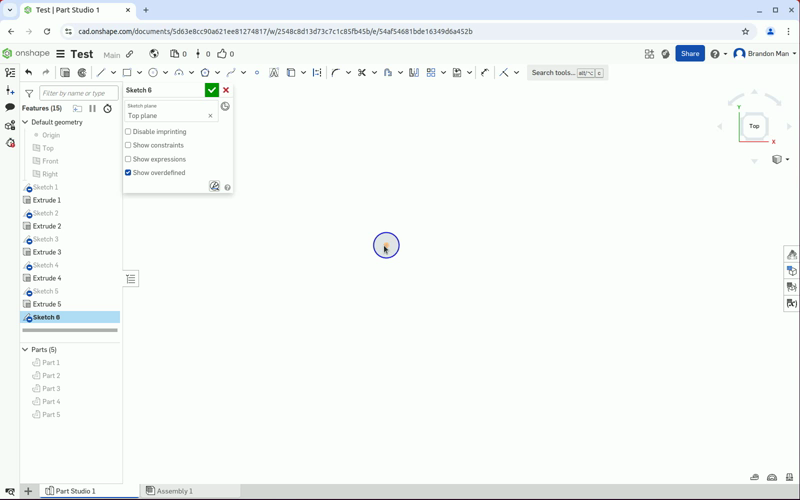
scroll(6)
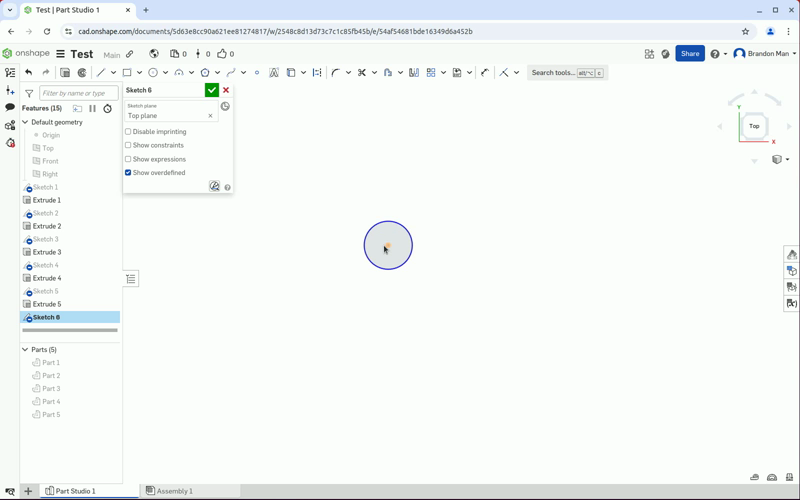
scroll(6)
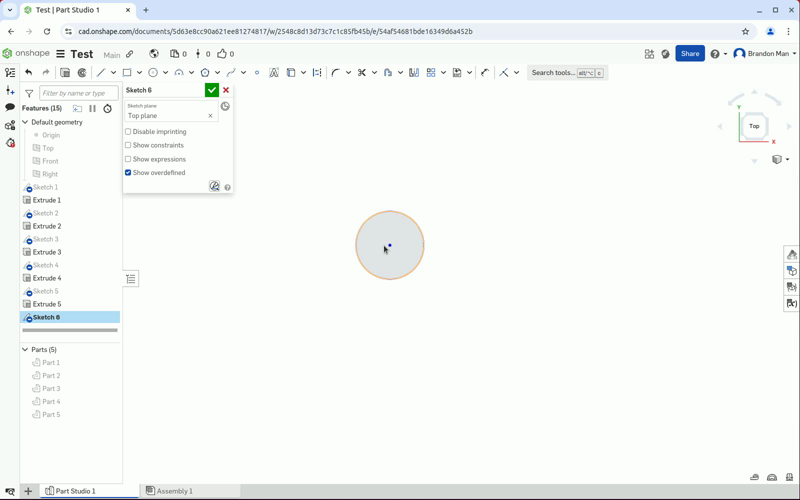
click(384, 245)
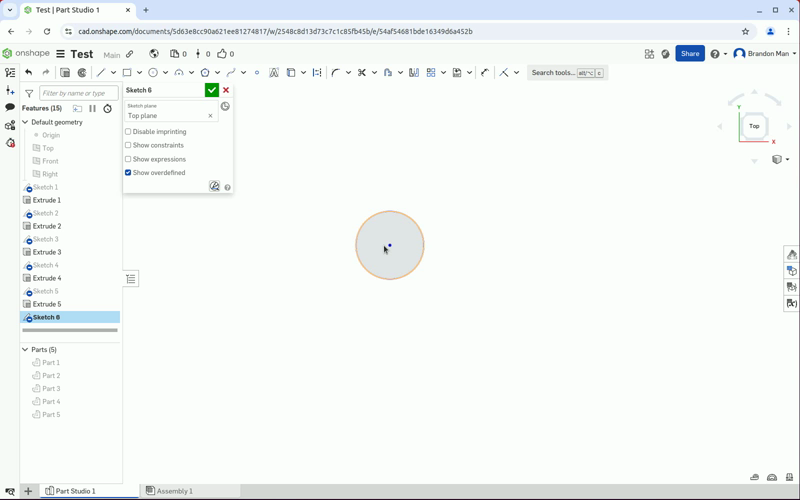
scroll(-6)
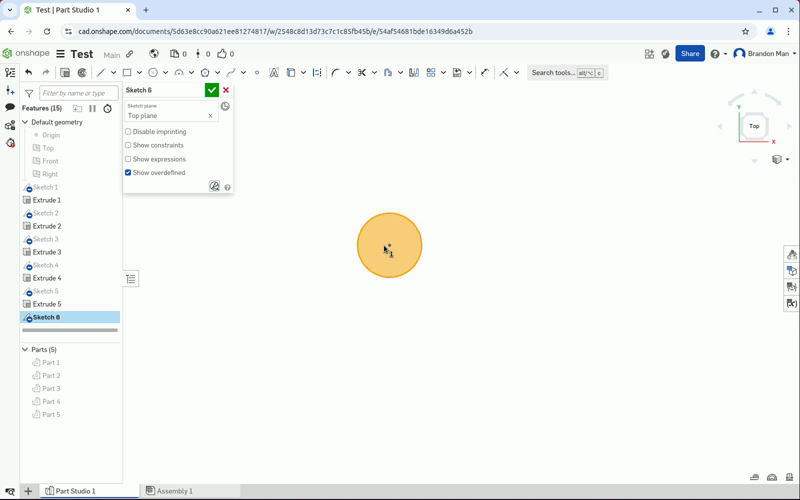
scroll(-6)
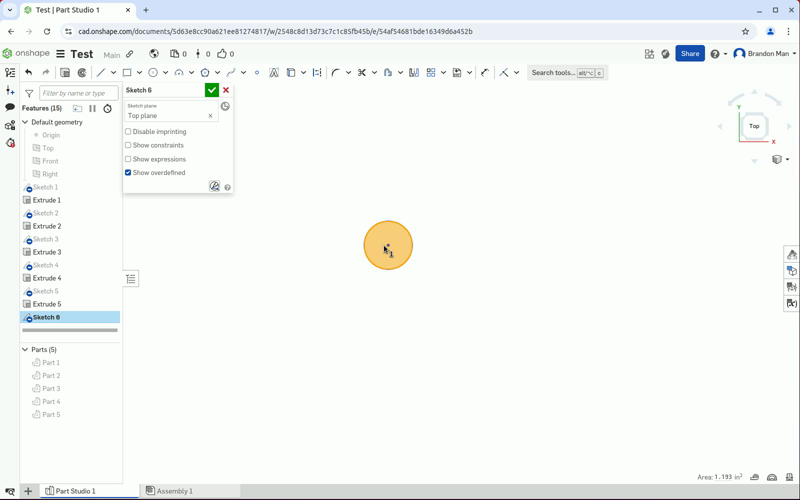
scroll(-6)
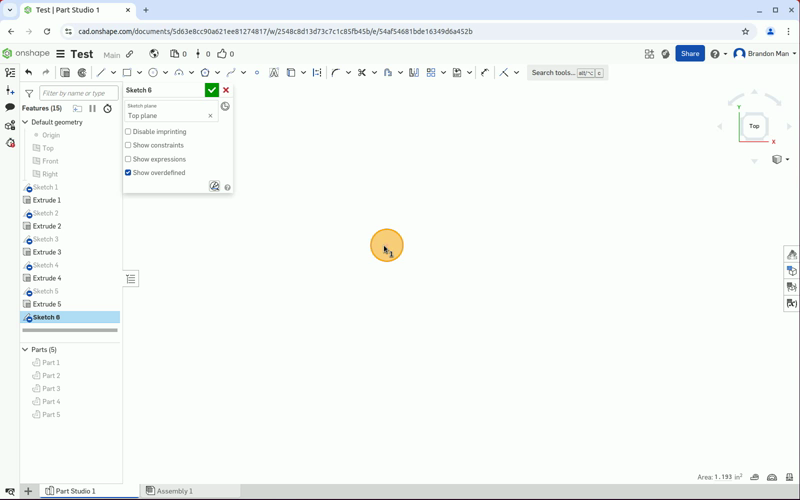
scroll(-6)
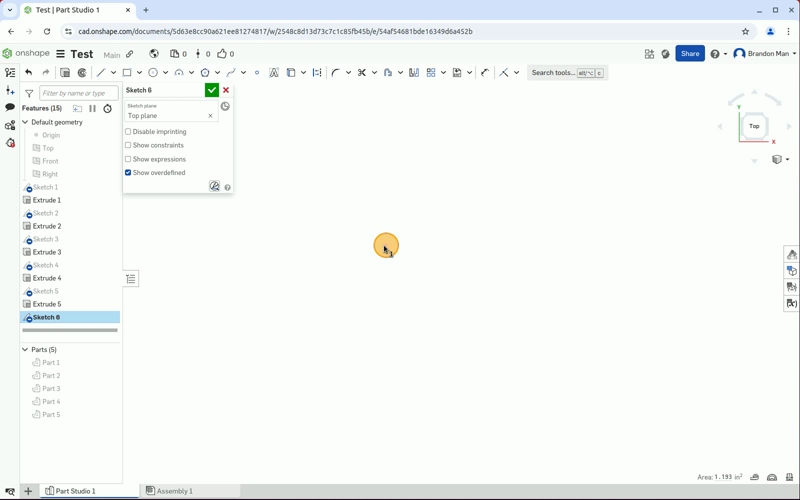
scroll(-6)
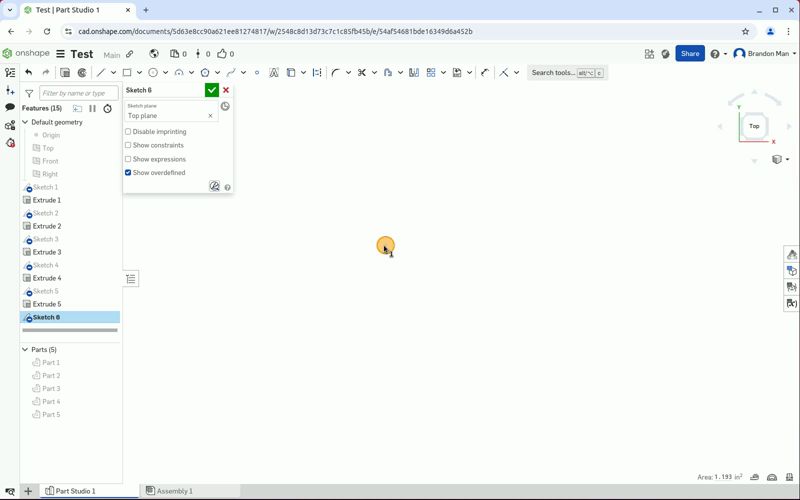
scroll(-6)
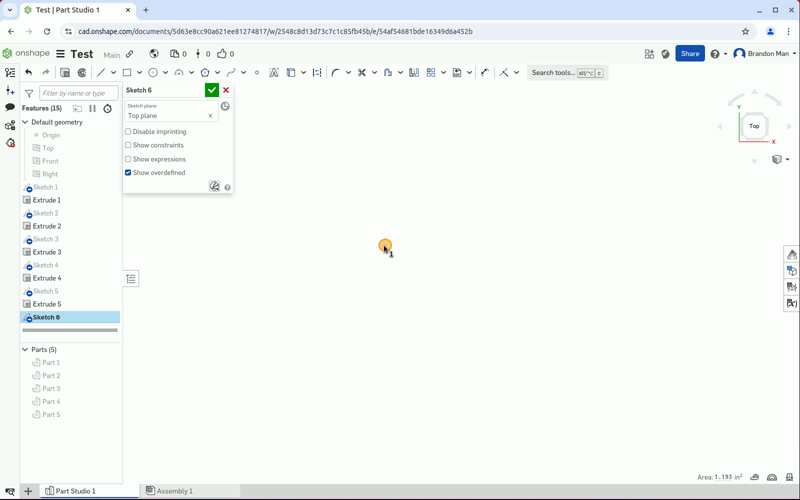
scroll(-6)
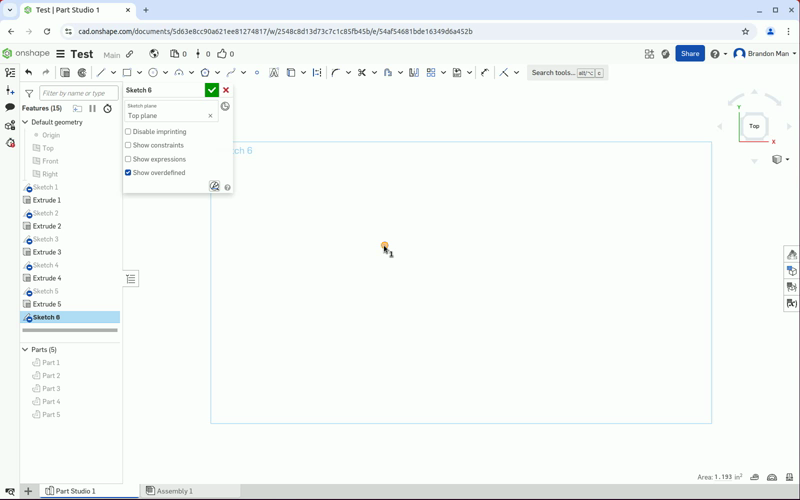
mouse_move(73, 352)
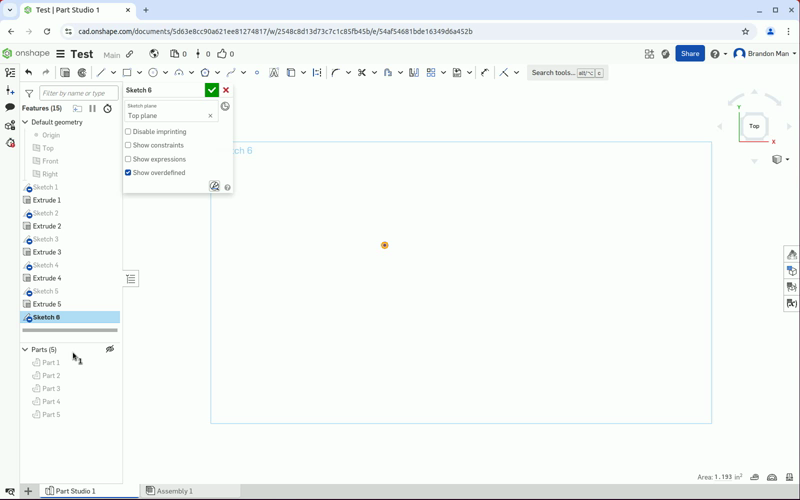
key(shift+y)
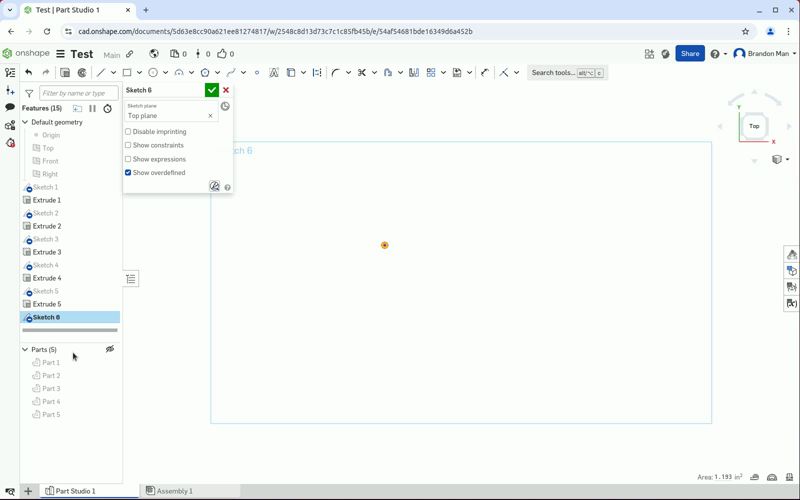
key(shift+e)
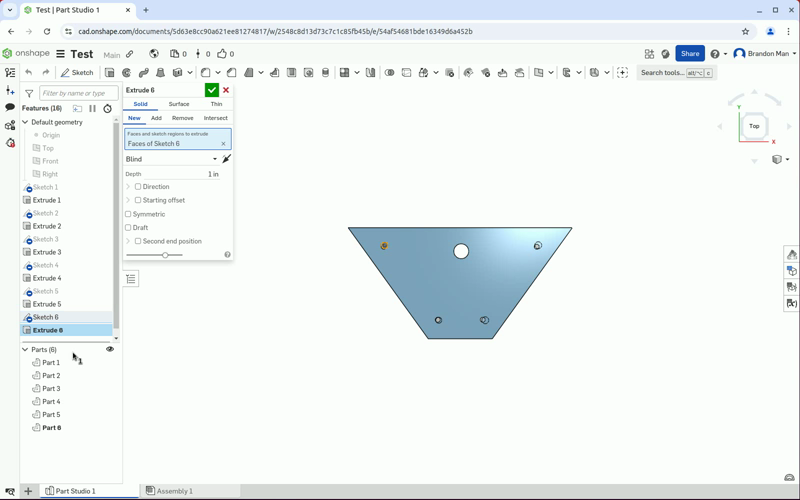
mouse_move(143, 106)
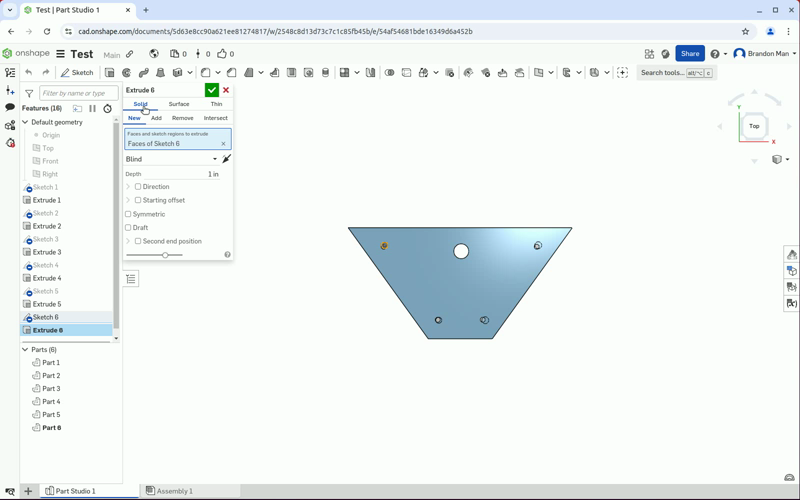
click(143, 106)
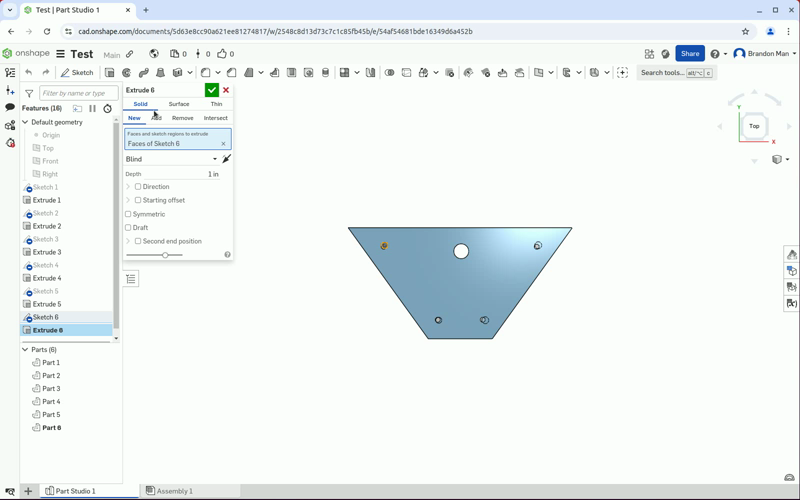
mouse_move(186, 120)
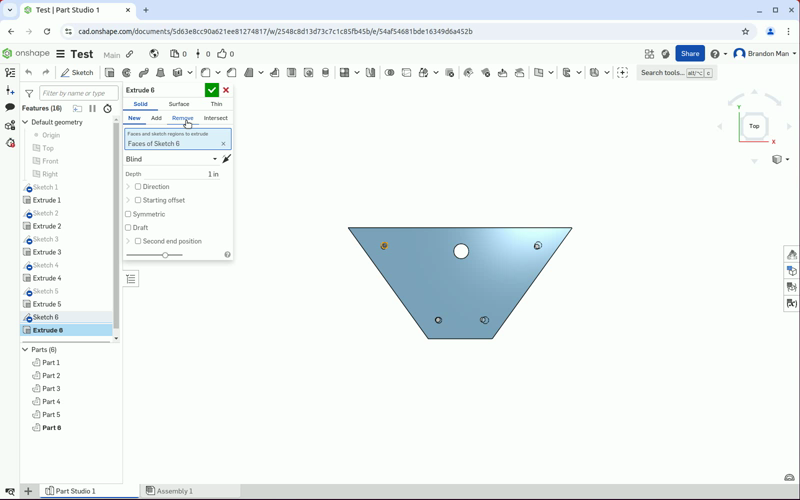
click(186, 120)
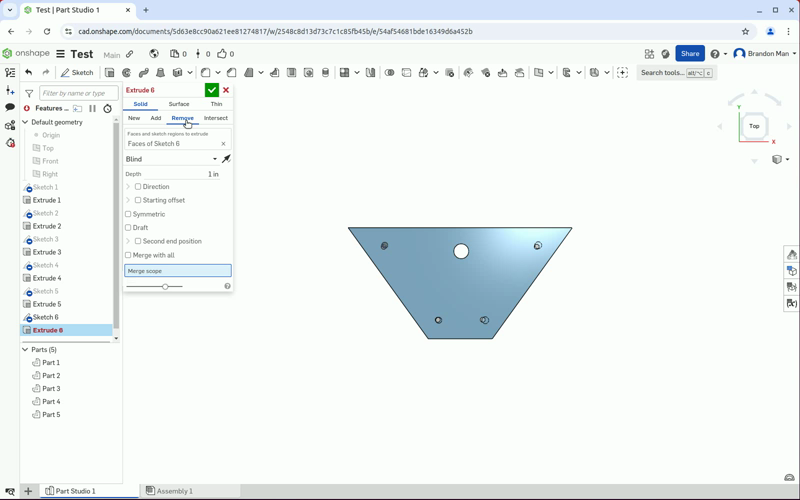
key(tab, 4)
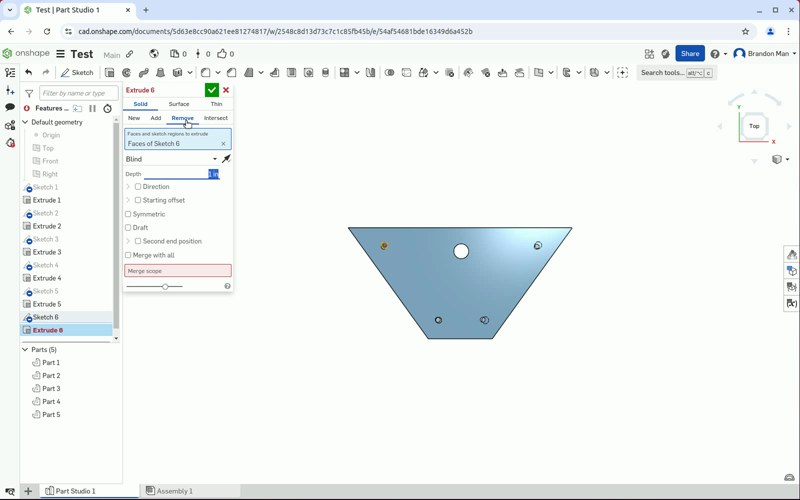
text(-1.444)
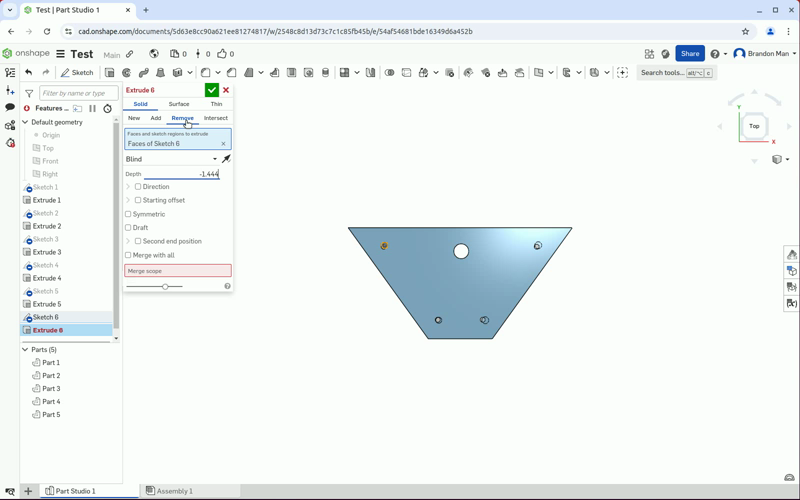
key(tab, 6)
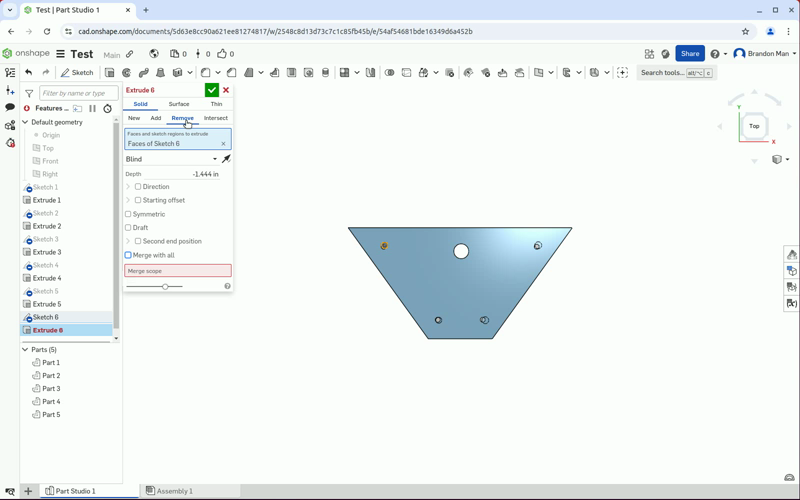
key(space)
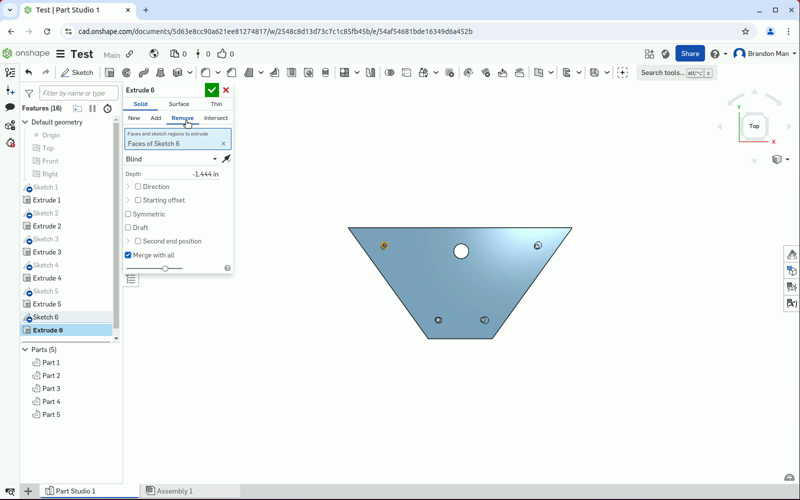
key(enter)
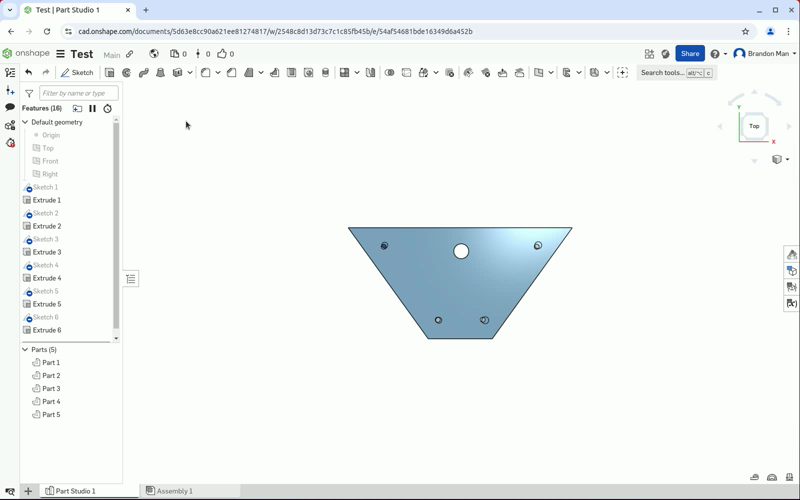
key(shift+h)
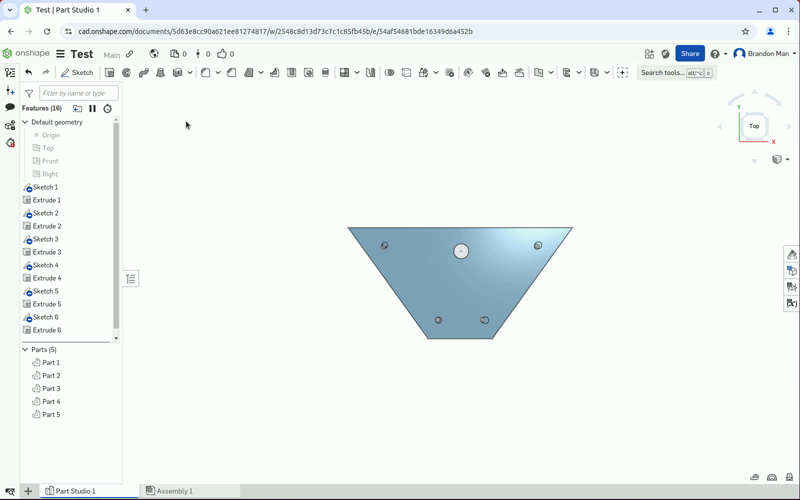
key(shift+h)
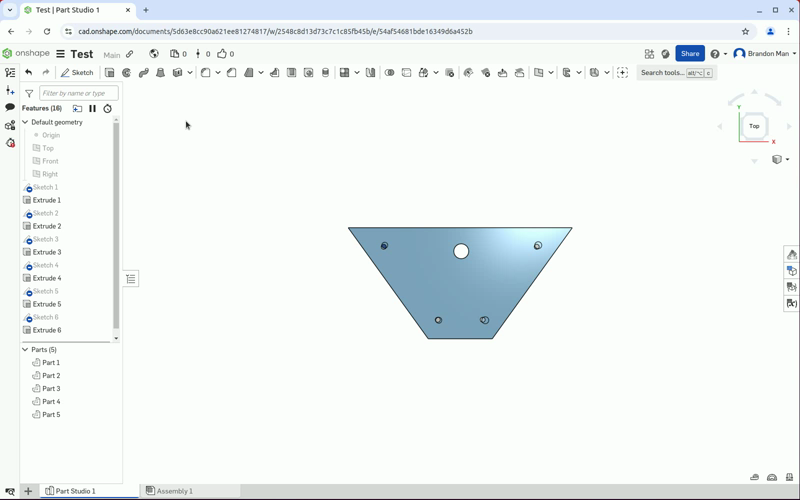
mouse_move(69, 189)
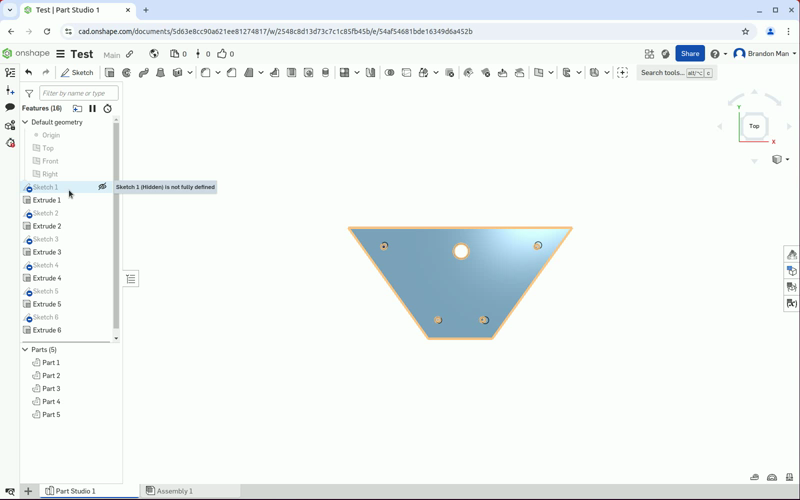
click(69, 189)
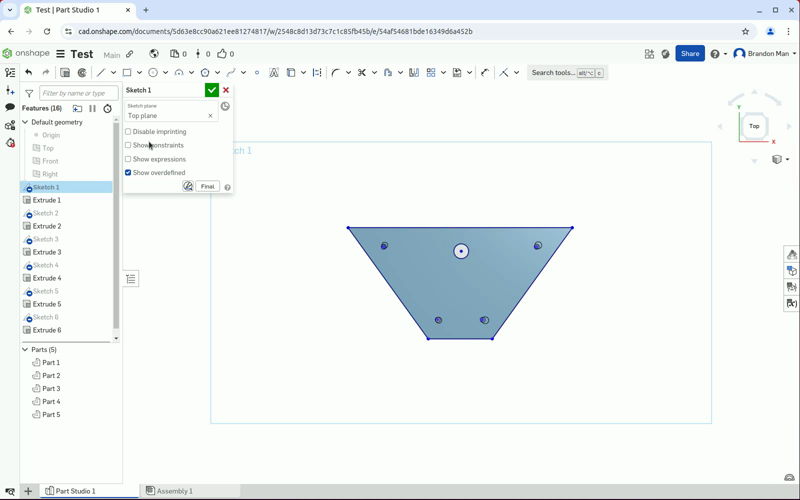
mouse_move(229, 92)
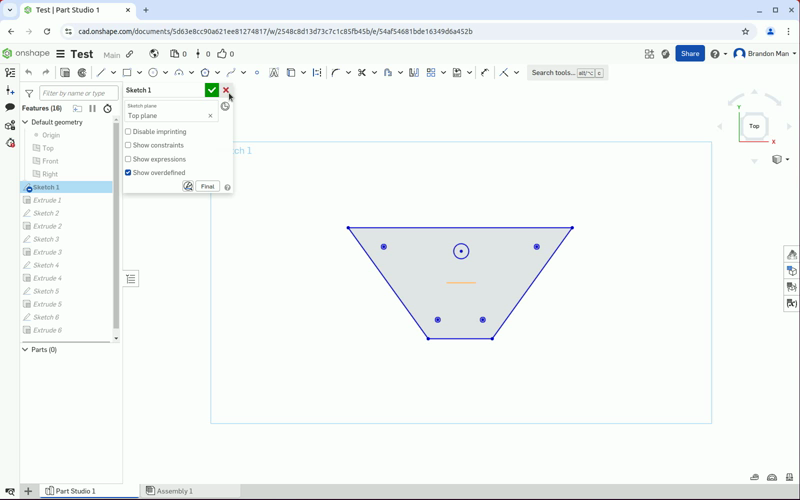
click(229, 92)
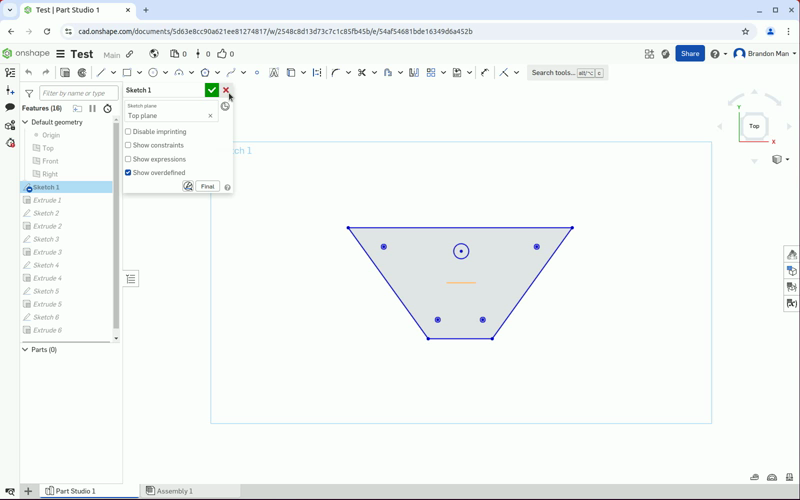
key(shift+s)
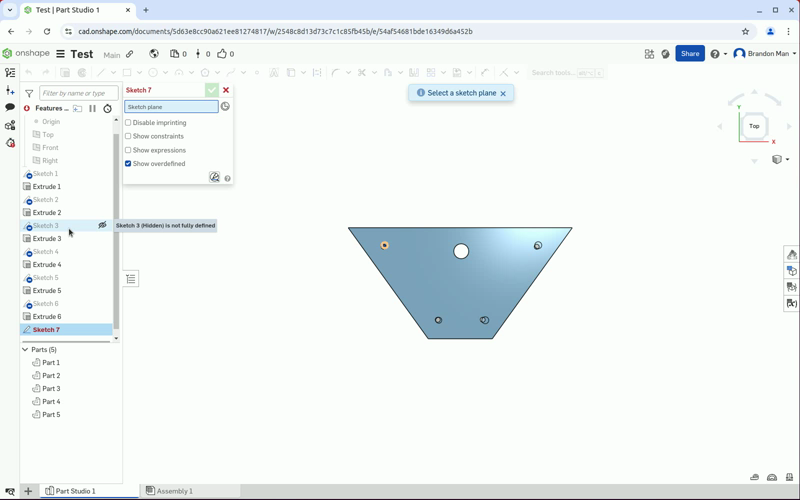
scroll(3)
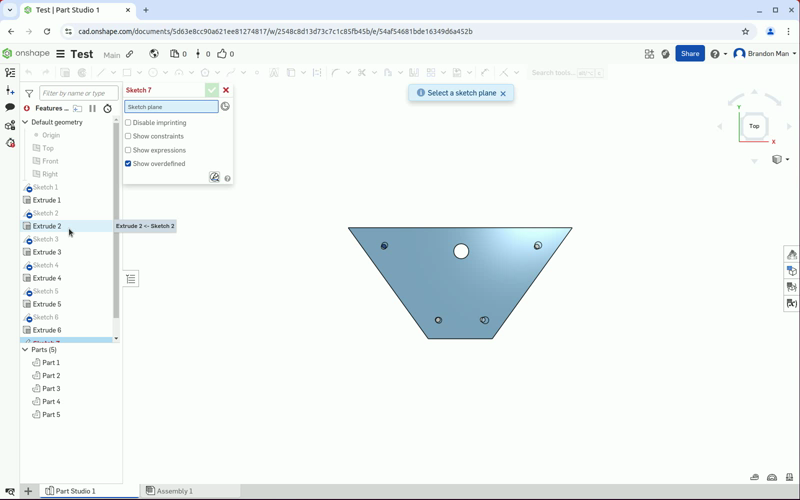
mouse_move(69, 150)
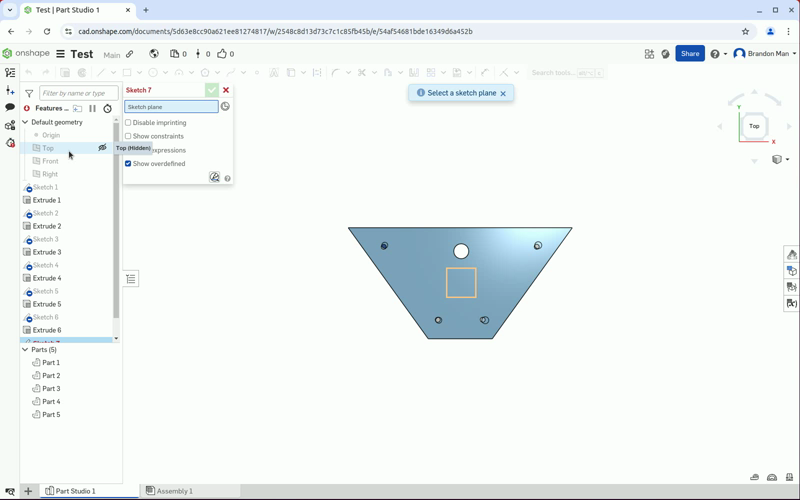
click(69, 150)
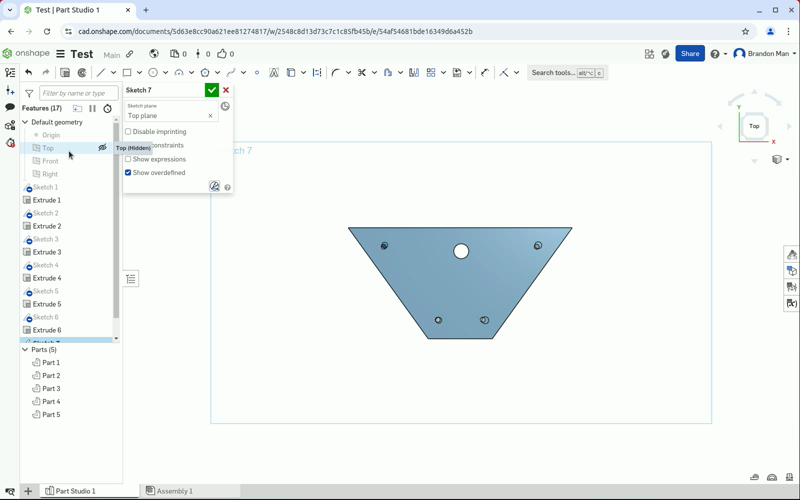
mouse_move(73, 352)
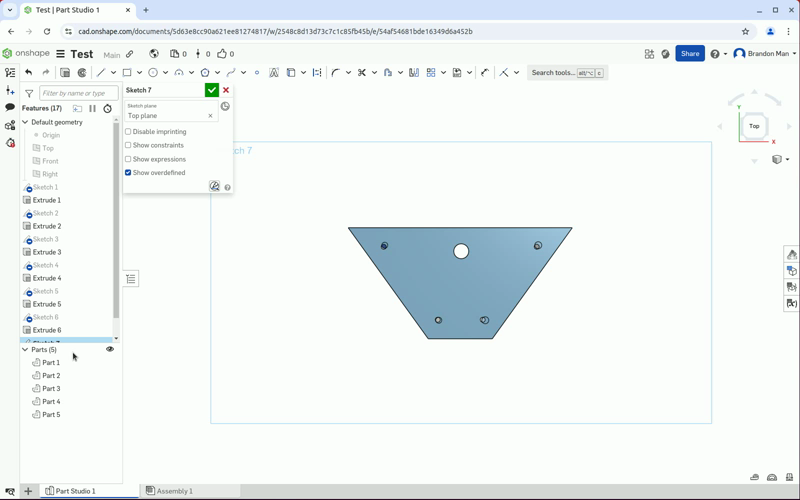
key(y)
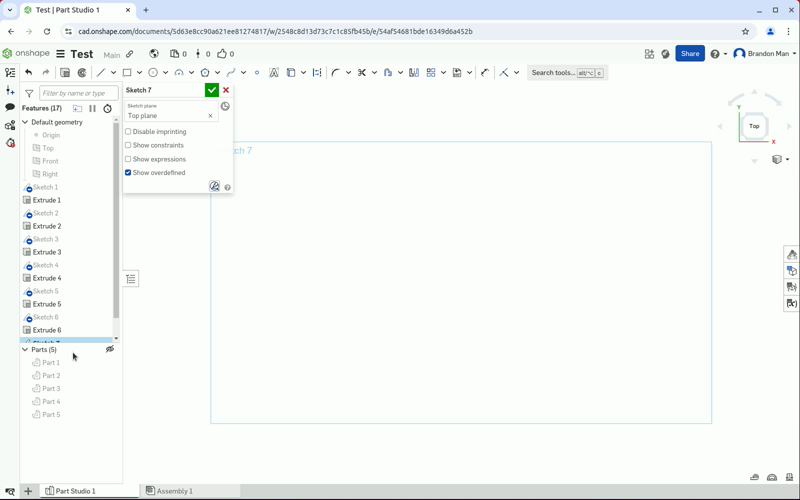
key(c)
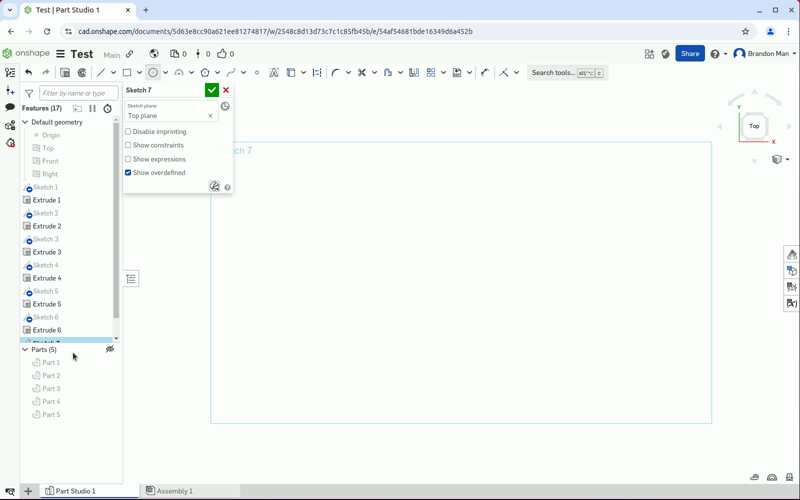
key_down(shift)
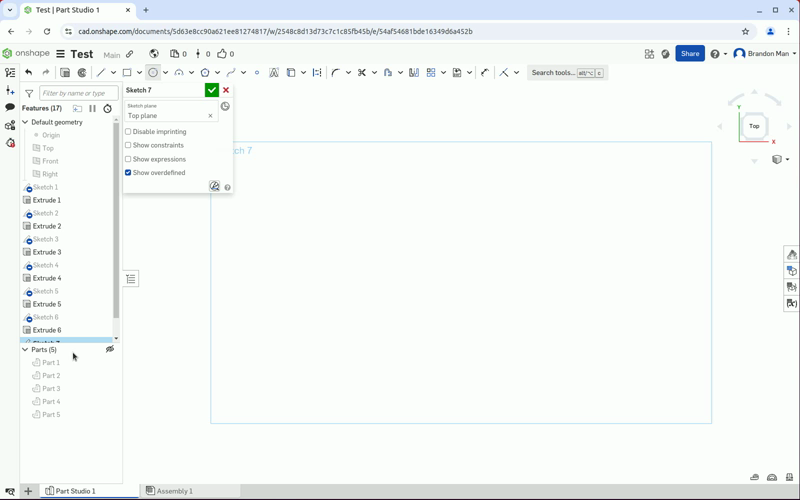
mouse_move(538, 245)
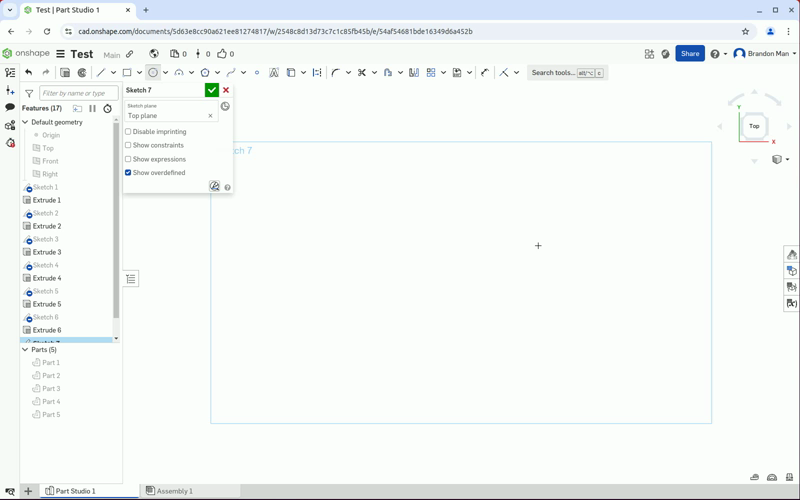
click(538, 245)
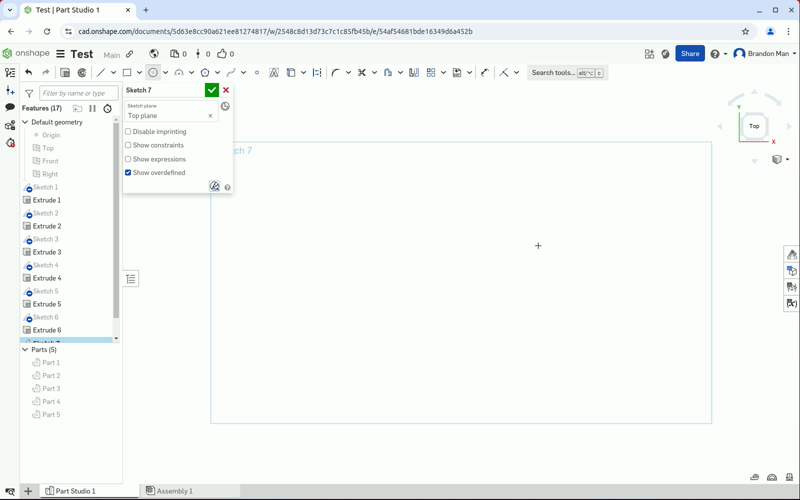
key_up(shift)
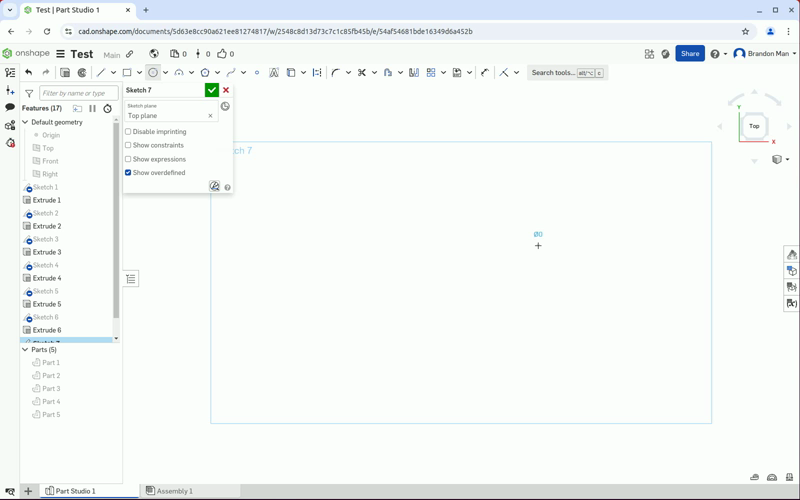
mouse_move(541, 245)
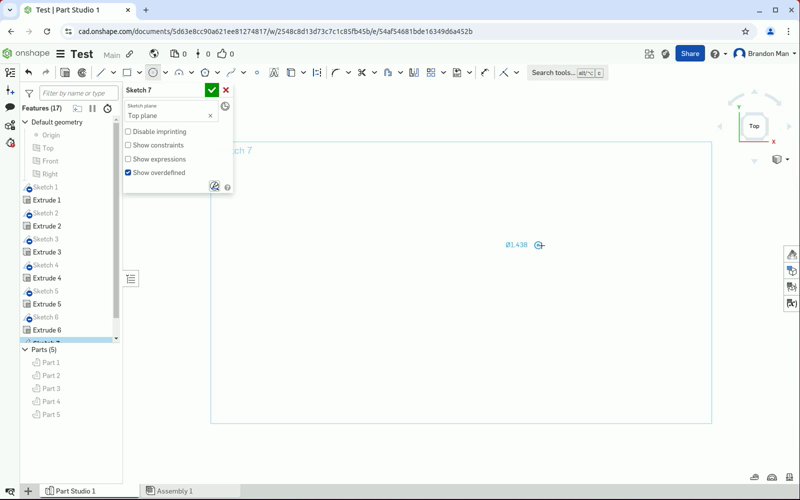
click(541, 245)
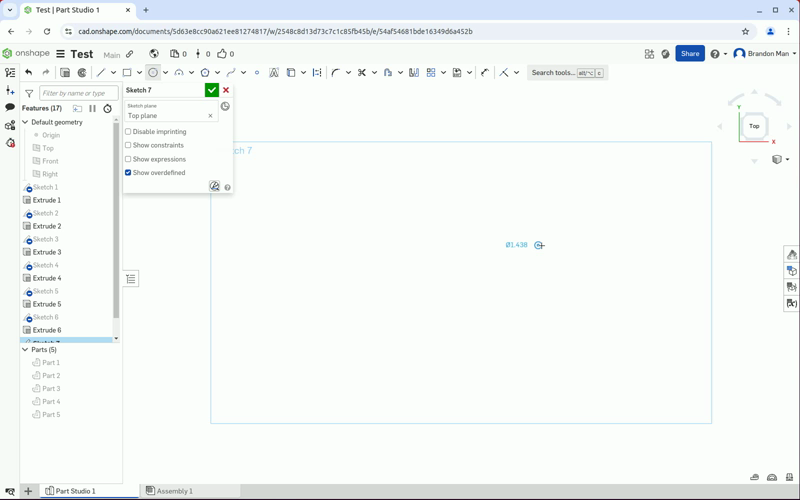
key(esc)
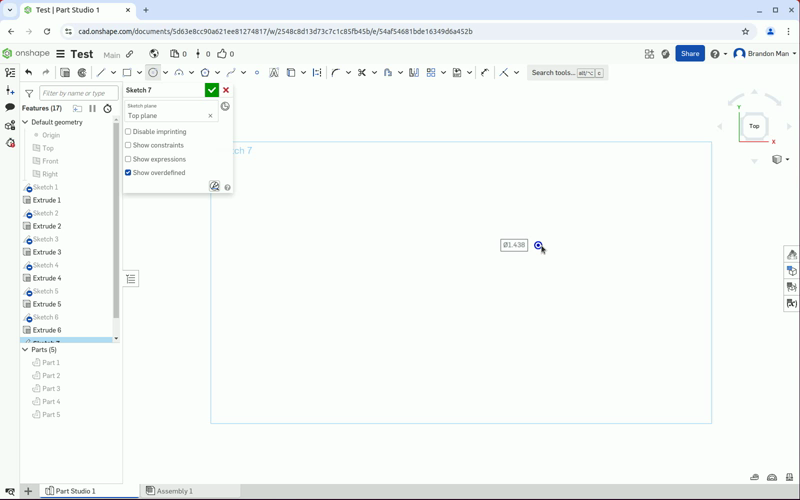
mouse_move(538, 245)
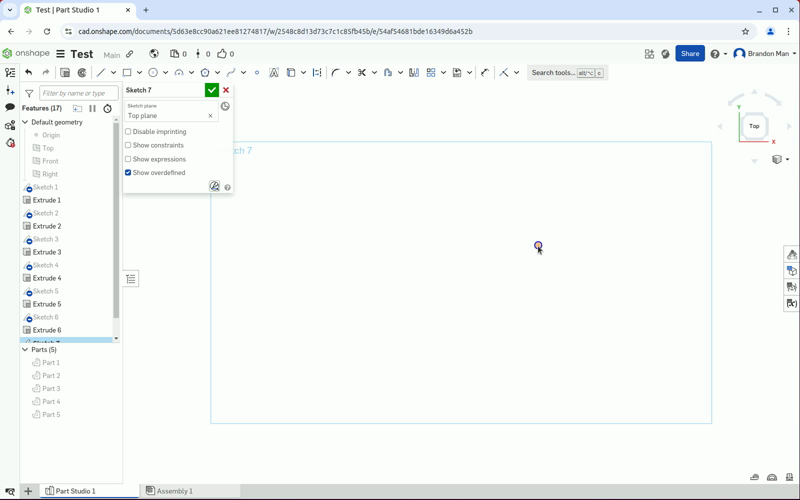
scroll(6)
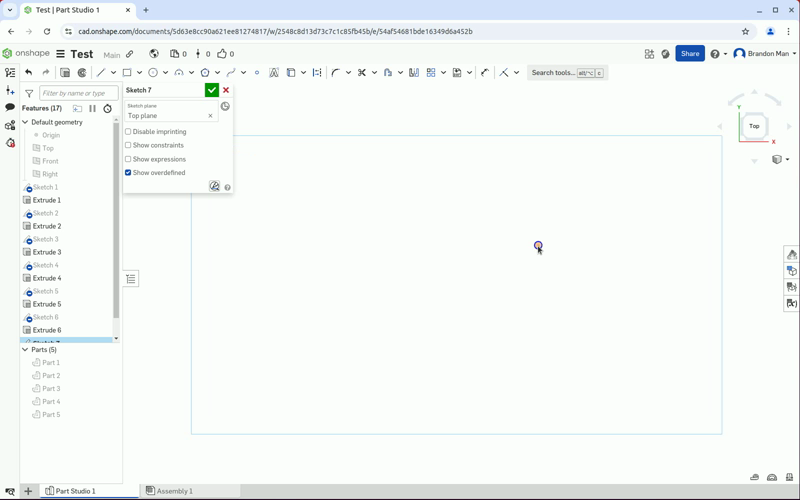
scroll(6)
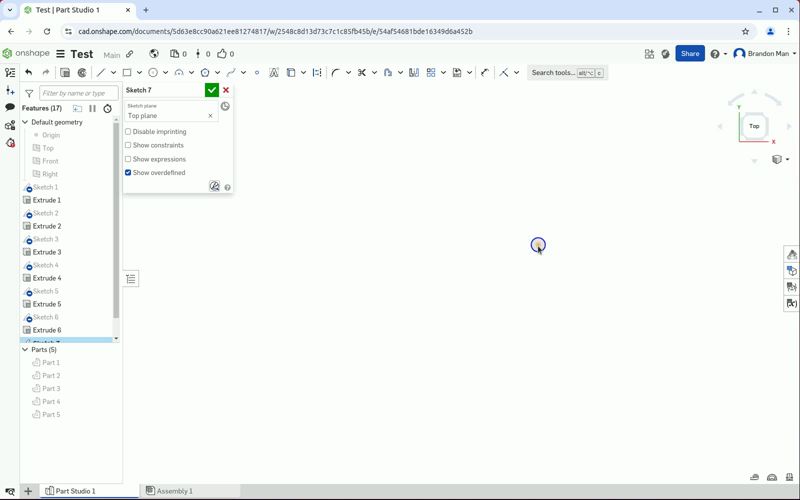
scroll(6)
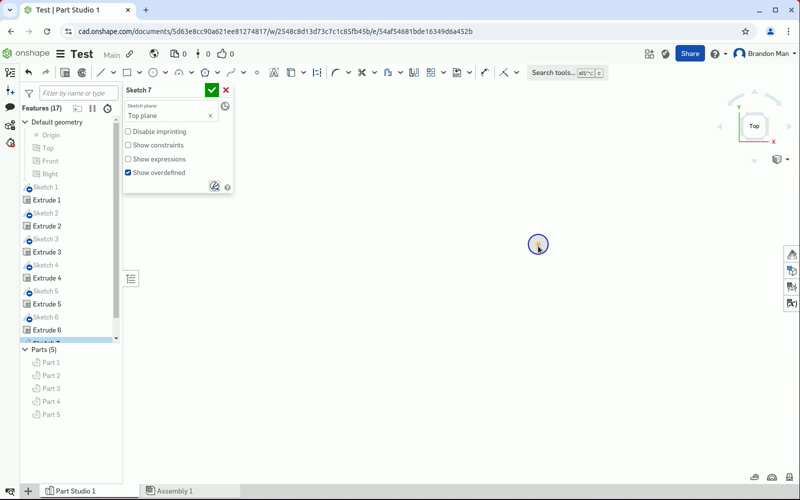
scroll(6)
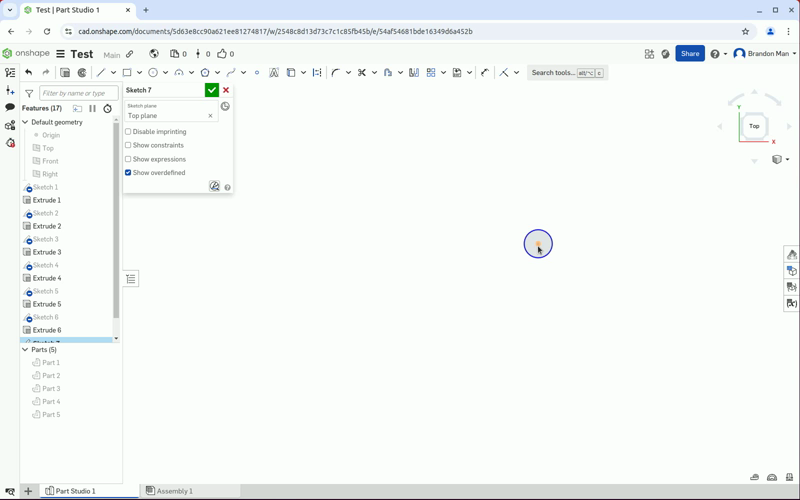
scroll(6)
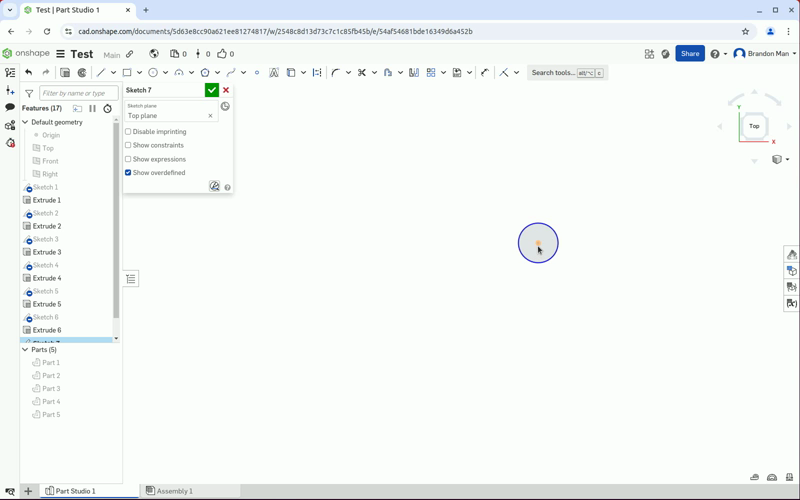
scroll(6)
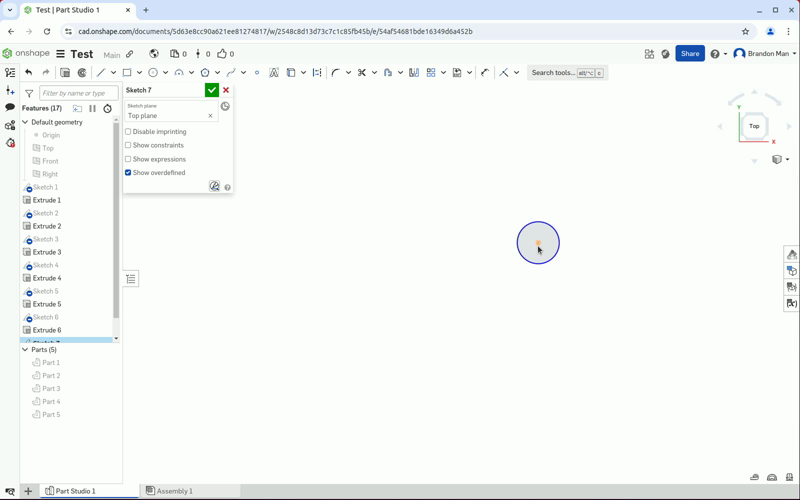
scroll(6)
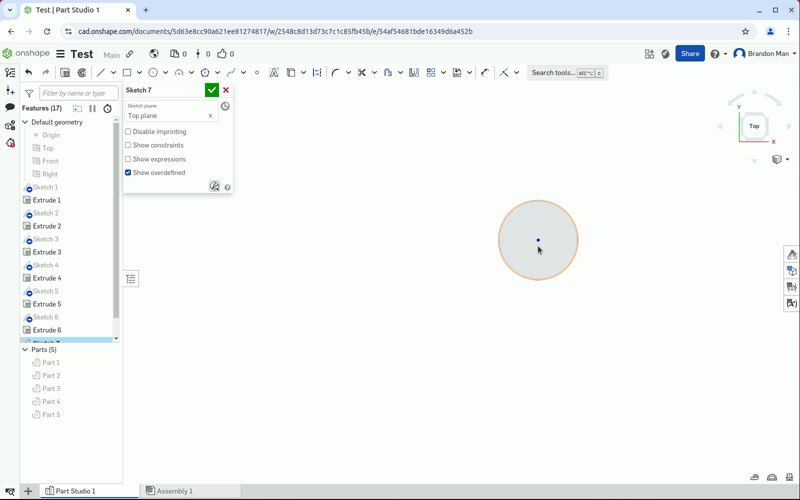
click(538, 245)
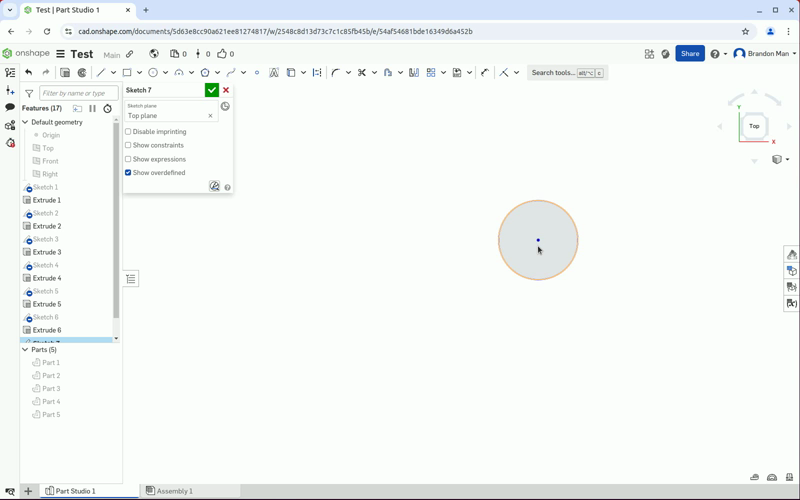
scroll(-6)
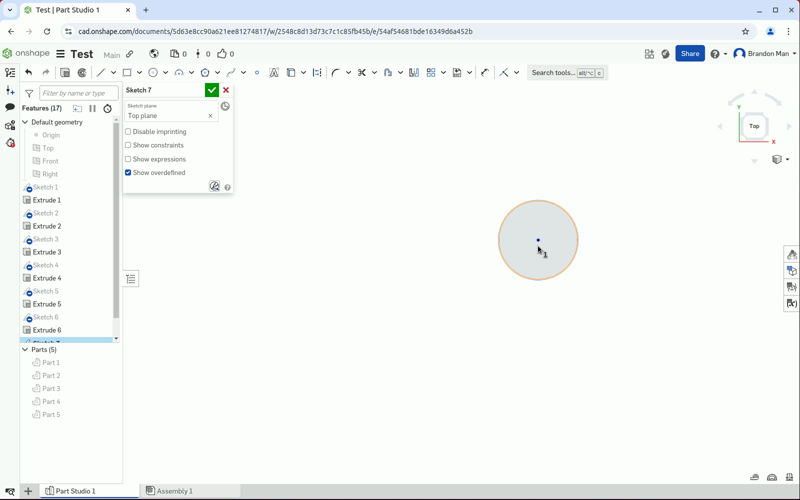
scroll(-6)
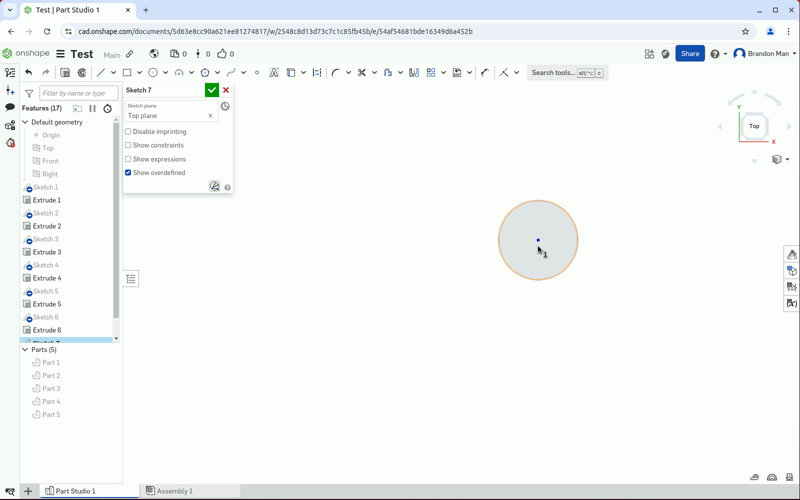
scroll(-6)
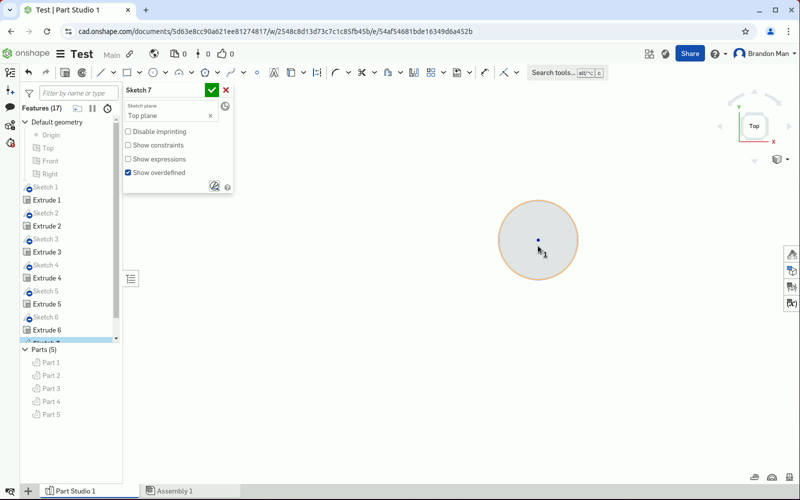
scroll(-6)
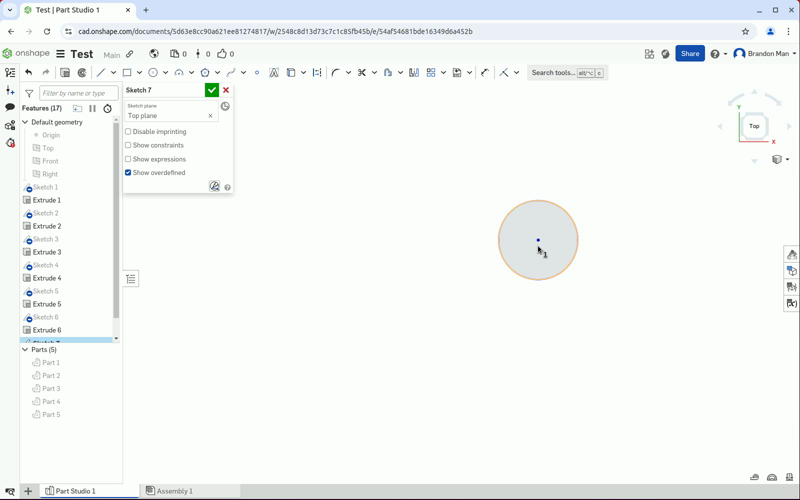
scroll(-6)
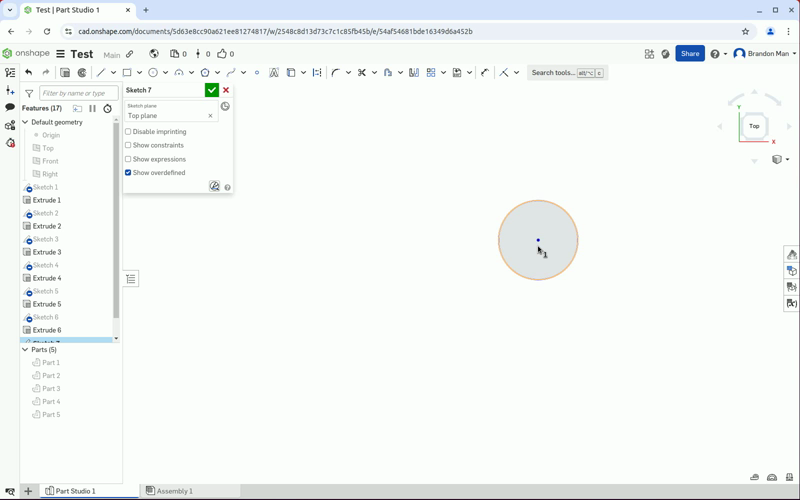
scroll(-6)
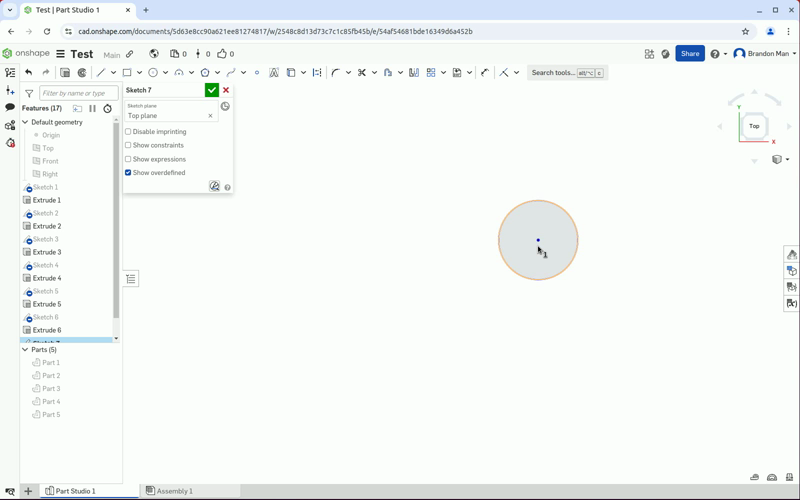
scroll(-6)
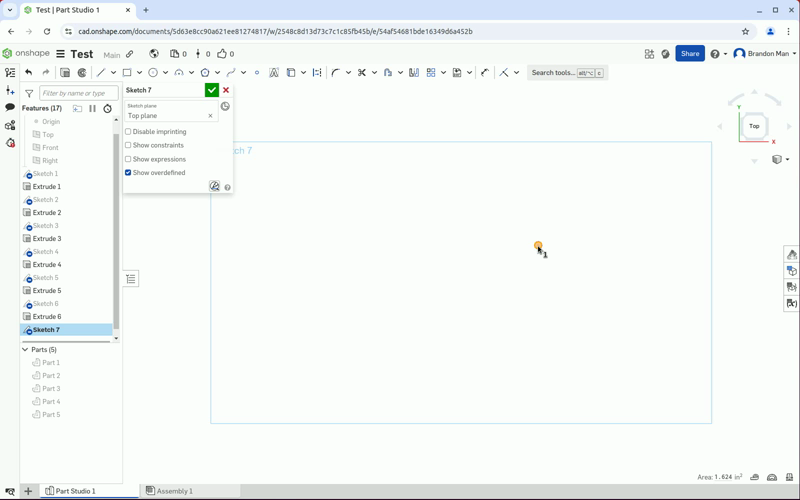
mouse_move(73, 352)
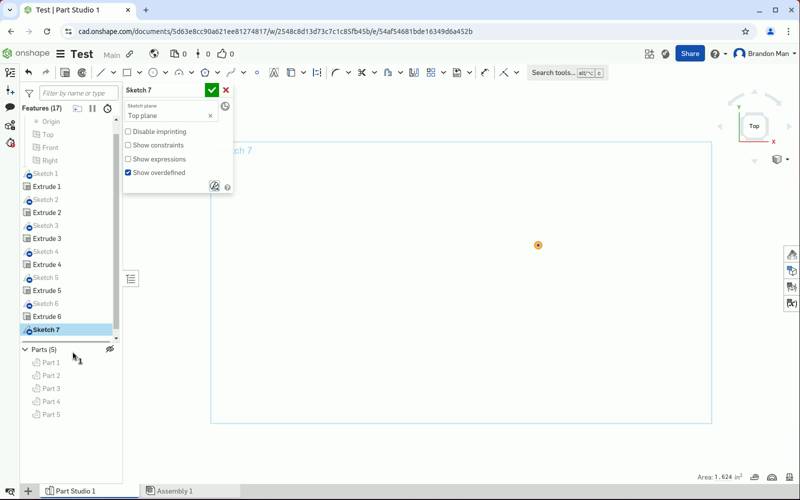
key(shift+y)
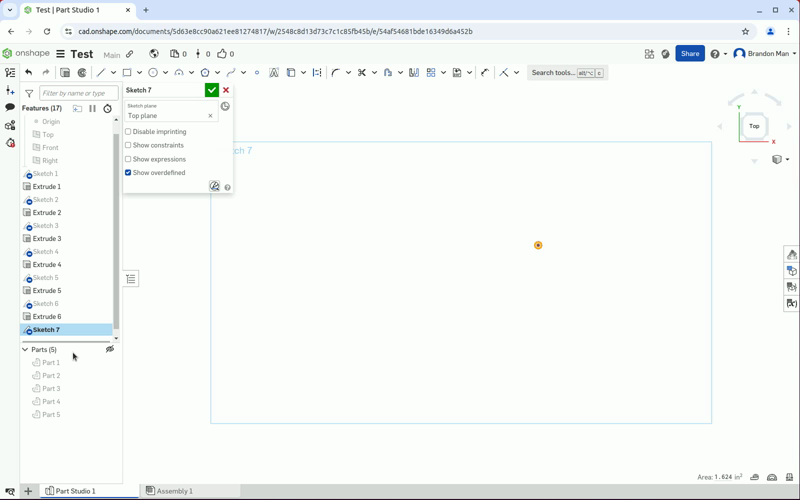
key(shift+e)
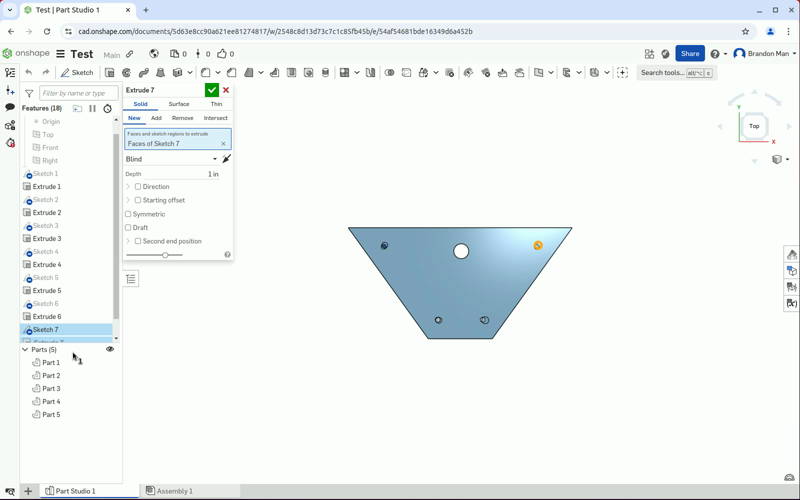
mouse_move(143, 106)
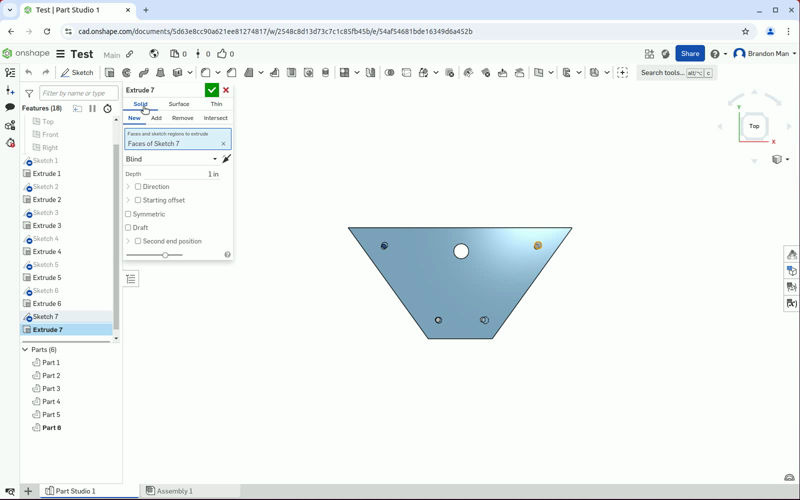
click(143, 106)
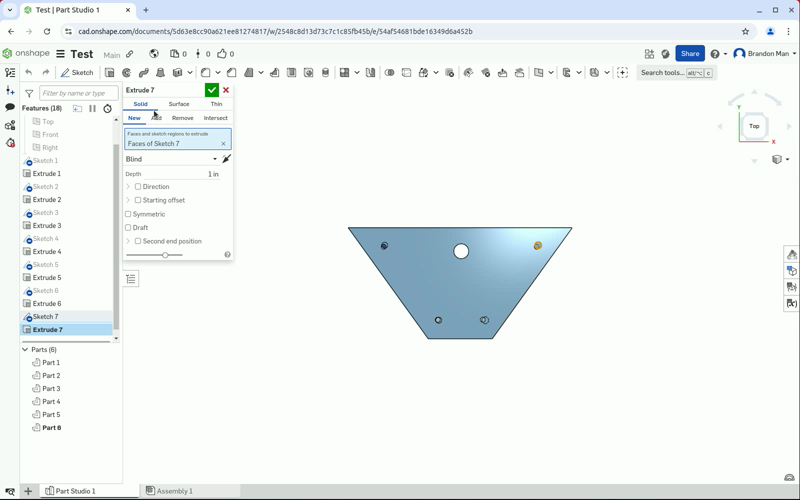
mouse_move(186, 120)
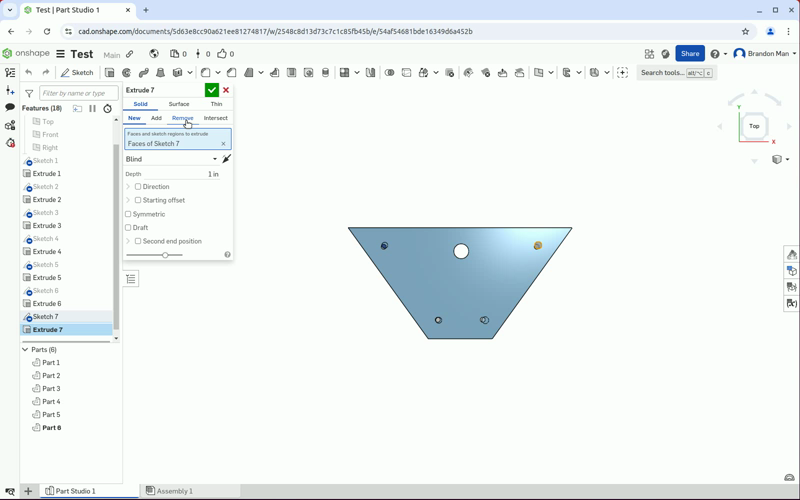
click(186, 120)
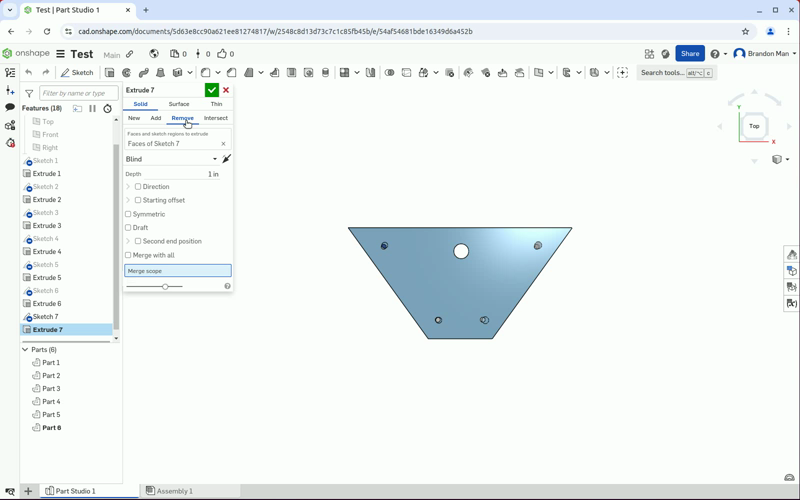
key(tab, 4)
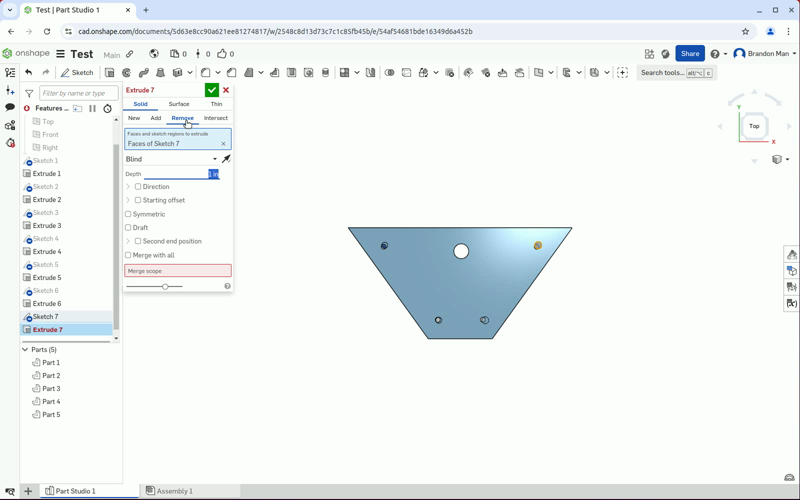
text(-1.444)
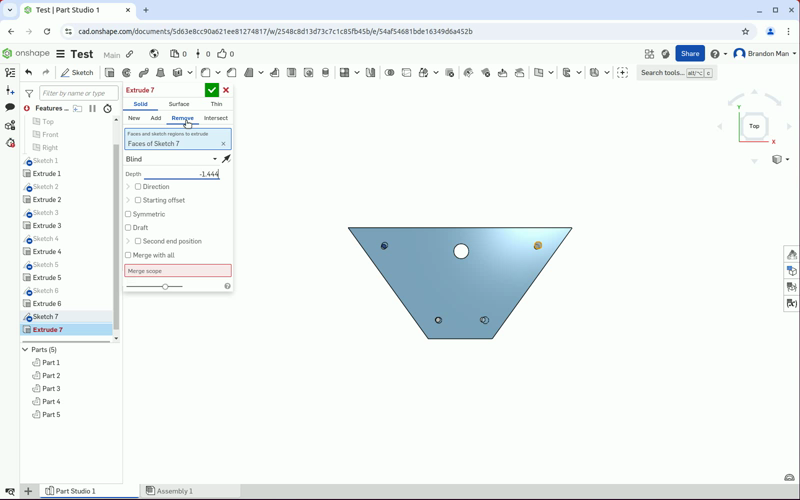
key(tab, 6)
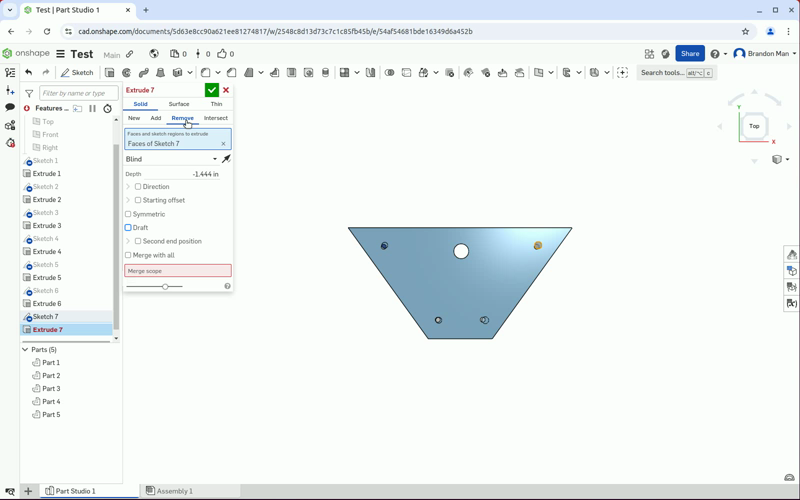
key(space)
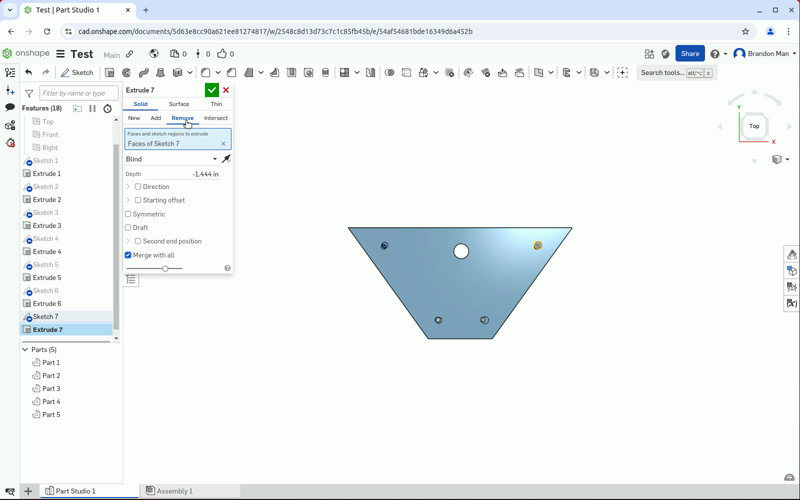
key(enter)
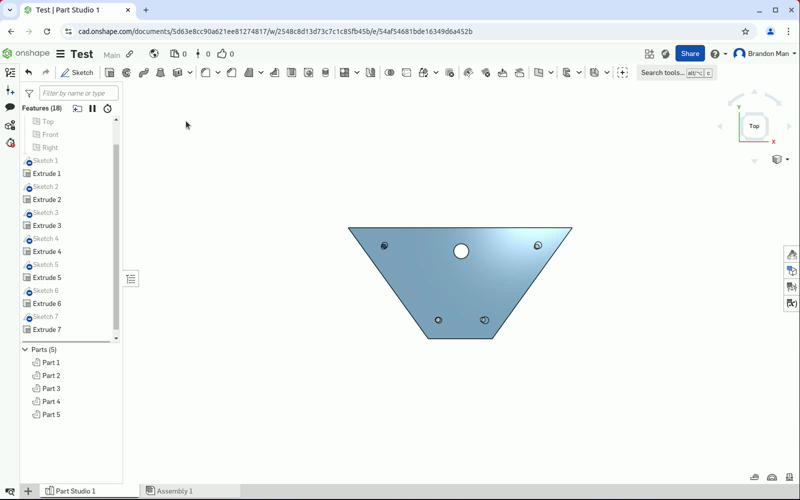
key(shift+h)
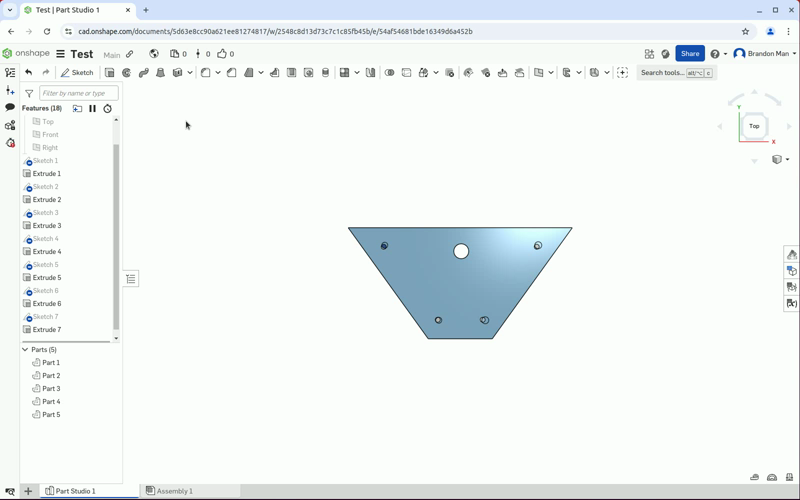
key(shift+h)
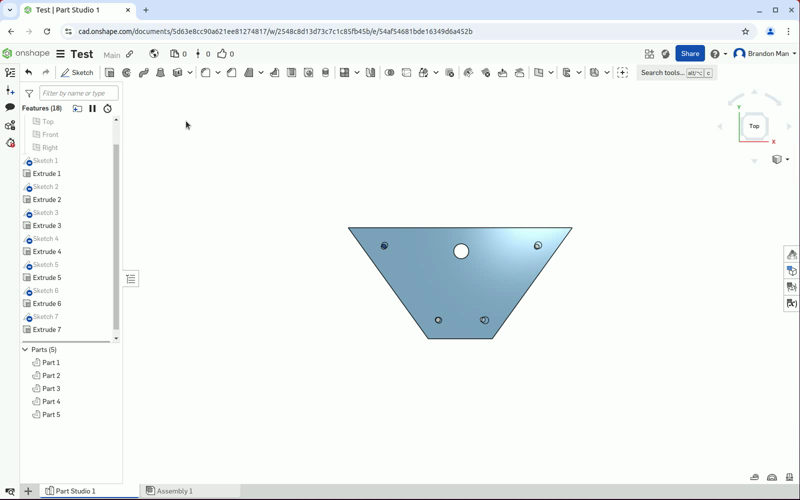
mouse_move(69, 163)
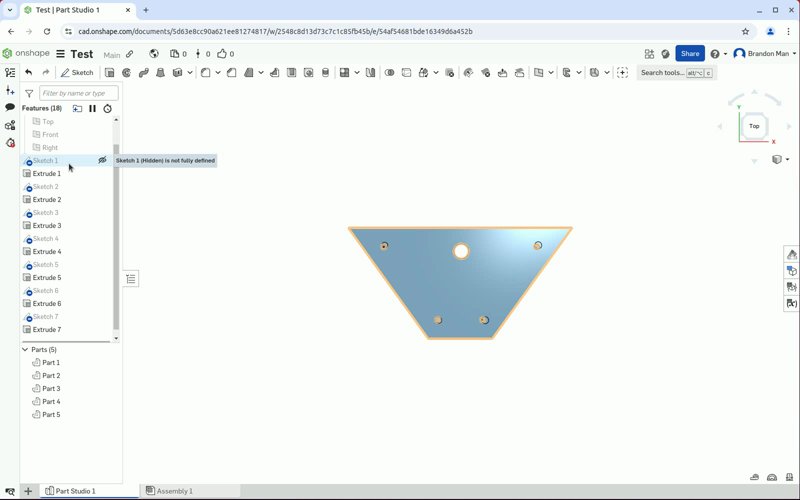
click(69, 163)
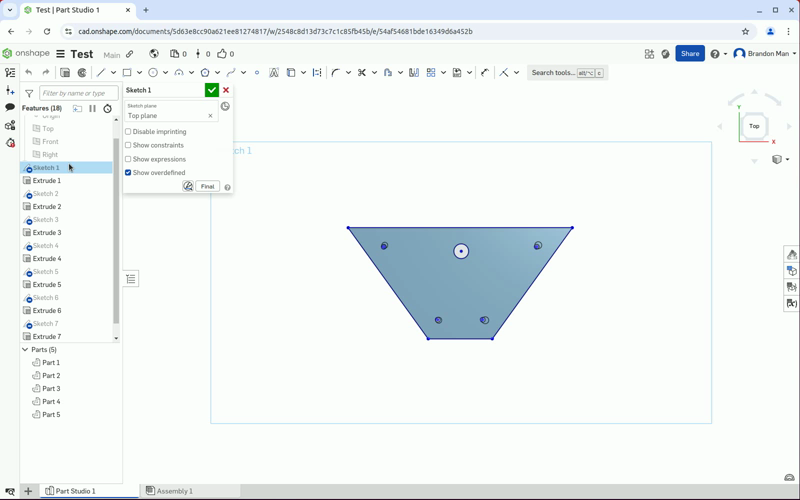
mouse_move(229, 92)
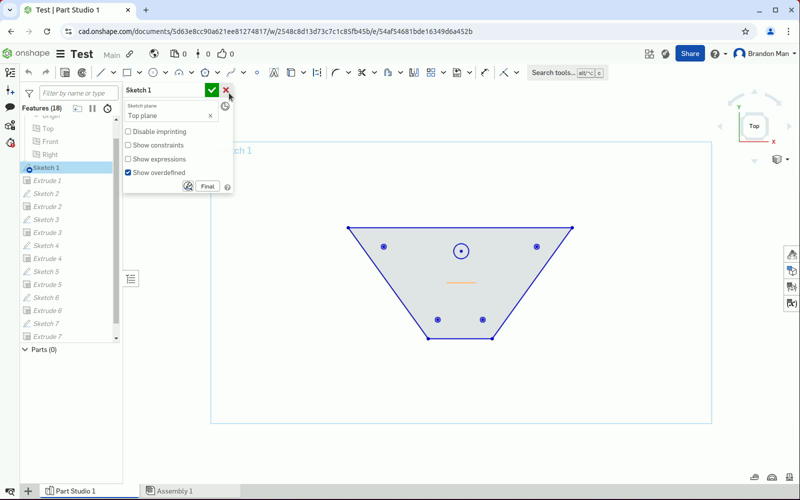
click(229, 92)
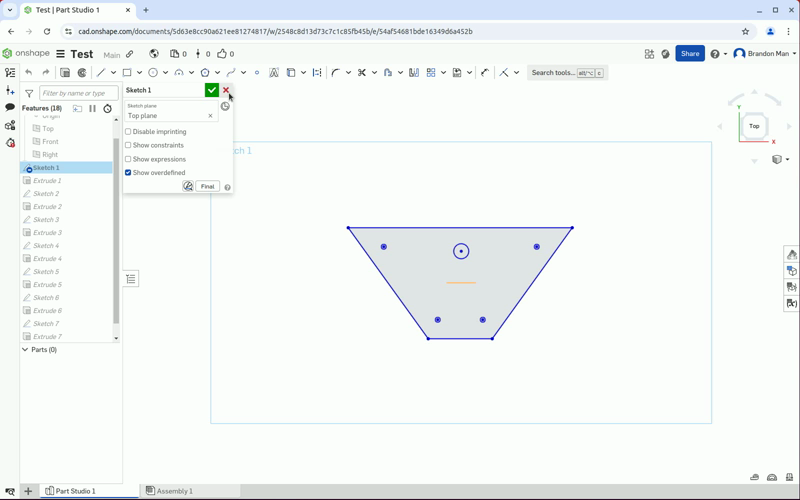
key(shift+s)
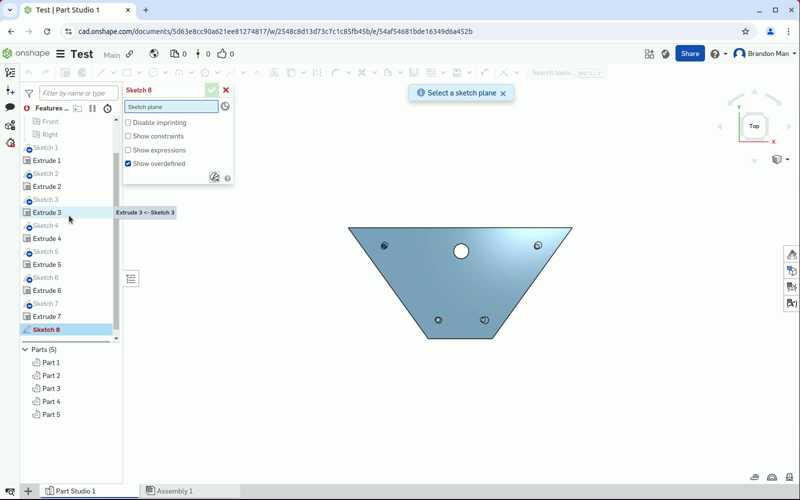
scroll(3)
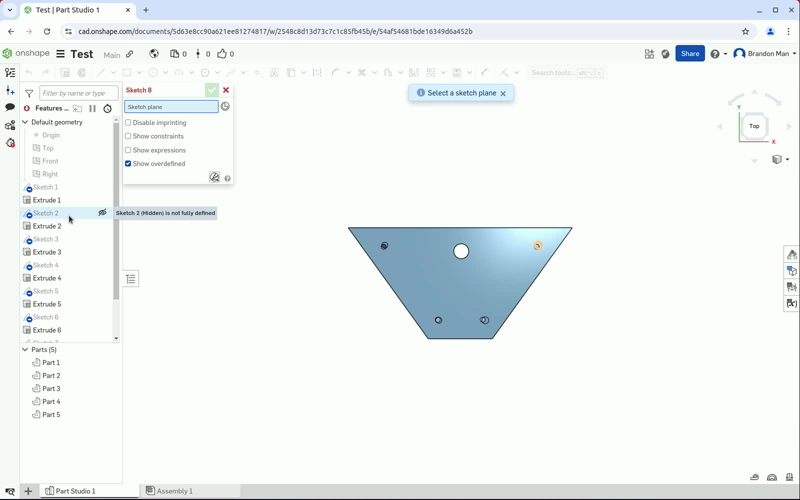
mouse_move(69, 150)
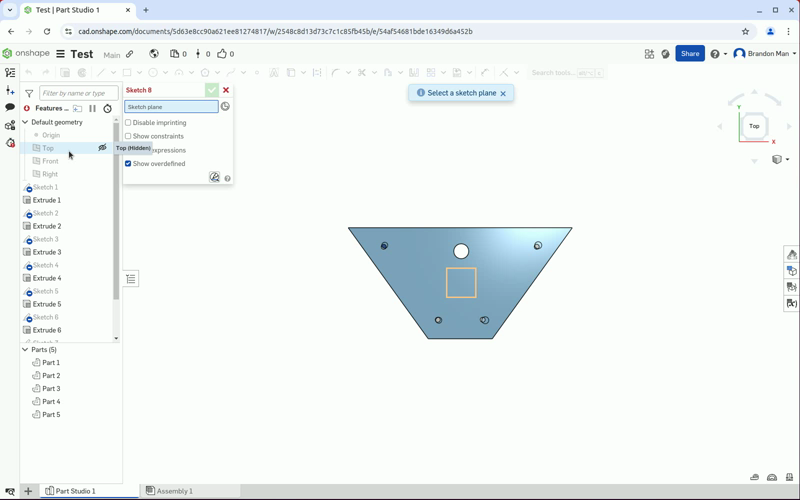
click(69, 150)
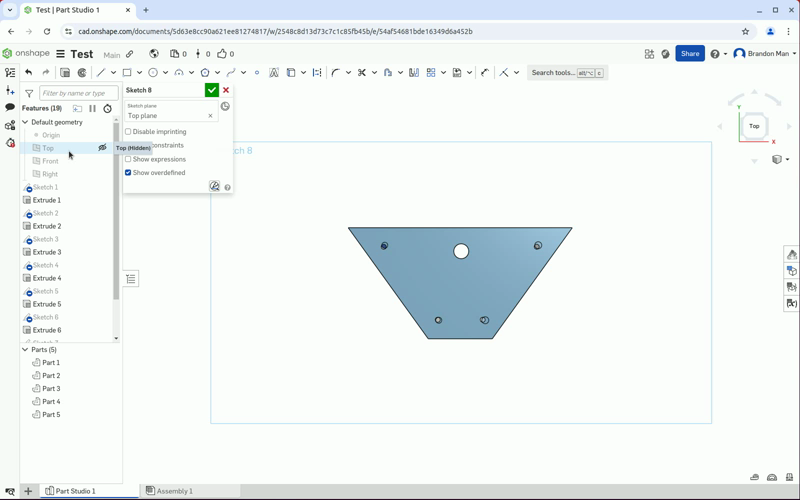
mouse_move(73, 352)
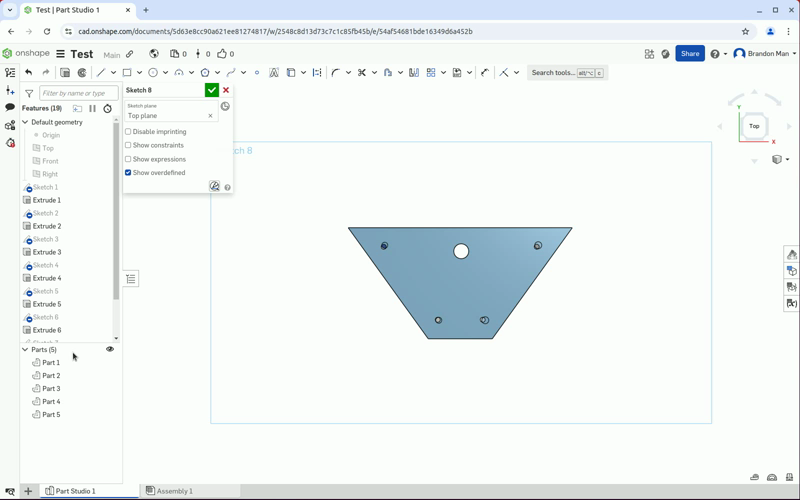
key(y)
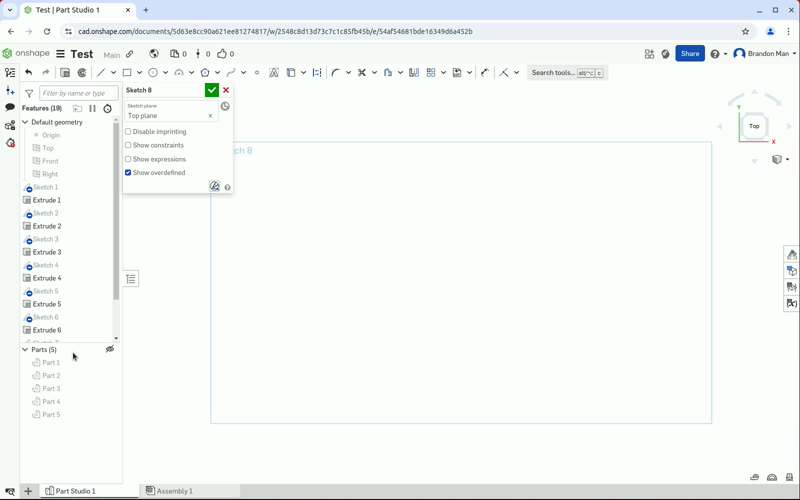
key(c)
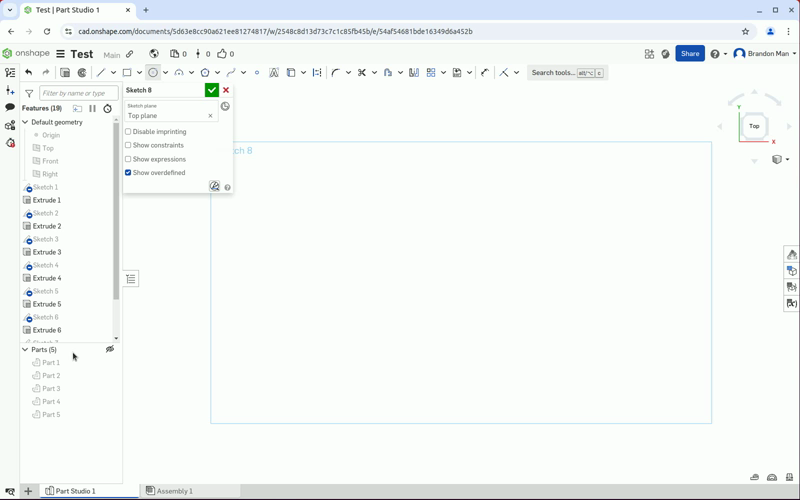
key_down(shift)
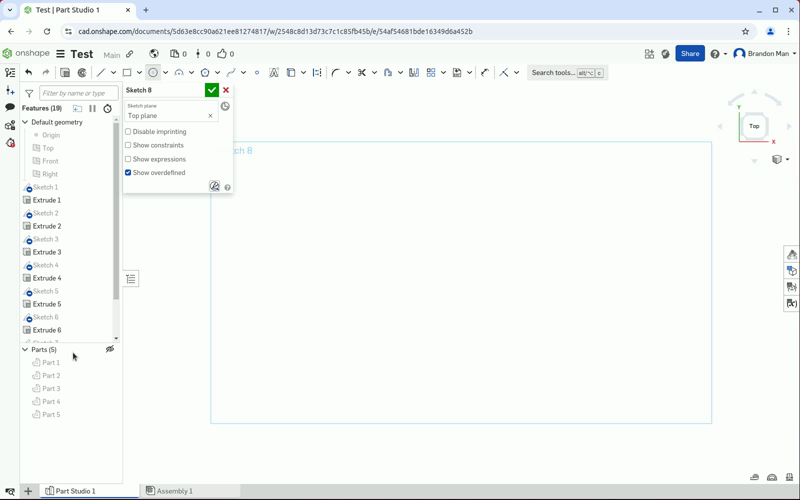
mouse_move(485, 320)
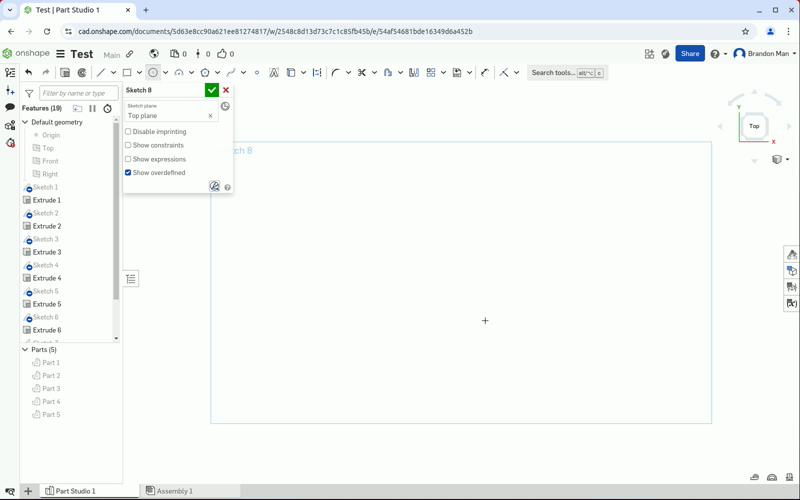
click(485, 320)
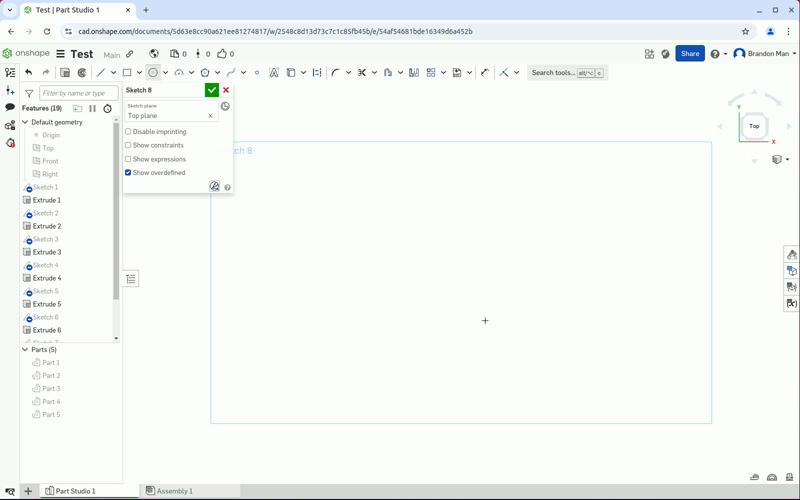
key_up(shift)
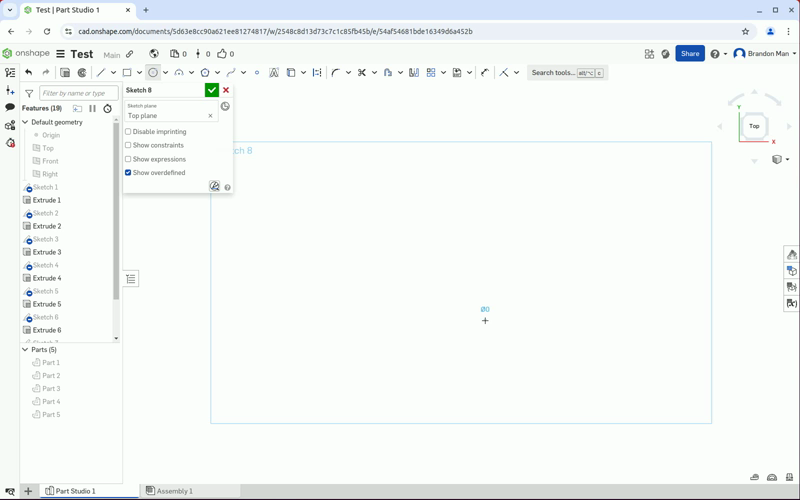
mouse_move(488, 320)
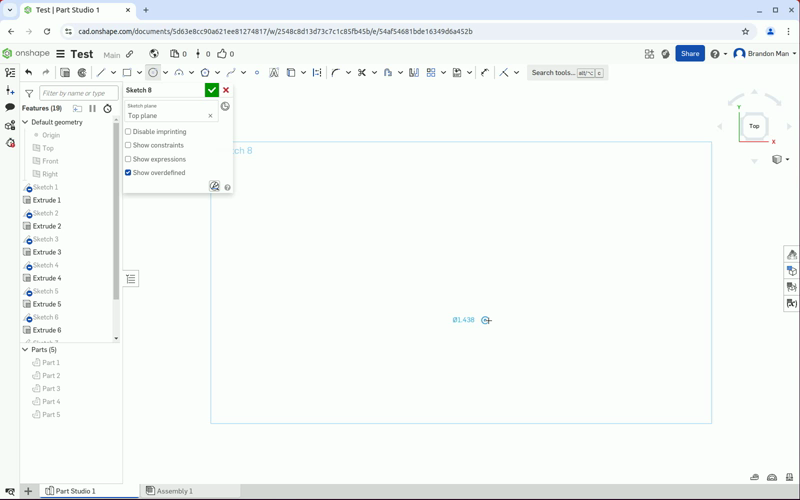
click(488, 320)
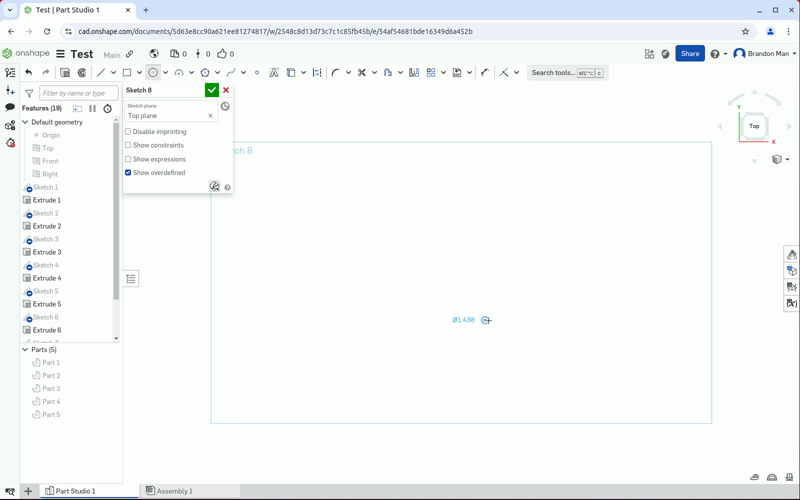
key(esc)
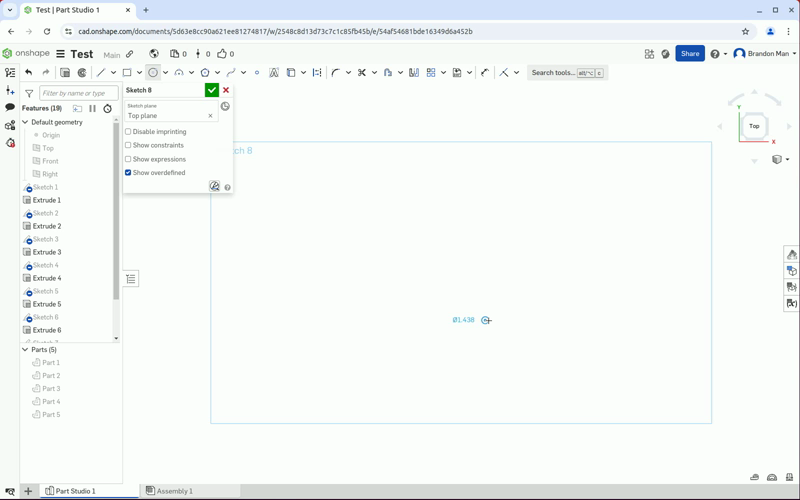
mouse_move(487, 322)
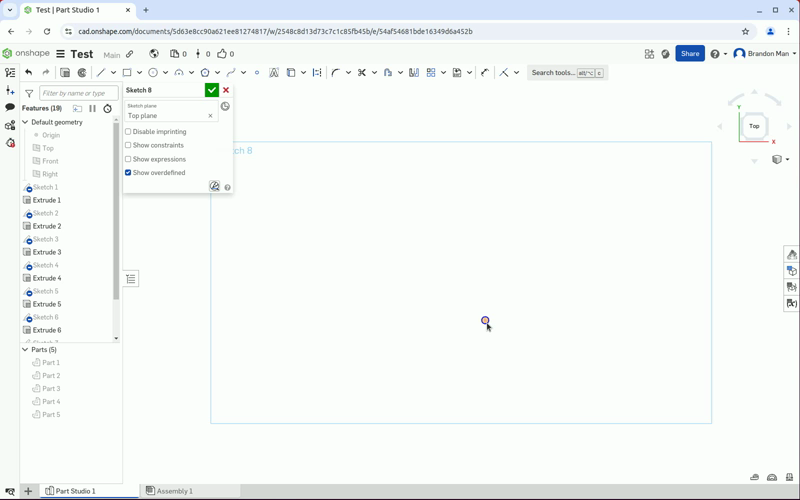
scroll(6)
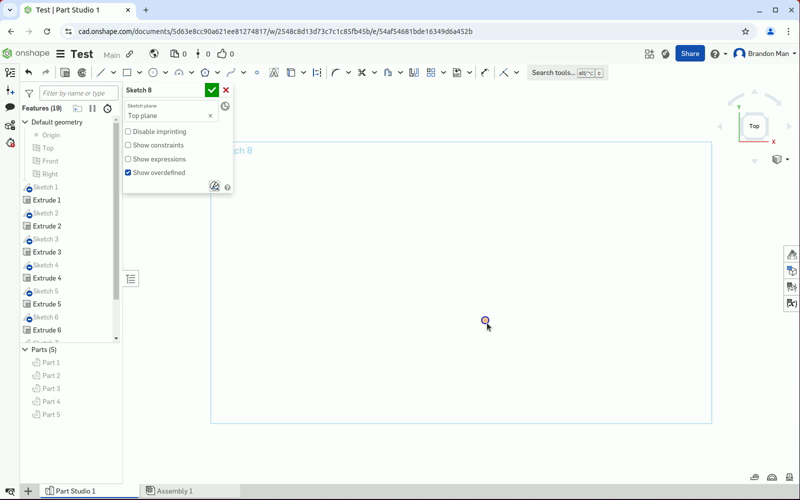
scroll(6)
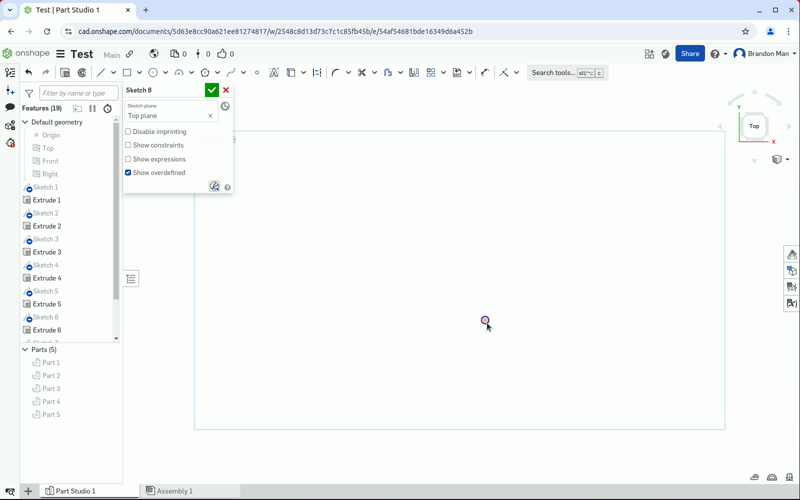
scroll(6)
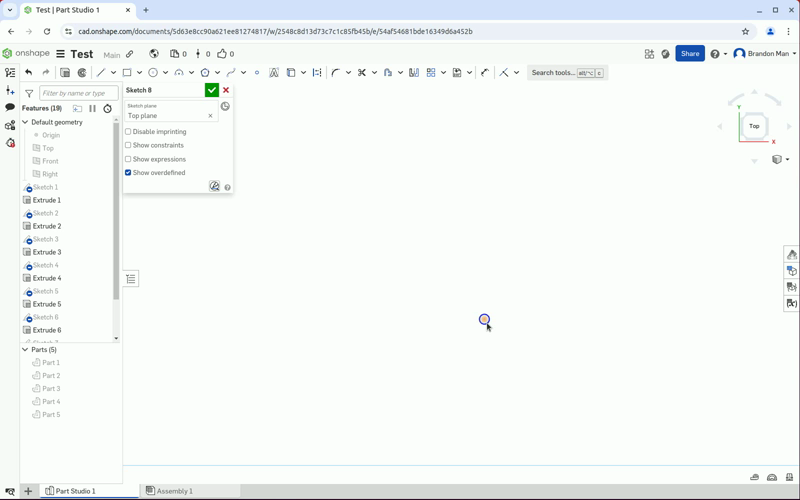
scroll(6)
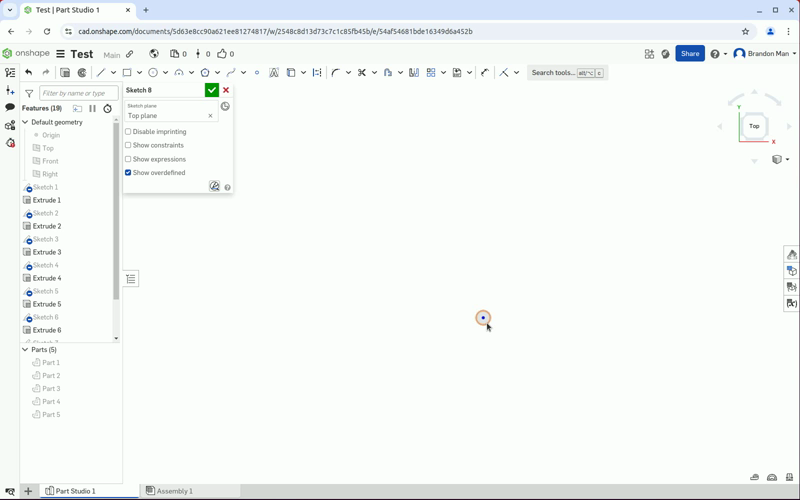
scroll(6)
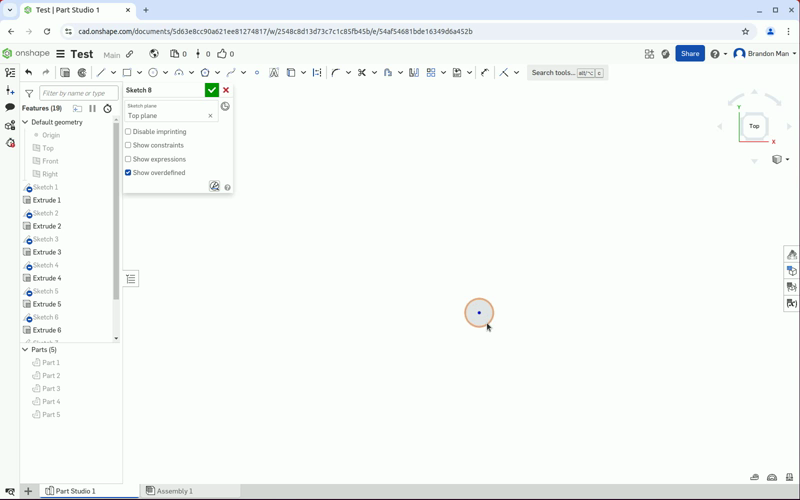
scroll(6)
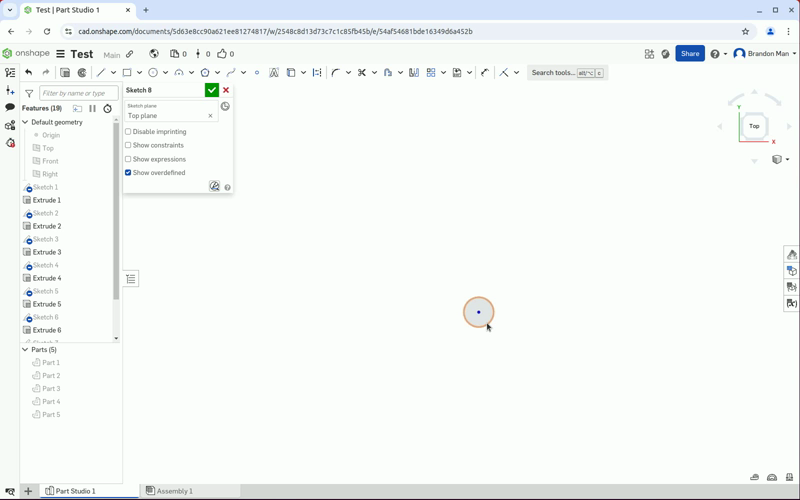
scroll(6)
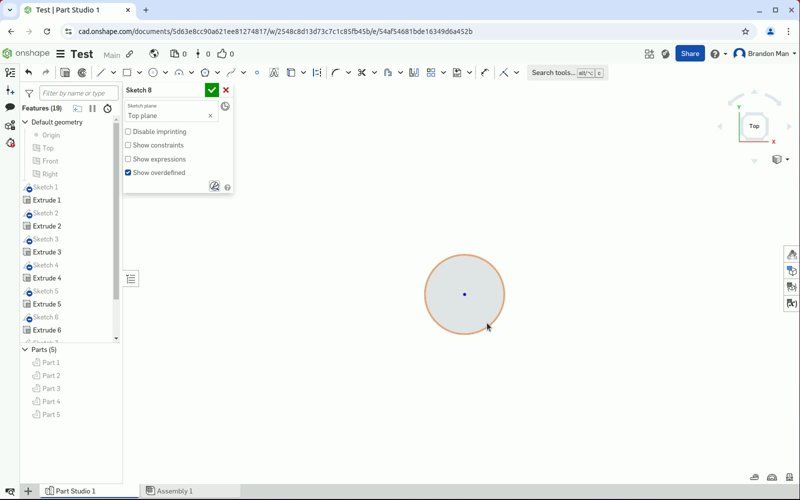
click(487, 322)
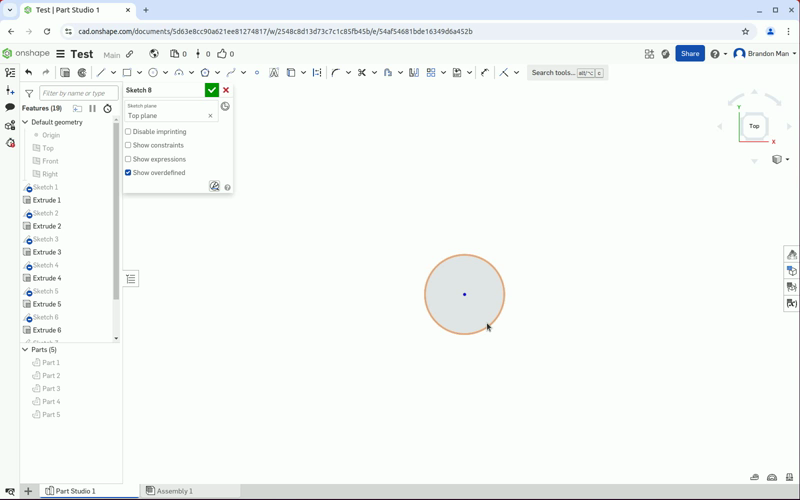
scroll(-6)
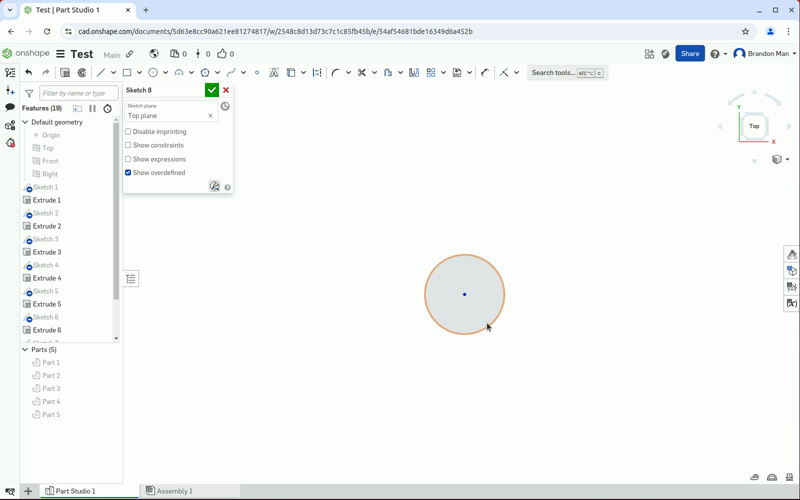
scroll(-6)
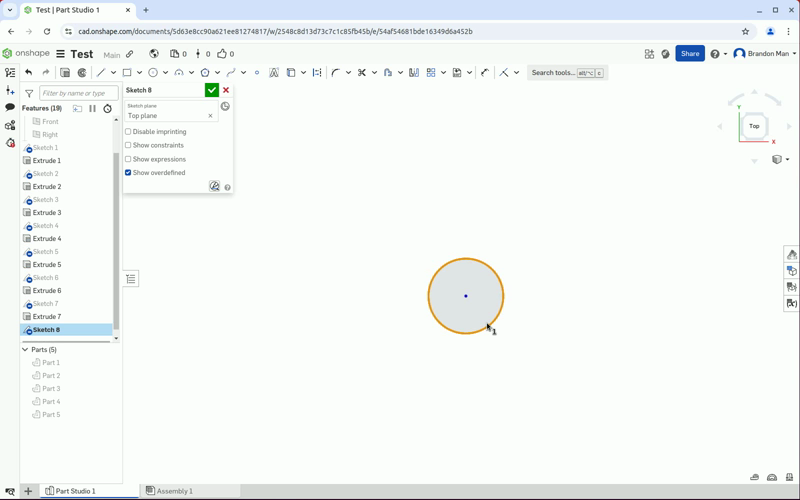
scroll(-6)
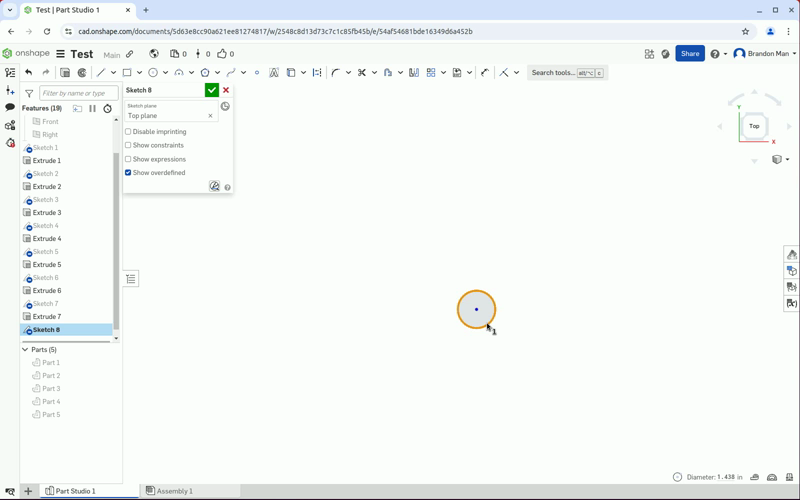
scroll(-6)
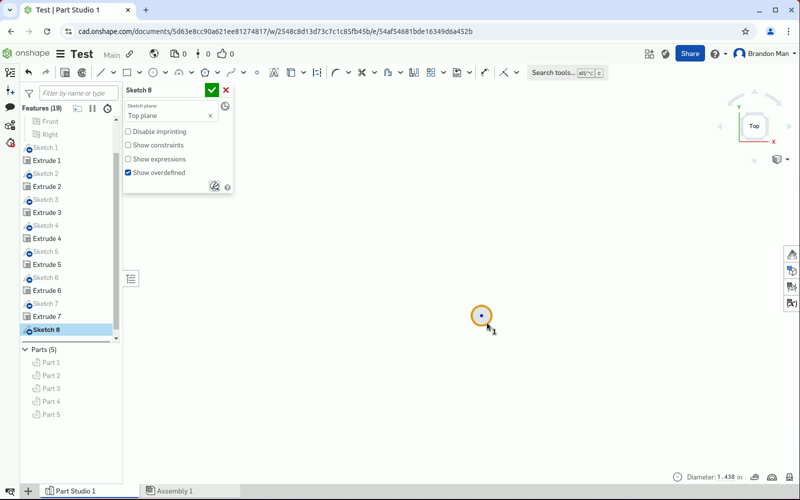
scroll(-6)
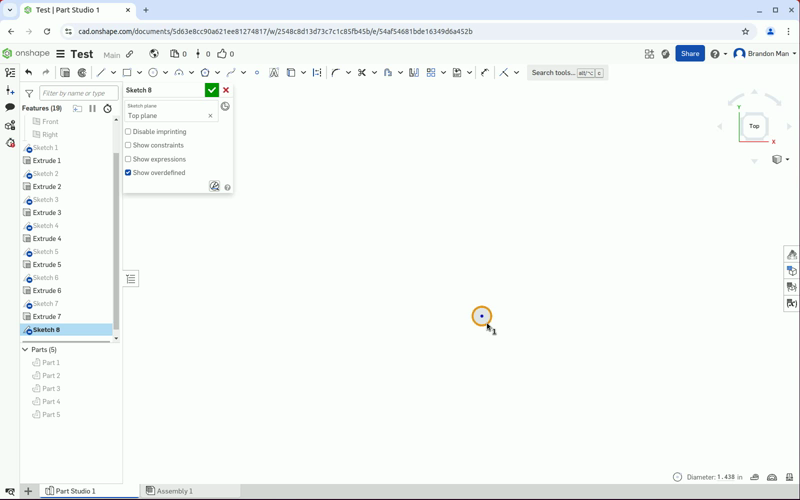
scroll(-6)
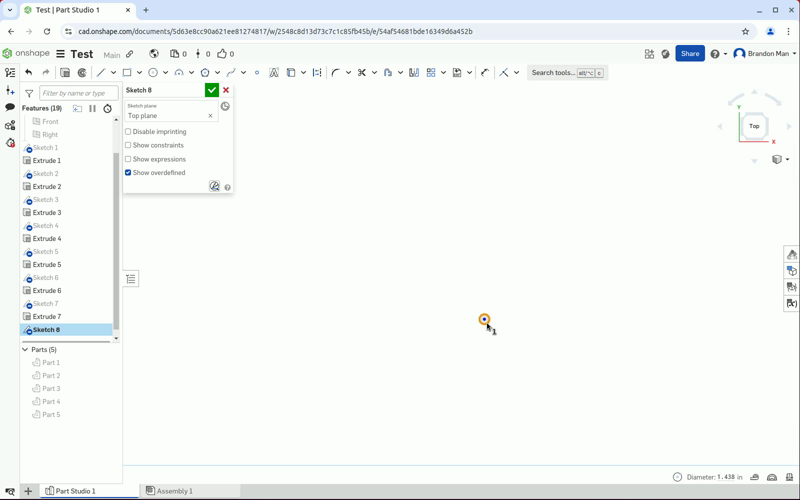
scroll(-6)
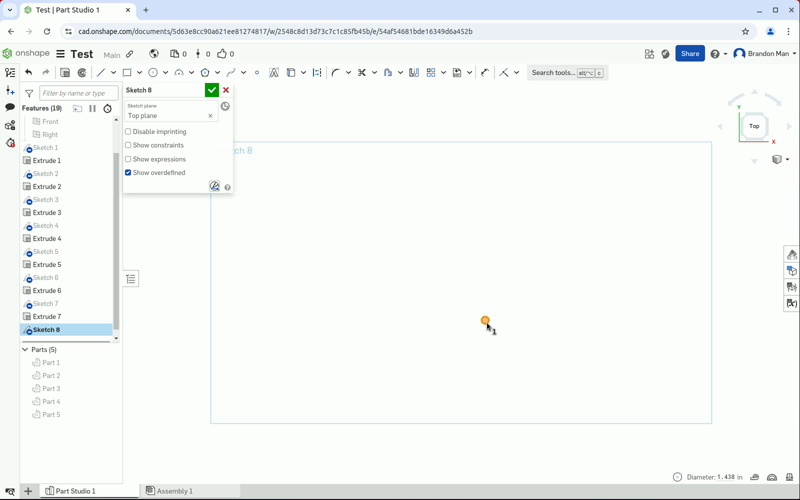
mouse_move(73, 352)
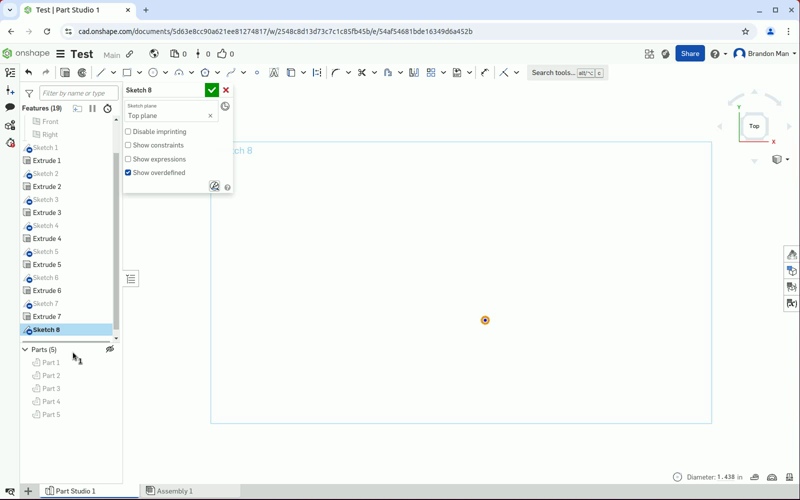
key(shift+y)
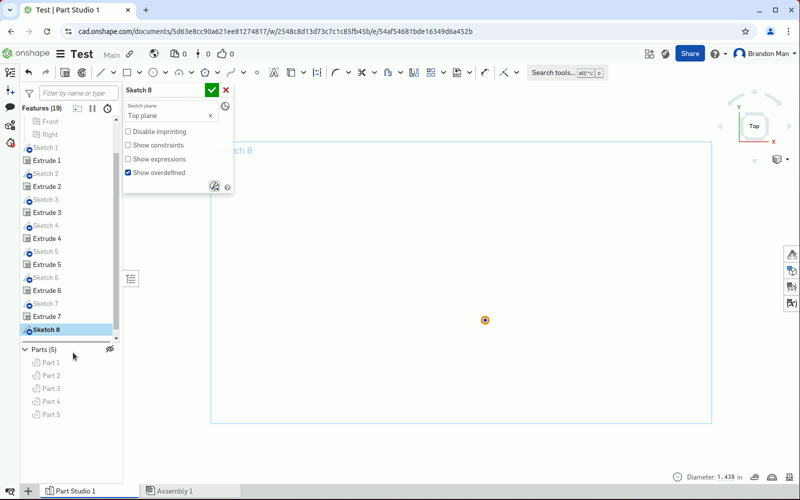
key(shift+e)
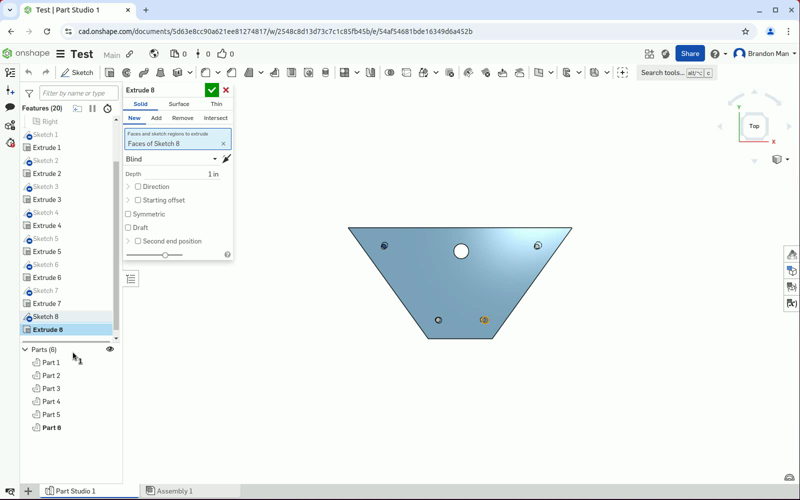
mouse_move(143, 106)
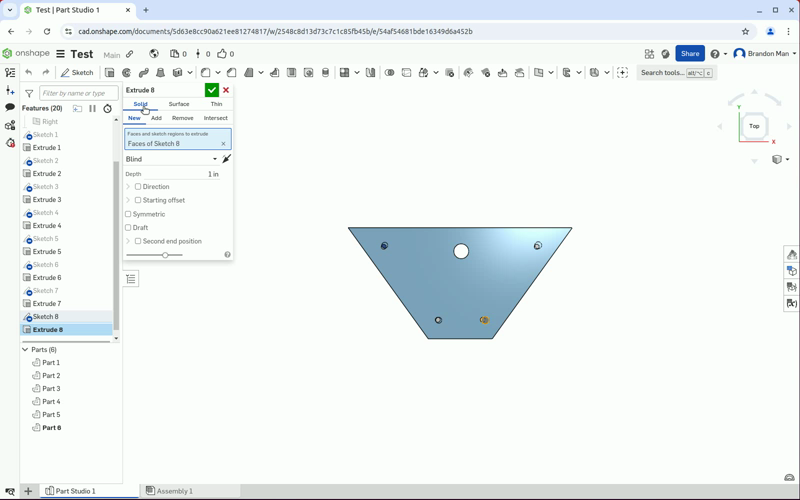
click(143, 106)
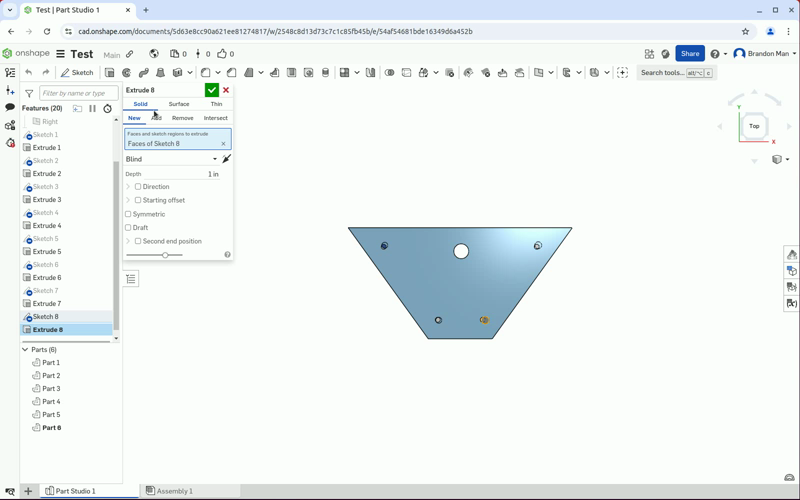
mouse_move(186, 120)
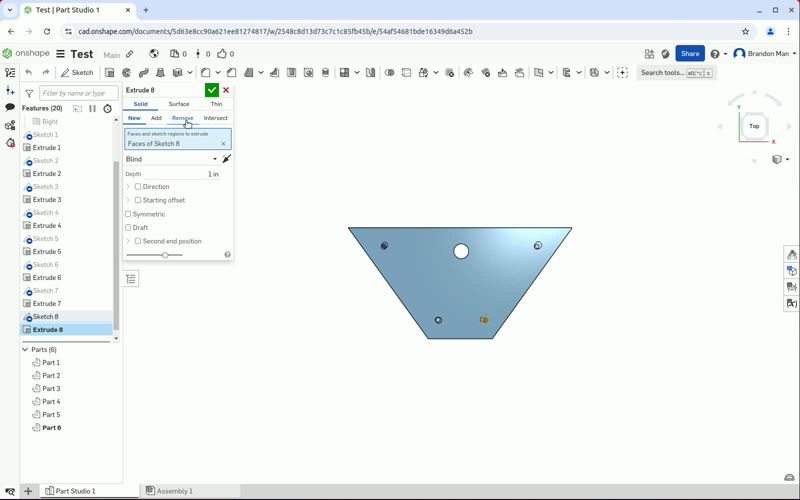
click(186, 120)
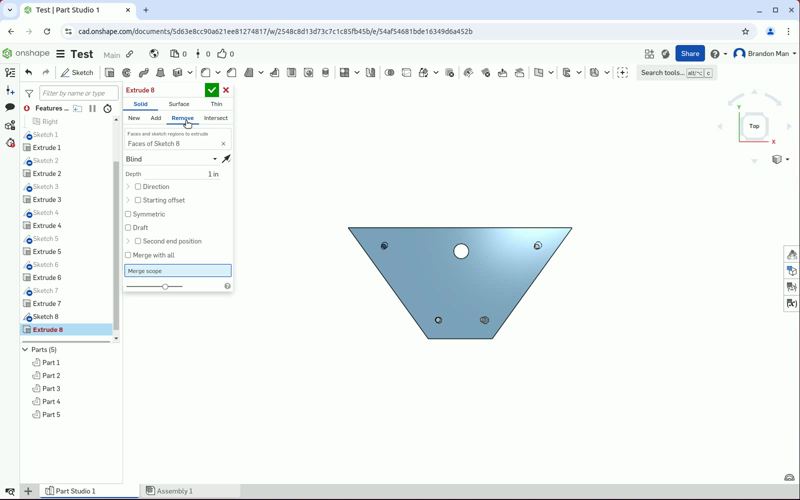
key(tab, 4)
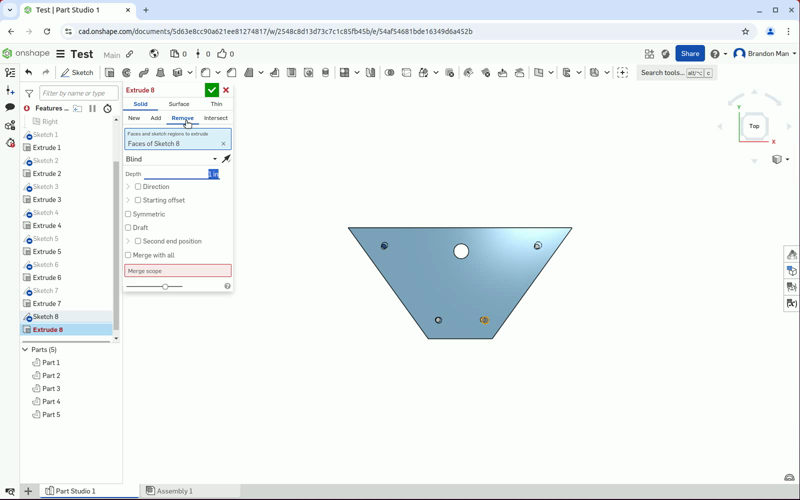
text(-1.444)
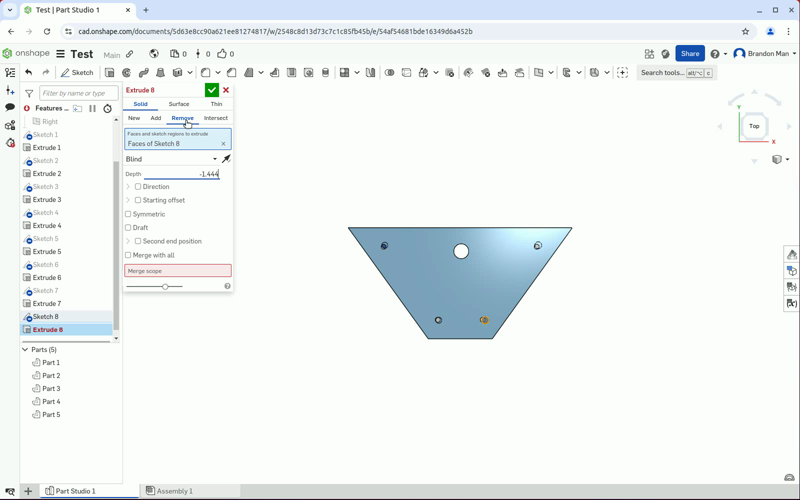
key(tab, 6)
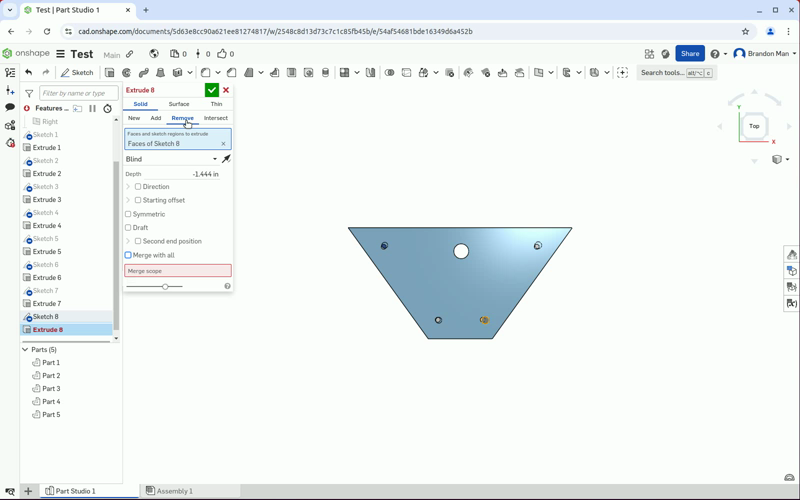
key(space)
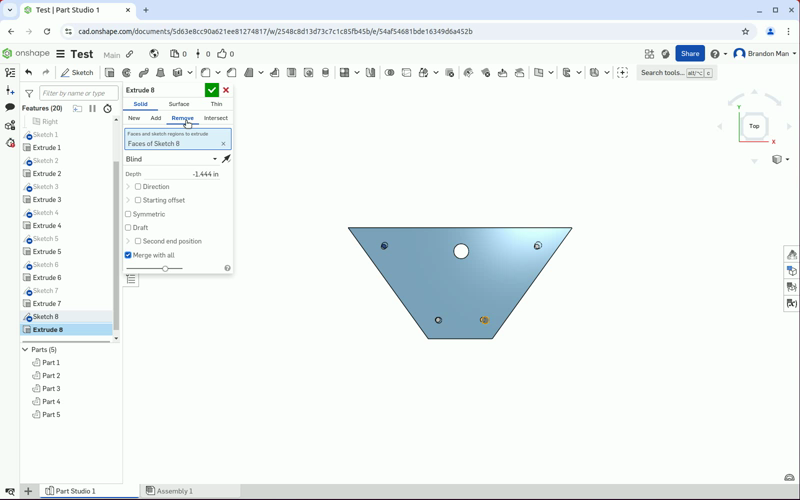
key(enter)
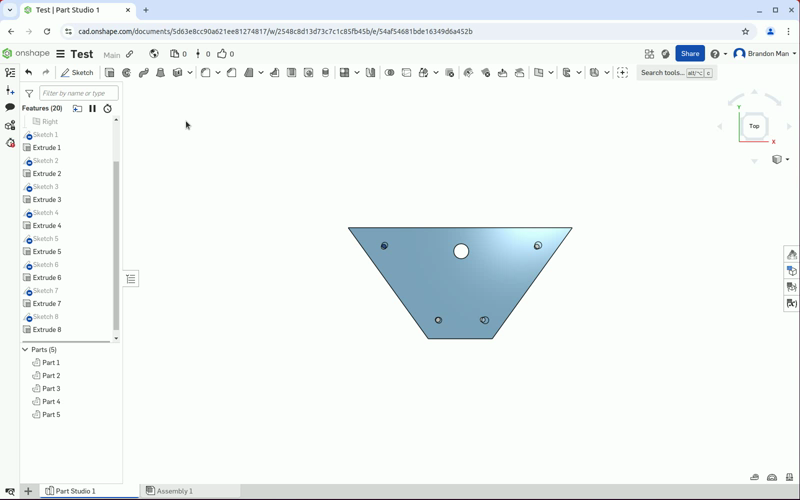
key(shift+h)
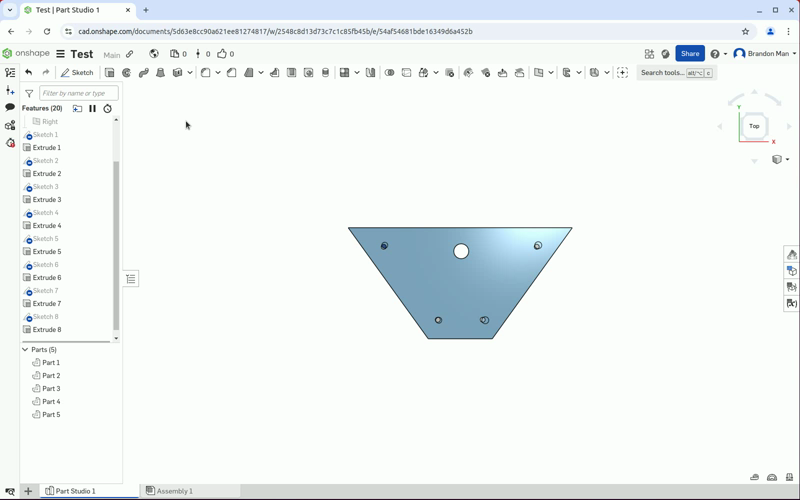
key(shift+h)
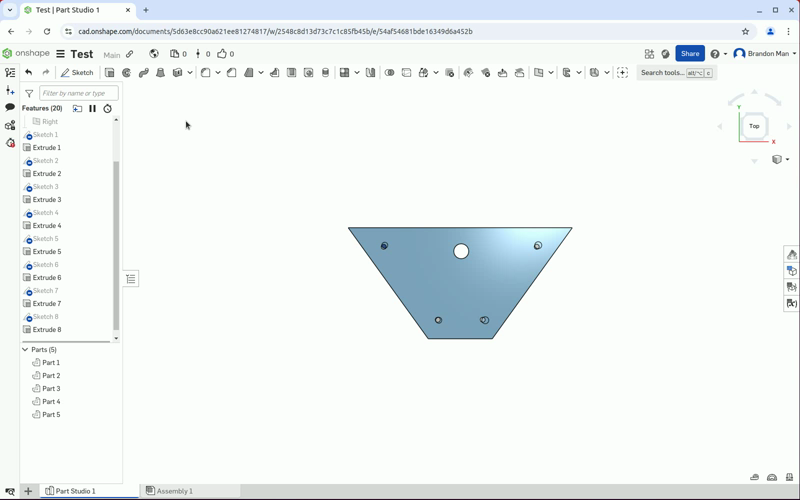
mouse_move(69, 137)
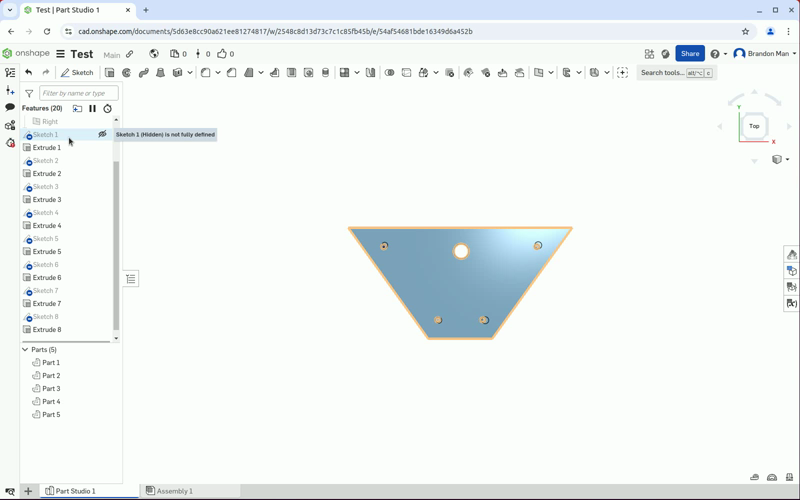
click(69, 137)
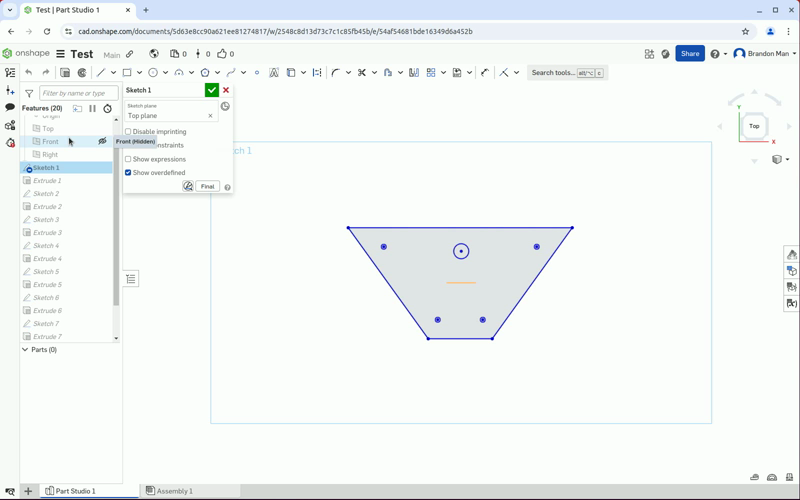
mouse_move(229, 92)
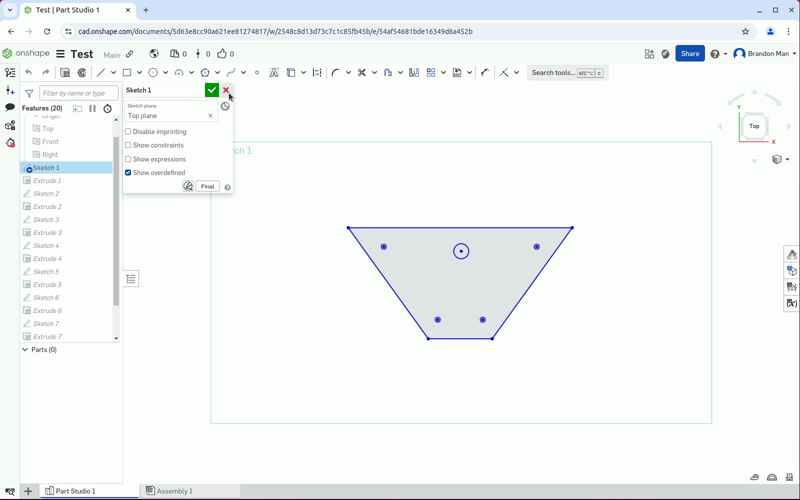
click(229, 92)
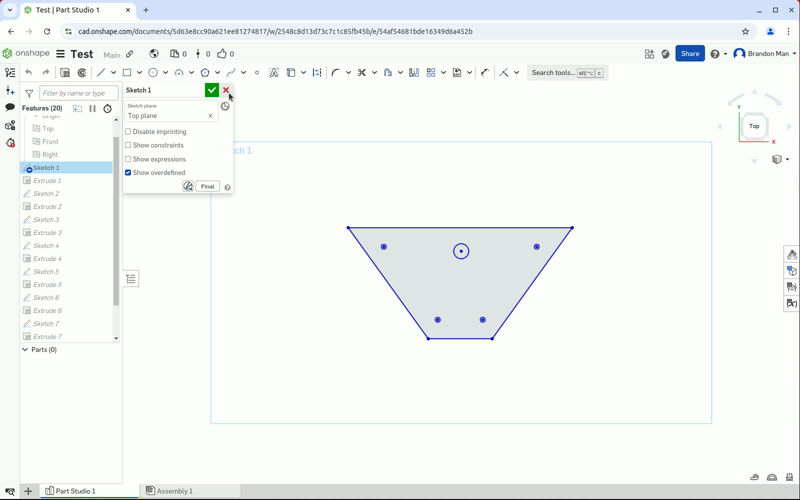
key(shift+s)
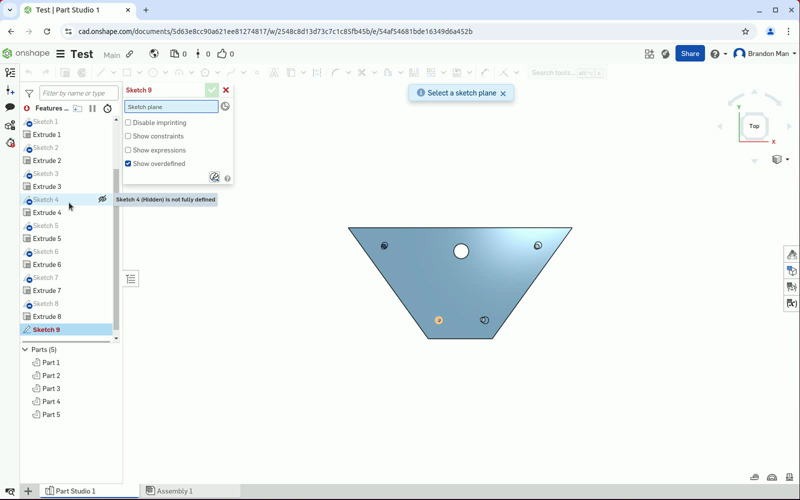
scroll(3)
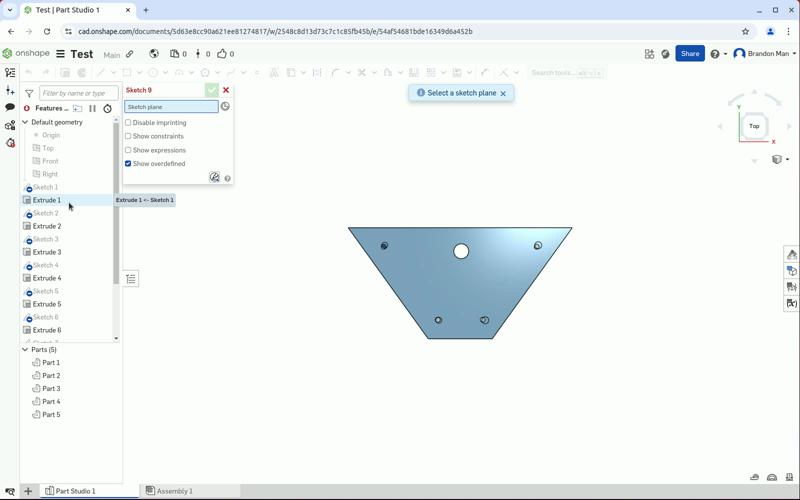
mouse_move(69, 150)
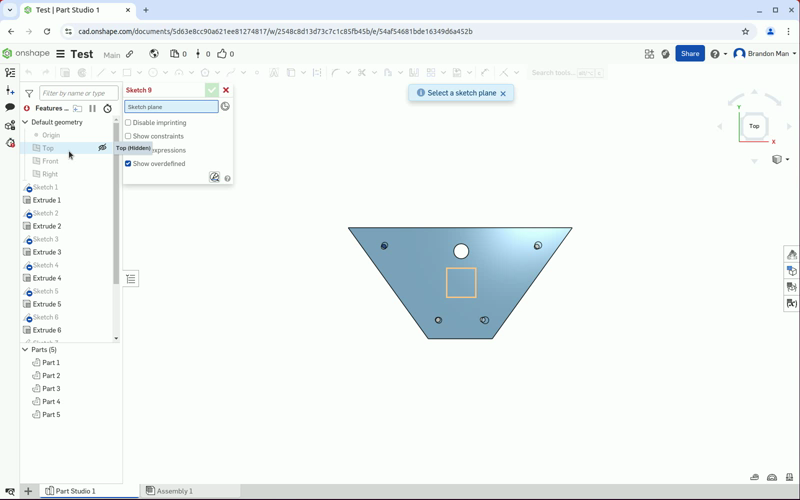
click(69, 150)
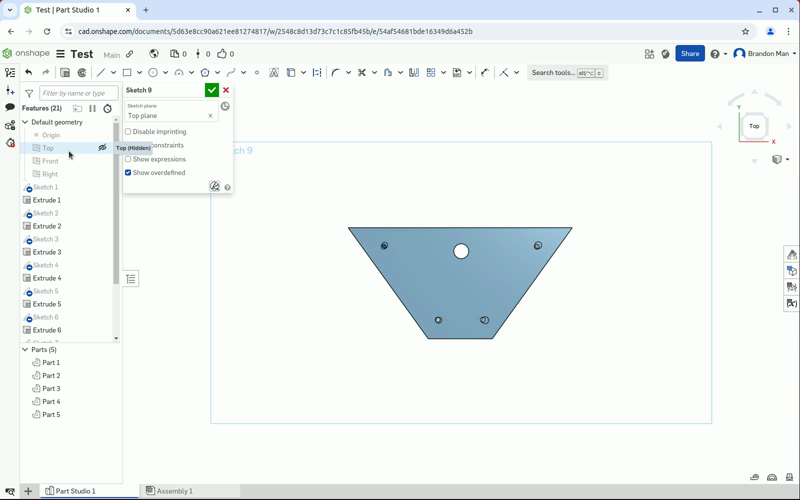
mouse_move(73, 352)
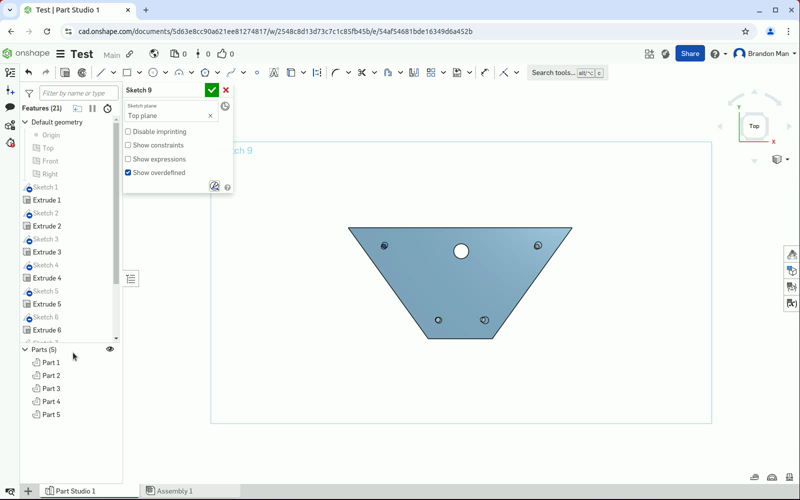
key(y)
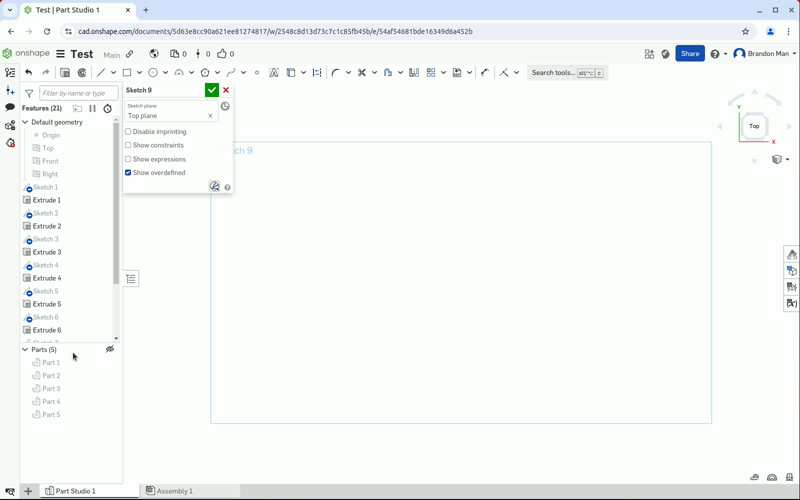
key(c)
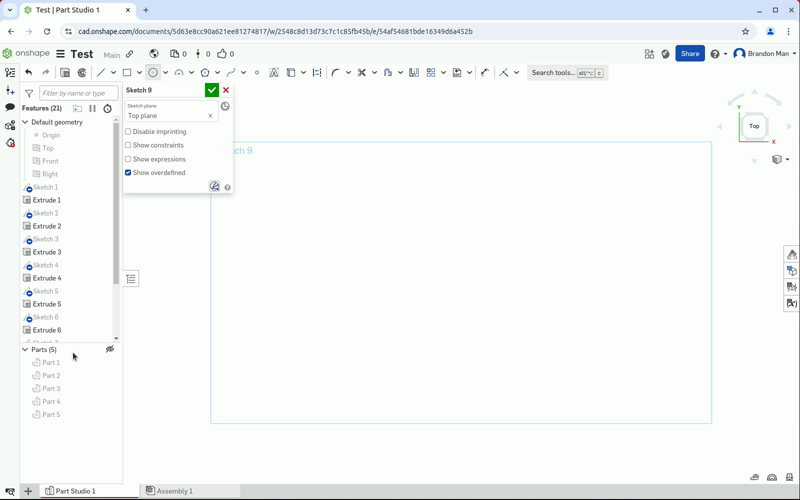
key_down(shift)
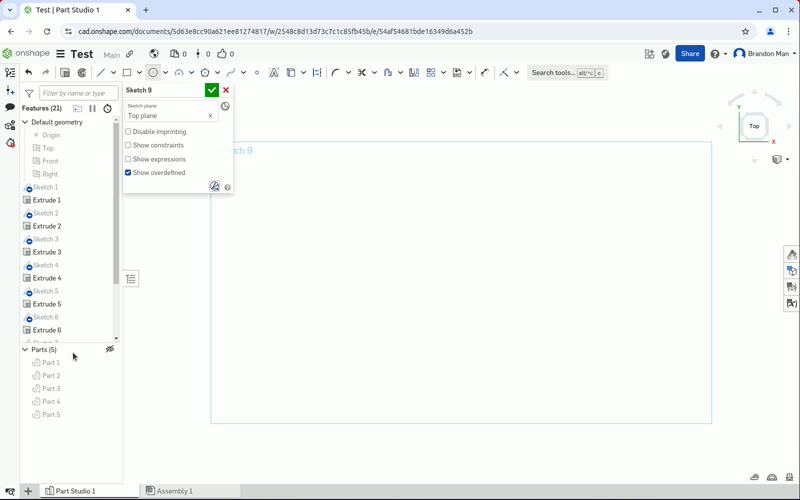
mouse_move(438, 320)
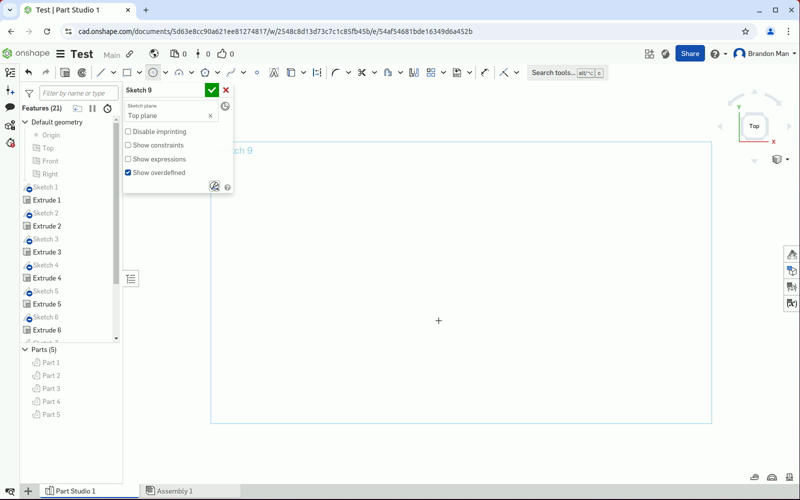
click(438, 320)
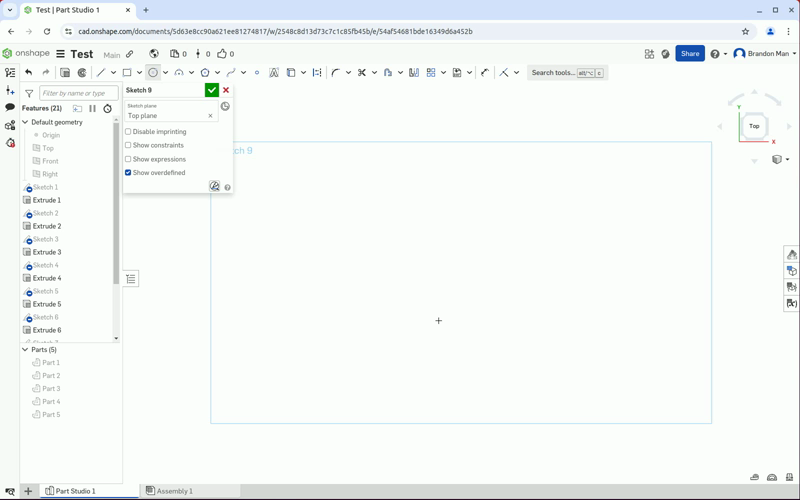
key_up(shift)
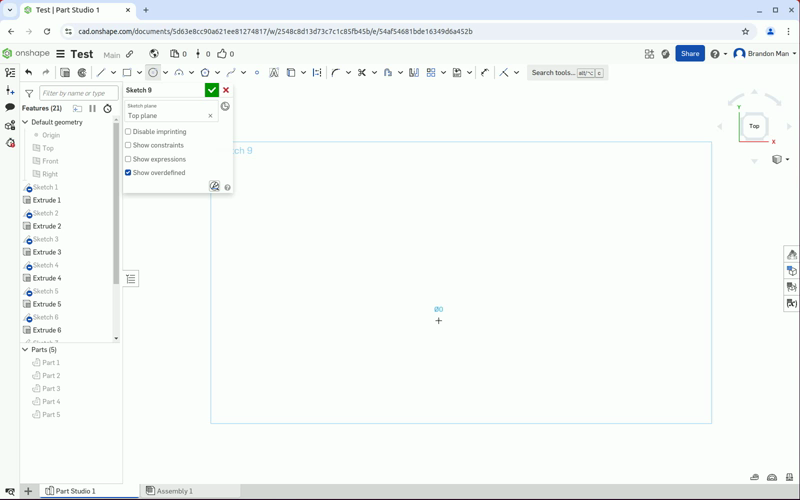
mouse_move(441, 320)
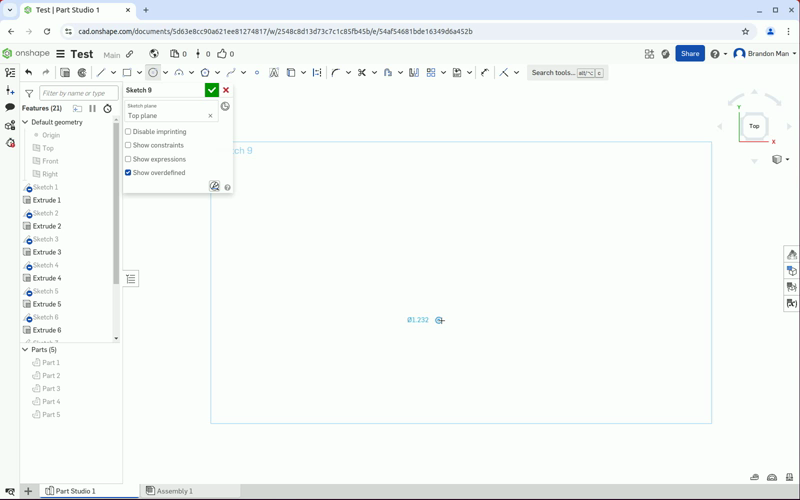
click(441, 320)
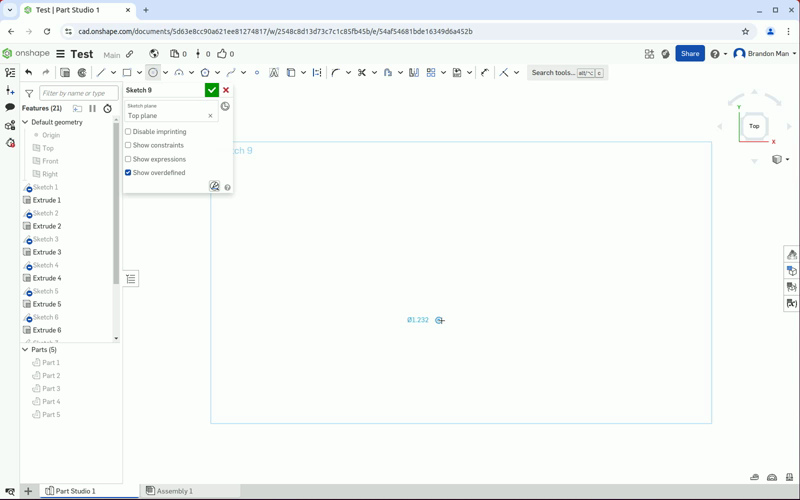
key(esc)
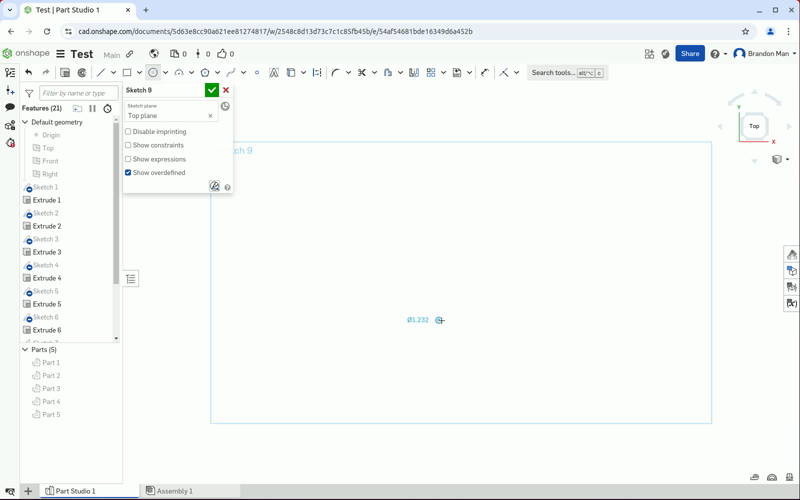
mouse_move(438, 322)
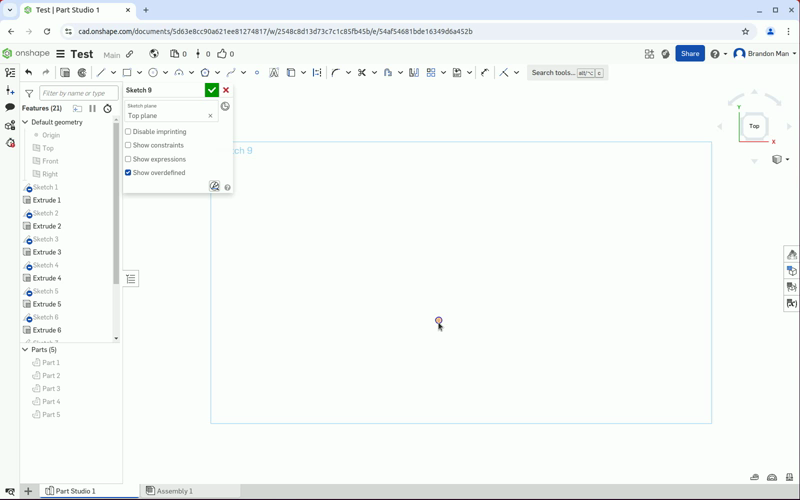
scroll(6)
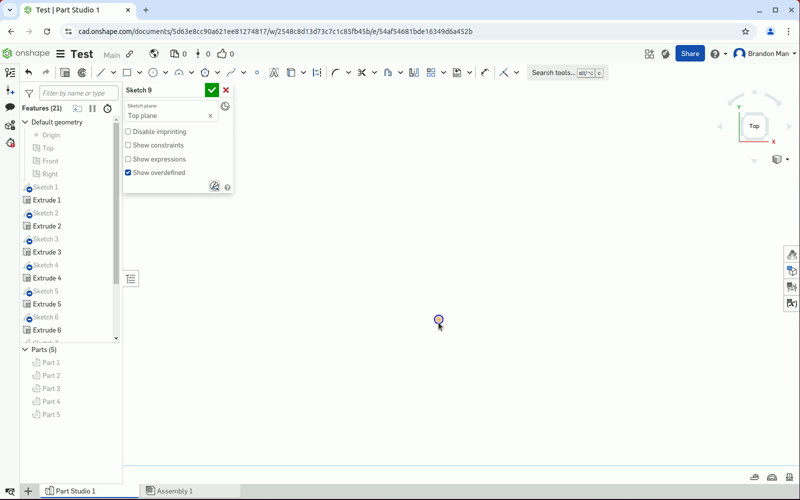
scroll(6)
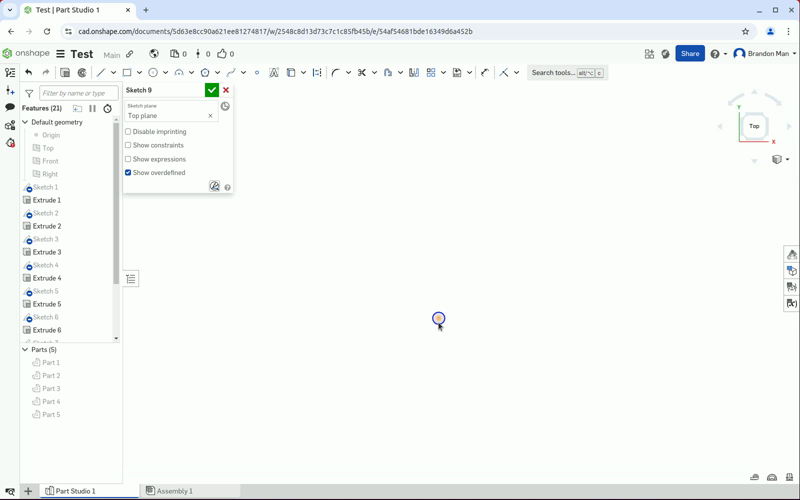
scroll(6)
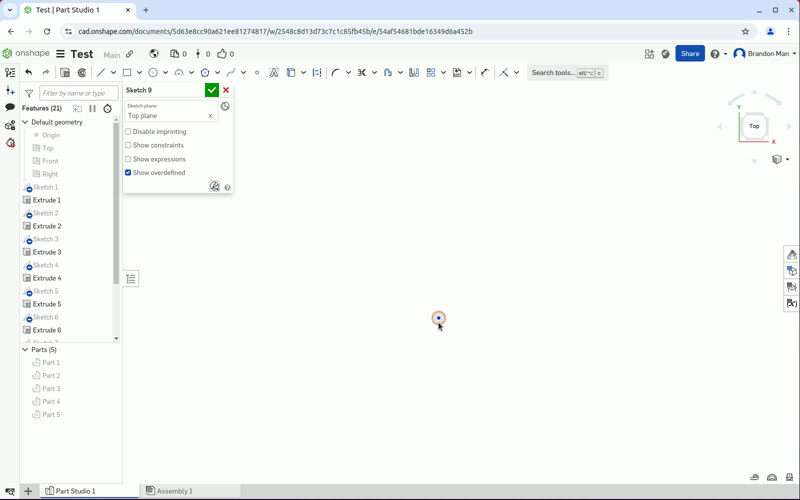
scroll(6)
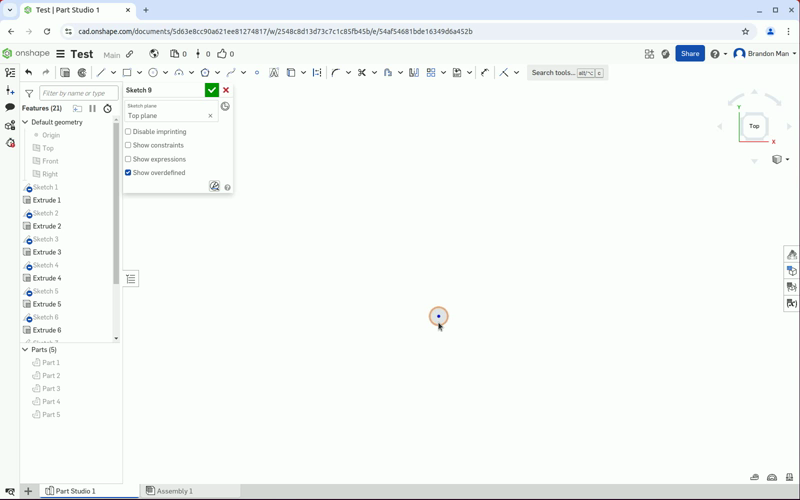
scroll(6)
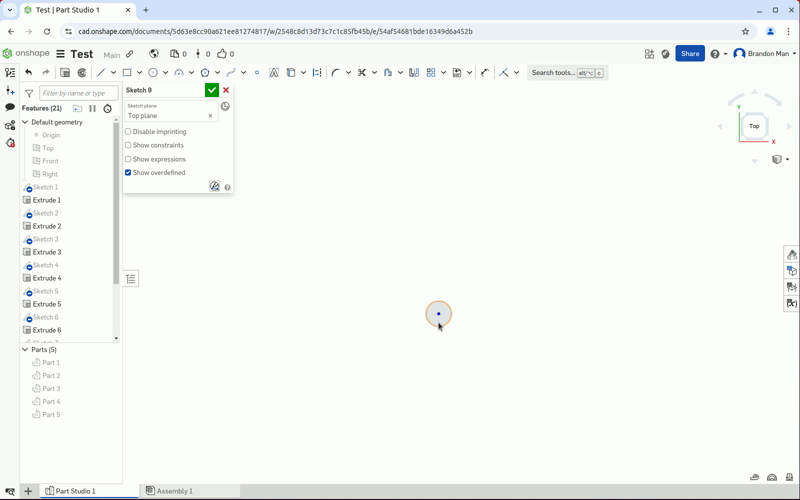
scroll(6)
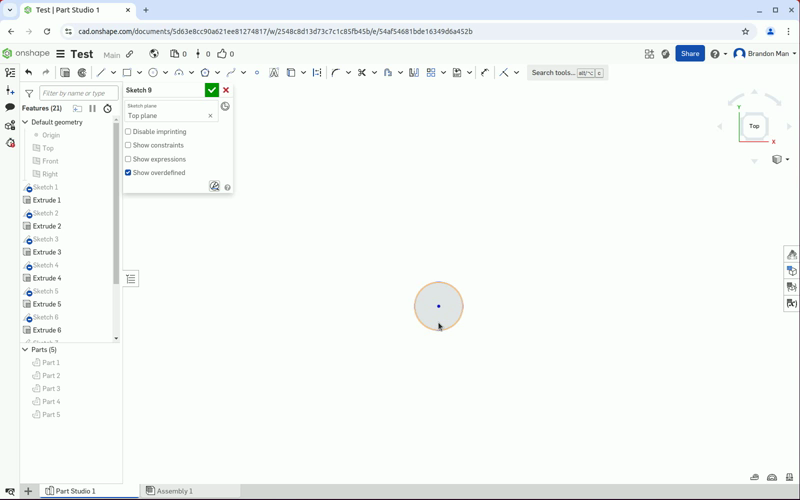
scroll(6)
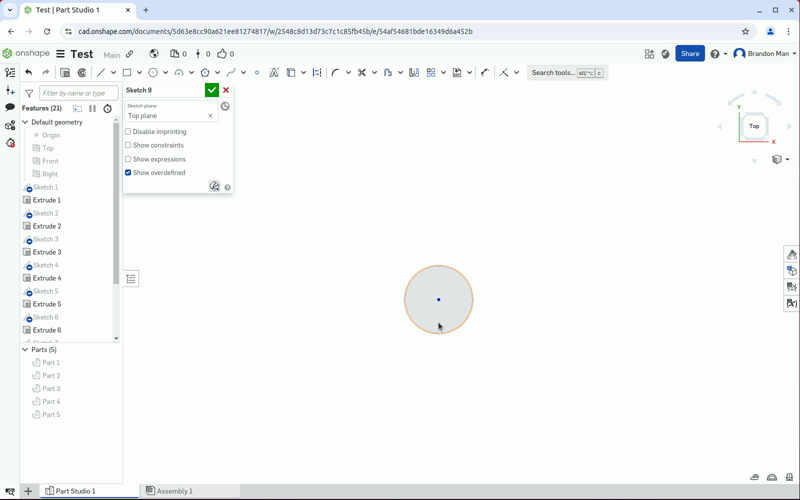
click(438, 322)
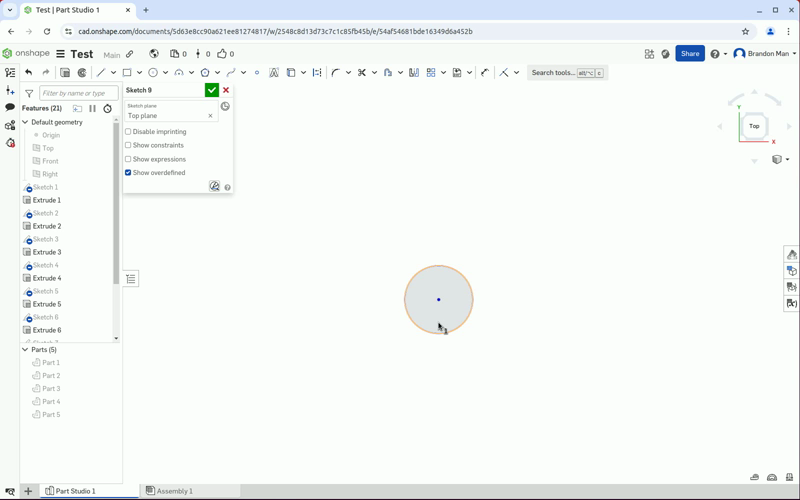
scroll(-6)
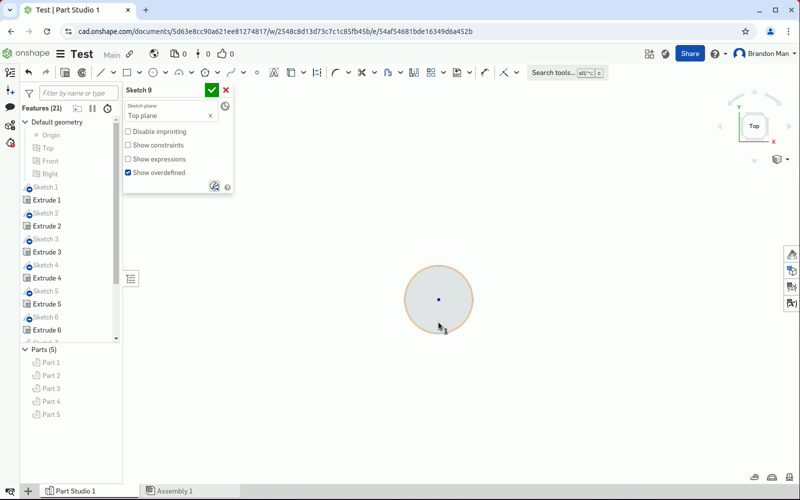
scroll(-6)
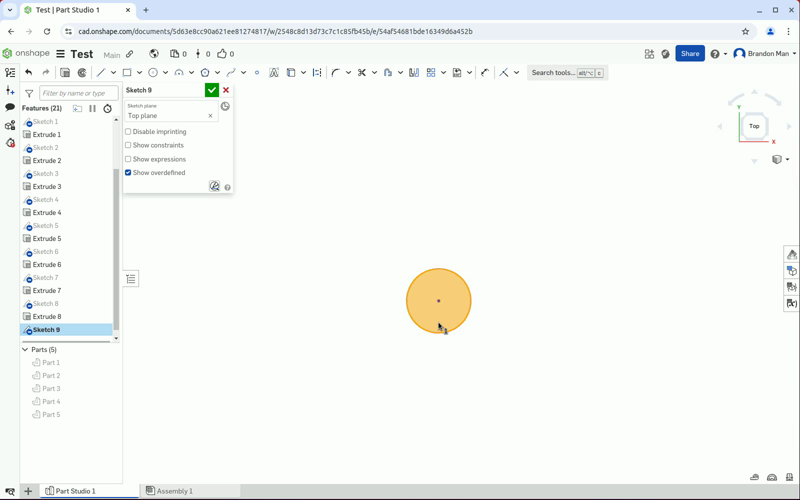
scroll(-6)
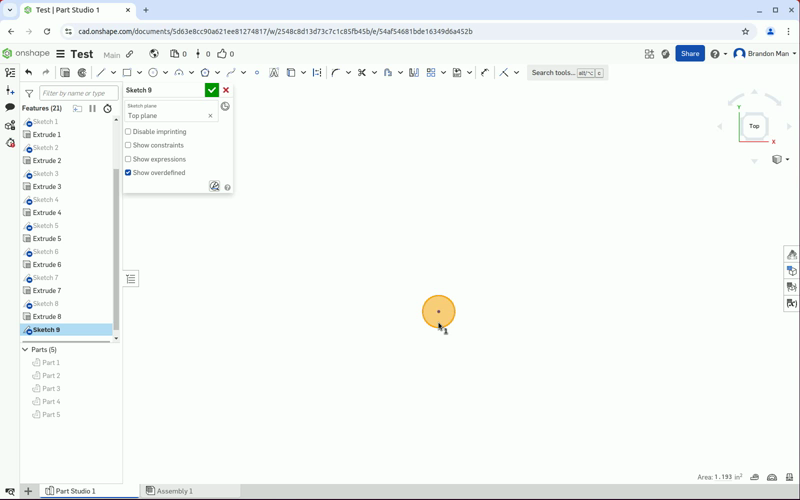
scroll(-6)
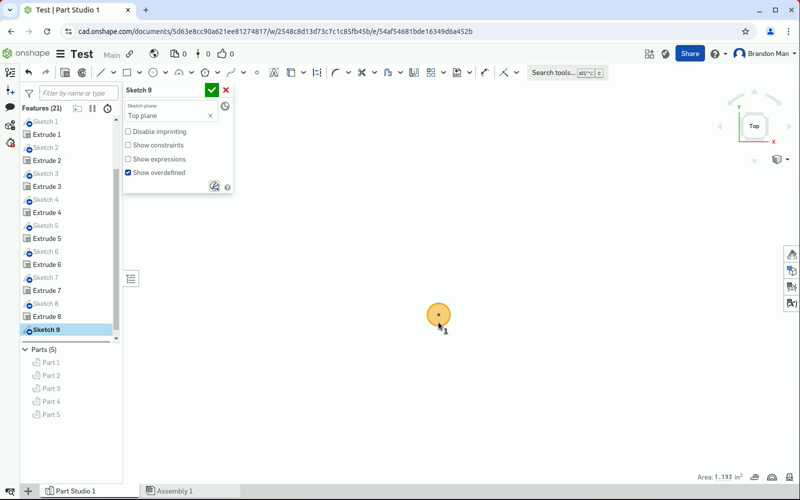
scroll(-6)
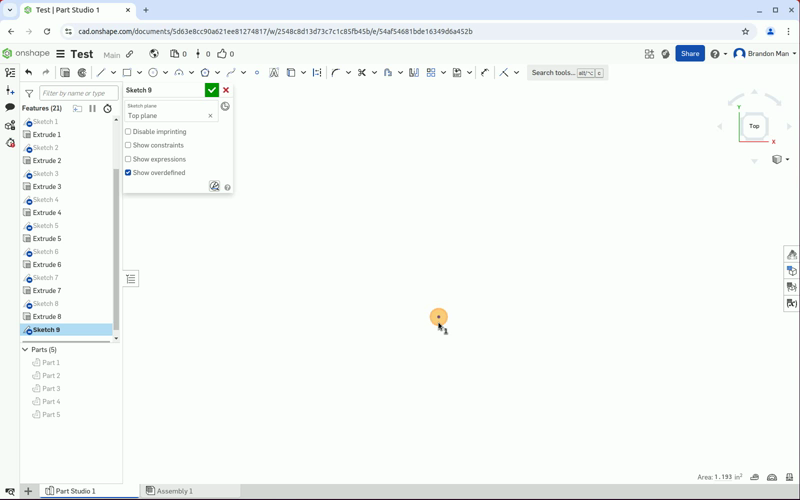
scroll(-6)
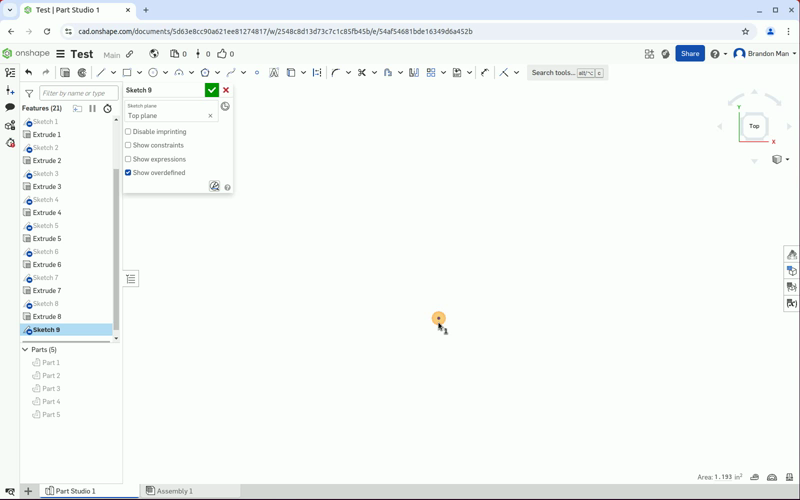
scroll(-6)
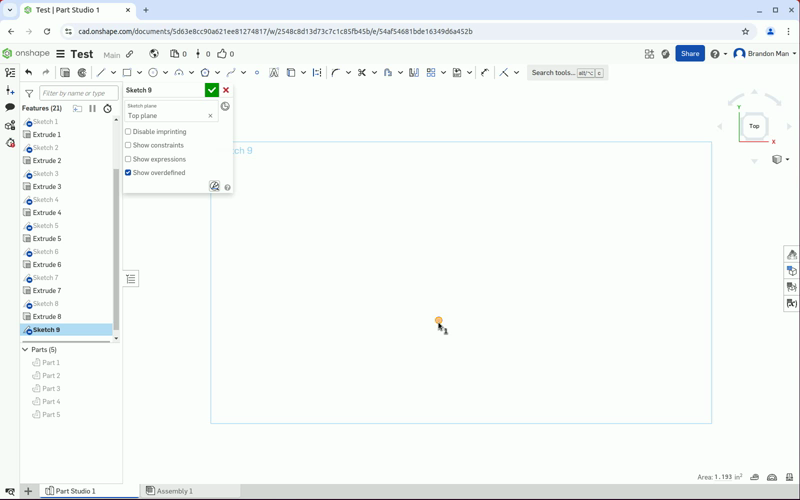
mouse_move(73, 352)
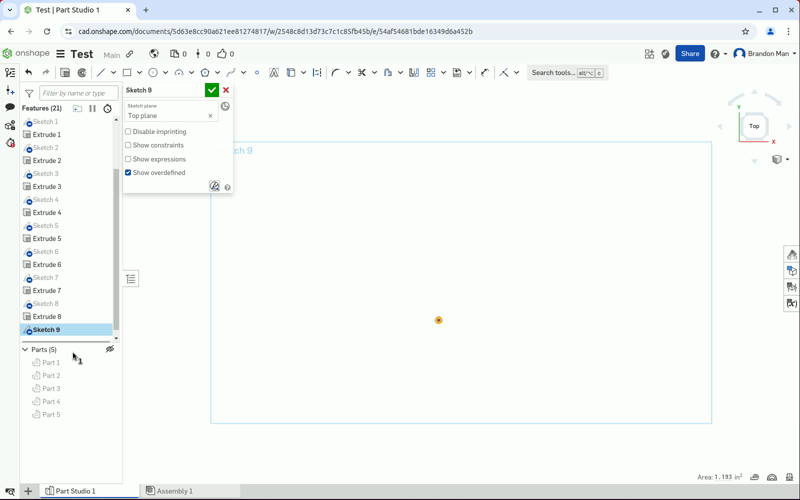
key(shift+y)
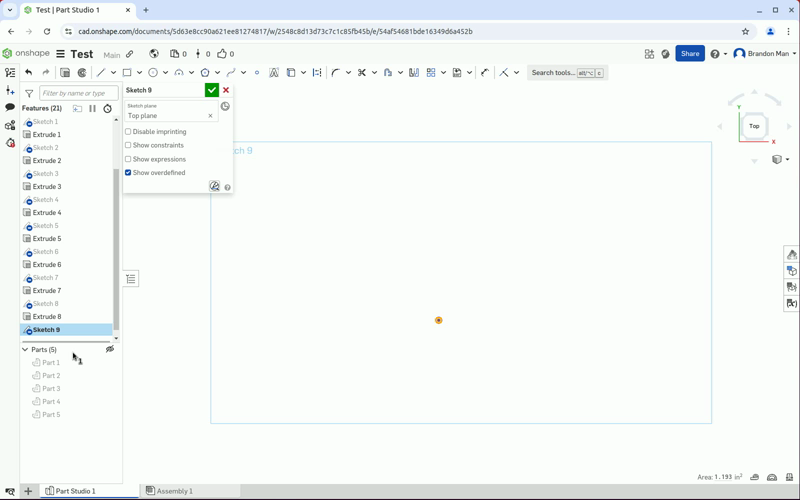
key(shift+e)
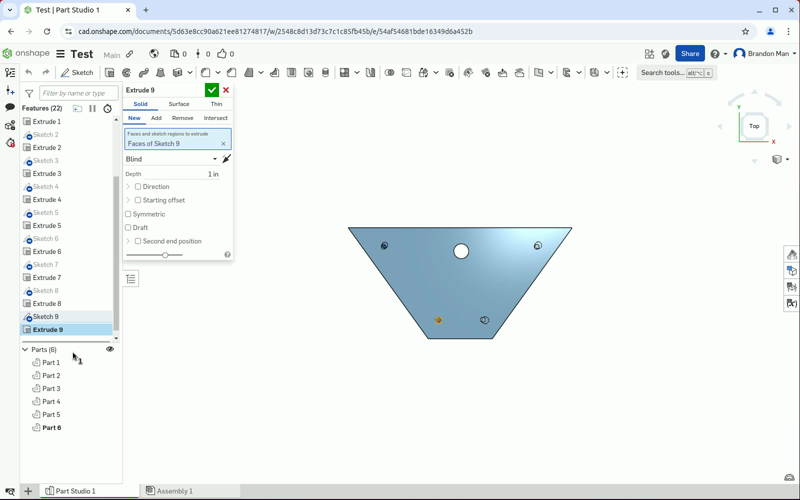
mouse_move(143, 106)
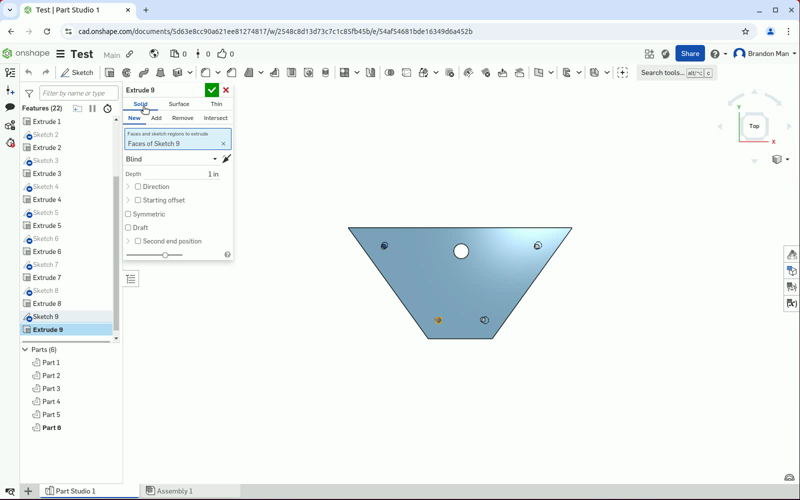
click(143, 106)
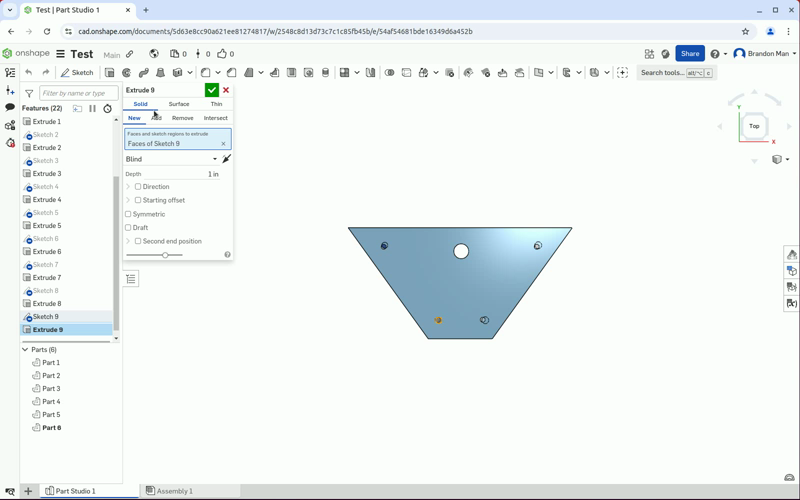
mouse_move(186, 120)
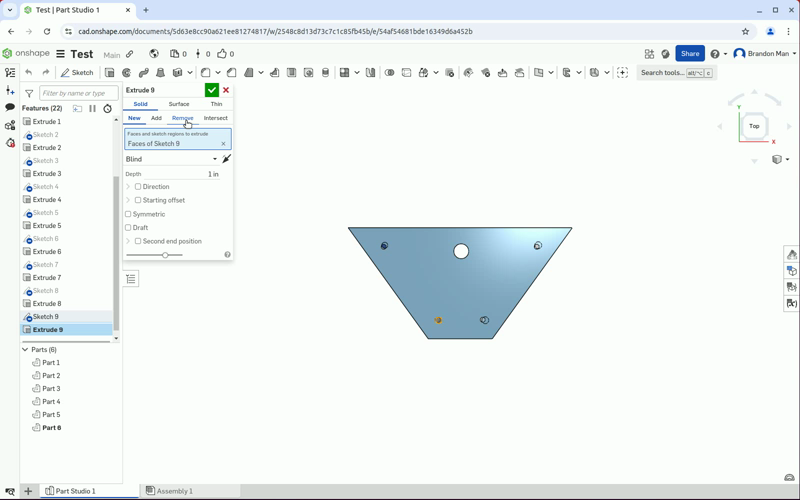
click(186, 120)
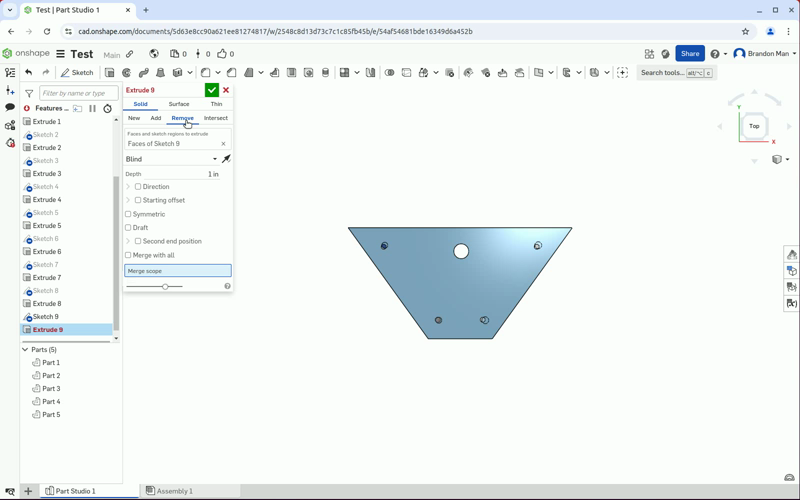
key(tab, 4)
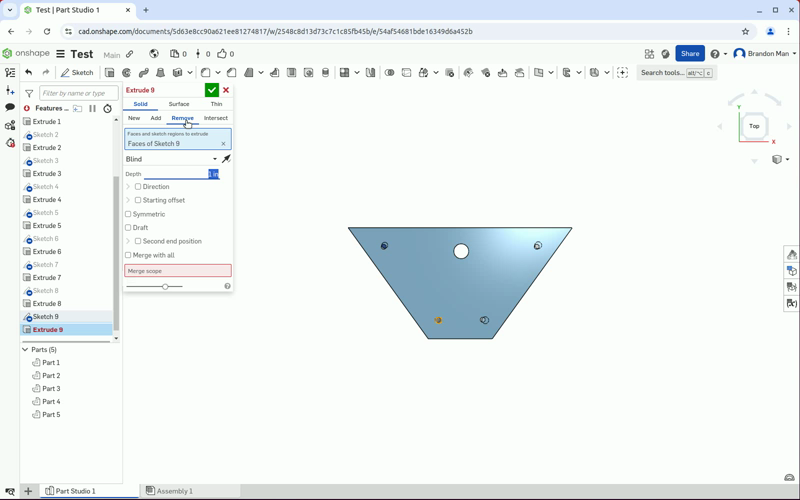
text(-1.444)
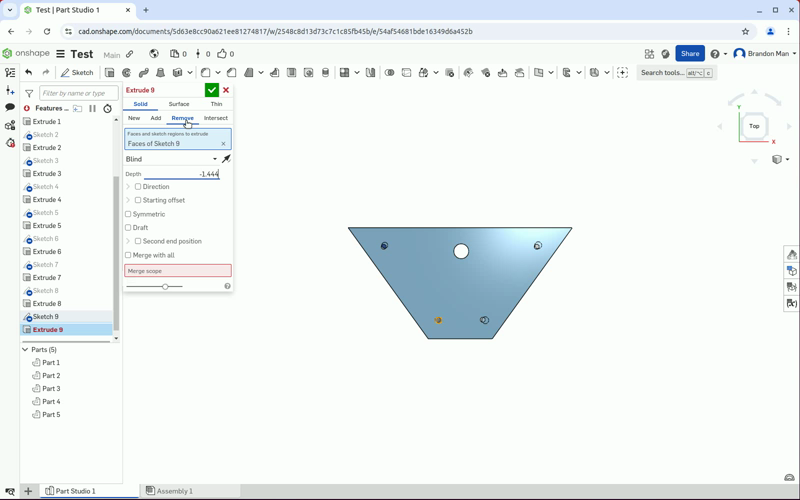
key(tab, 6)
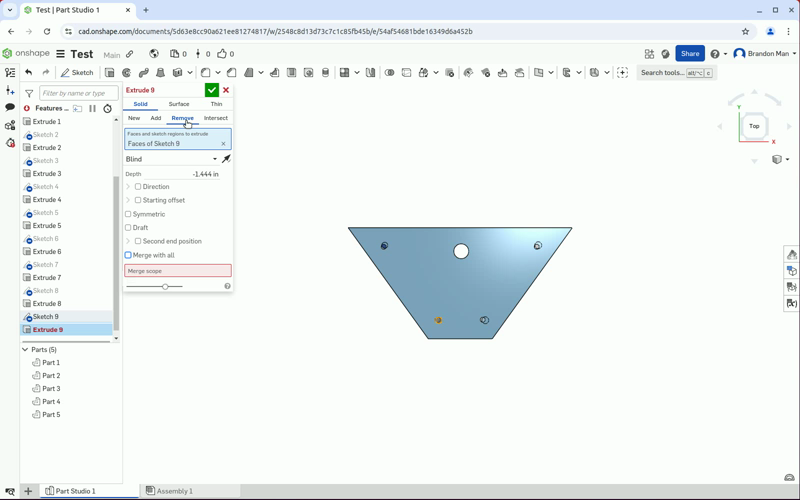
key(space)
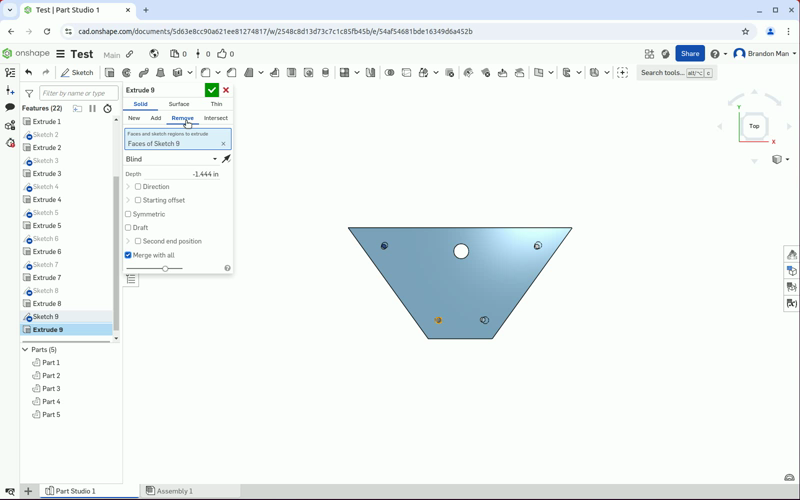
key(enter)
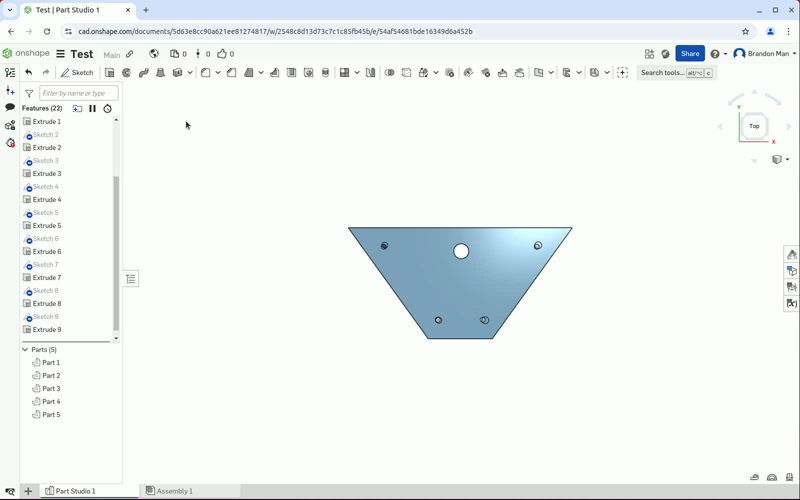
key(shift+h)
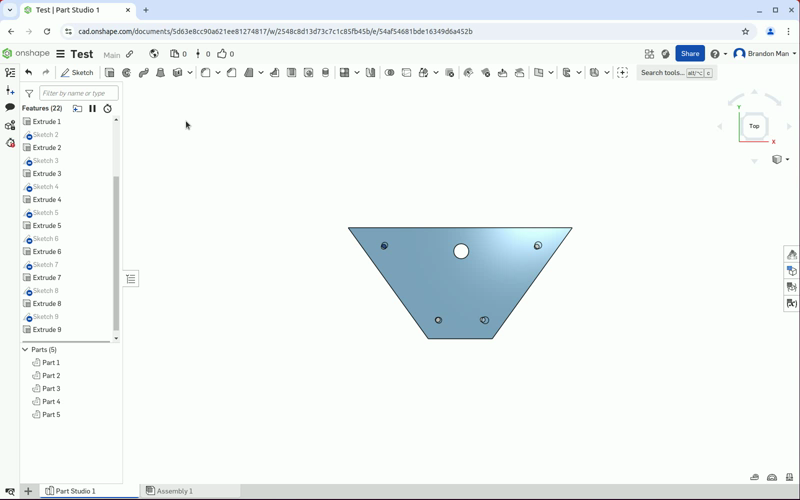
key(shift+h)
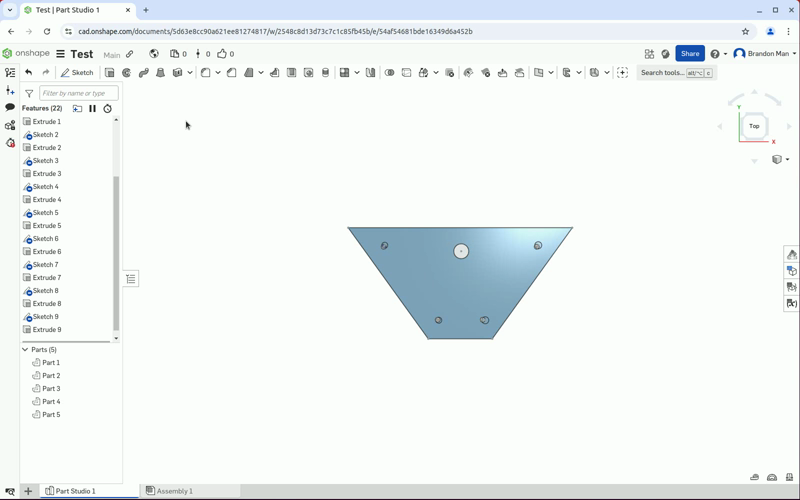
key(shift+7)
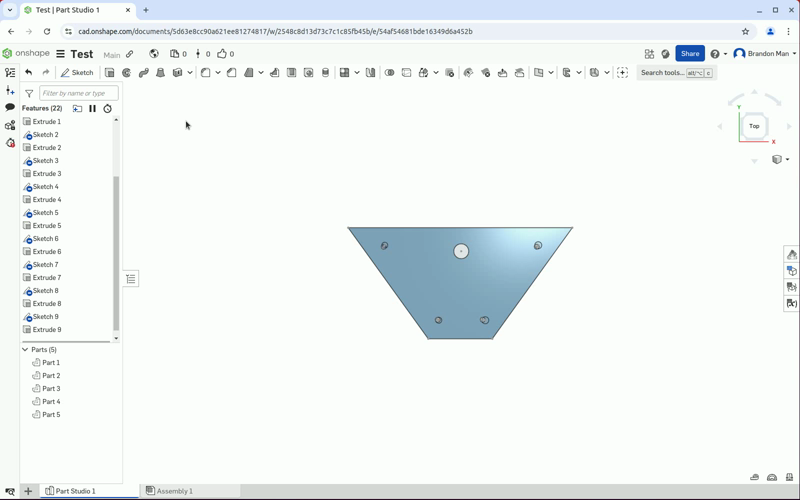
key(up, 3)
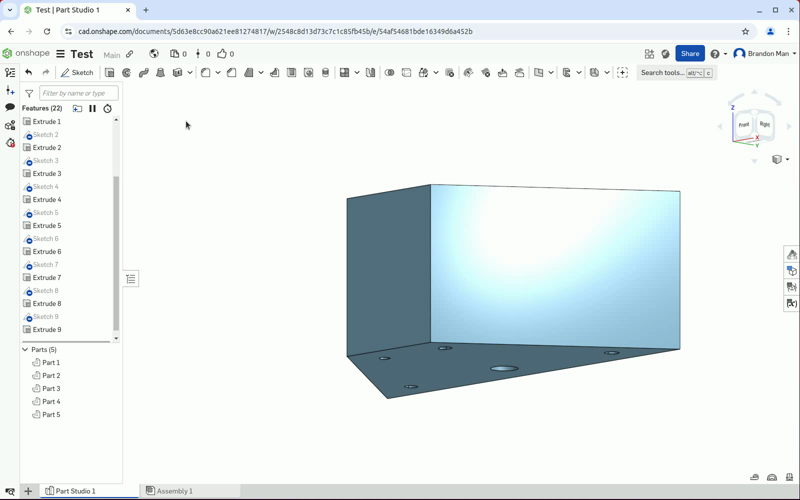
key(left, 3)
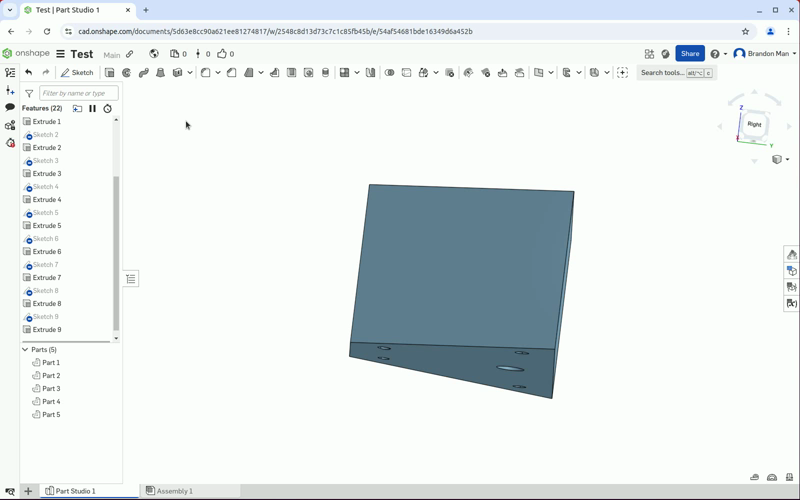
key(right, 3)
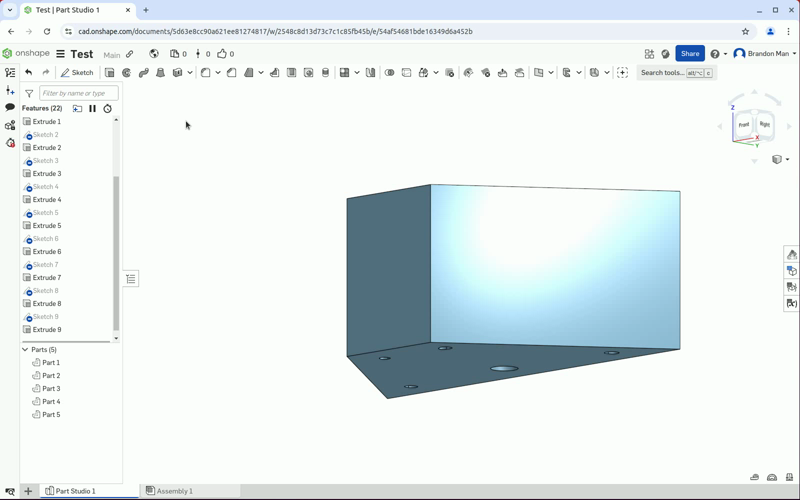
key(down, 3)
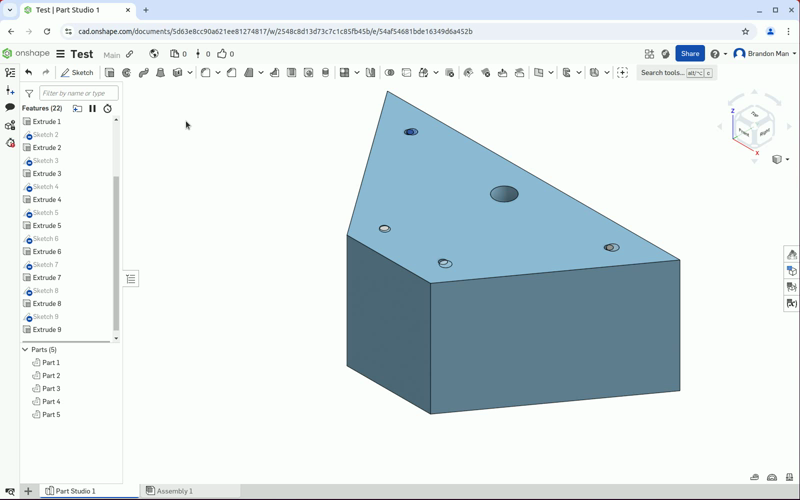
mouse_move(69, 111)
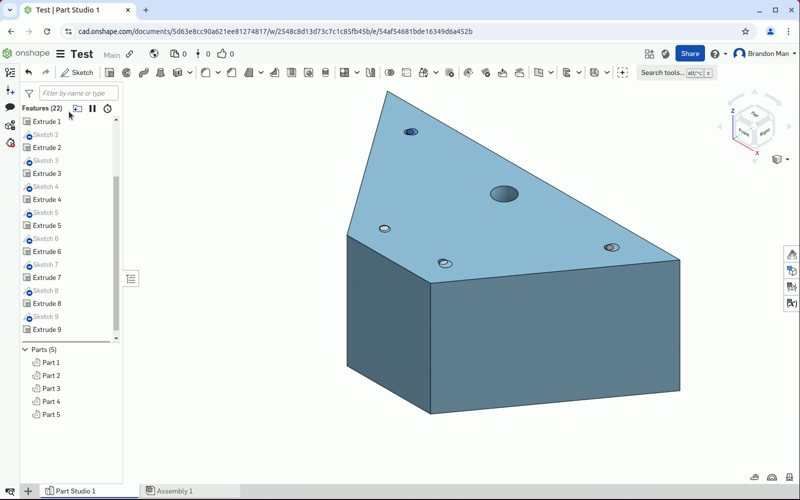
click(69, 111)